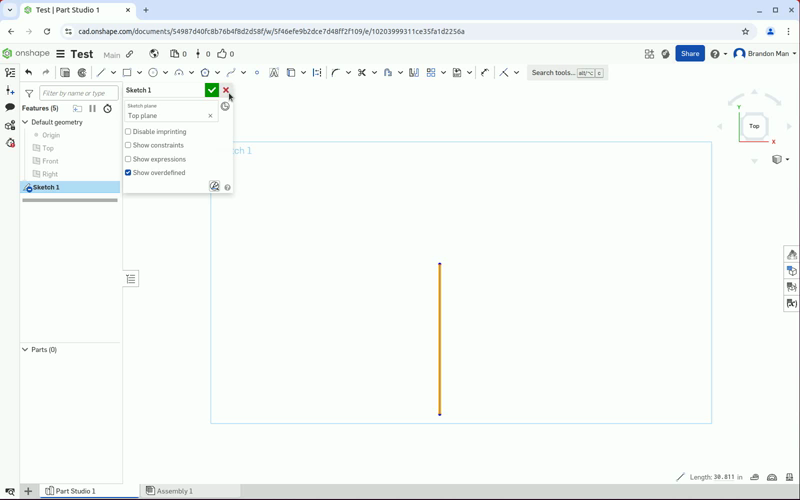
key(shift+h)
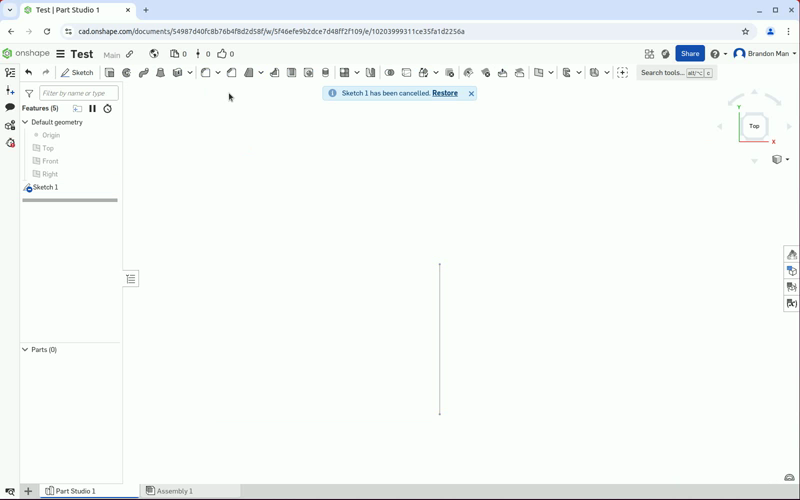
key(shift+s)
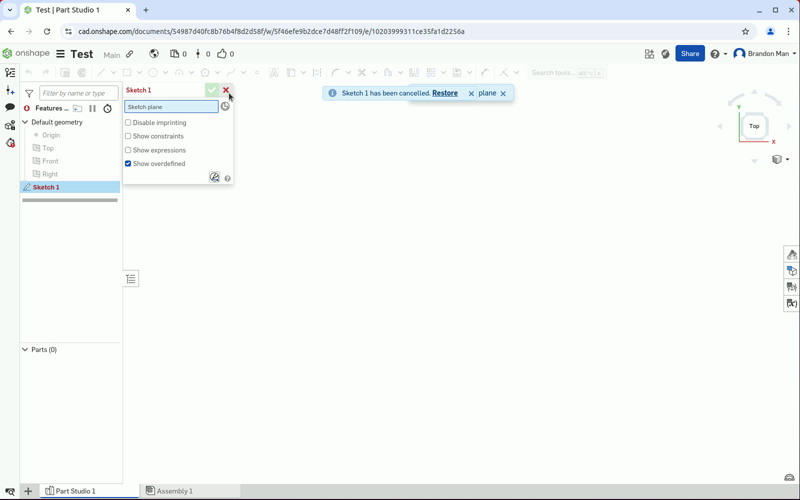
mouse_move(73, 150)
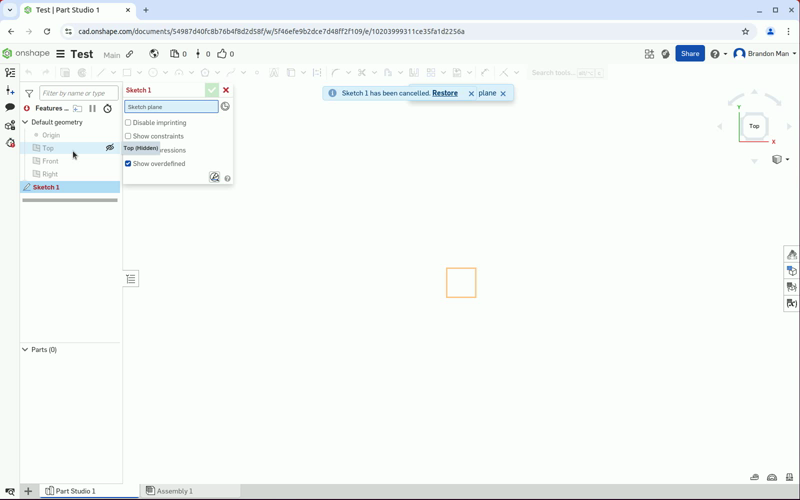
click(73, 150)
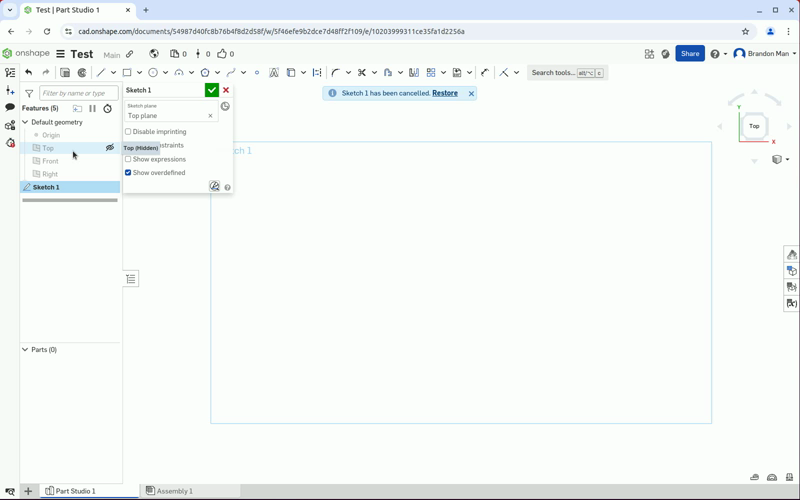
mouse_move(73, 352)
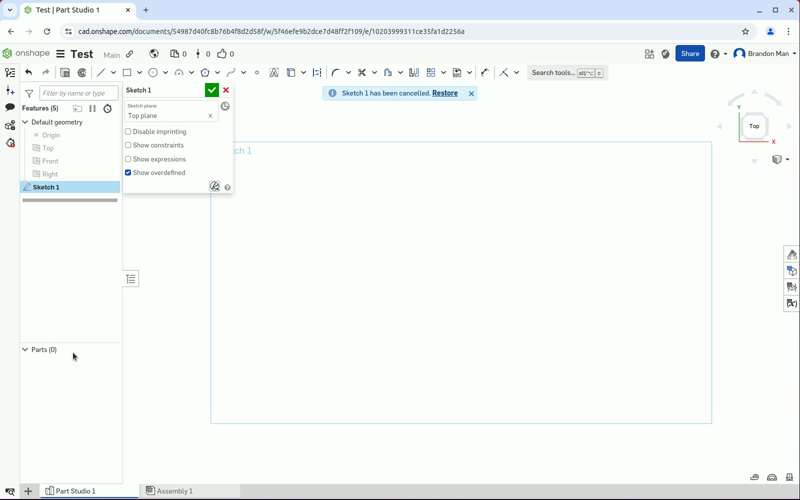
key(y)
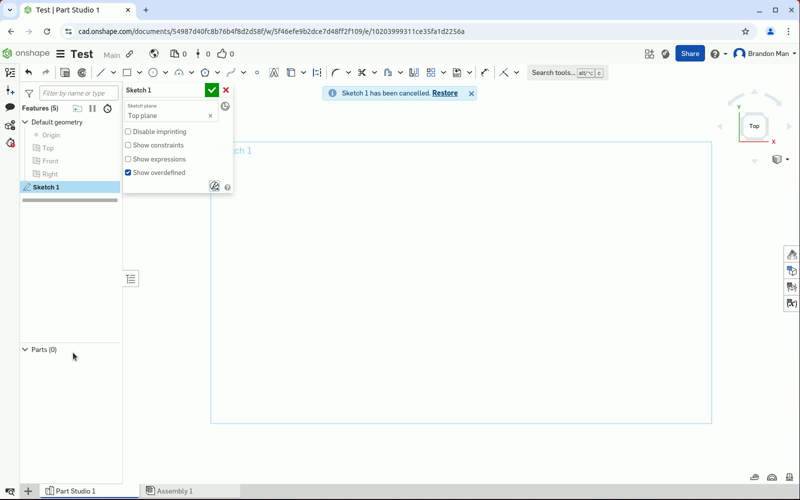
key(l)
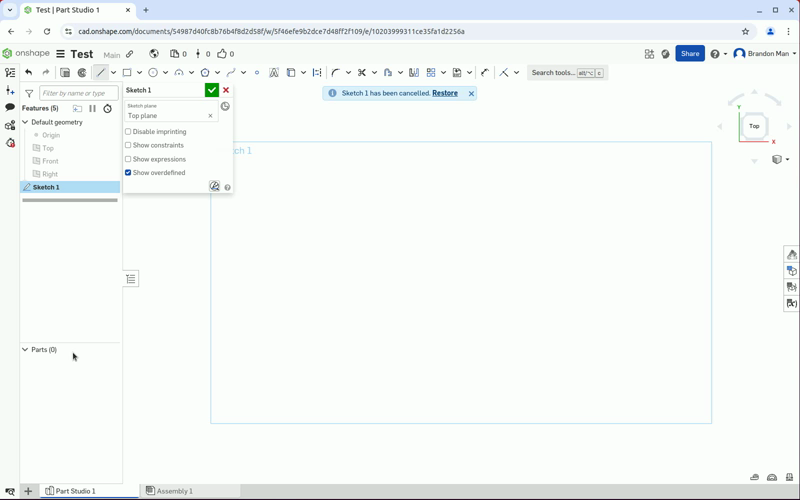
key_down(shift)
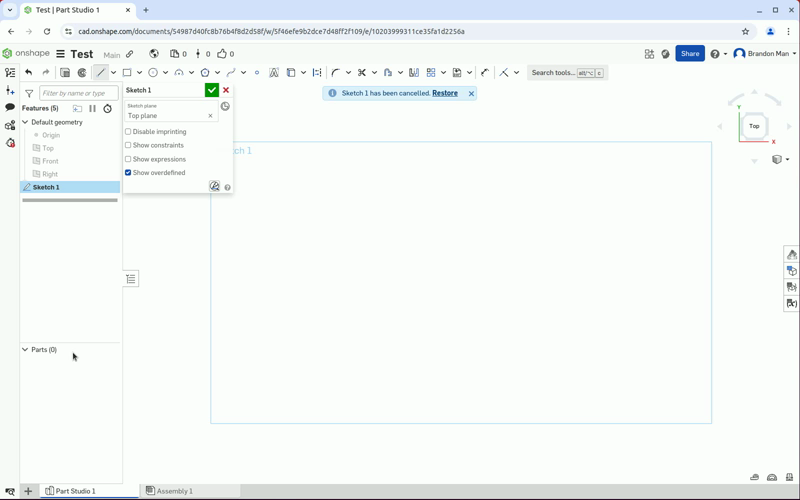
mouse_move(427, 282)
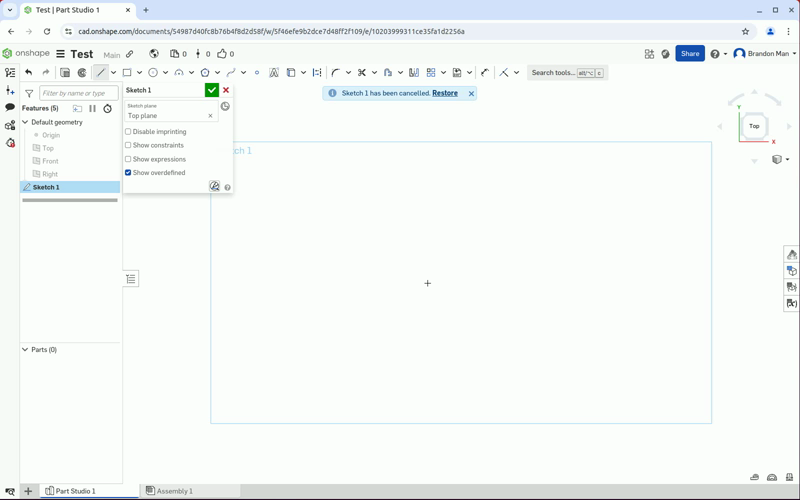
click(427, 282)
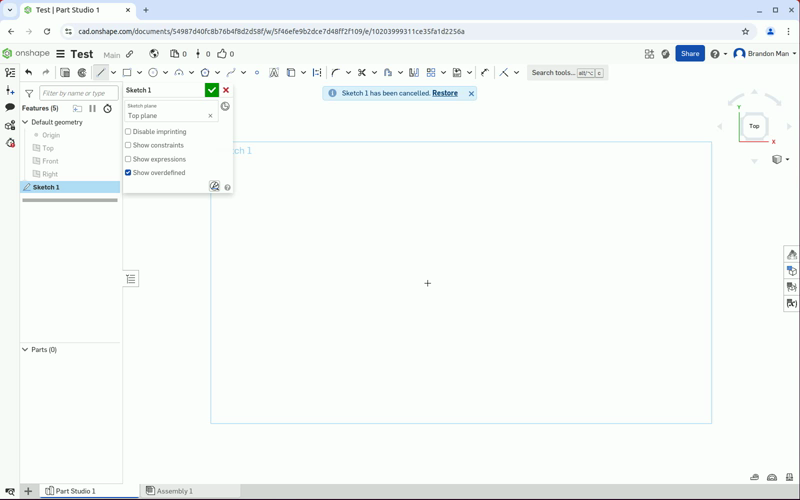
key_up(shift)
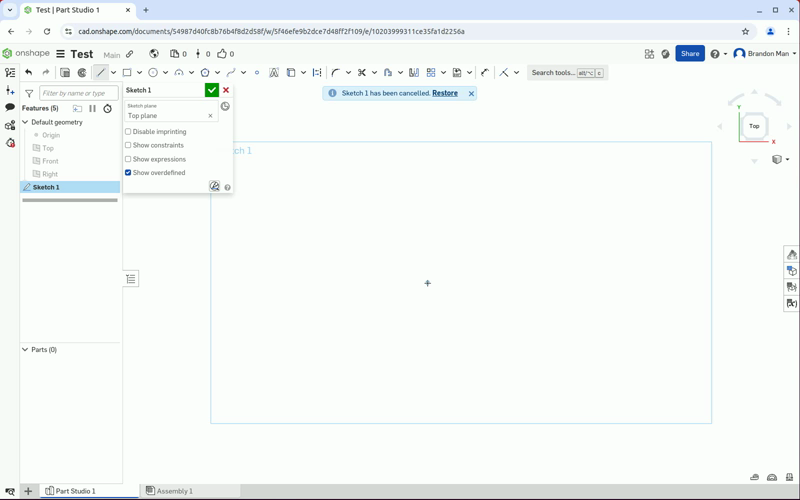
key_down(shift)
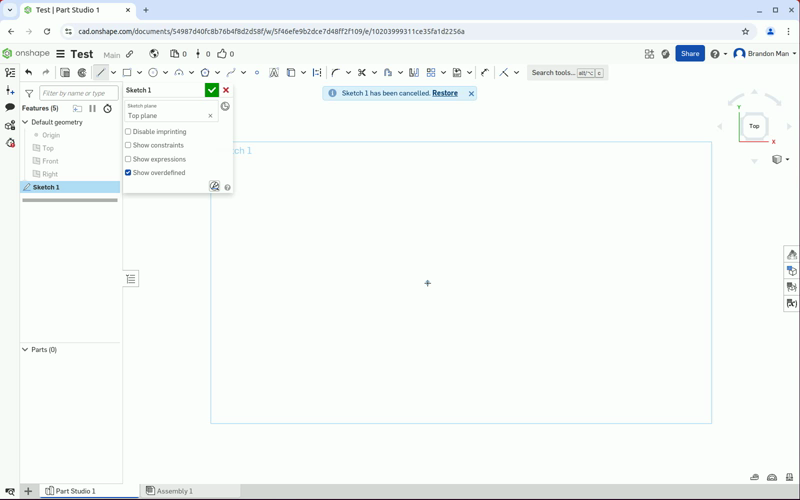
mouse_move(457, 282)
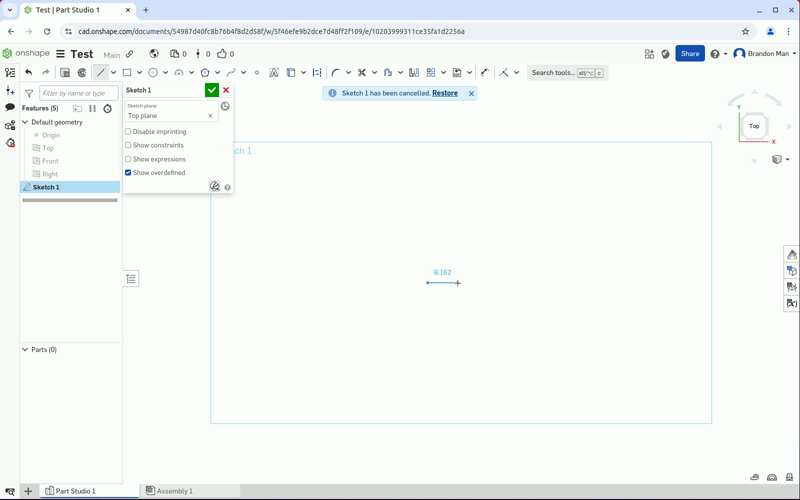
mouse_move(444, 310)
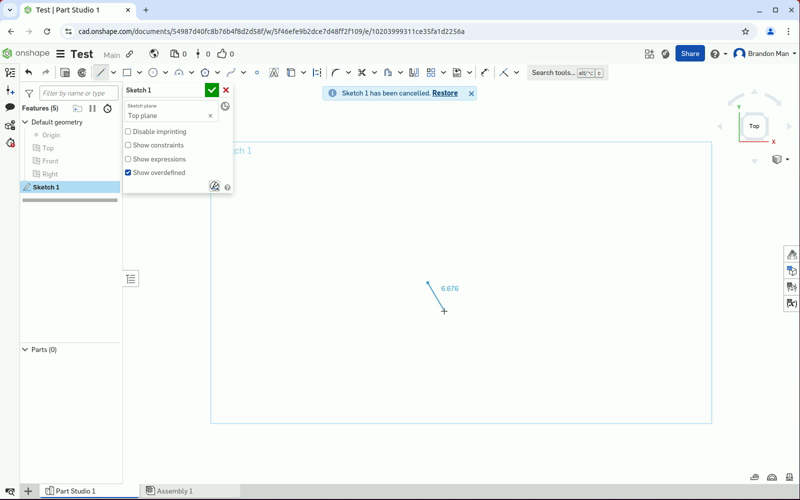
click(444, 310)
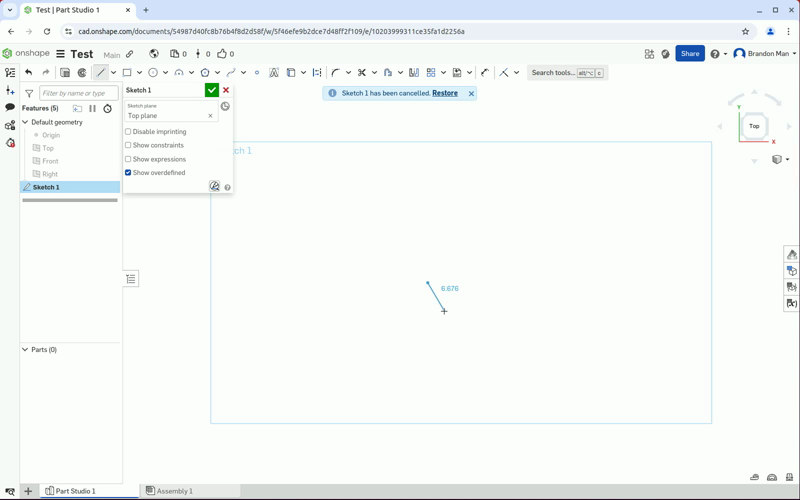
key_up(shift)
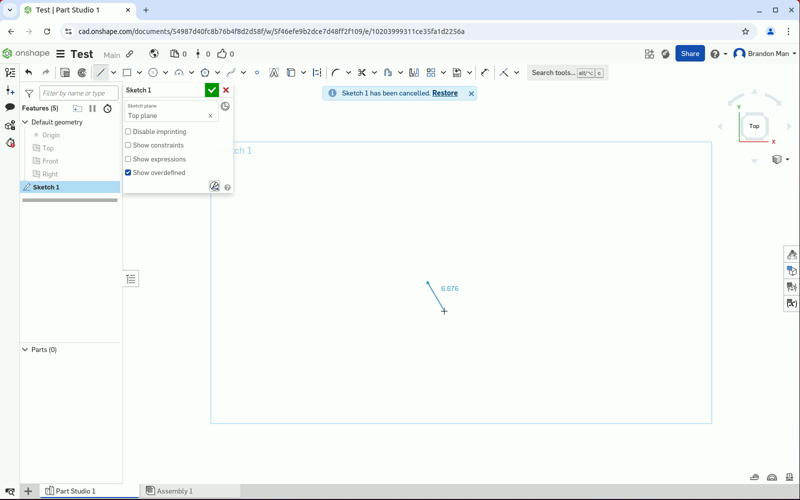
key_down(shift)
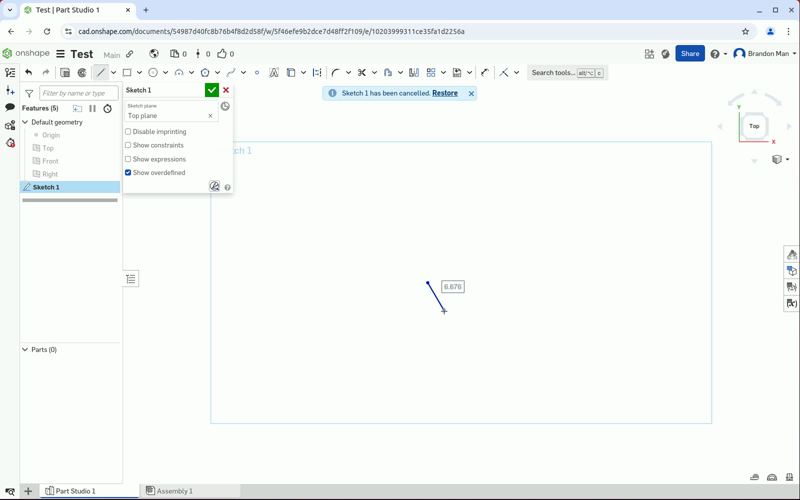
mouse_move(474, 310)
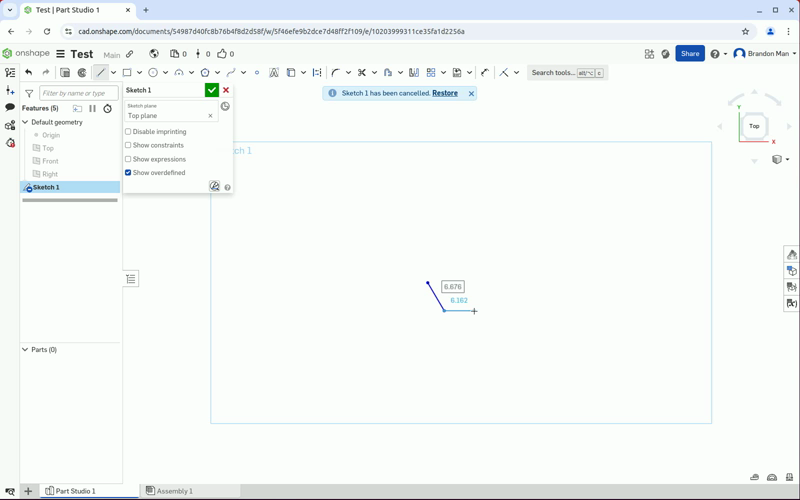
mouse_move(476, 310)
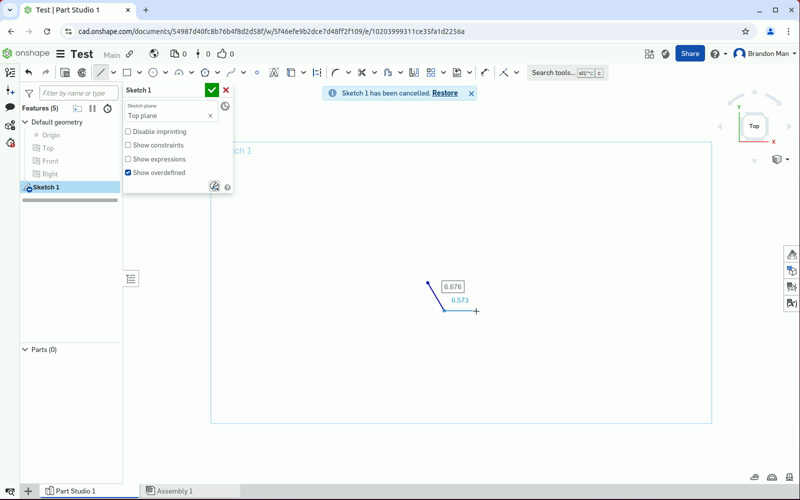
click(476, 310)
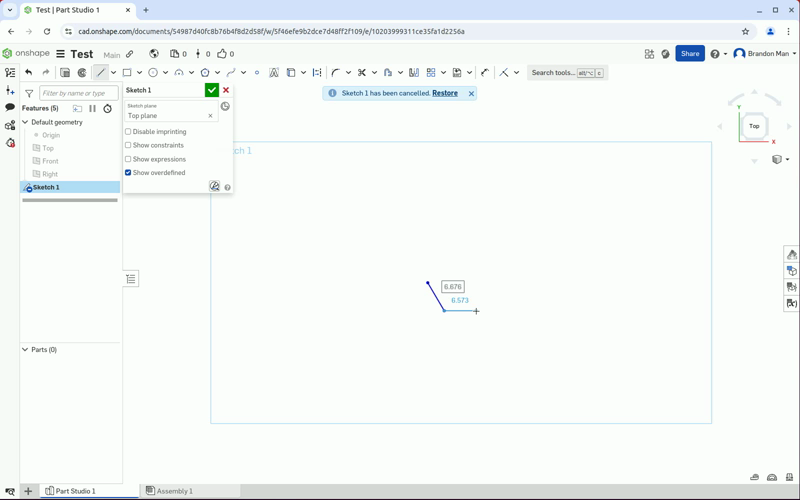
key_up(shift)
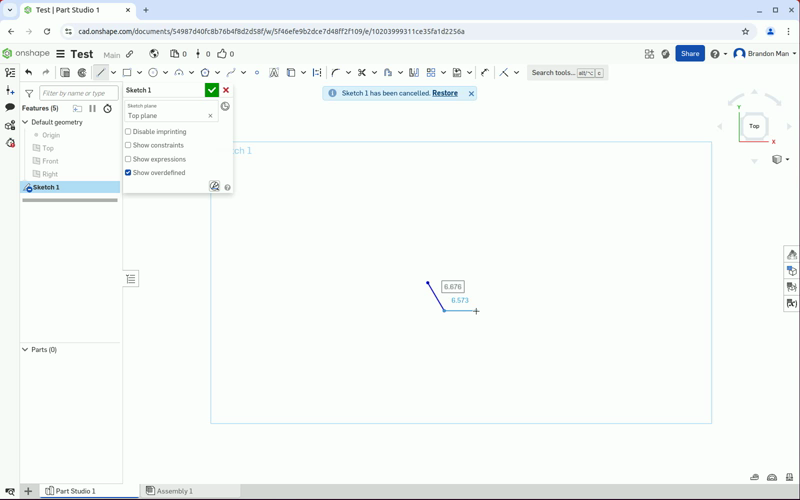
key_down(shift)
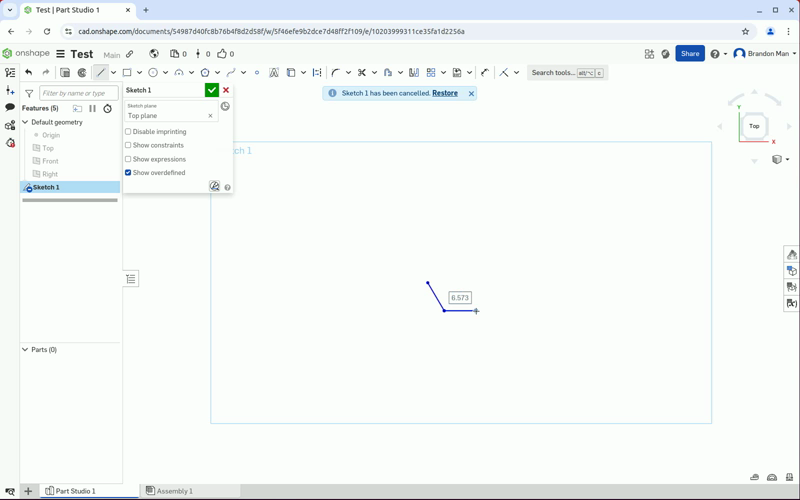
mouse_move(506, 310)
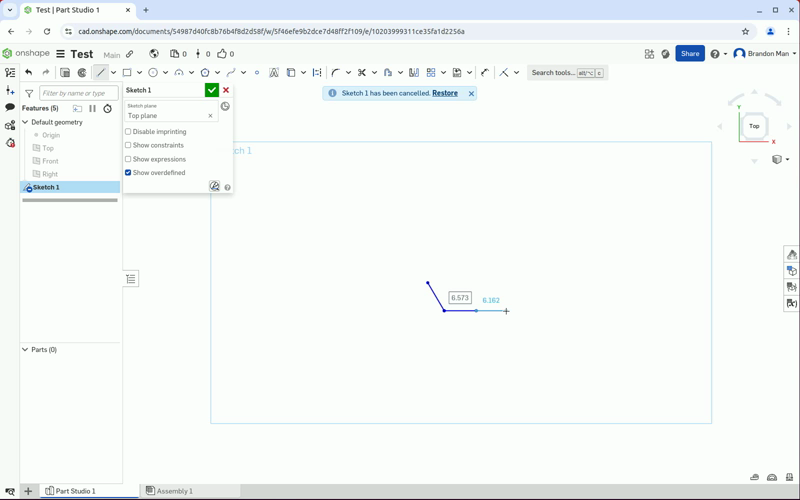
mouse_move(492, 282)
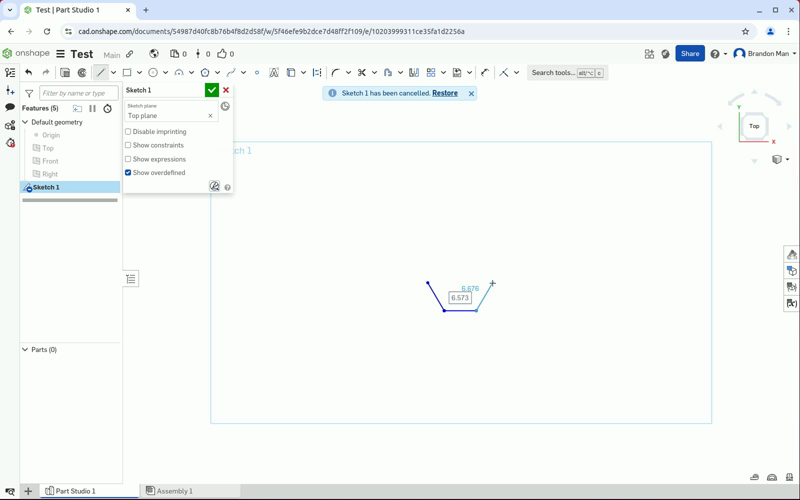
click(492, 282)
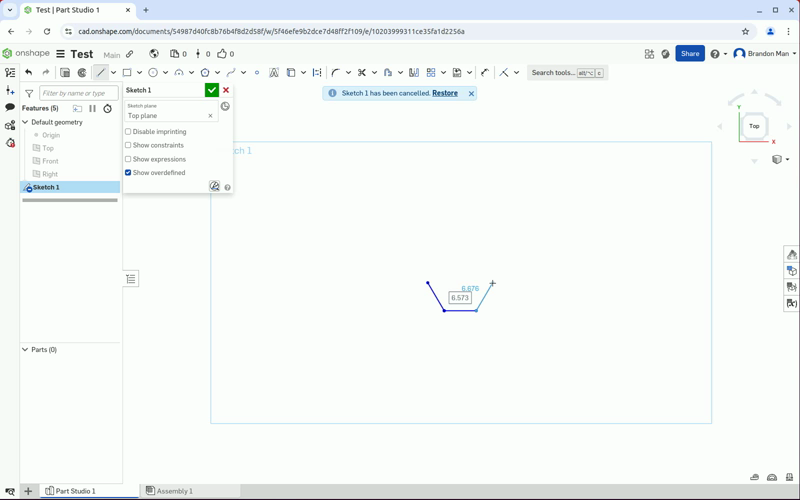
key_up(shift)
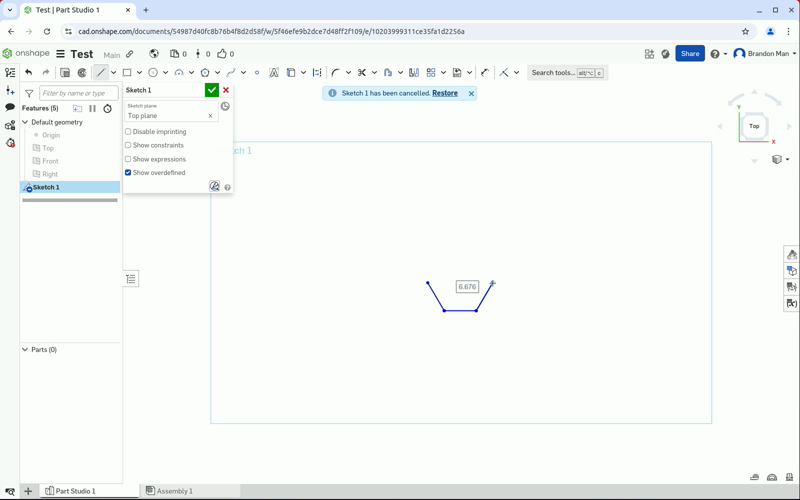
key_down(shift)
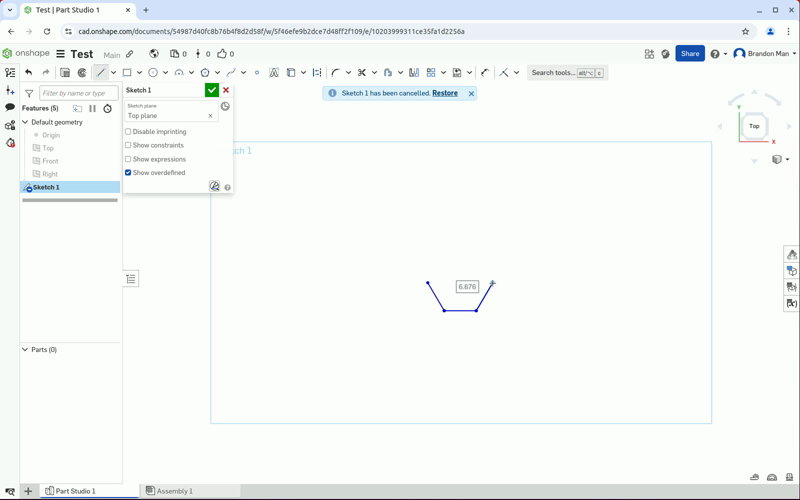
mouse_move(522, 282)
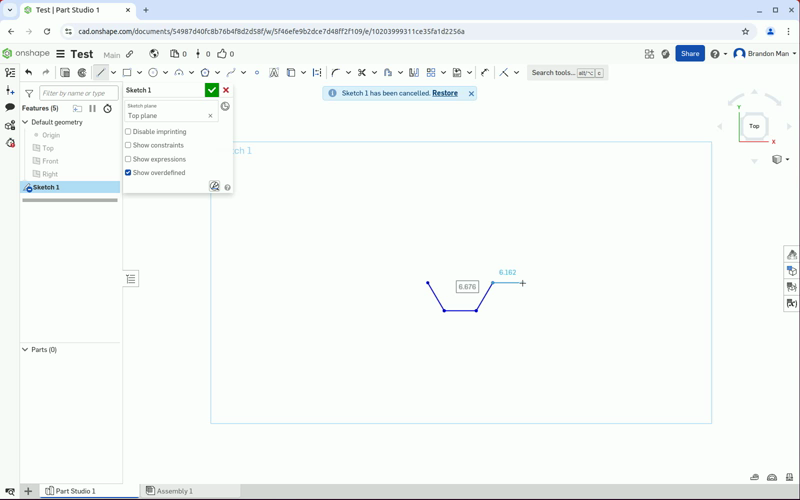
mouse_move(476, 255)
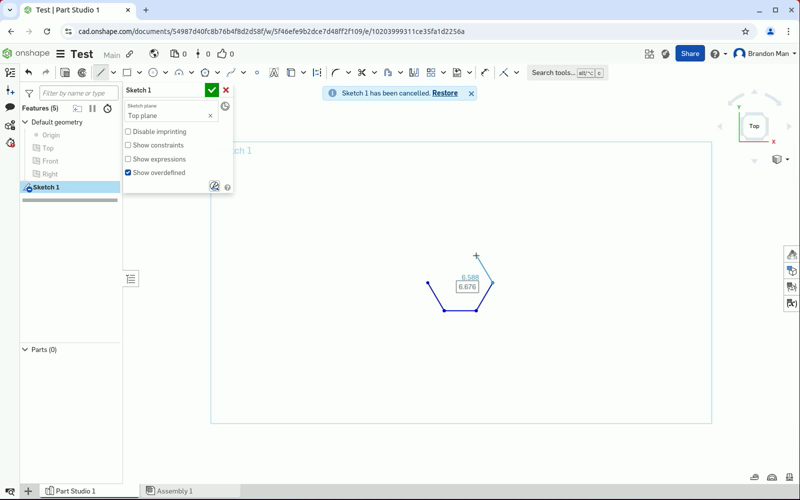
click(476, 255)
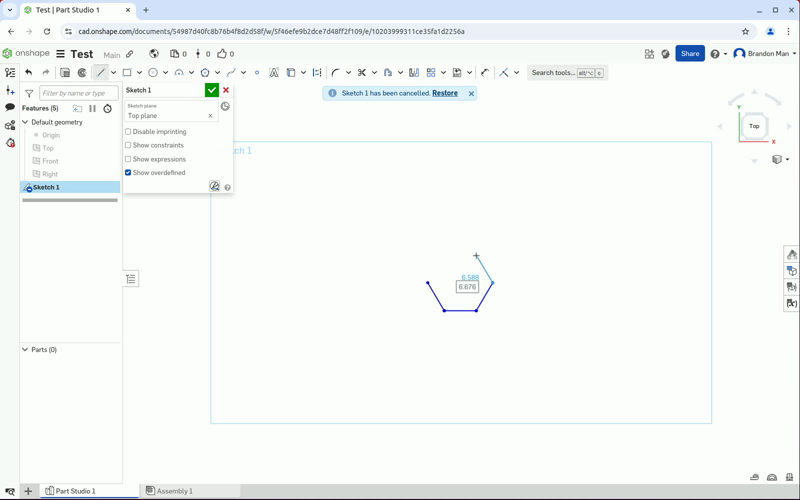
key_up(shift)
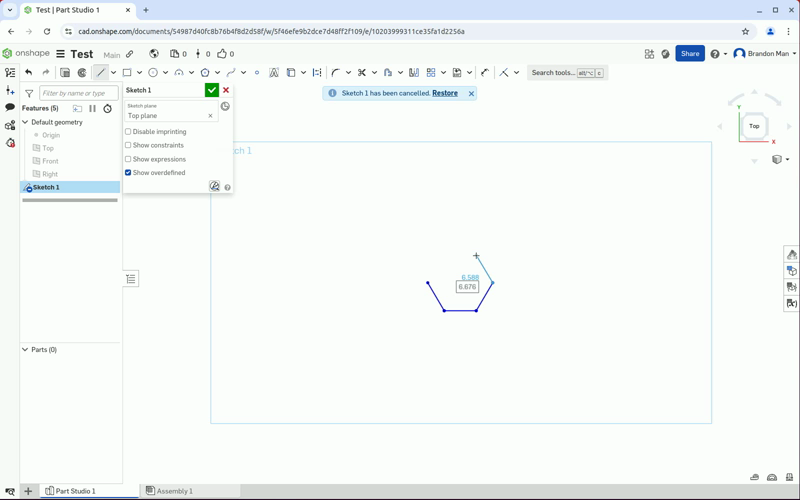
key_down(shift)
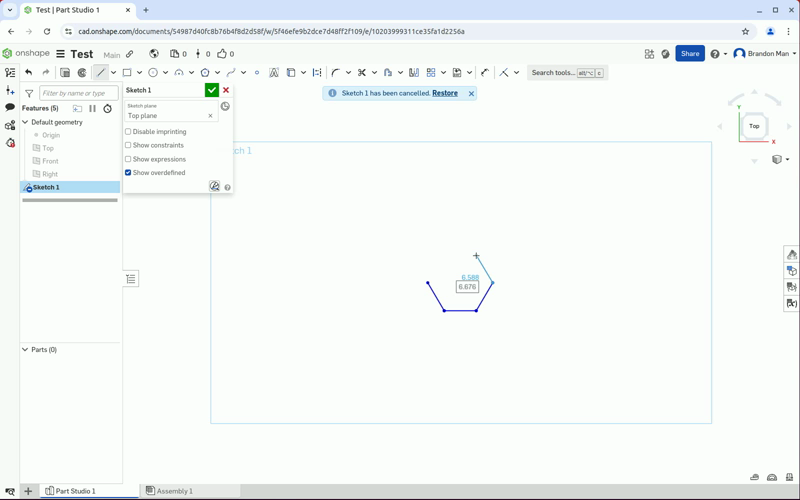
mouse_move(506, 255)
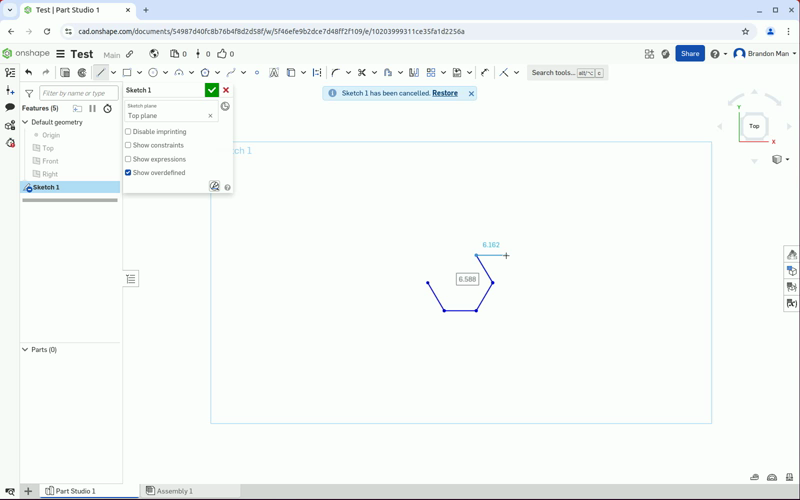
mouse_move(444, 255)
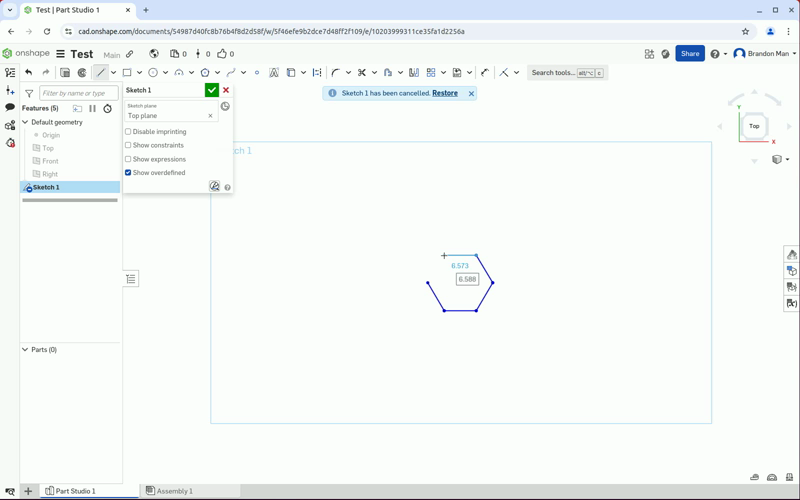
click(444, 255)
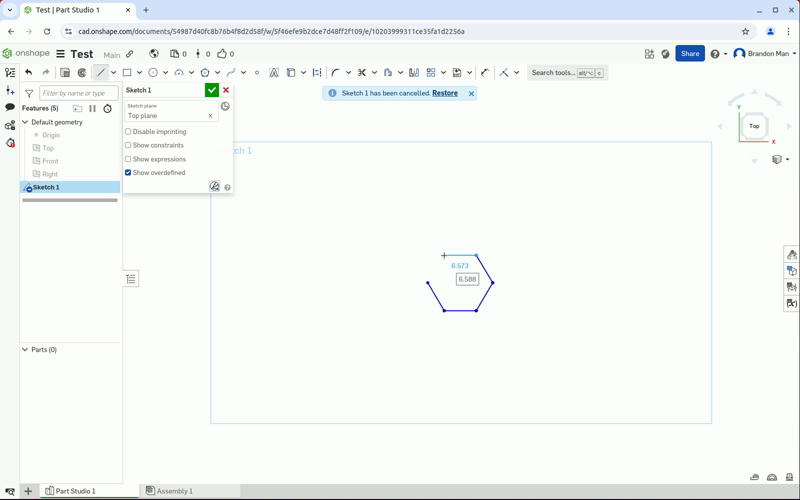
key_up(shift)
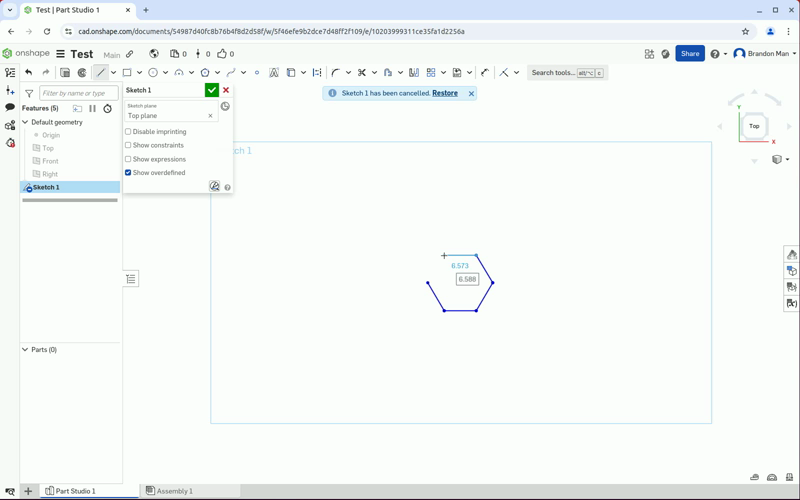
mouse_move(474, 255)
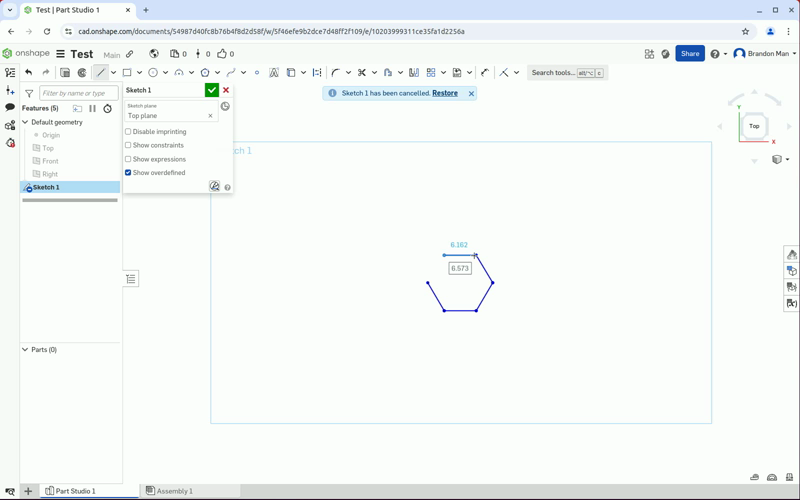
key_down(shift)
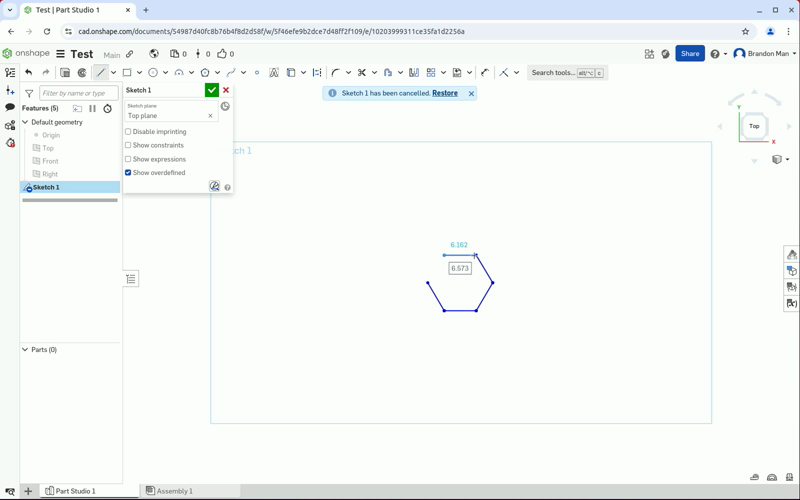
mouse_move(427, 282)
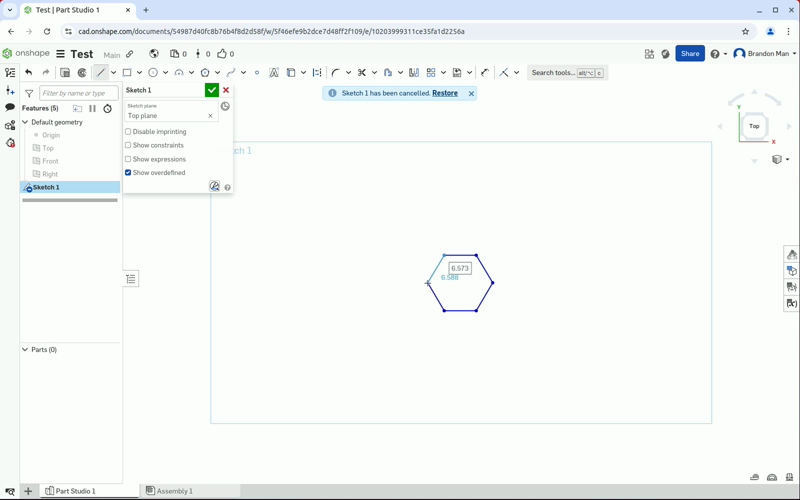
key_up(shift)
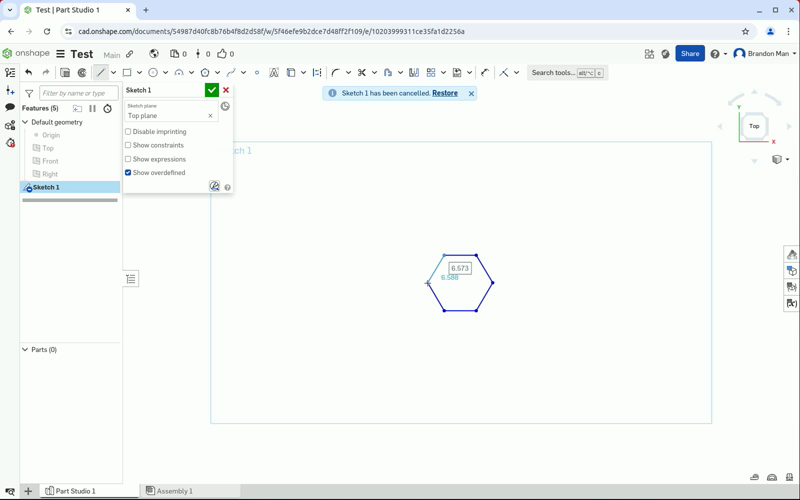
click(427, 282)
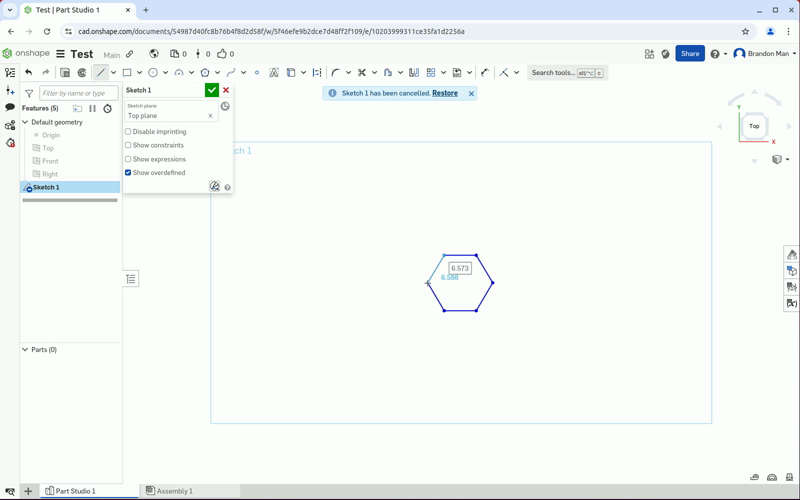
key(esc)
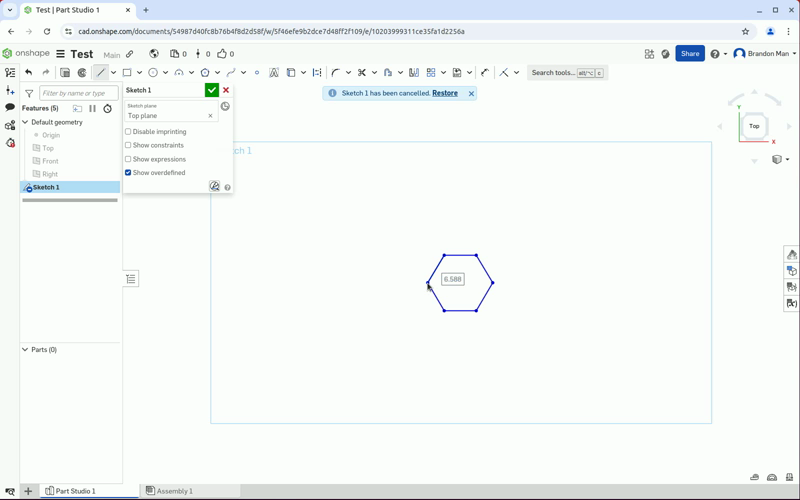
key(l)
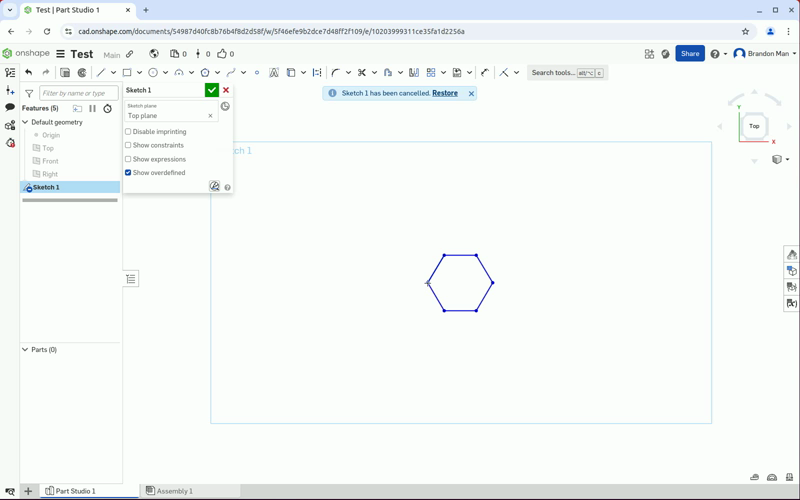
key_down(shift)
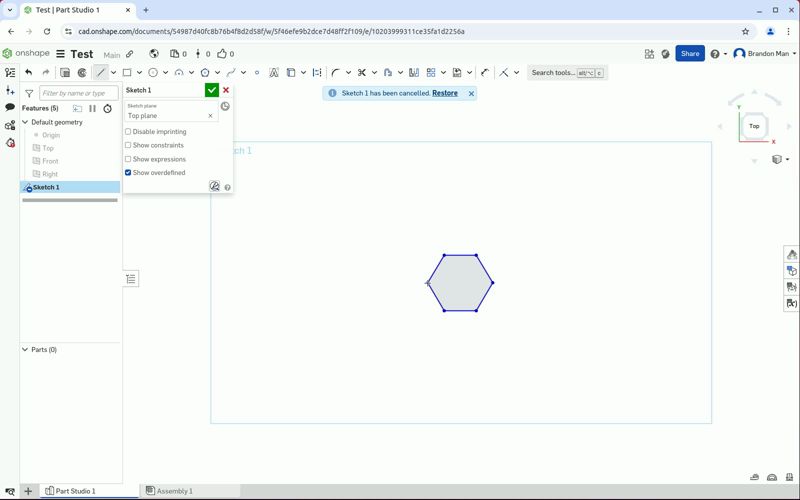
mouse_move(429, 282)
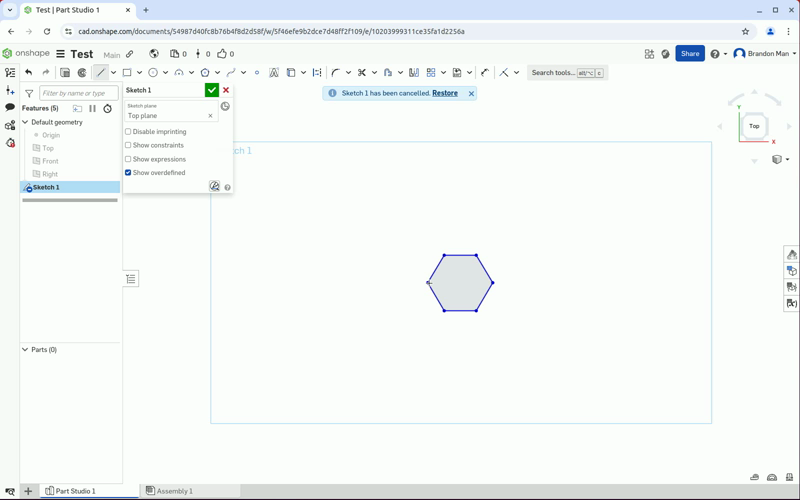
scroll(6)
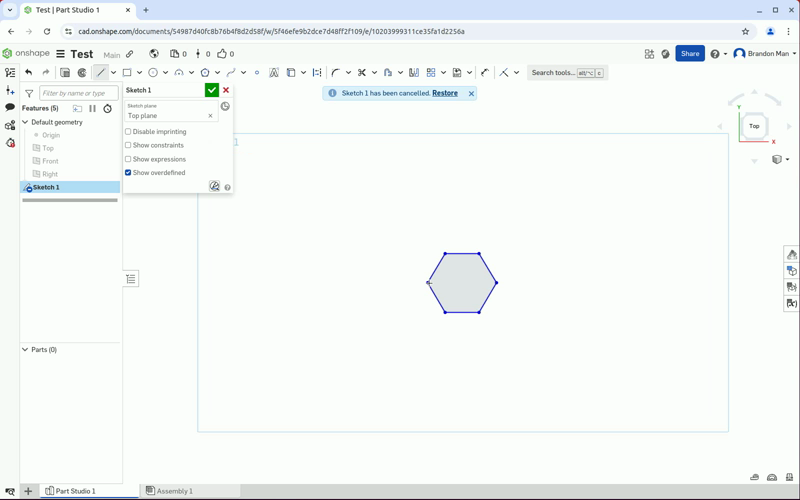
scroll(6)
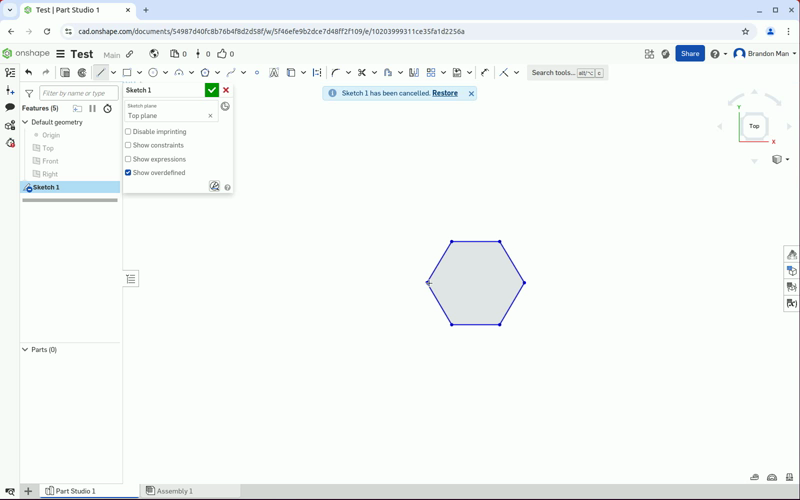
scroll(6)
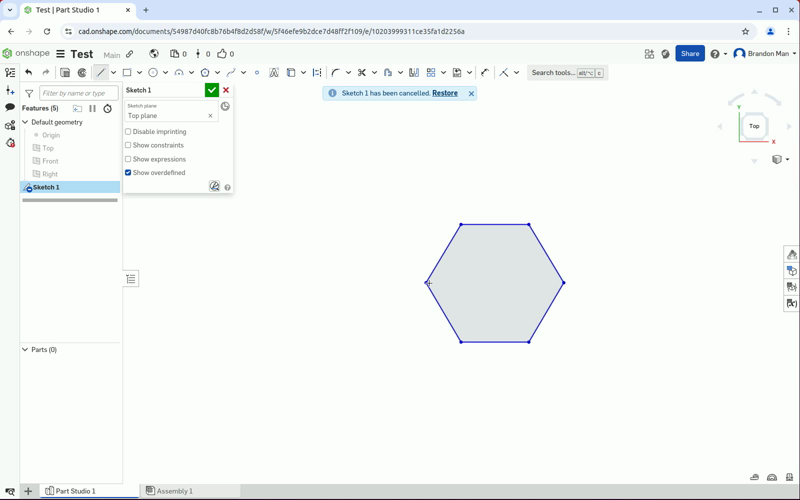
scroll(6)
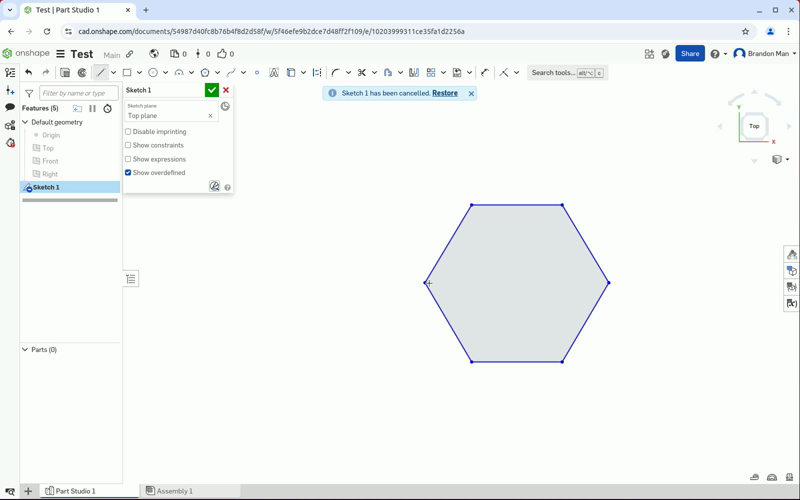
scroll(6)
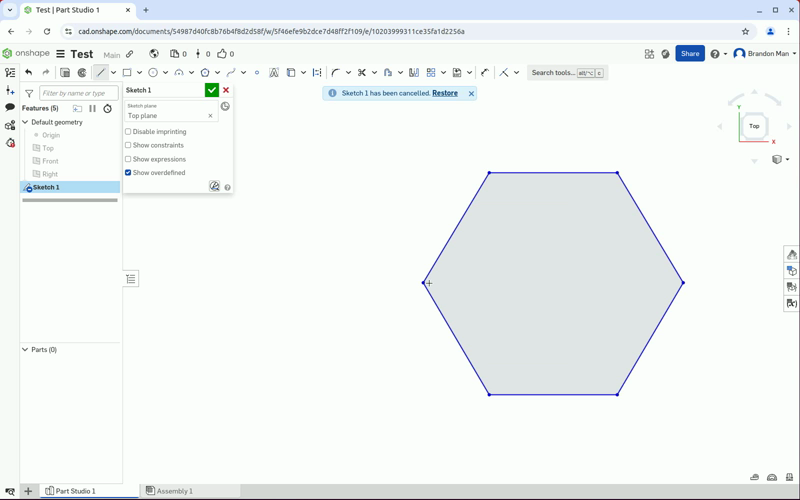
scroll(6)
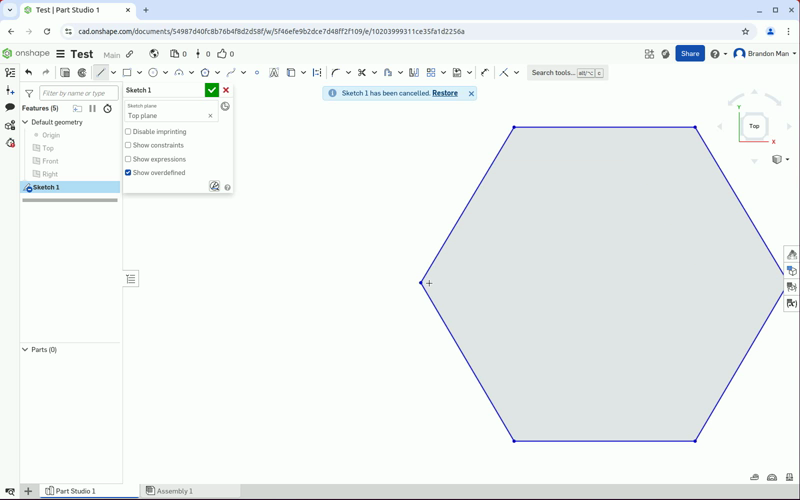
scroll(6)
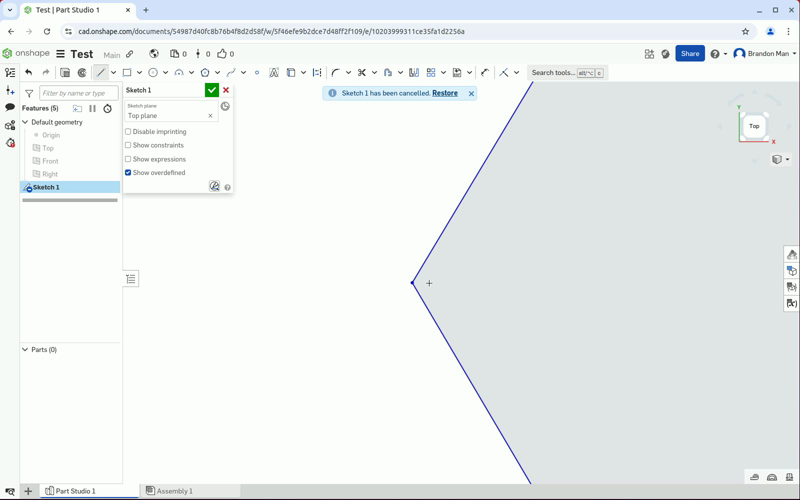
click(429, 282)
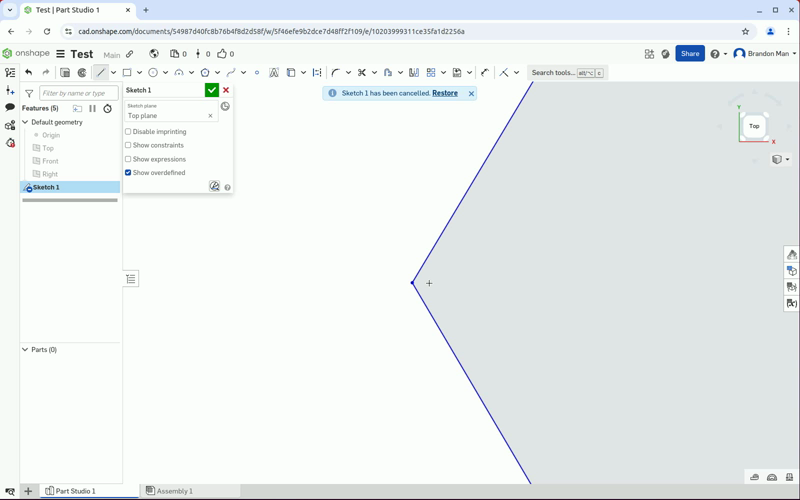
scroll(-6)
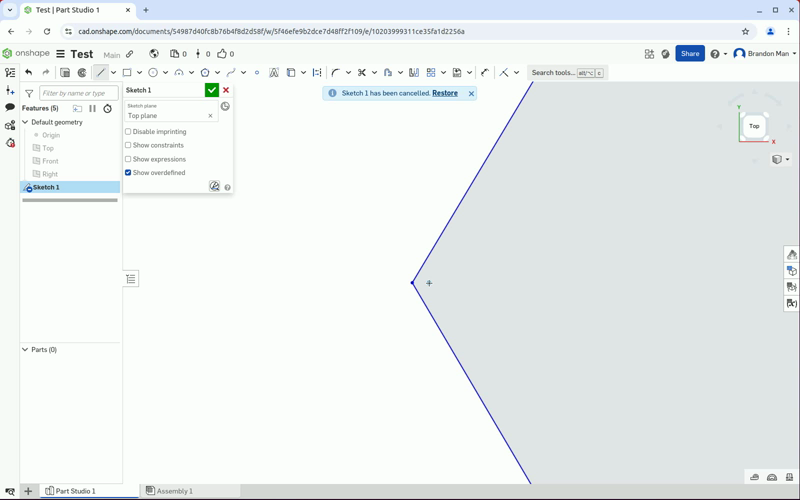
scroll(-6)
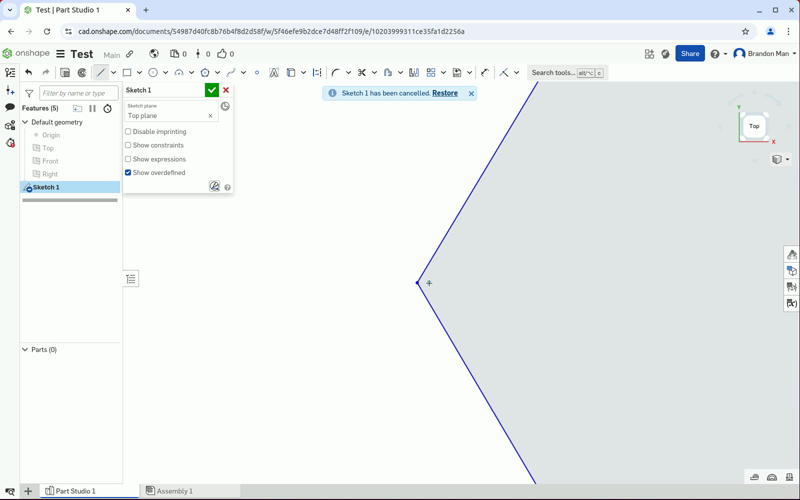
scroll(-6)
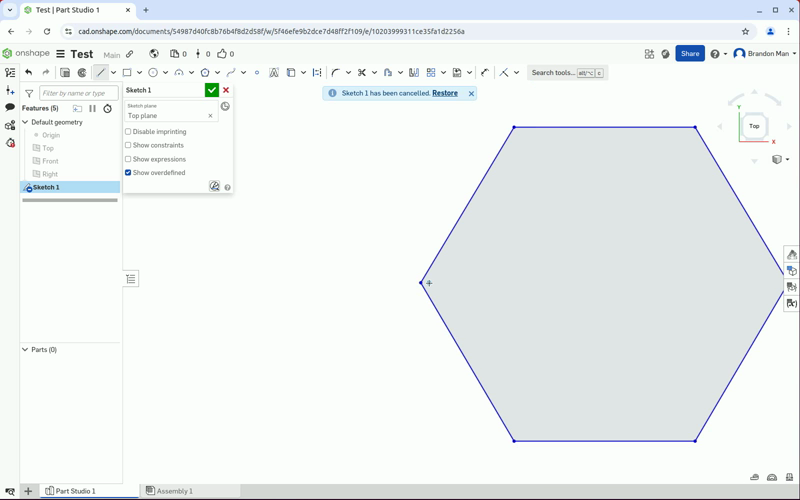
scroll(-6)
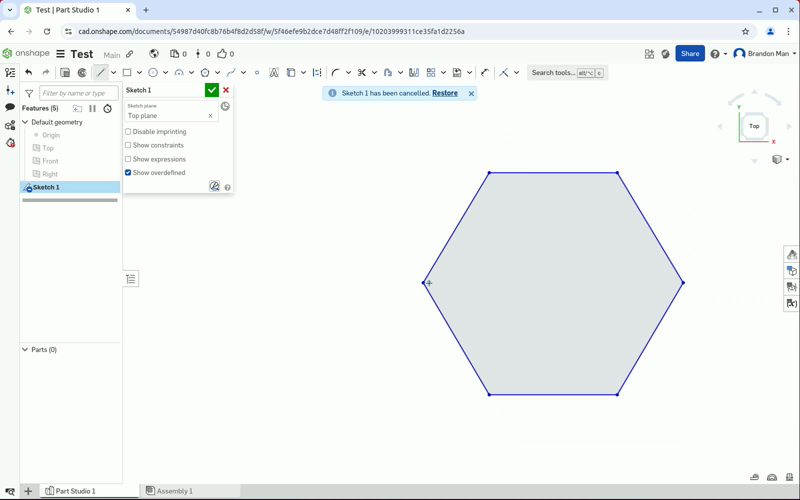
scroll(-6)
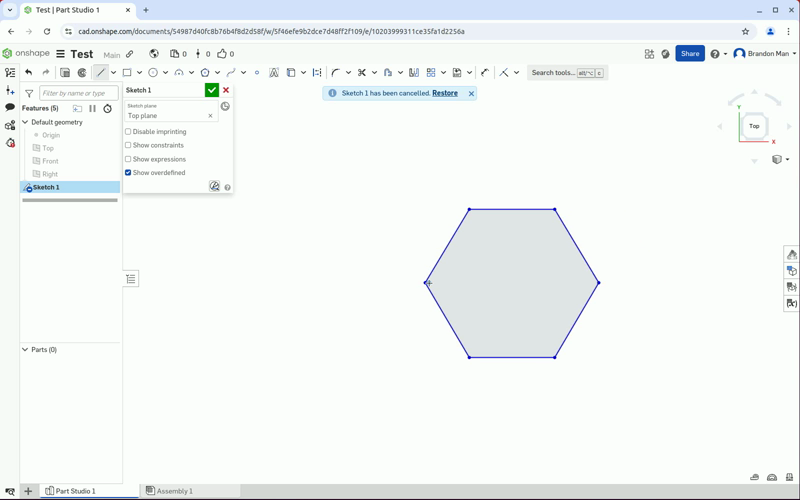
scroll(-6)
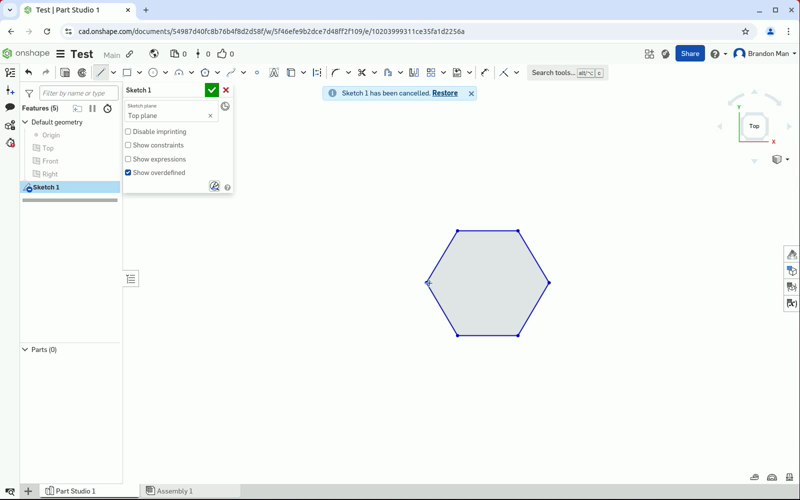
scroll(-6)
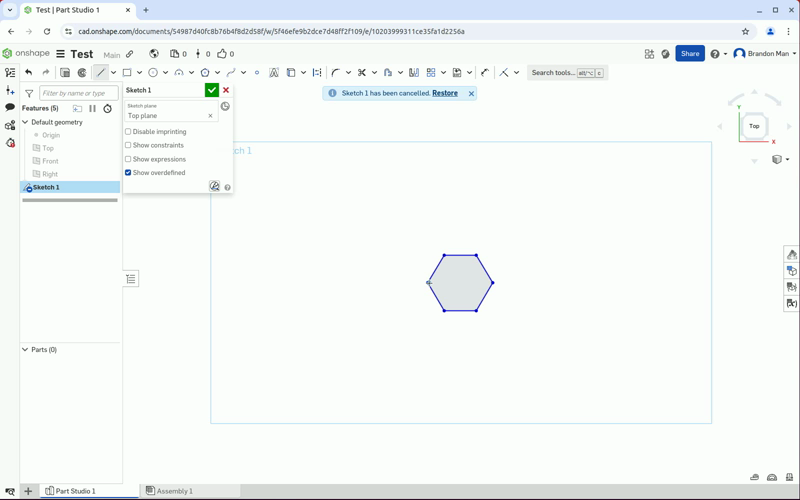
key_up(shift)
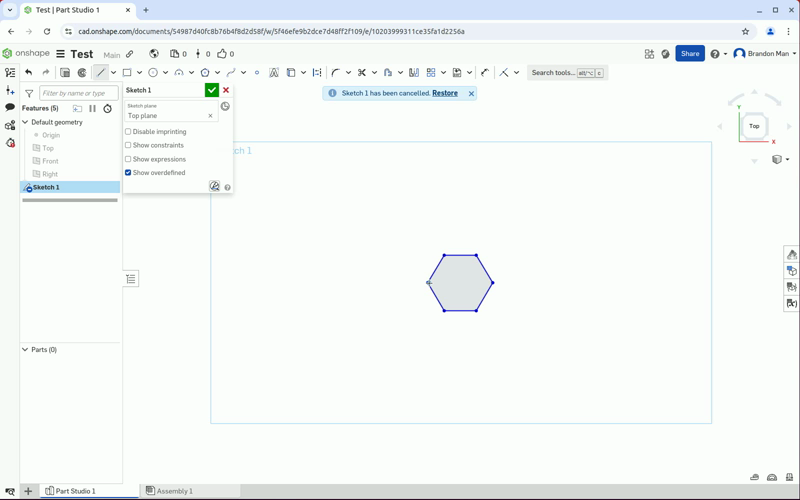
key_down(shift)
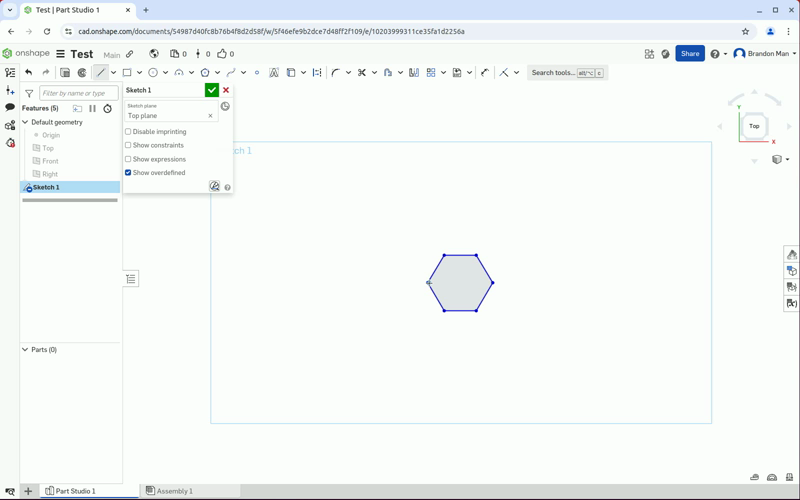
mouse_move(459, 282)
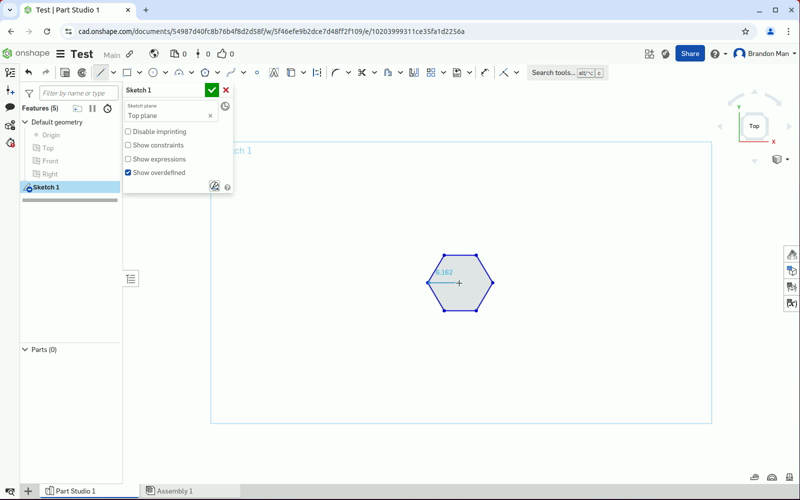
mouse_move(444, 309)
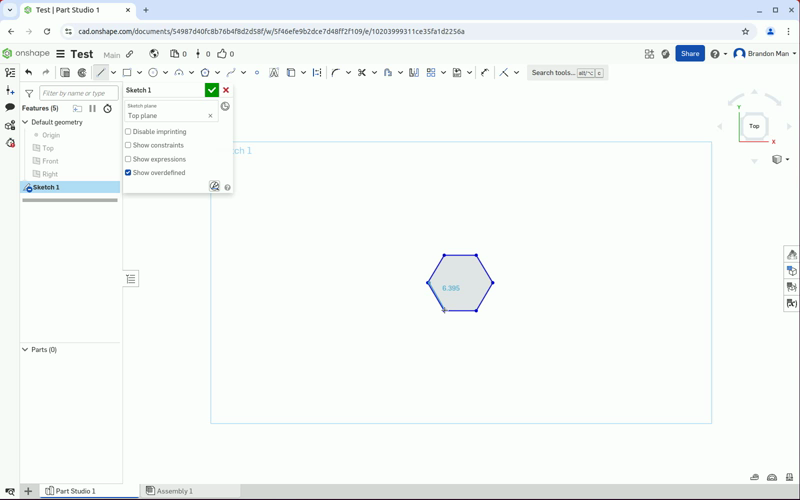
scroll(6)
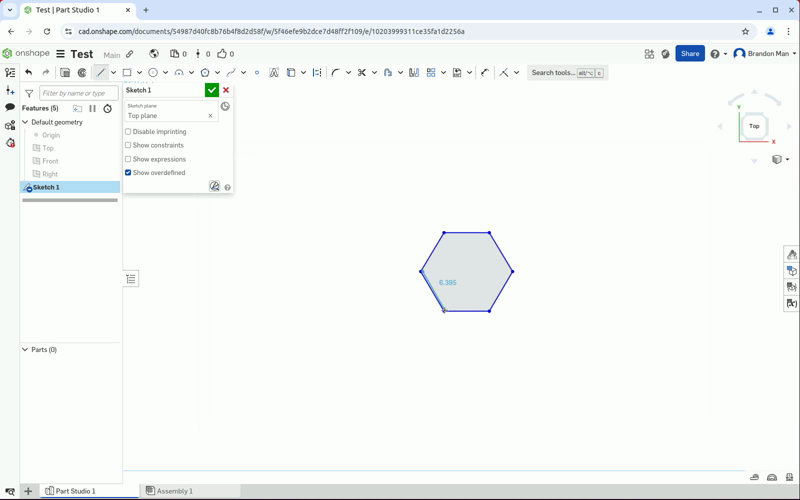
scroll(6)
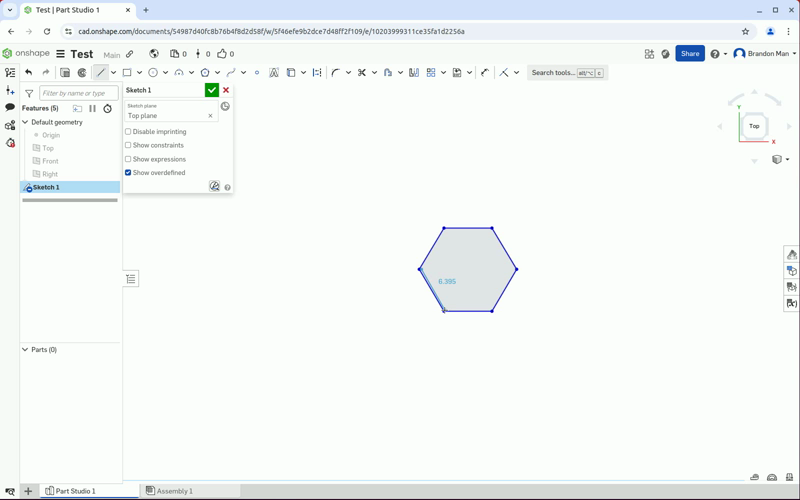
scroll(6)
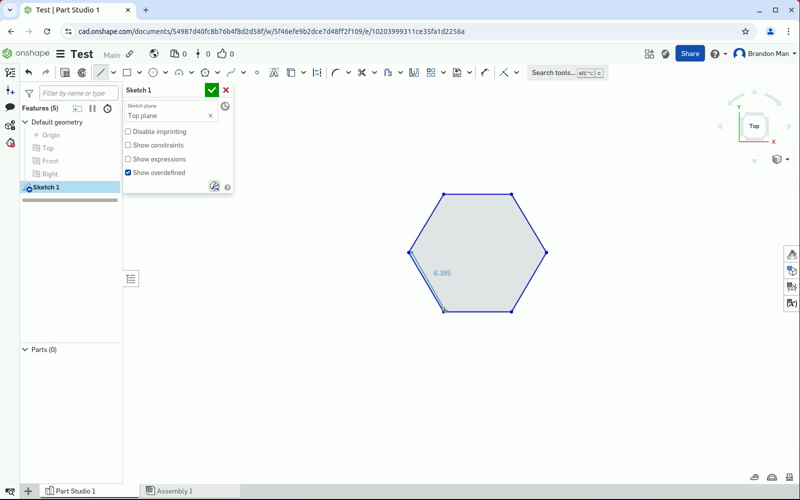
scroll(6)
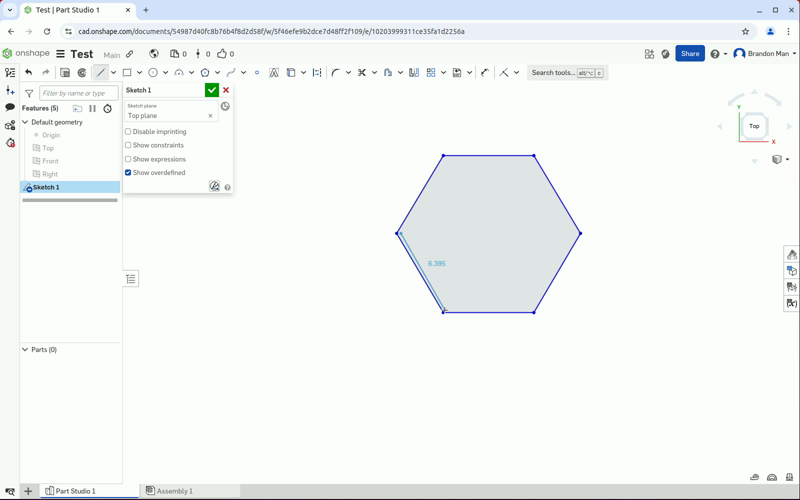
scroll(6)
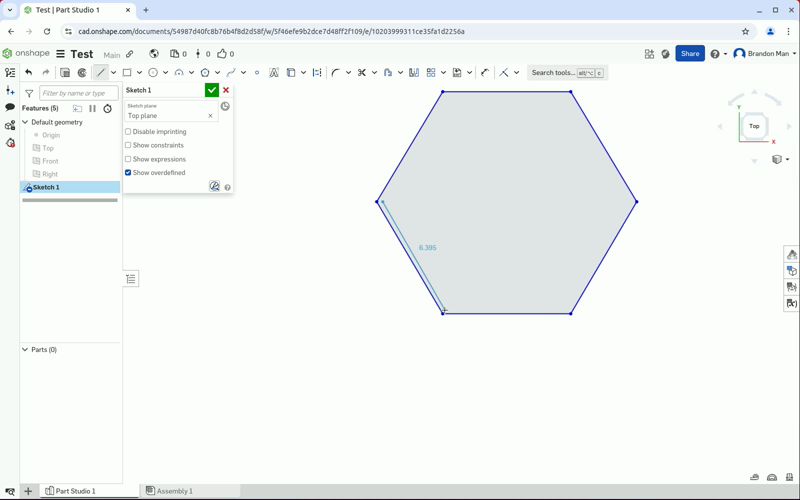
scroll(6)
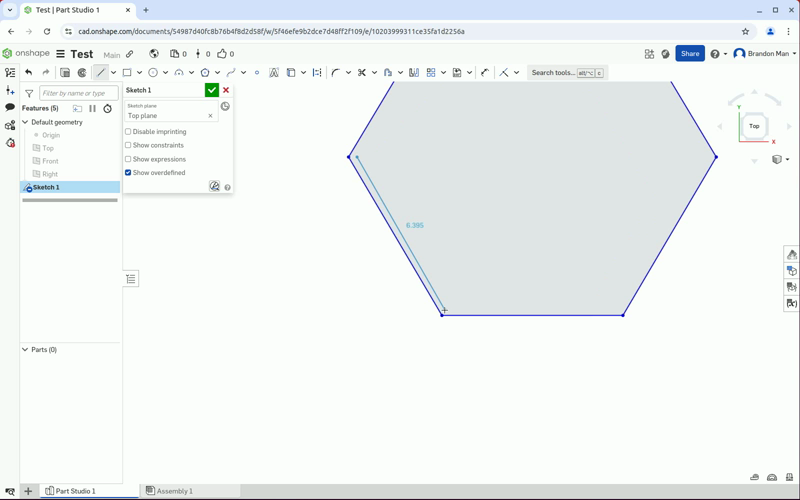
scroll(6)
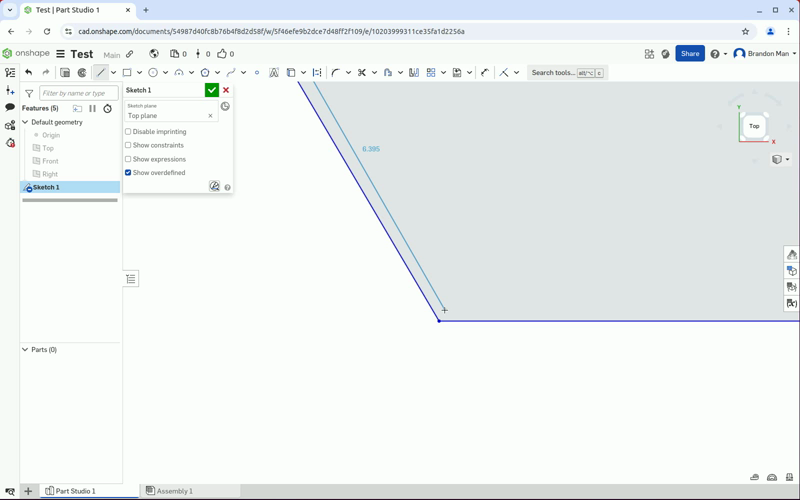
click(444, 309)
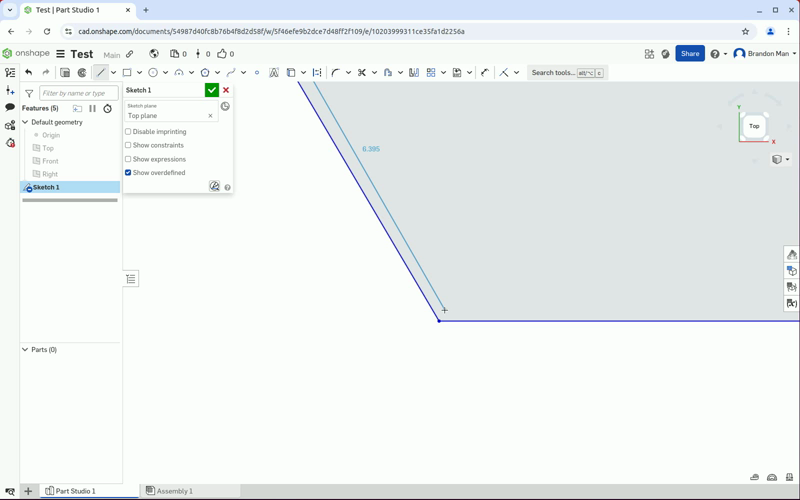
scroll(-6)
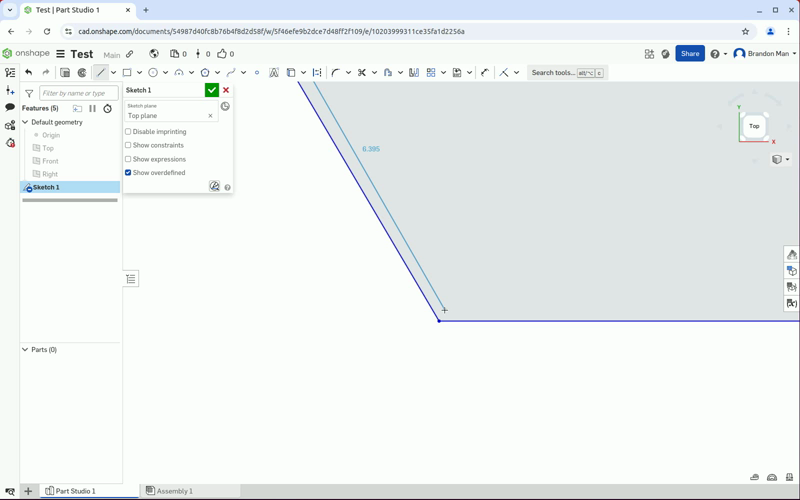
scroll(-6)
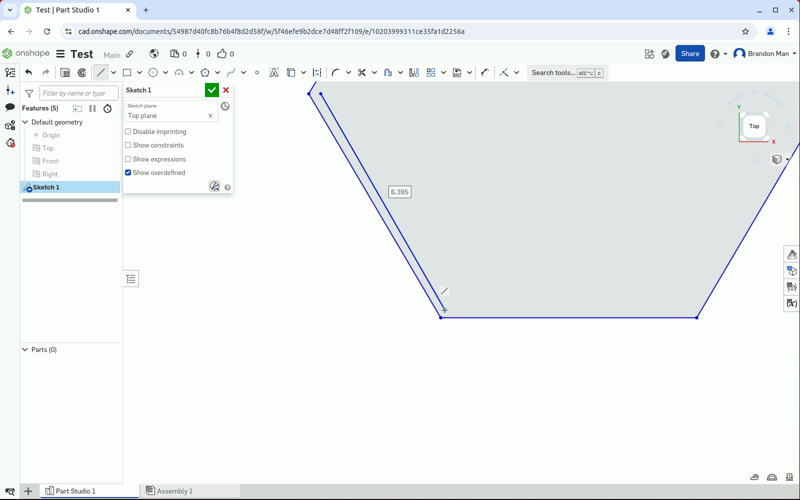
scroll(-6)
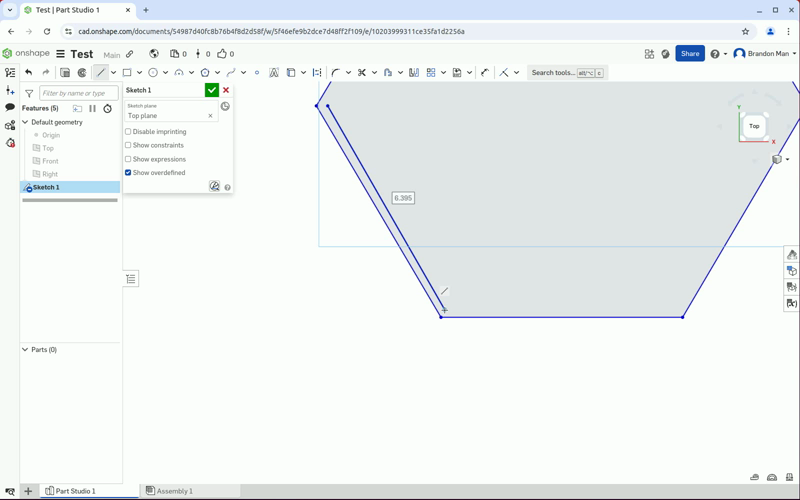
scroll(-6)
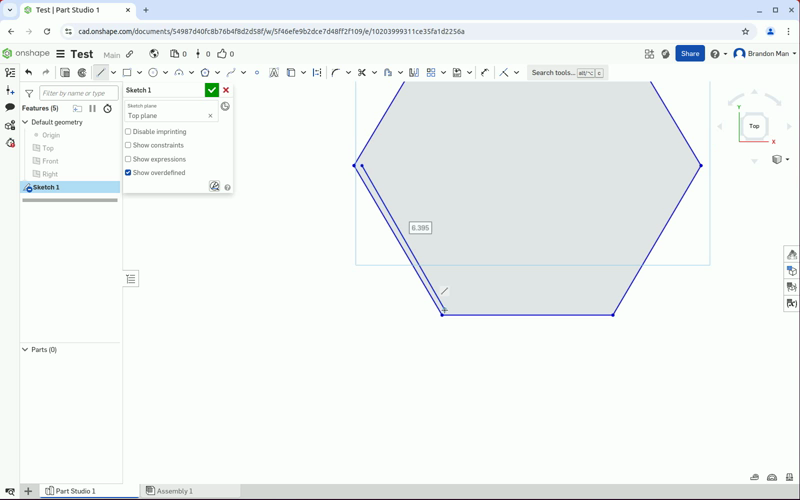
scroll(-6)
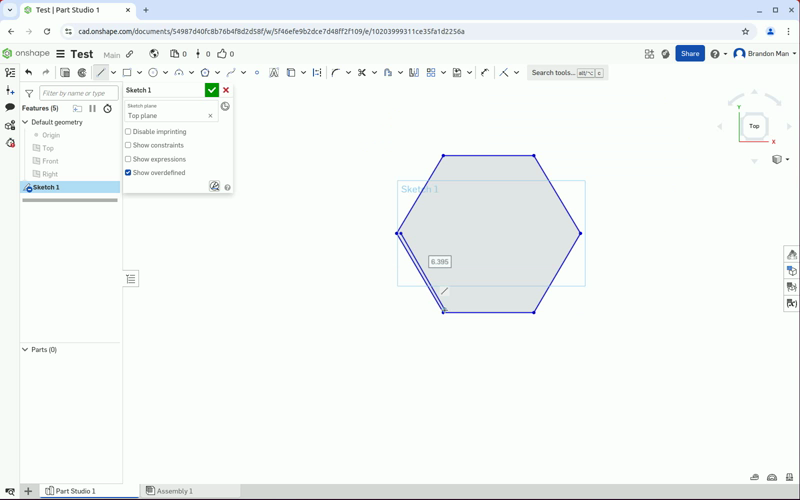
scroll(-6)
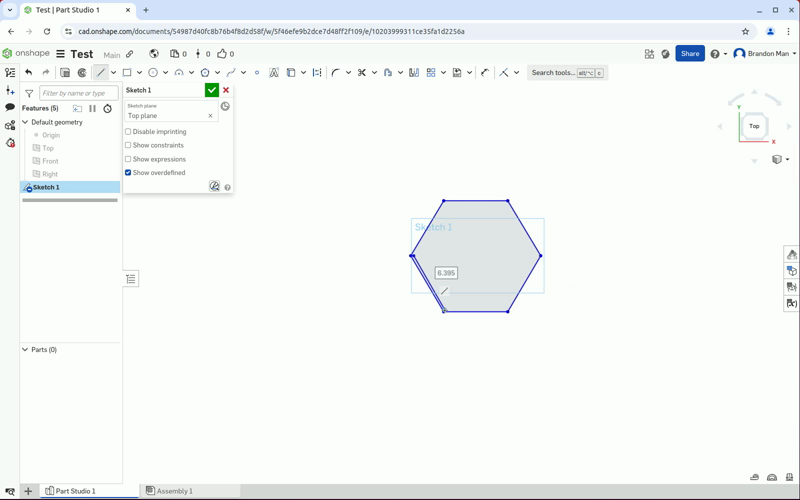
scroll(-6)
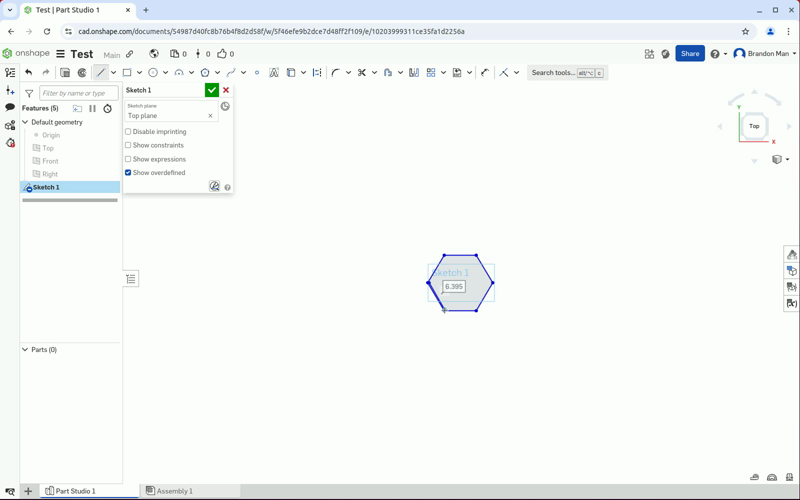
key_up(shift)
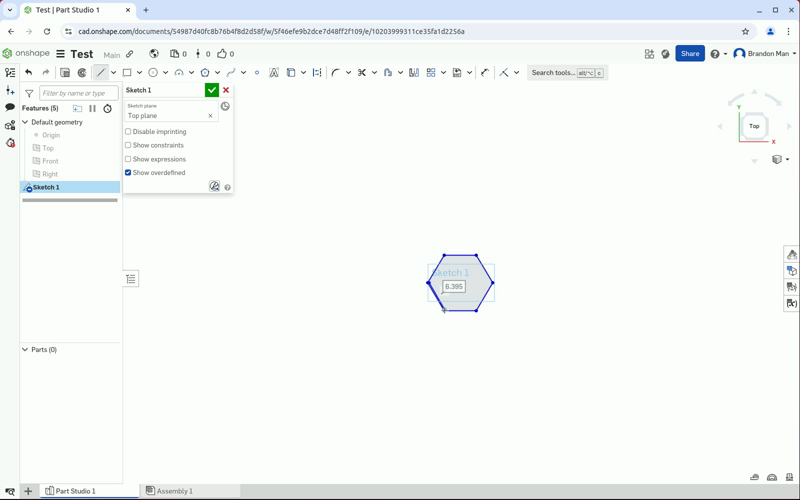
key_down(shift)
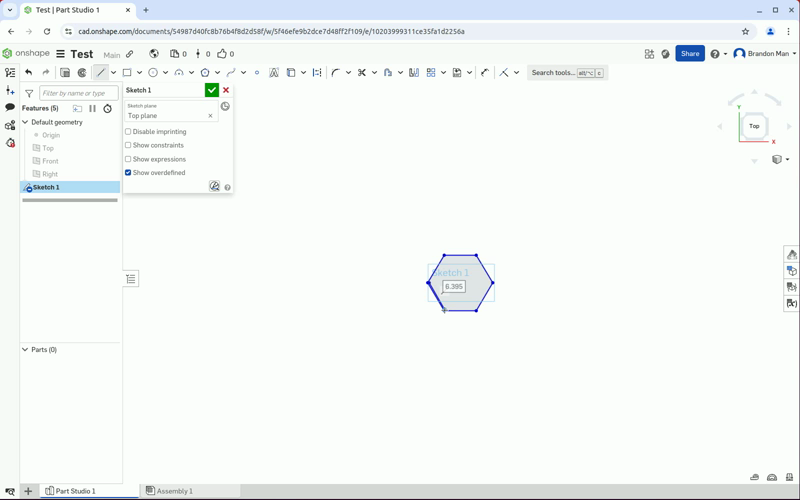
mouse_move(474, 309)
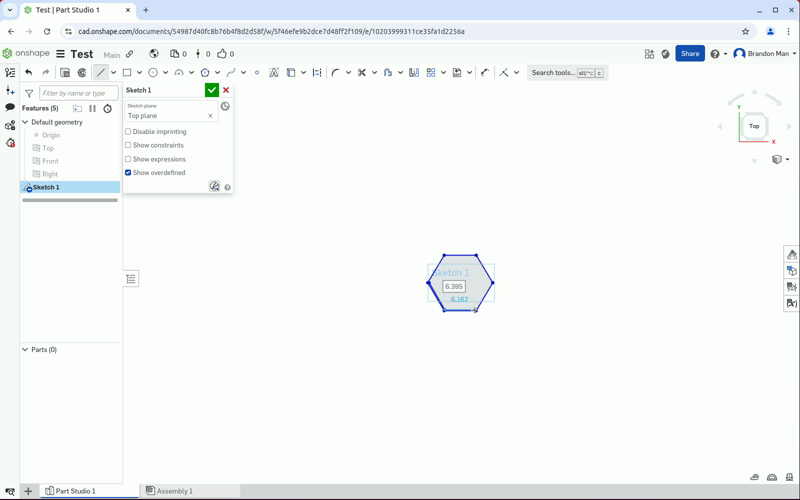
mouse_move(475, 310)
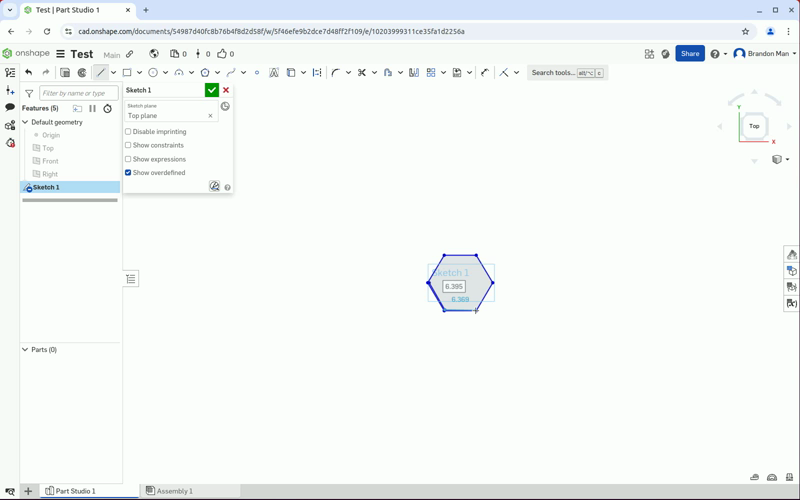
scroll(6)
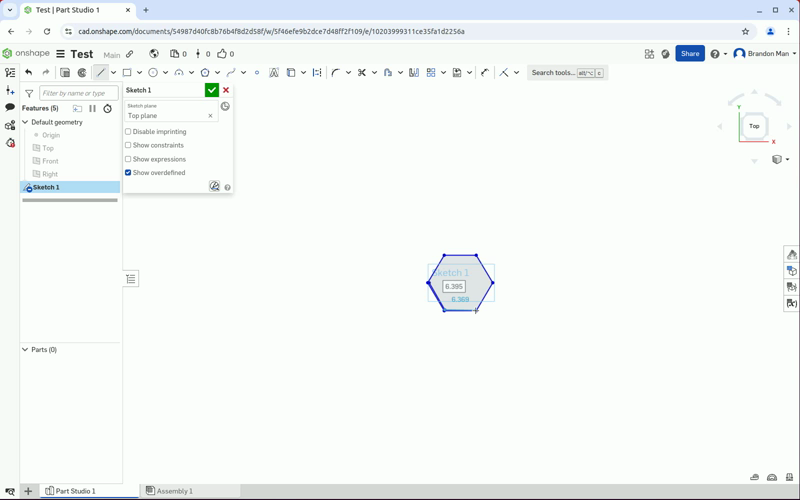
scroll(6)
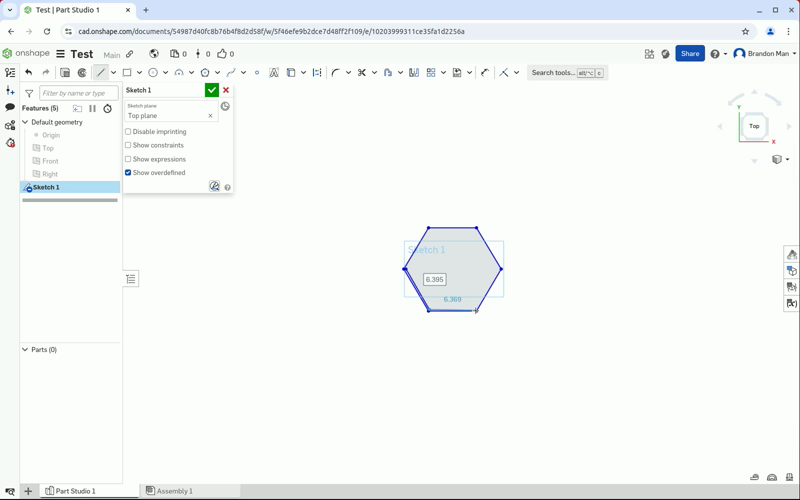
scroll(6)
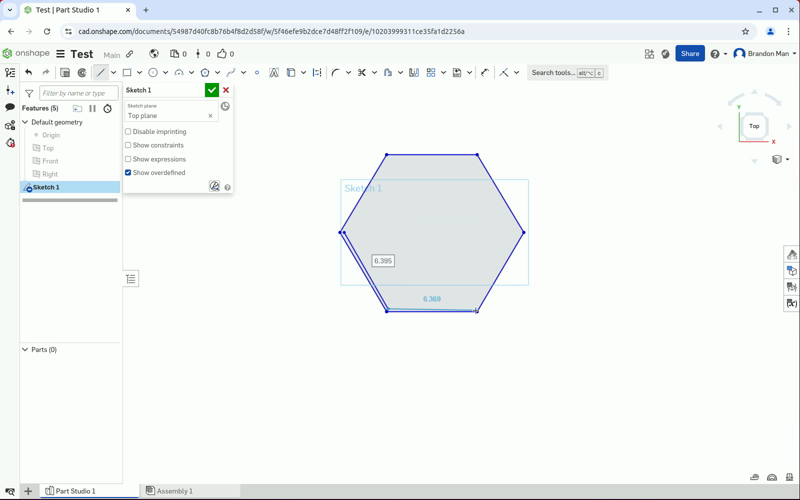
scroll(6)
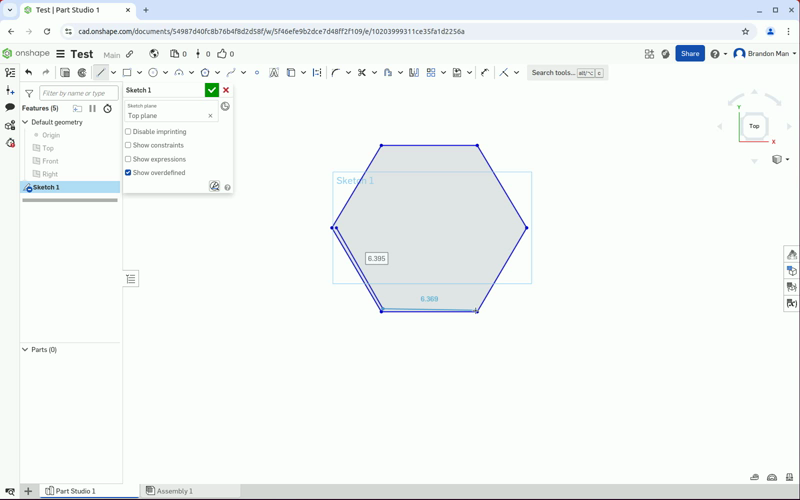
scroll(6)
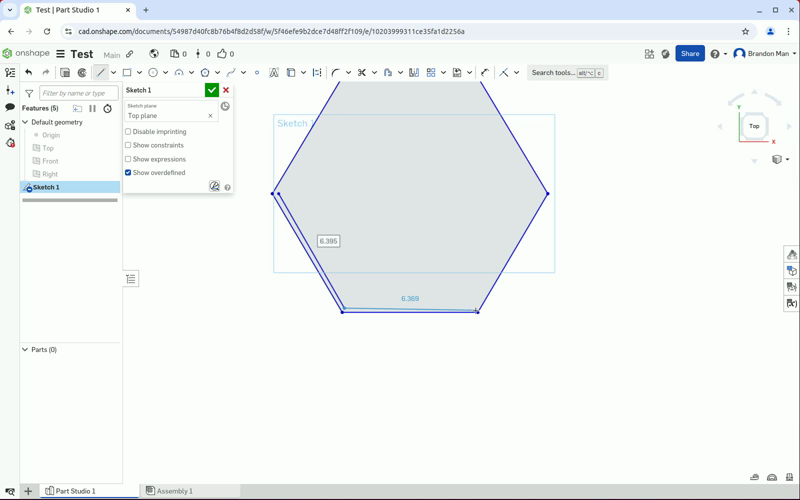
scroll(6)
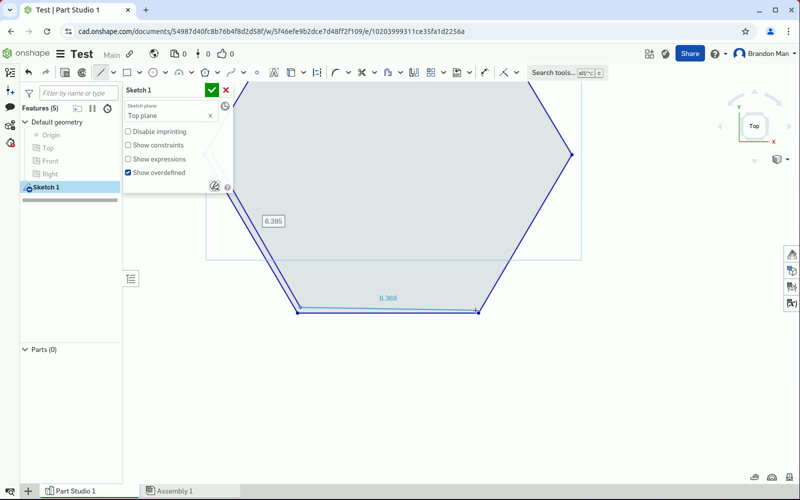
scroll(6)
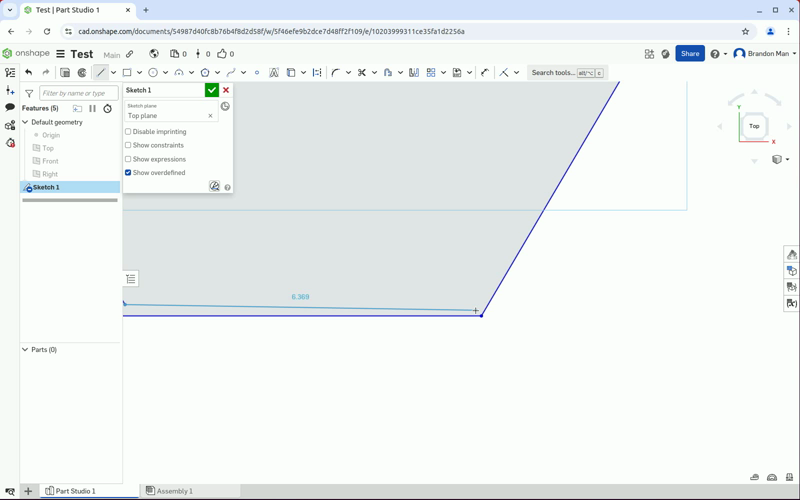
click(475, 310)
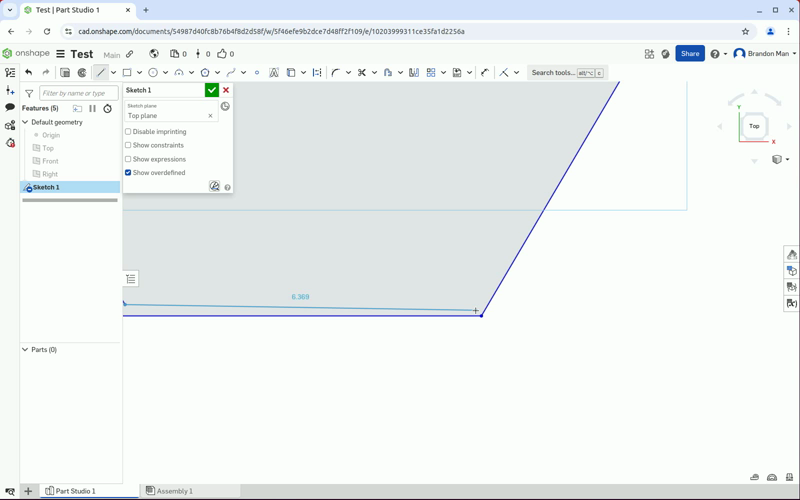
scroll(-6)
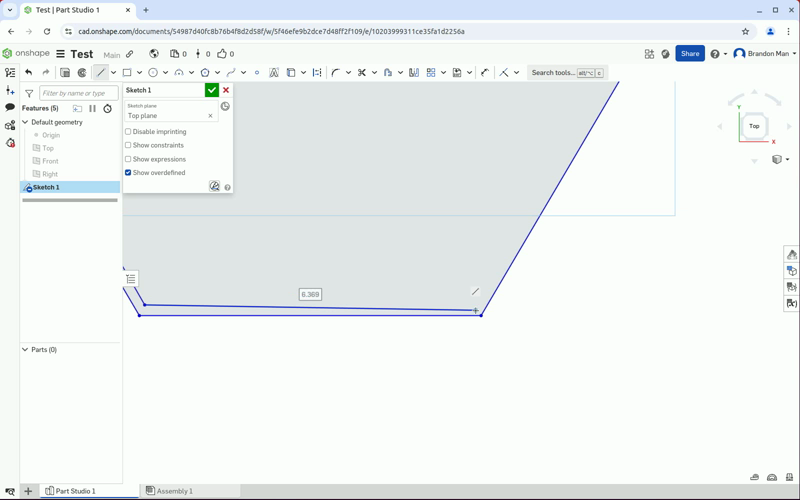
scroll(-6)
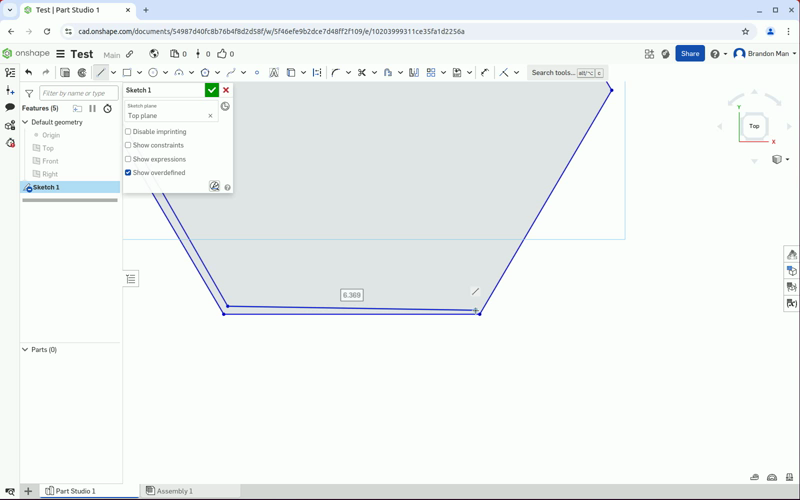
scroll(-6)
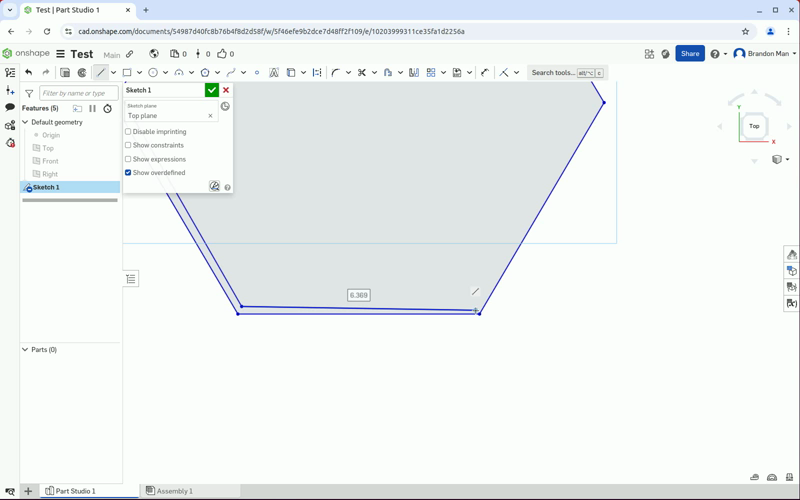
scroll(-6)
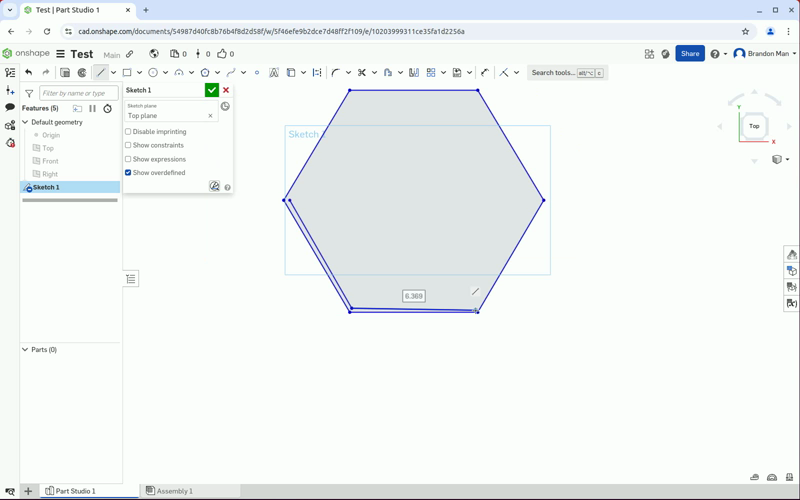
scroll(-6)
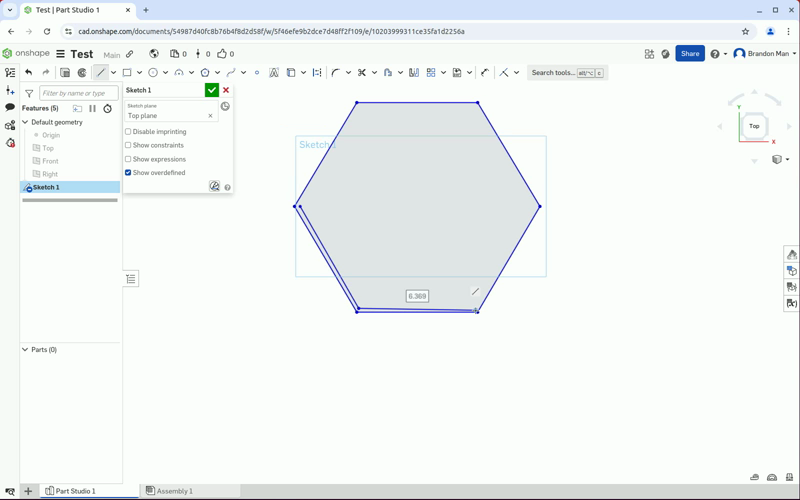
scroll(-6)
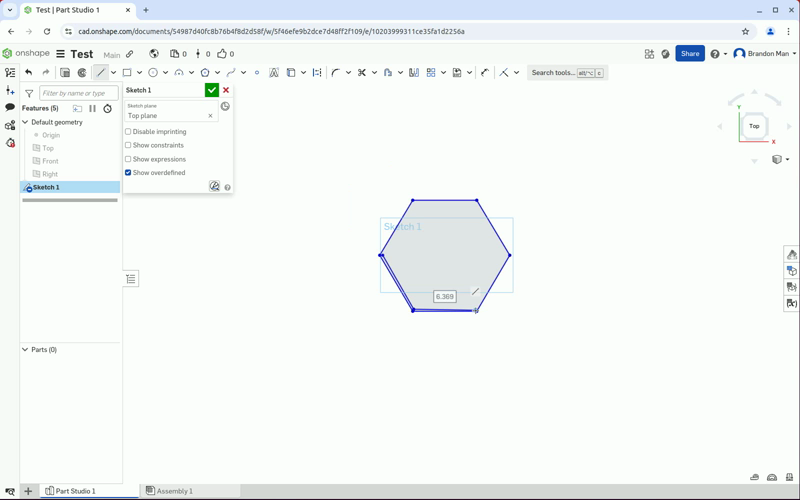
scroll(-6)
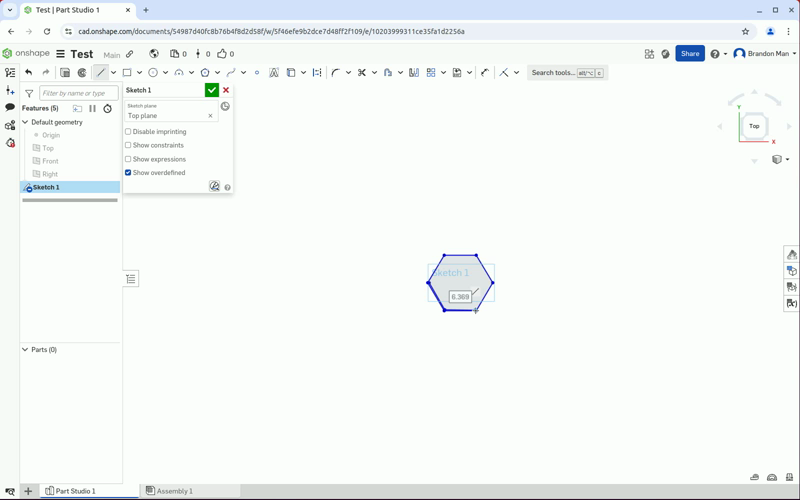
key_up(shift)
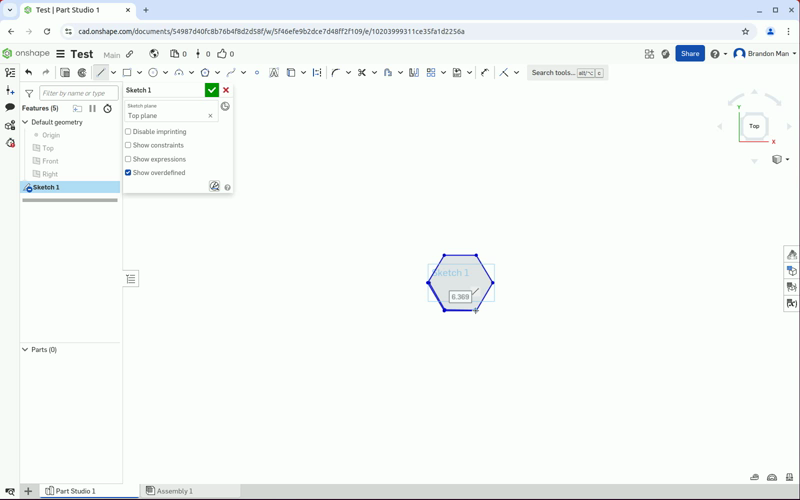
key_down(shift)
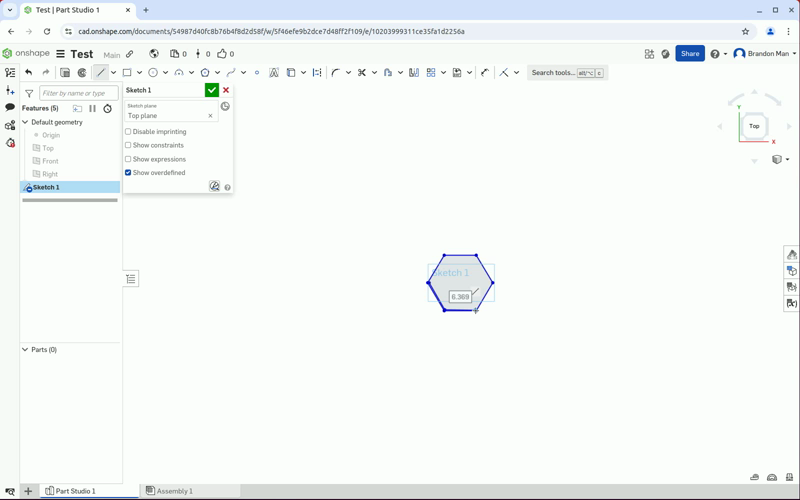
mouse_move(505, 310)
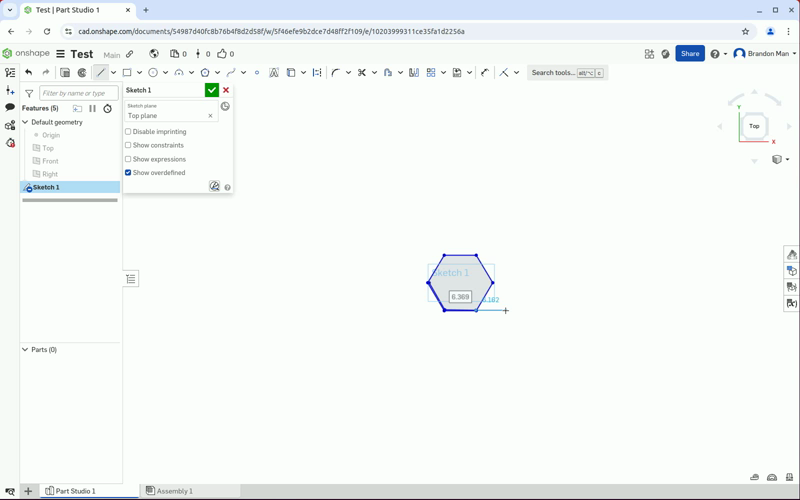
mouse_move(491, 282)
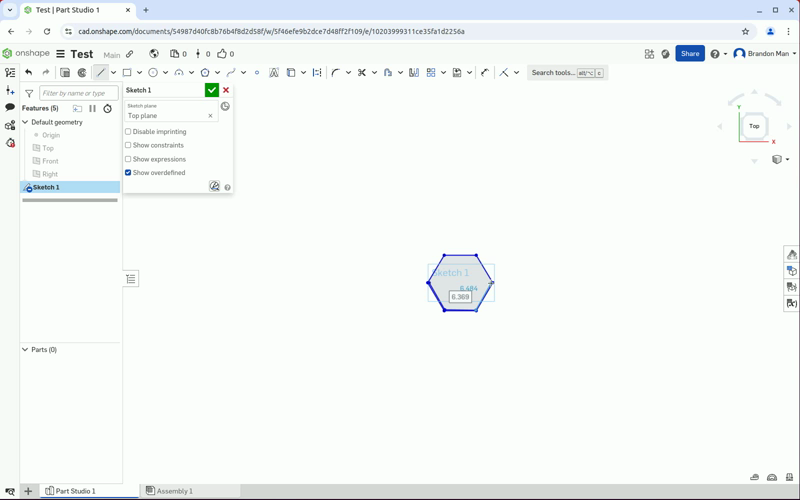
scroll(6)
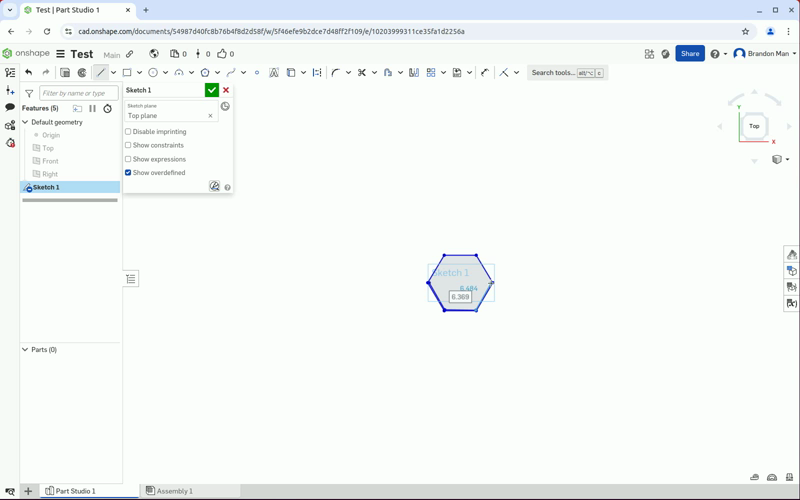
scroll(6)
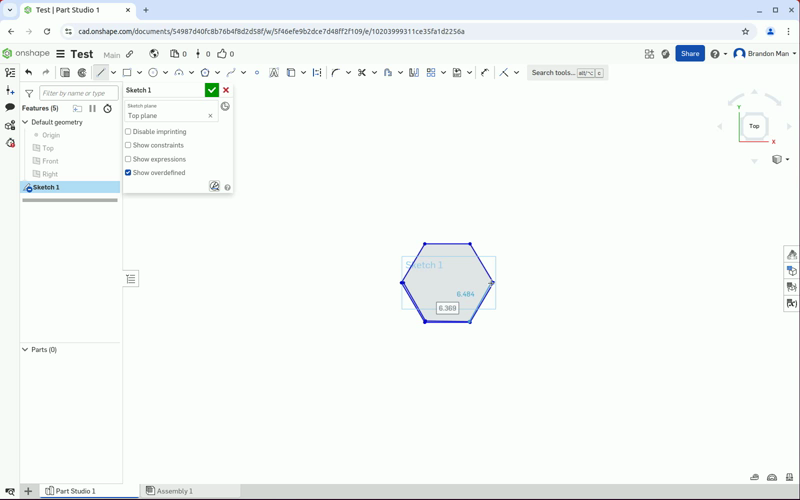
scroll(6)
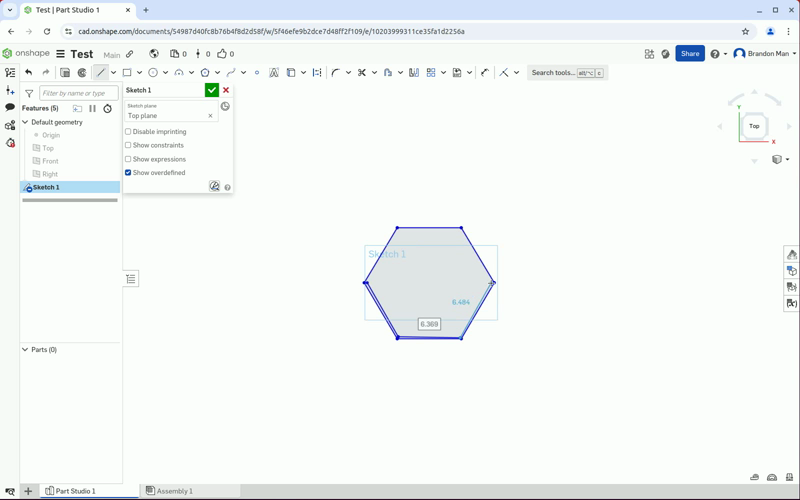
scroll(6)
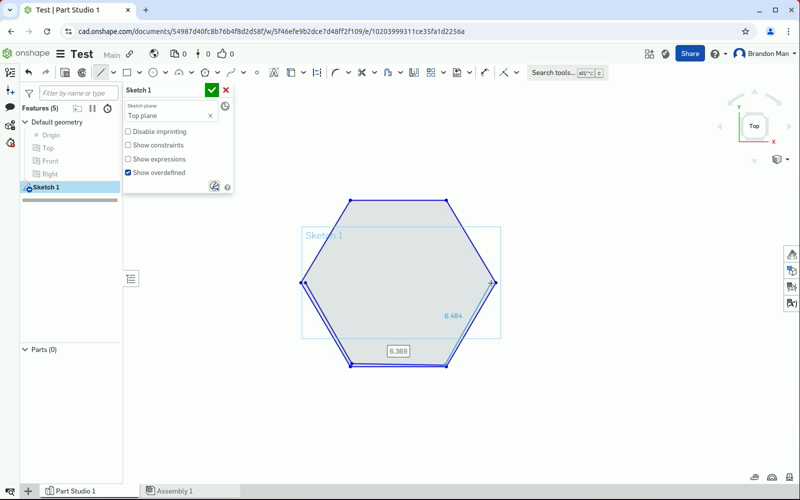
scroll(6)
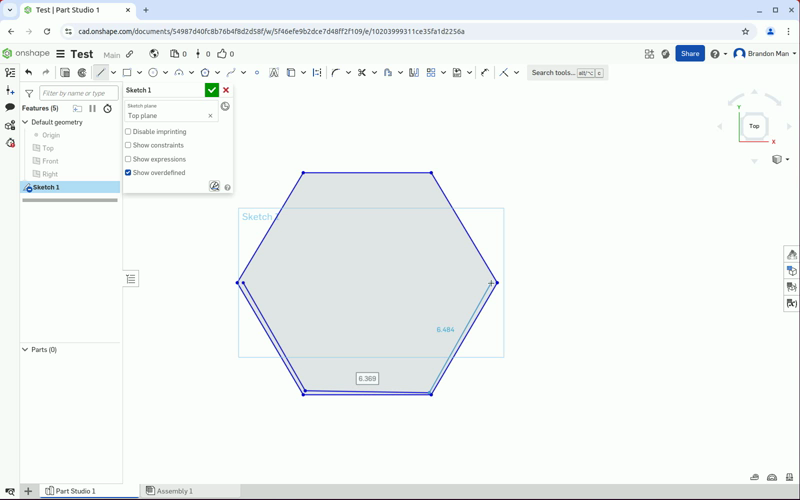
scroll(6)
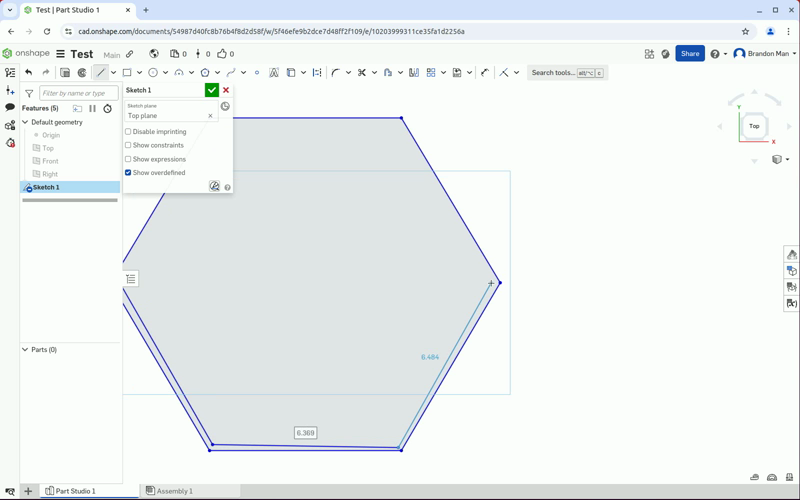
scroll(6)
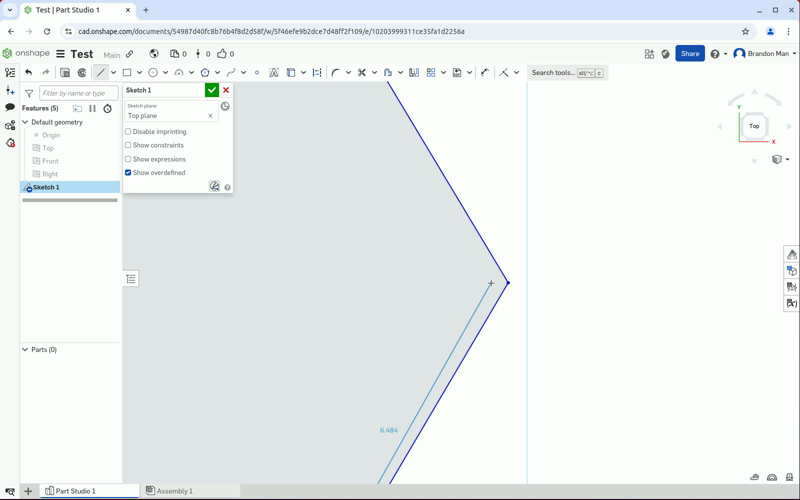
click(491, 282)
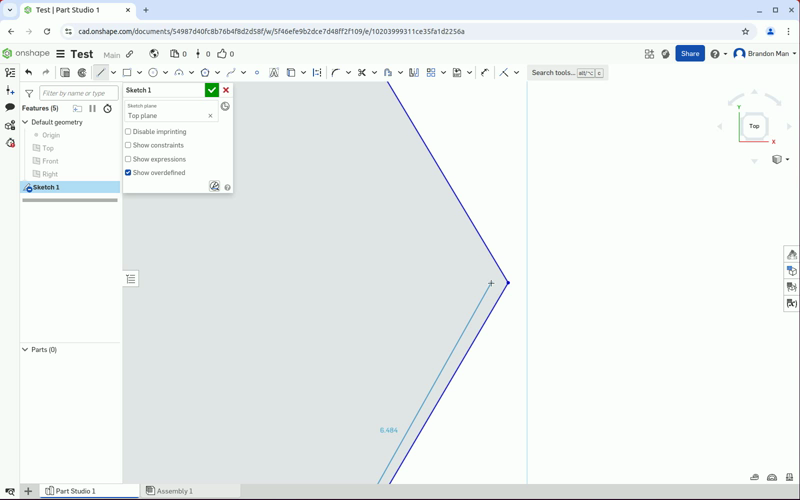
scroll(-6)
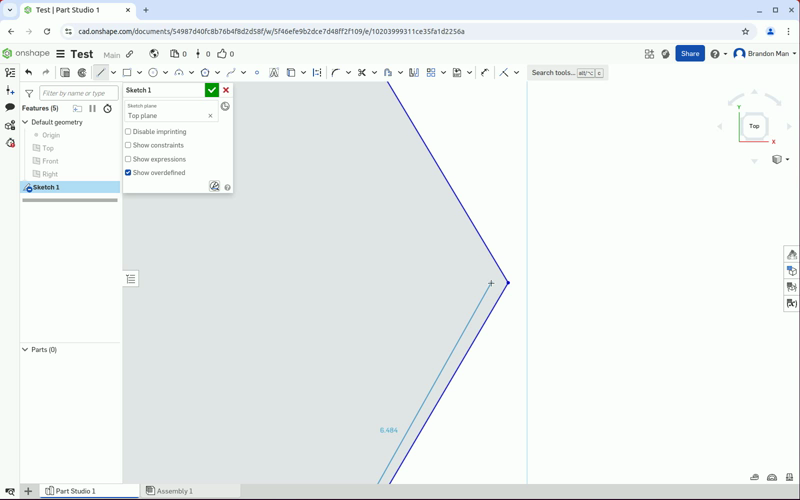
scroll(-6)
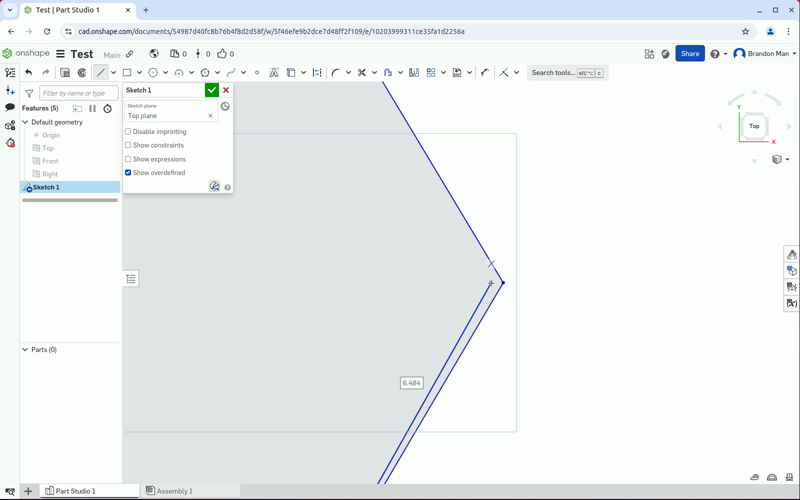
scroll(-6)
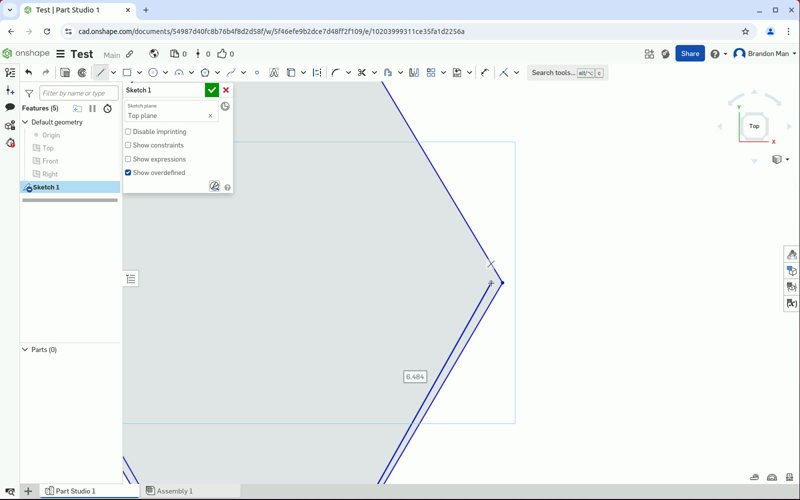
scroll(-6)
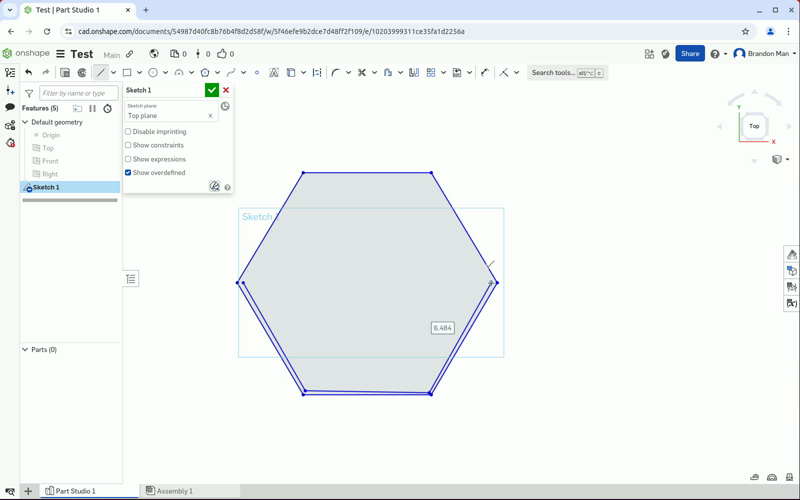
scroll(-6)
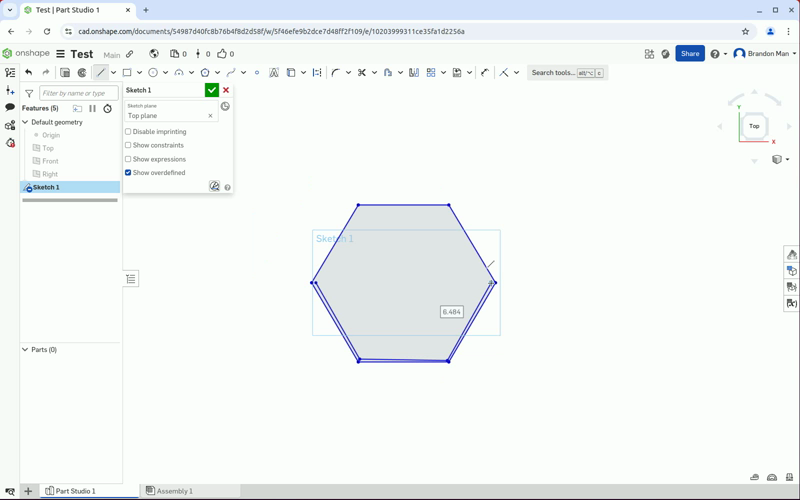
scroll(-6)
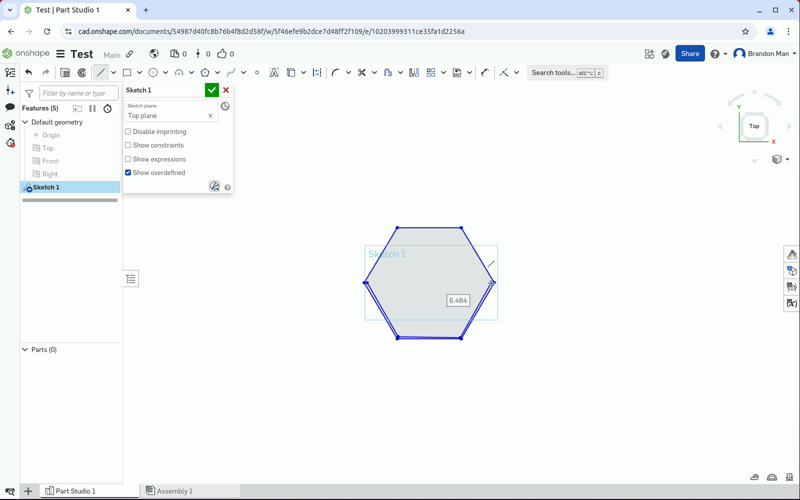
scroll(-6)
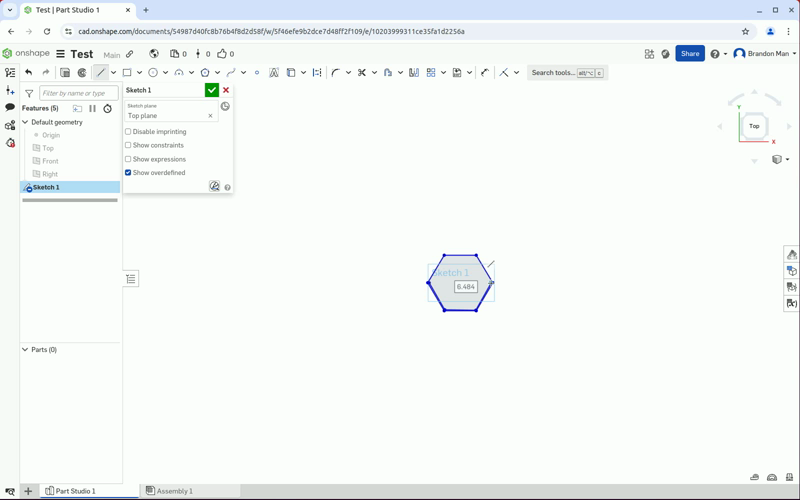
key_up(shift)
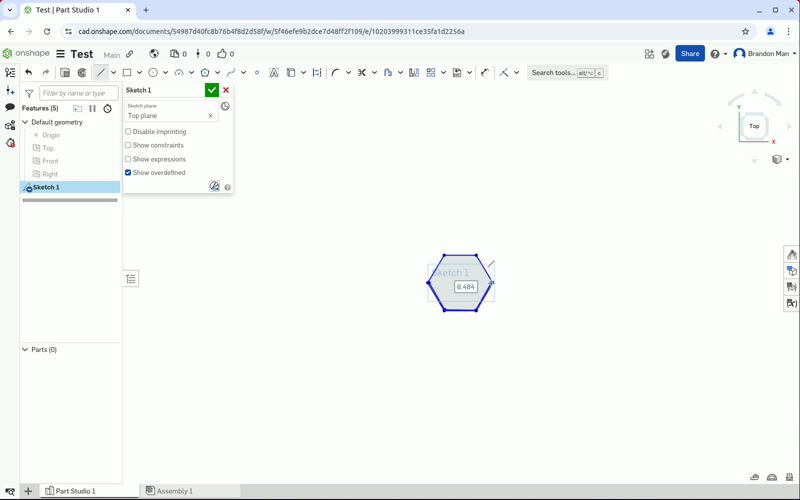
key_down(shift)
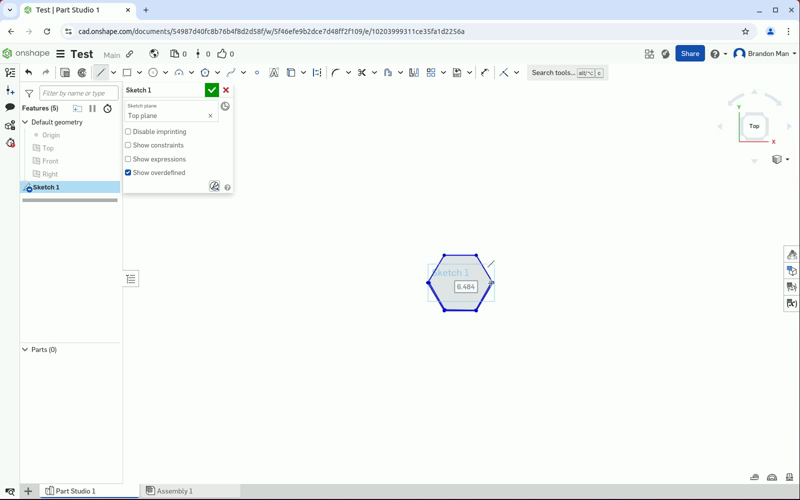
mouse_move(521, 282)
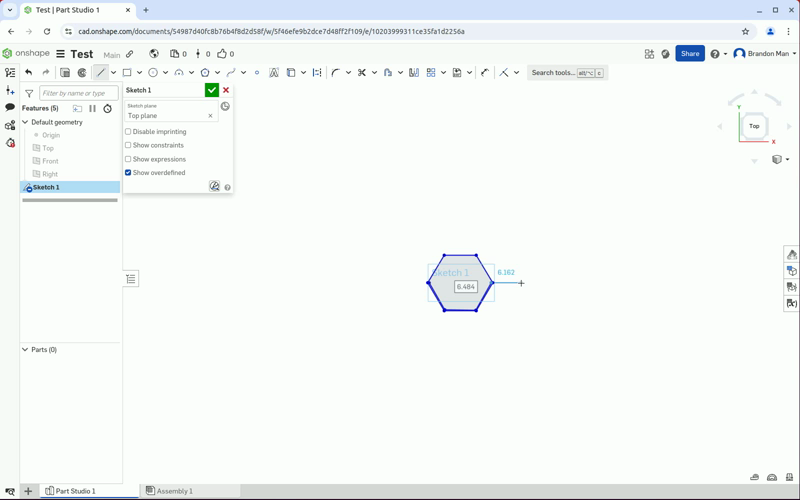
mouse_move(475, 256)
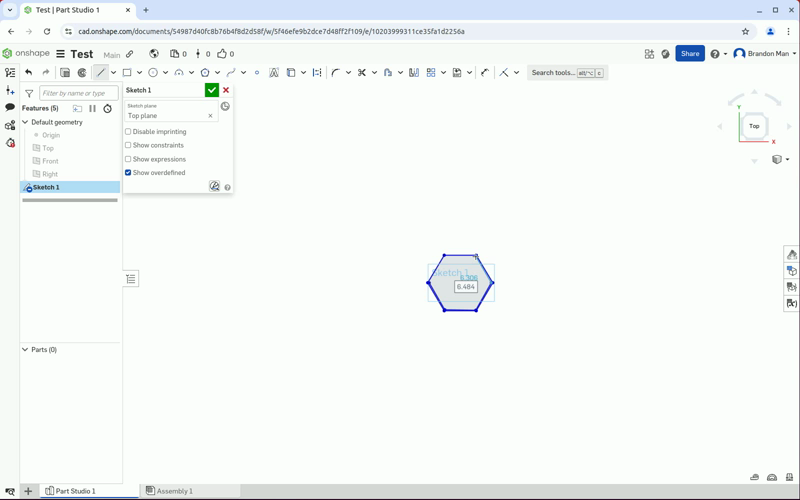
scroll(6)
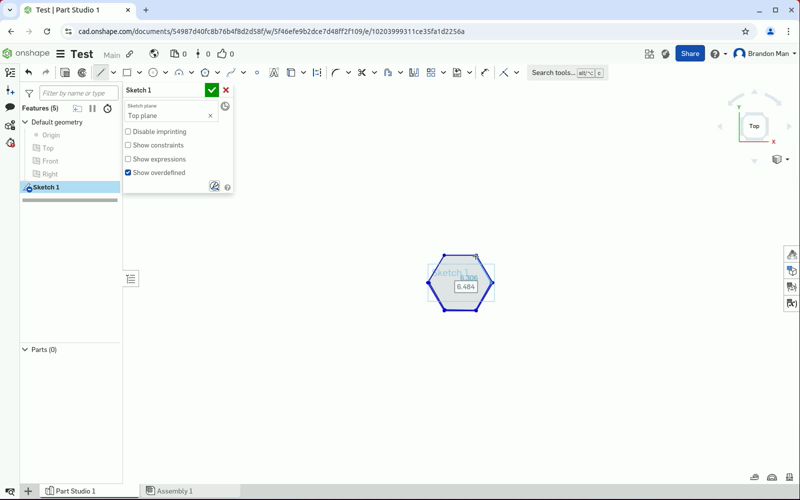
scroll(6)
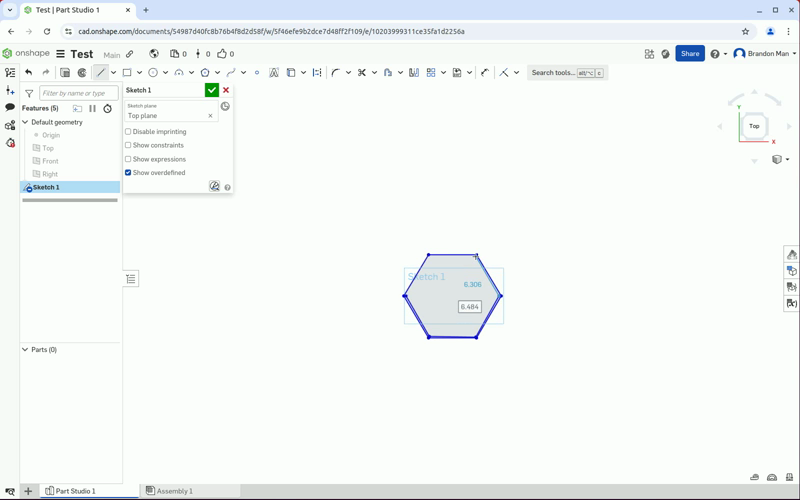
scroll(6)
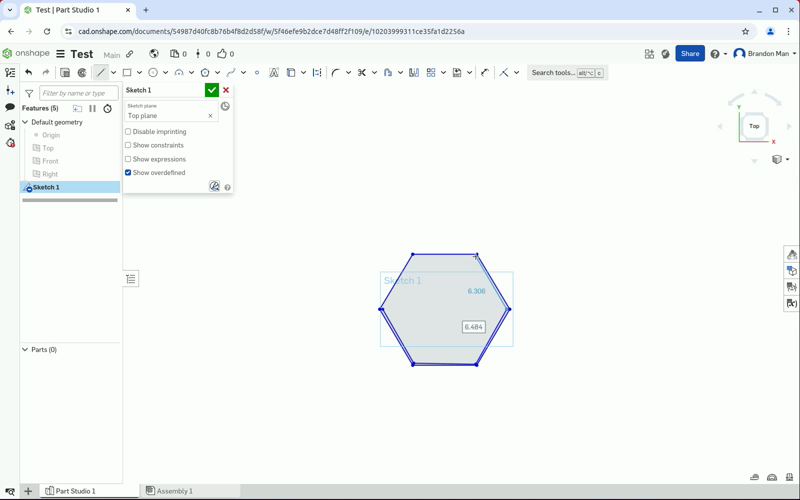
scroll(6)
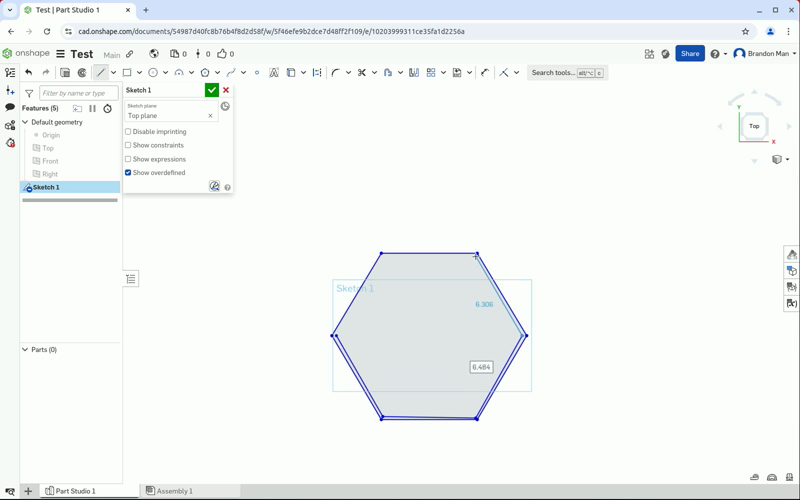
scroll(6)
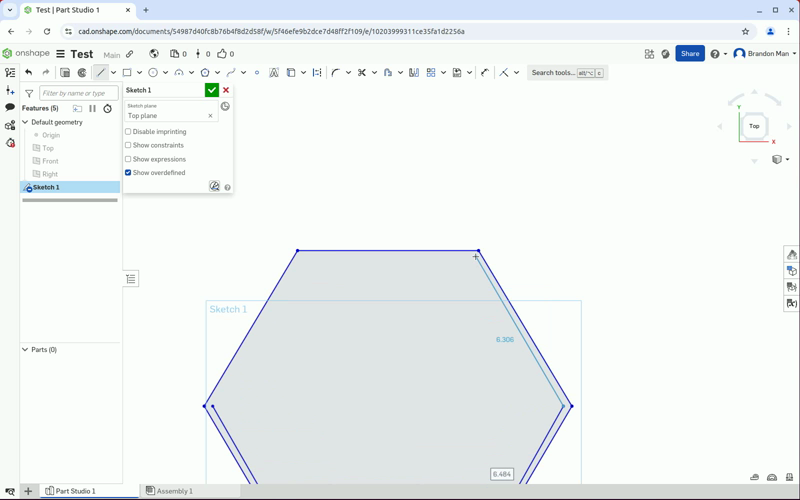
scroll(6)
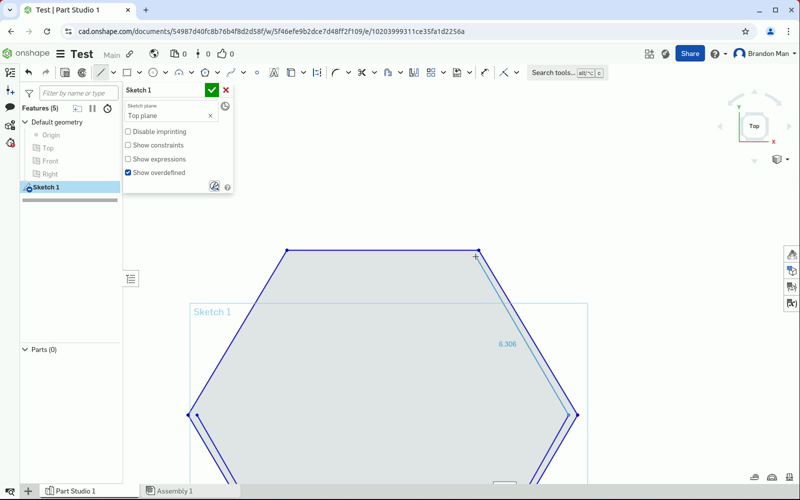
scroll(6)
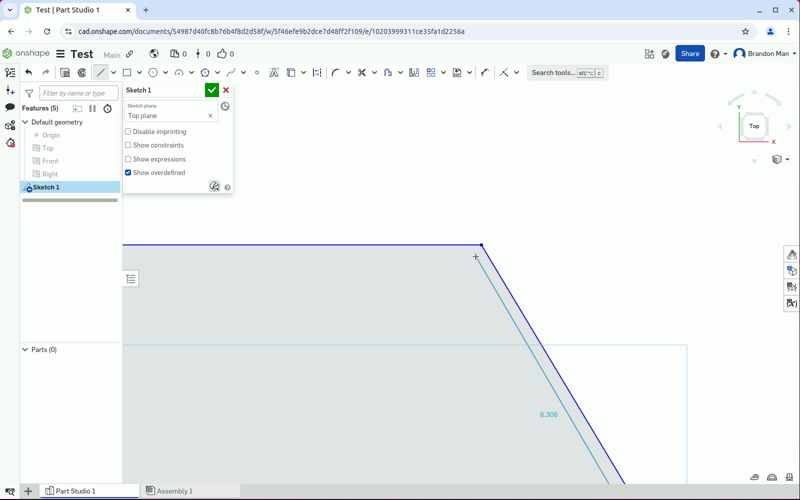
click(475, 256)
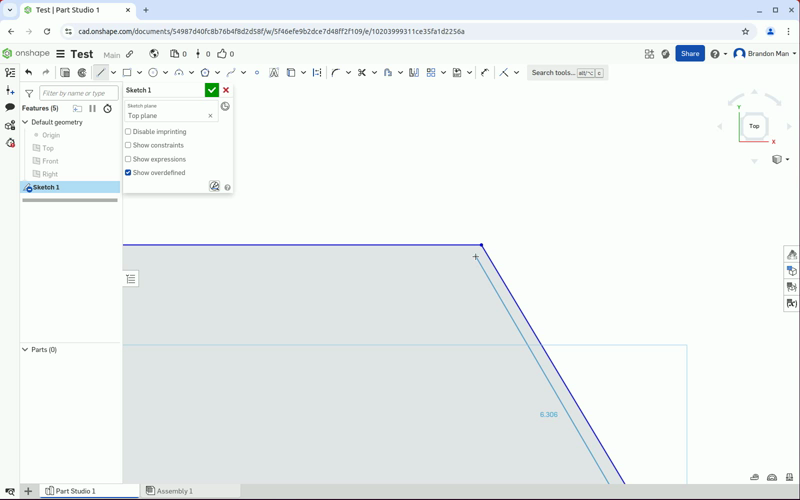
scroll(-6)
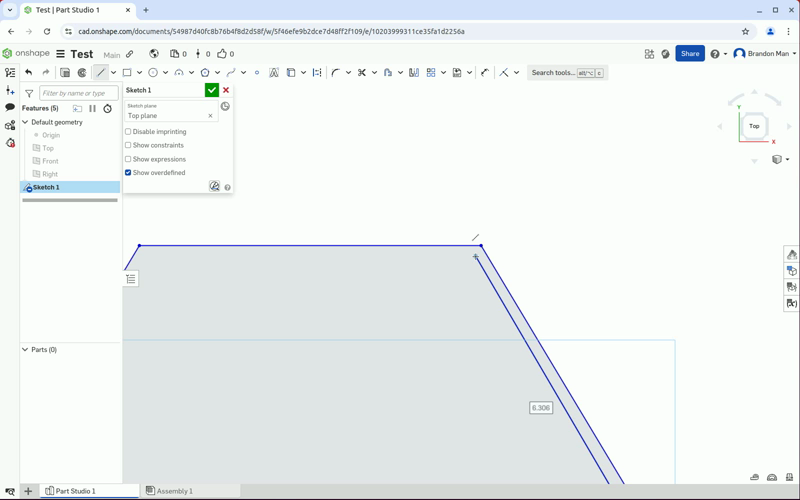
scroll(-6)
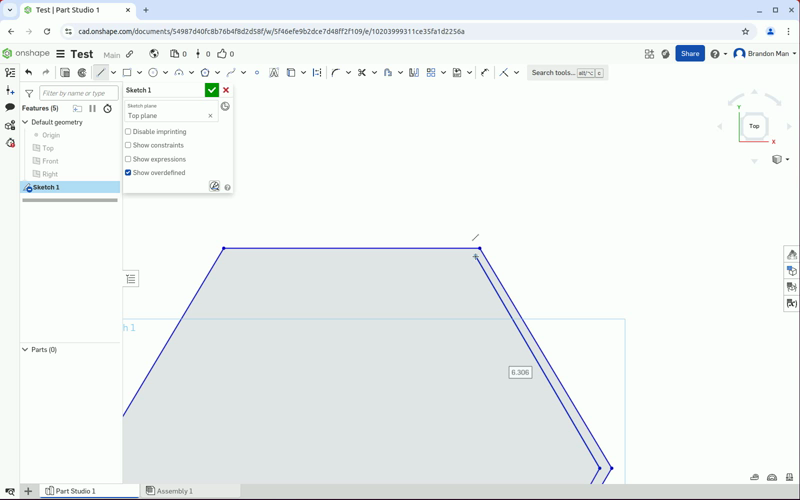
scroll(-6)
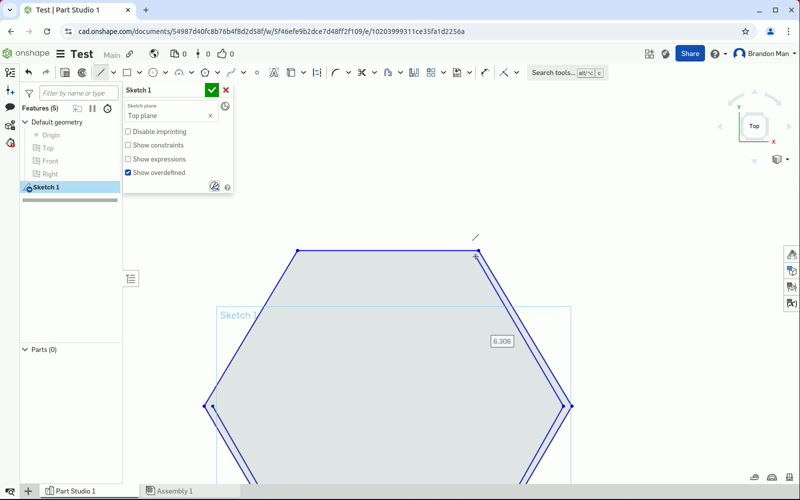
scroll(-6)
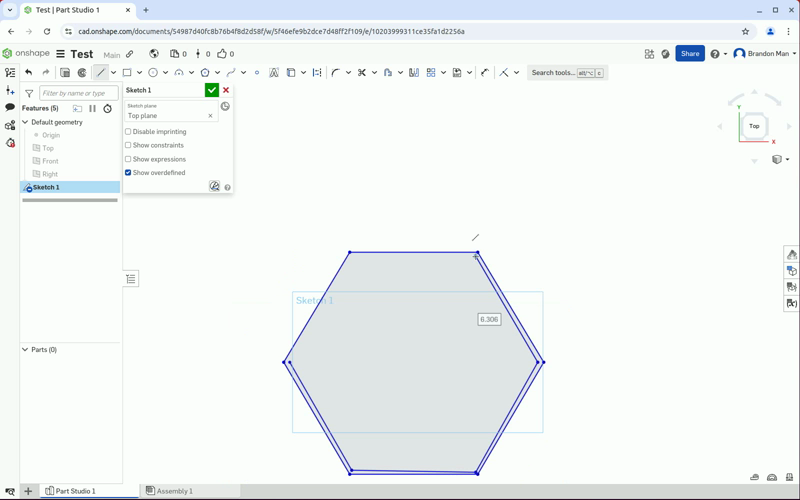
scroll(-6)
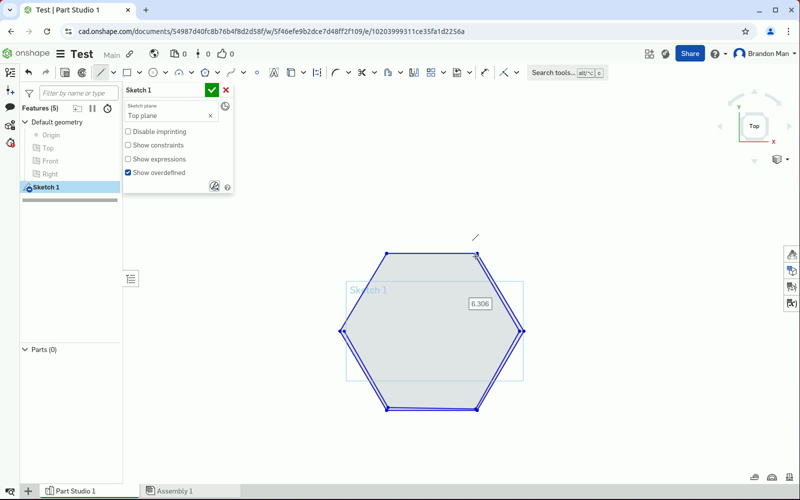
scroll(-6)
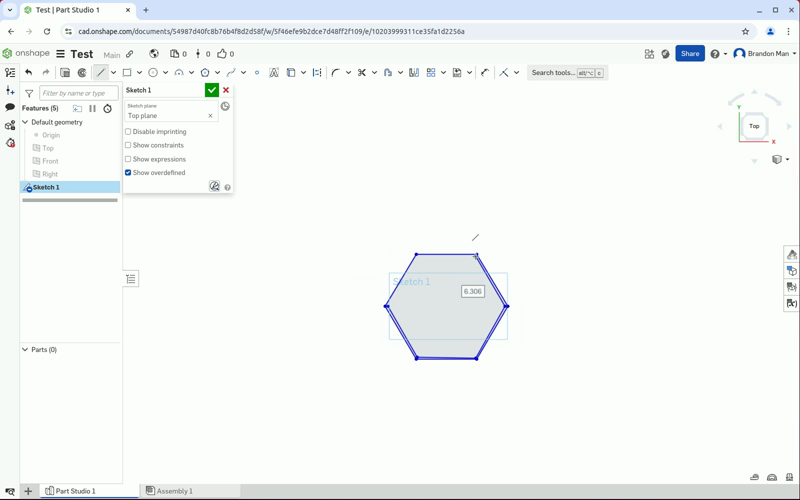
scroll(-6)
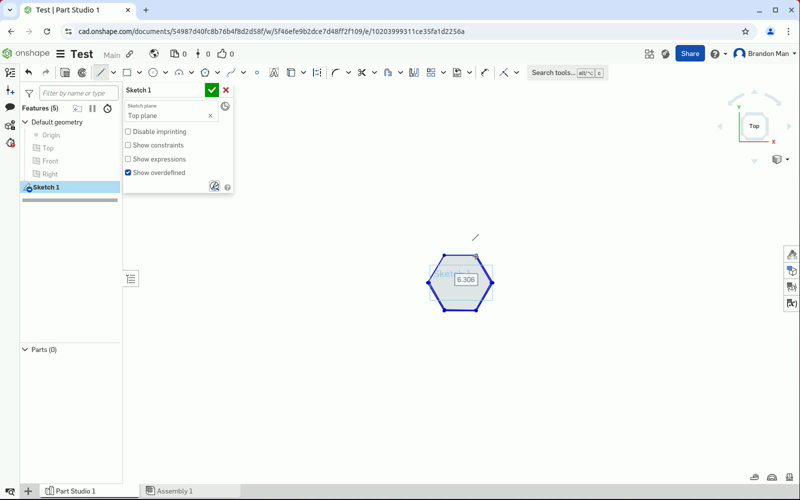
key_up(shift)
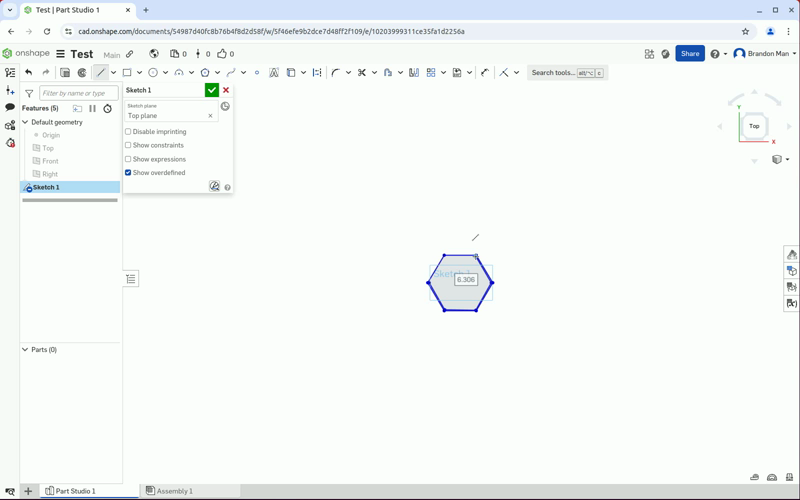
key_down(shift)
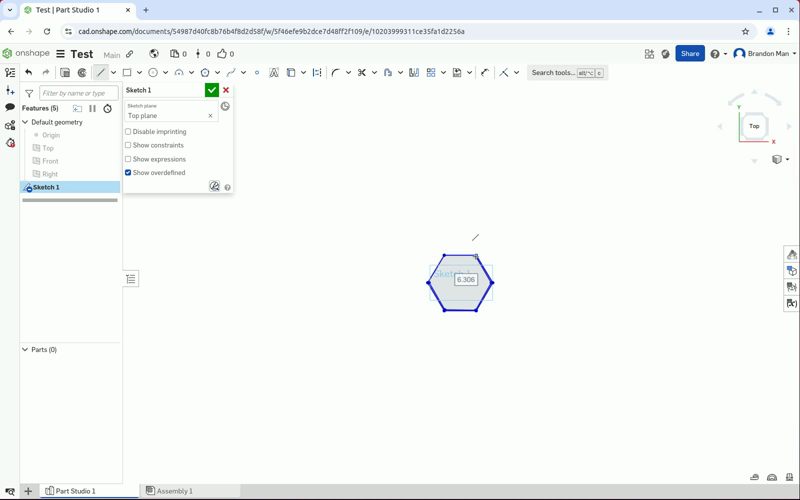
mouse_move(505, 256)
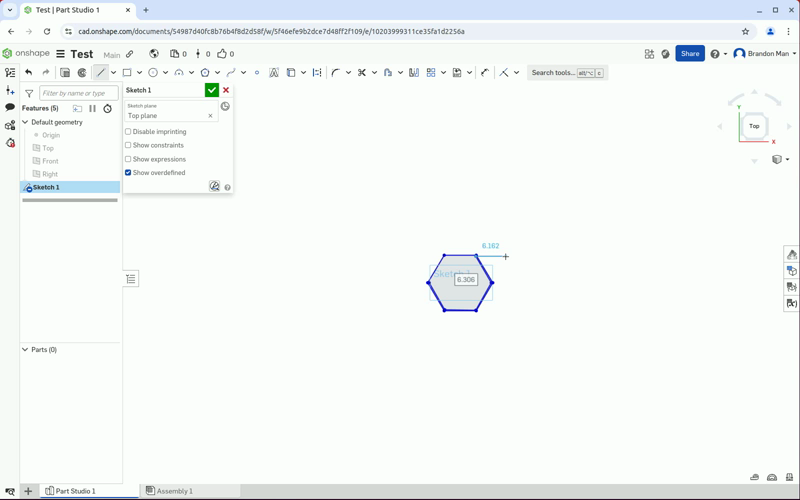
mouse_move(444, 256)
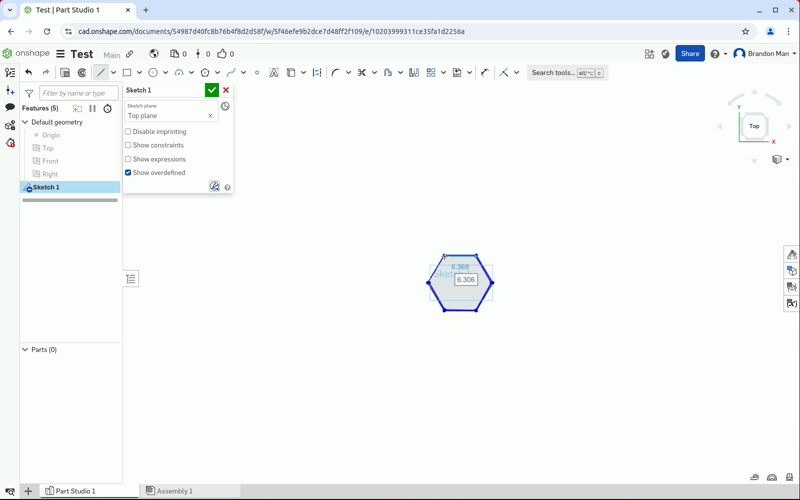
scroll(6)
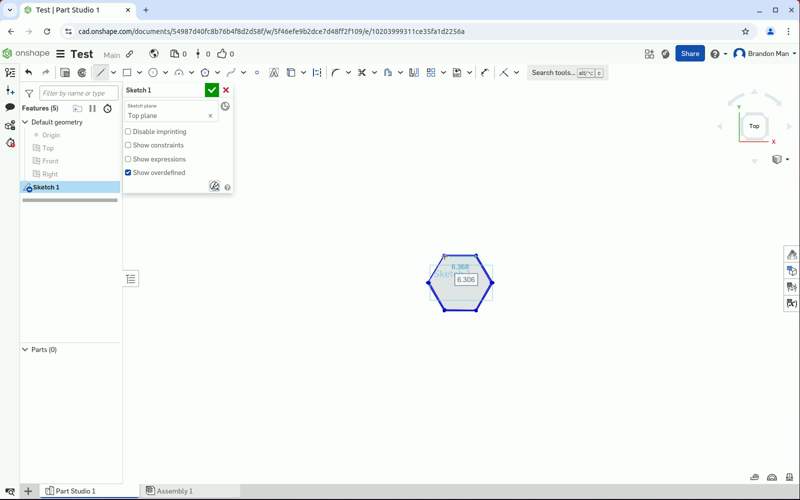
scroll(6)
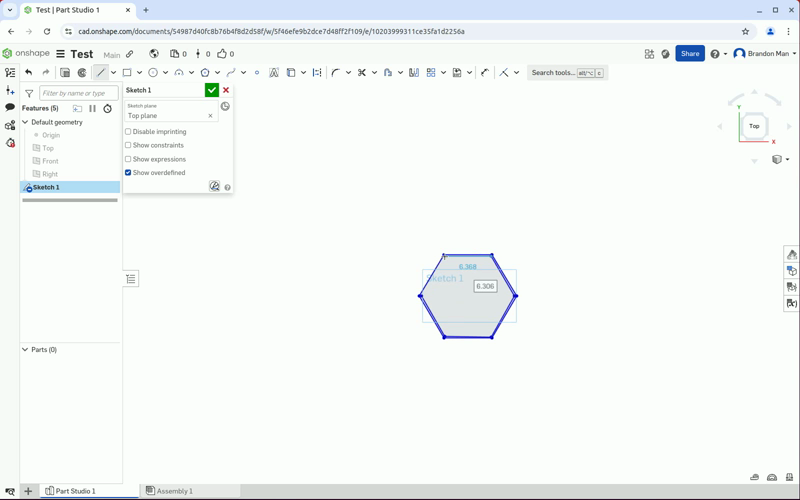
scroll(6)
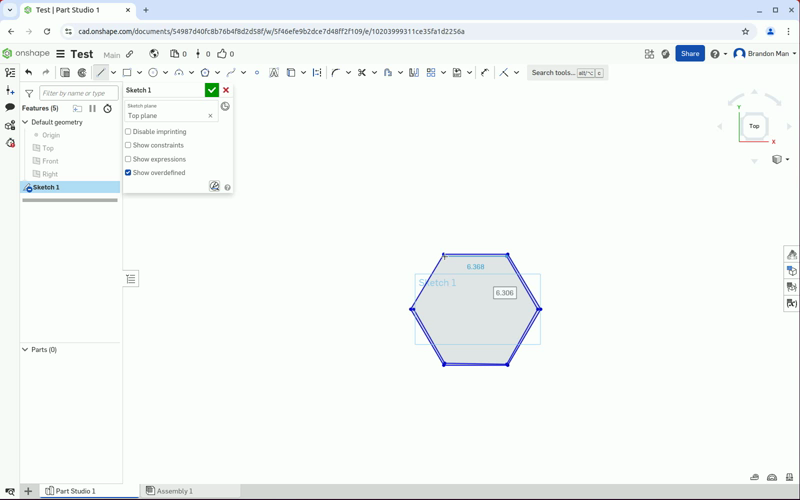
scroll(6)
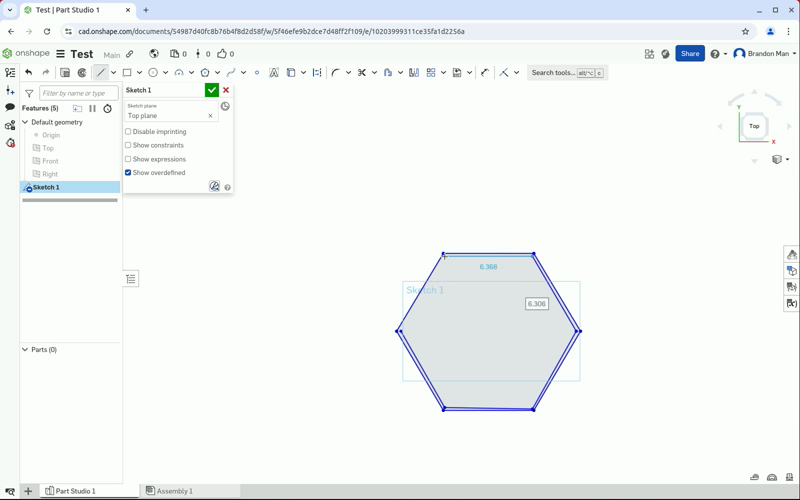
scroll(6)
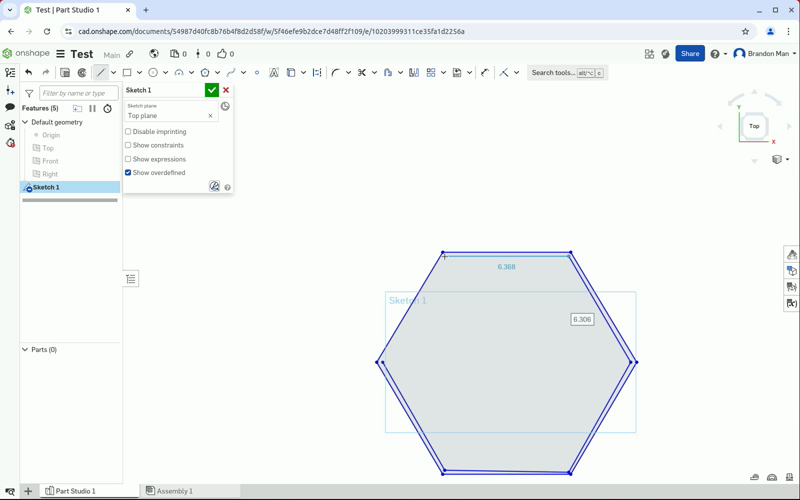
scroll(6)
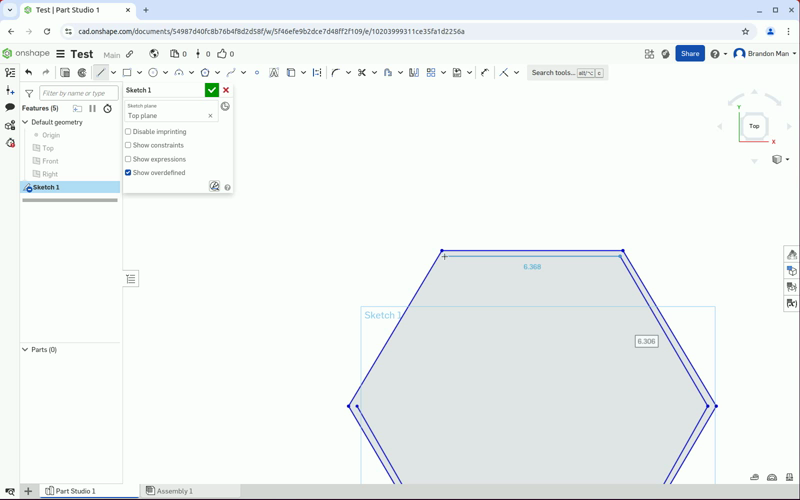
scroll(6)
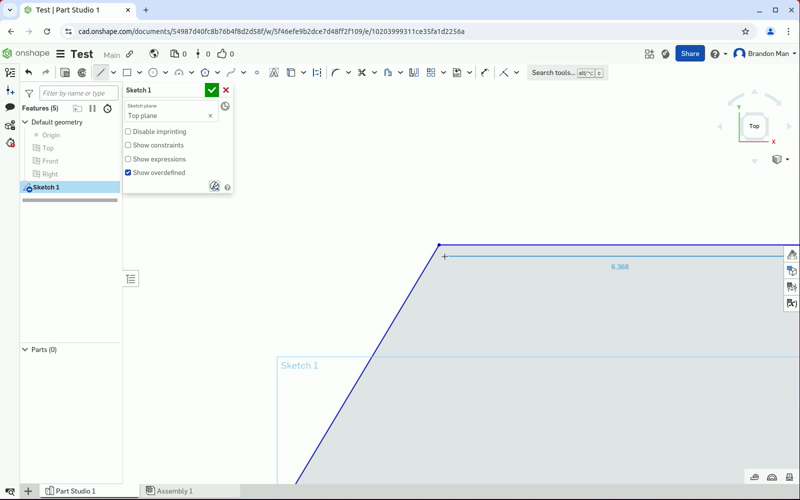
click(444, 256)
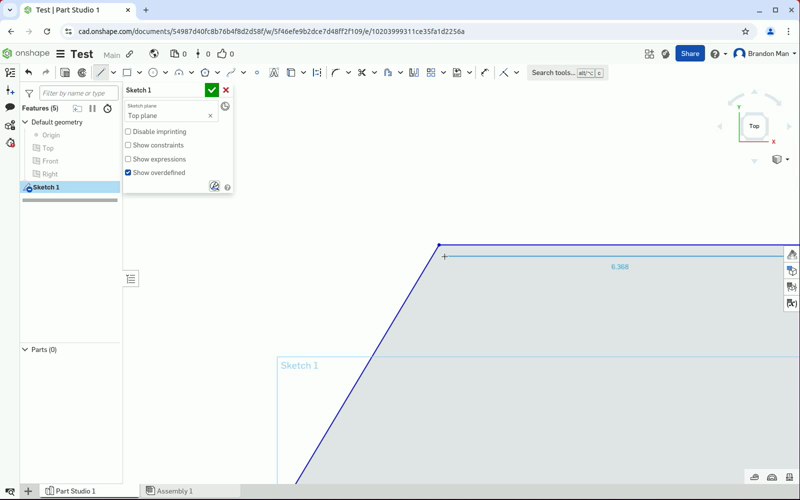
scroll(-6)
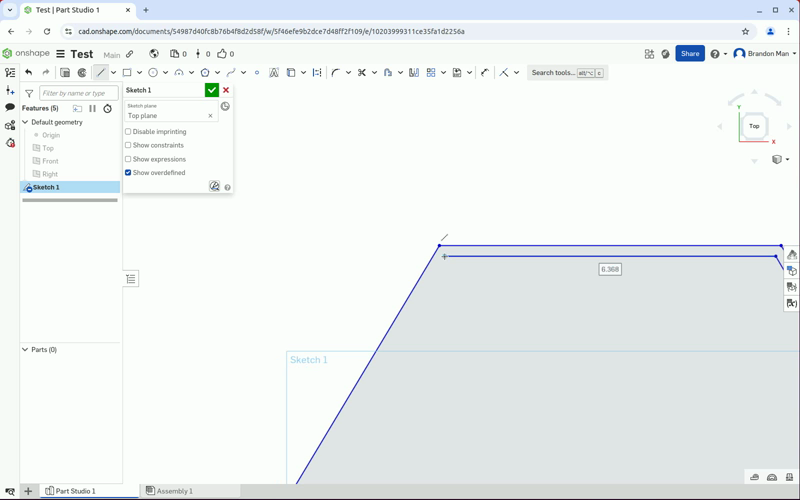
scroll(-6)
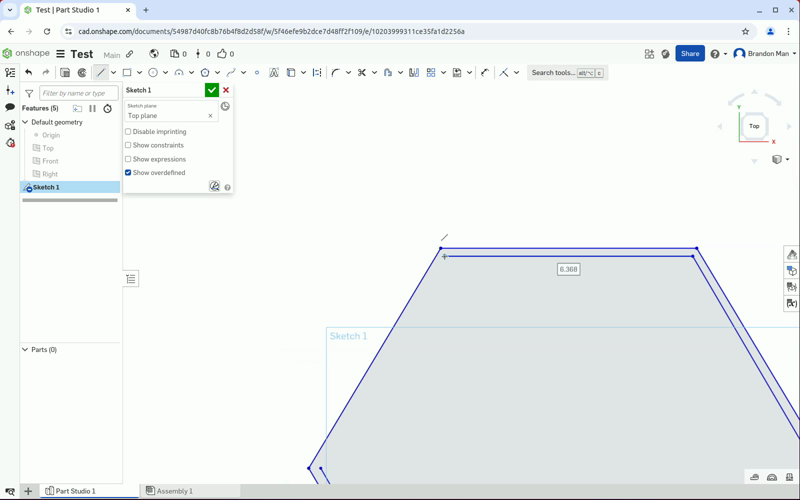
scroll(-6)
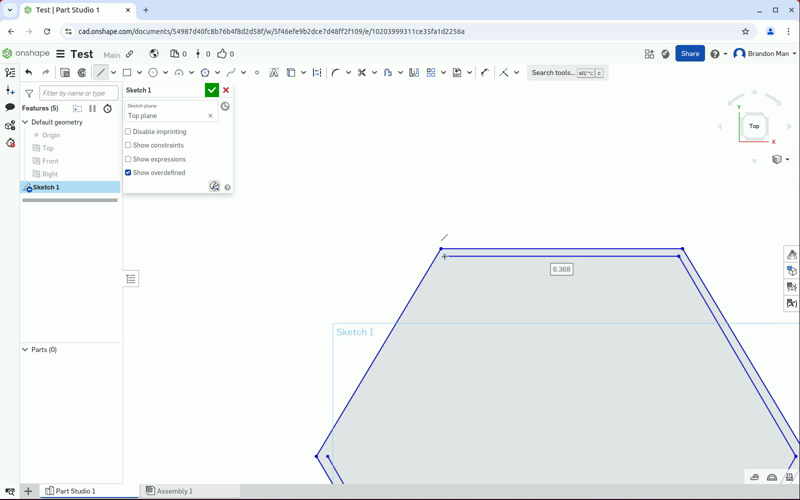
scroll(-6)
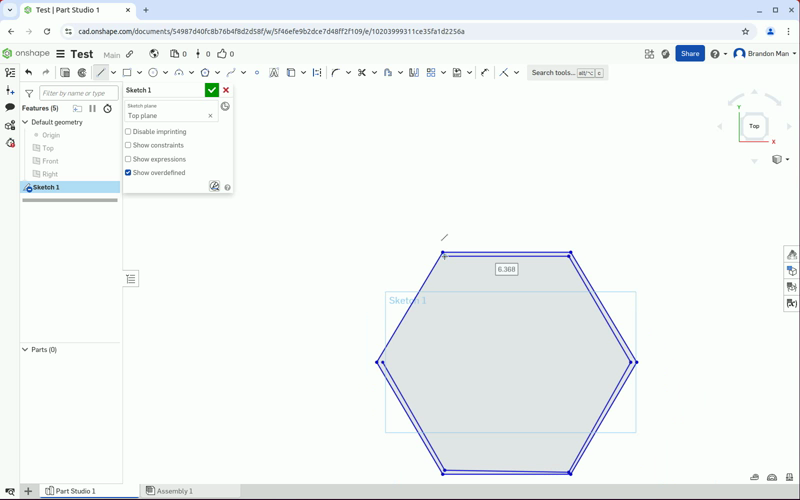
scroll(-6)
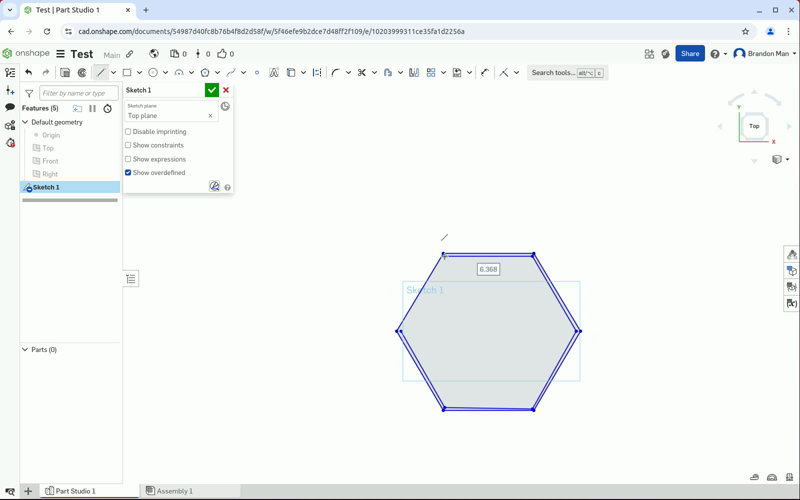
scroll(-6)
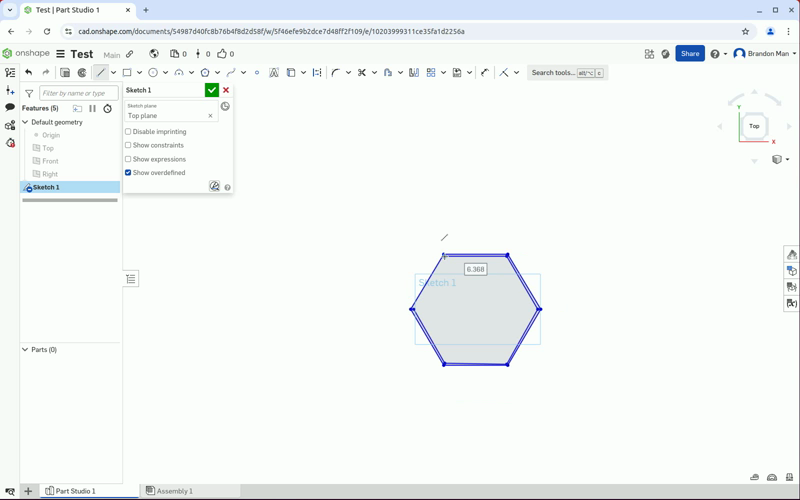
scroll(-6)
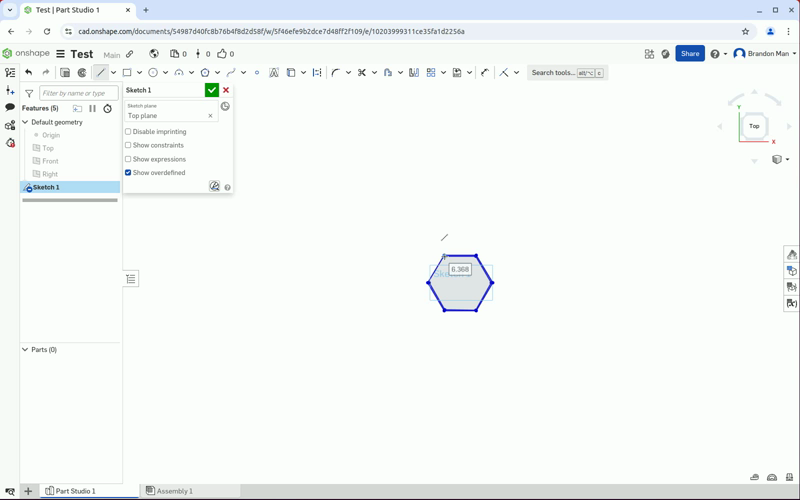
key_up(shift)
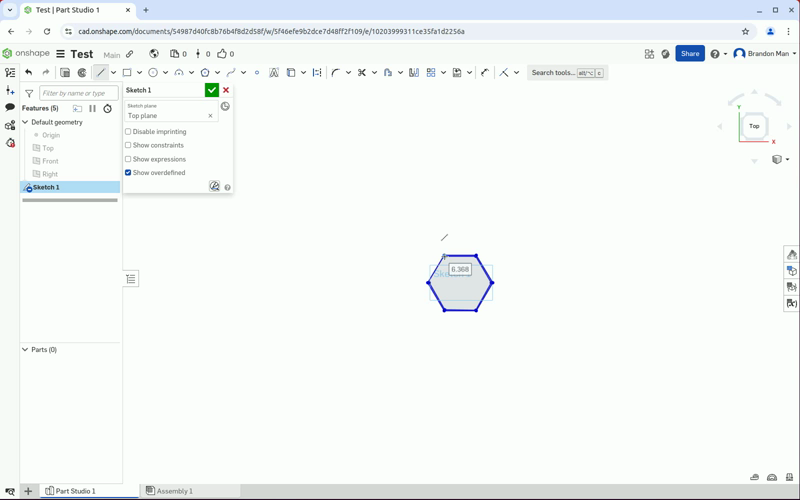
mouse_move(474, 256)
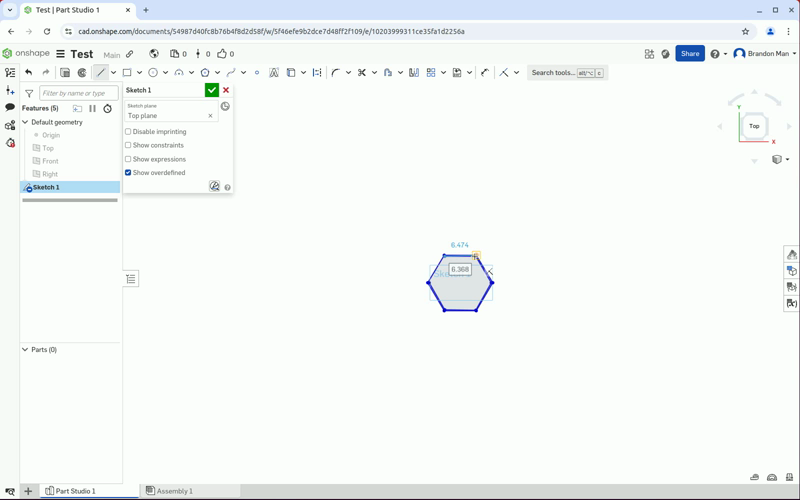
key_down(shift)
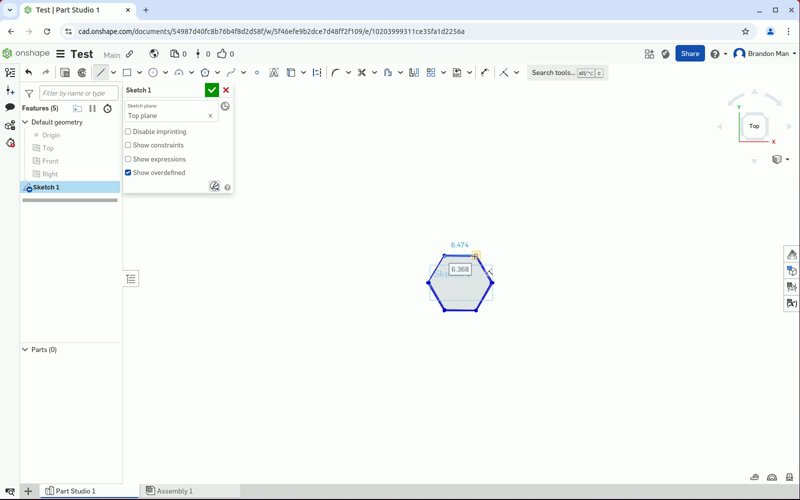
mouse_move(429, 282)
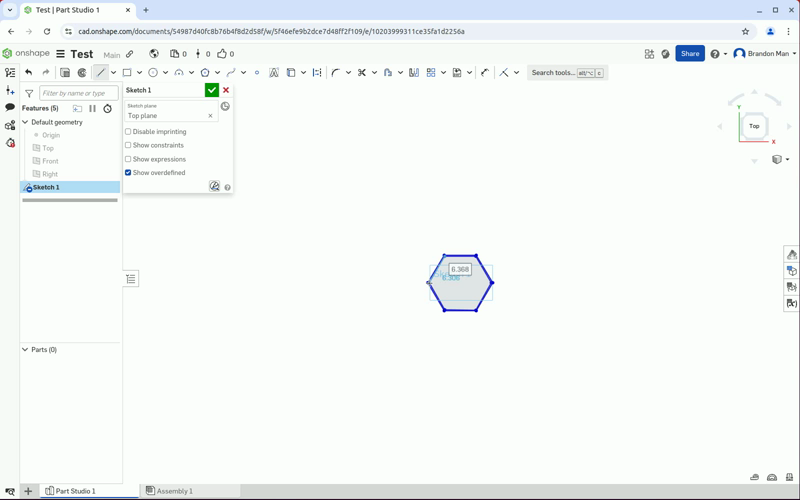
scroll(6)
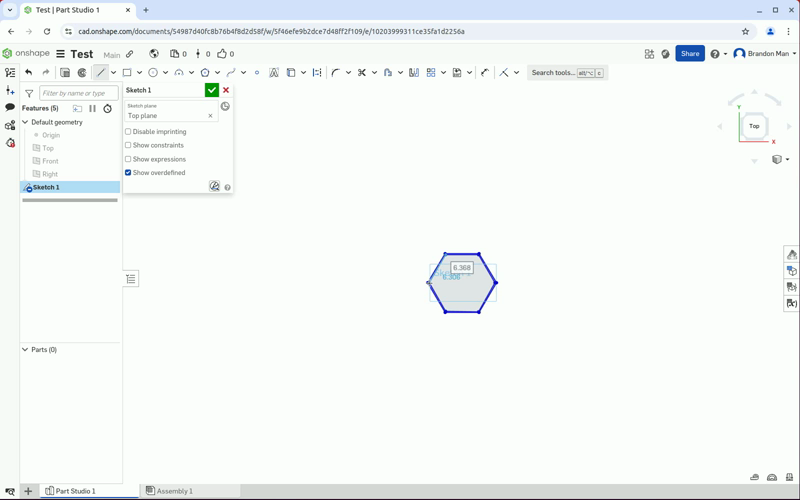
scroll(6)
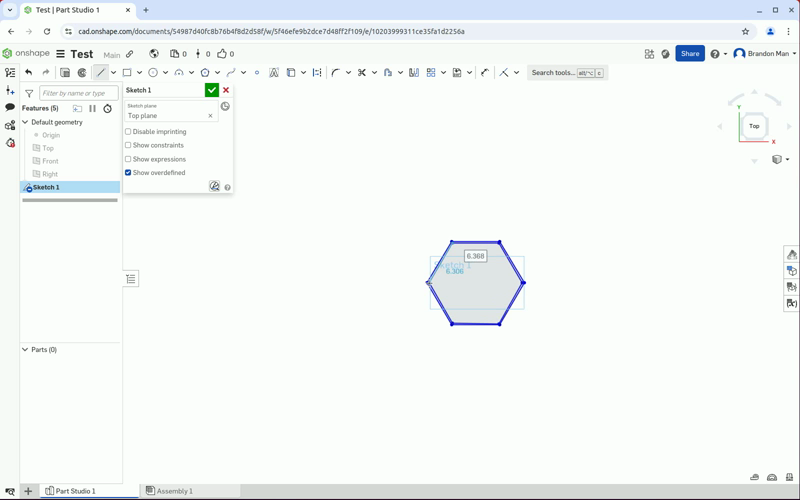
scroll(6)
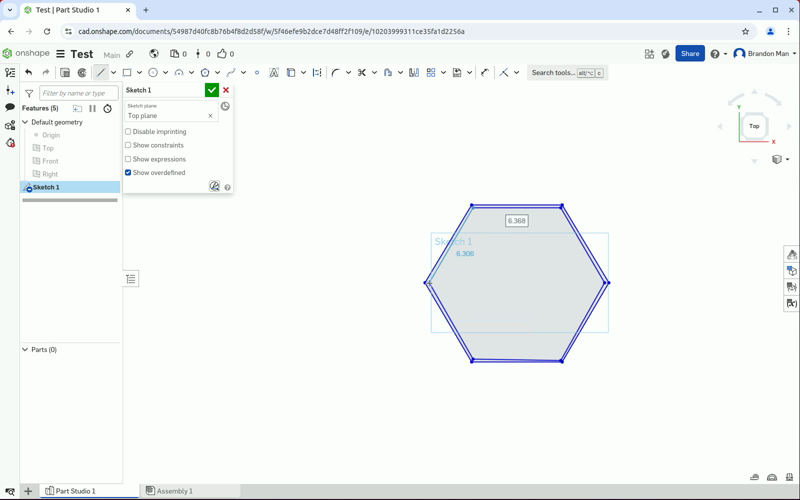
scroll(6)
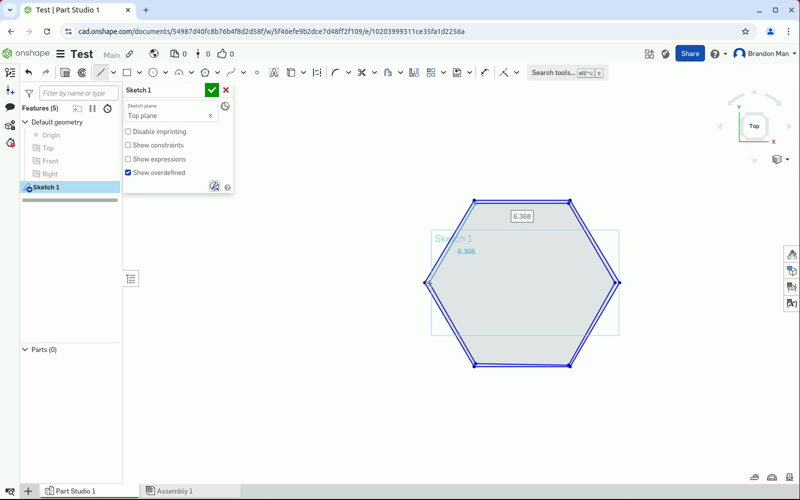
scroll(6)
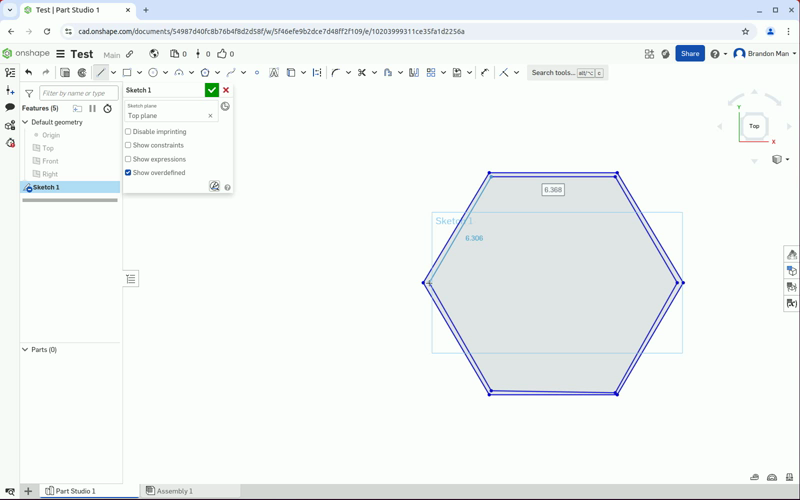
scroll(6)
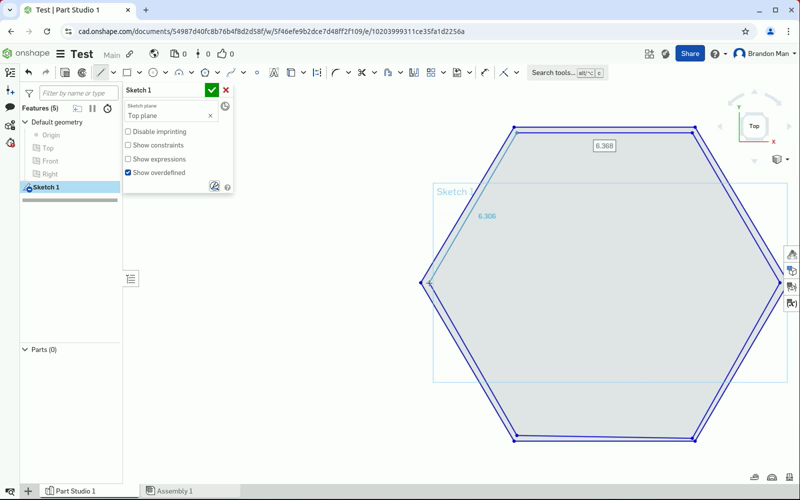
scroll(6)
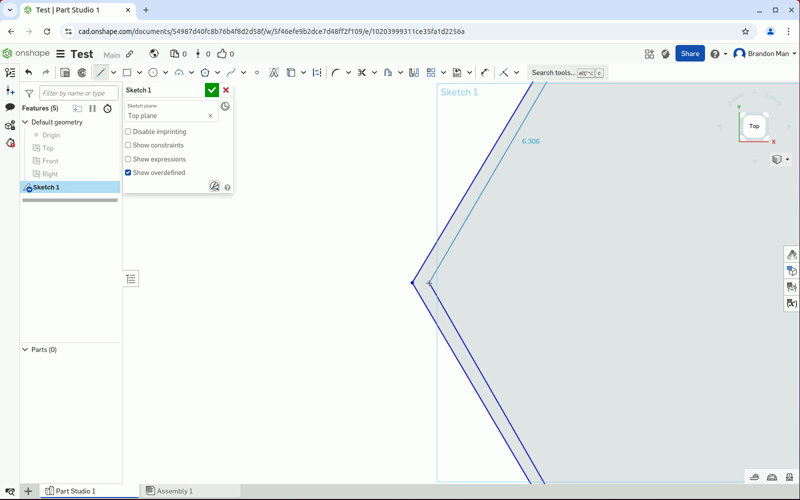
key_up(shift)
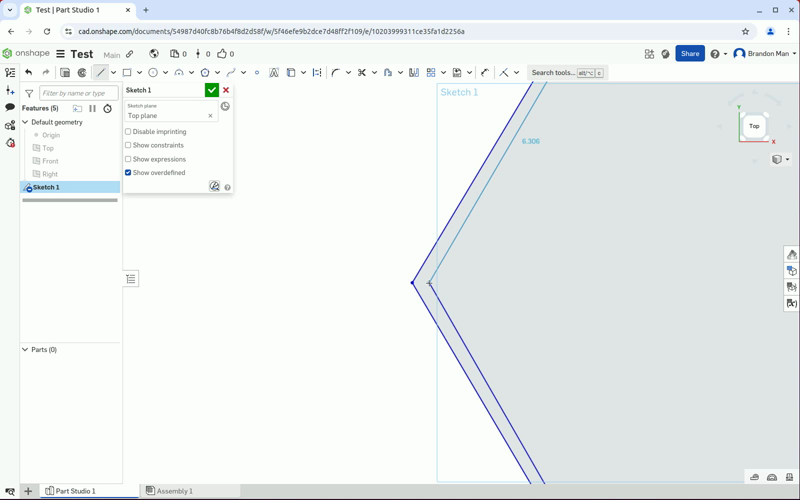
click(429, 282)
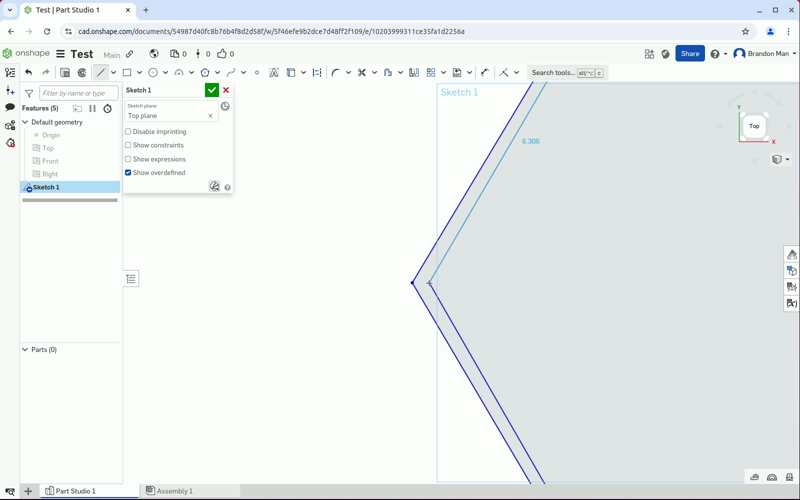
scroll(-6)
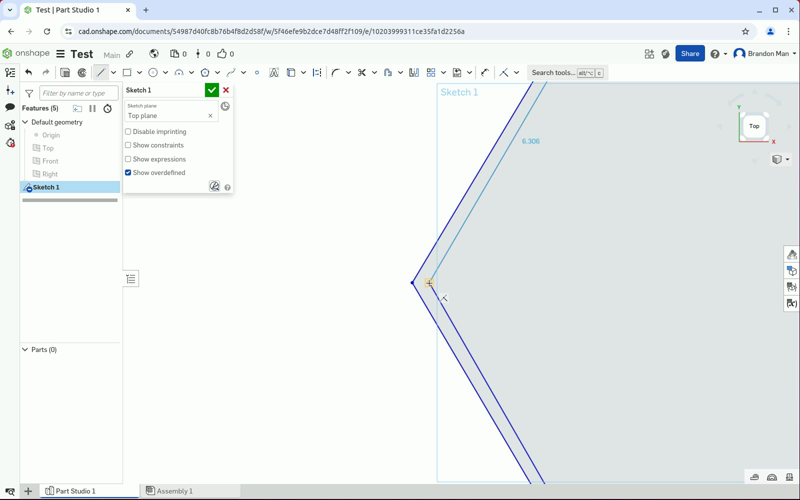
scroll(-6)
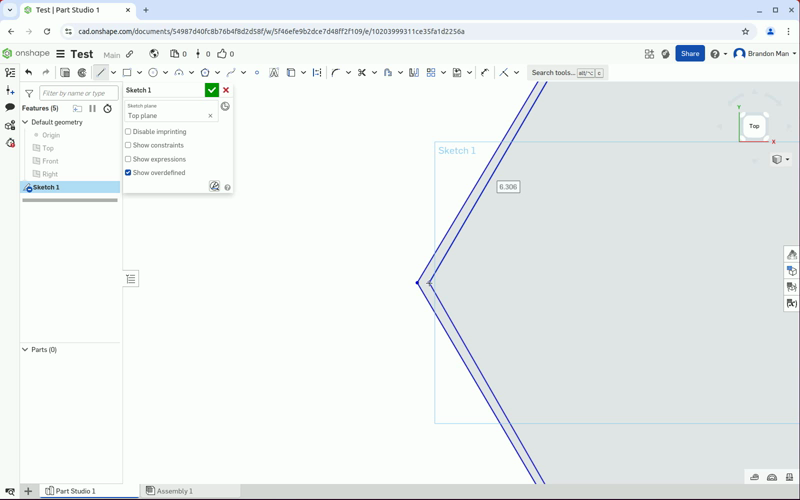
scroll(-6)
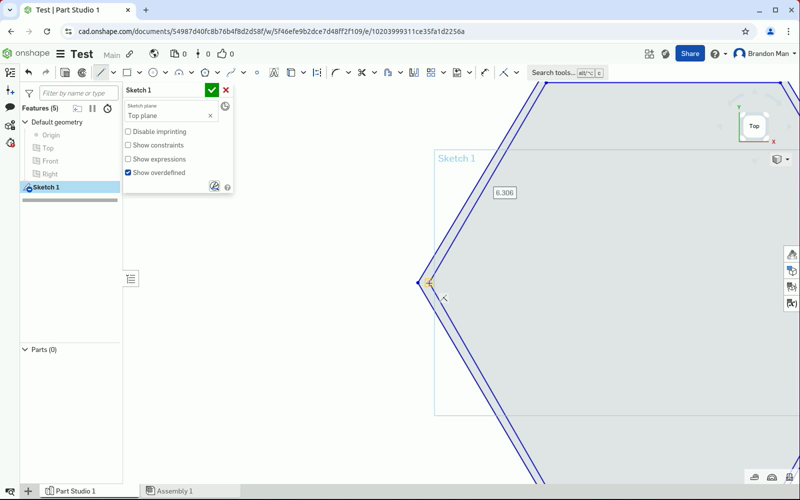
scroll(-6)
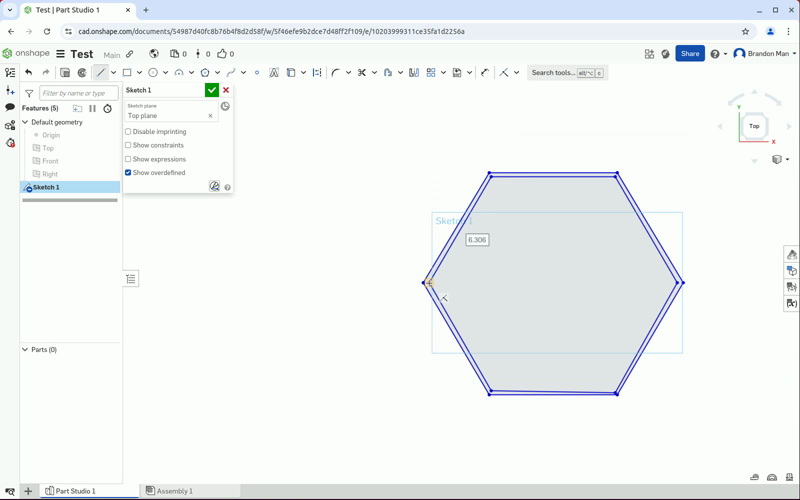
scroll(-6)
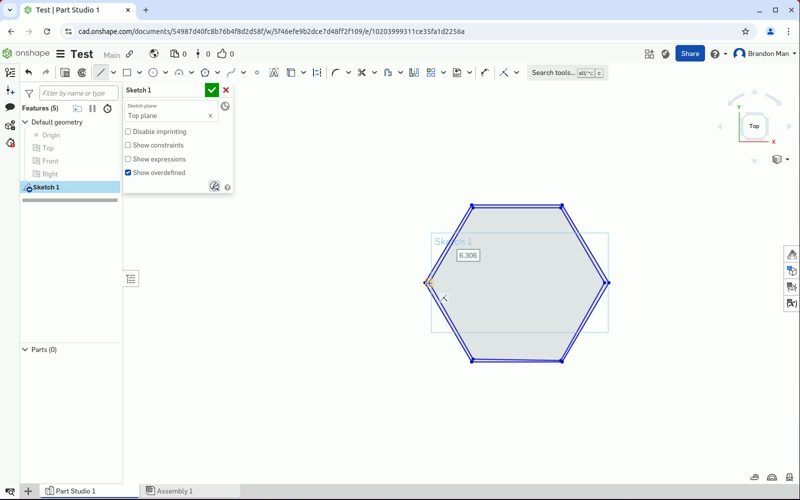
scroll(-6)
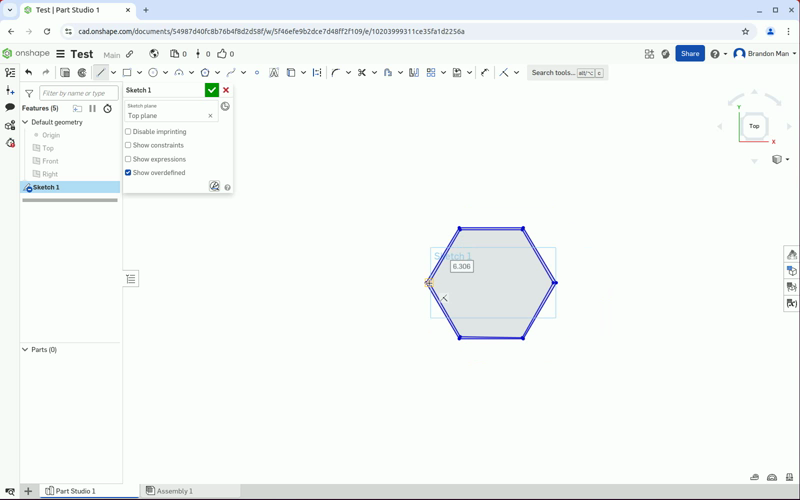
scroll(-6)
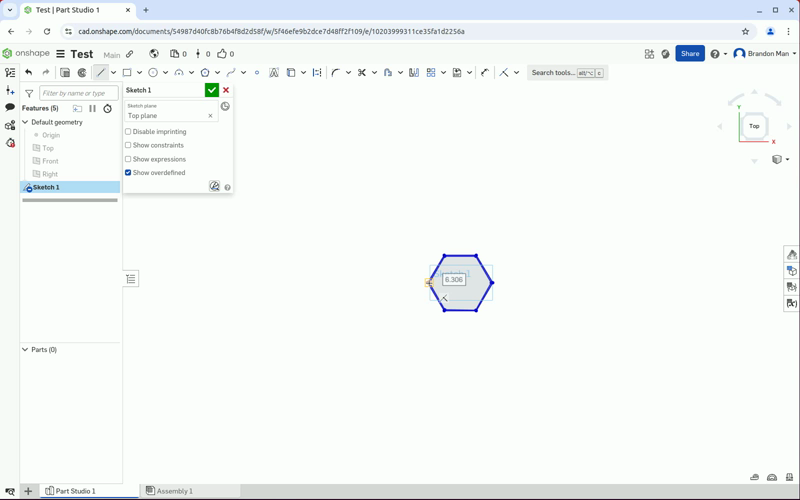
key(esc)
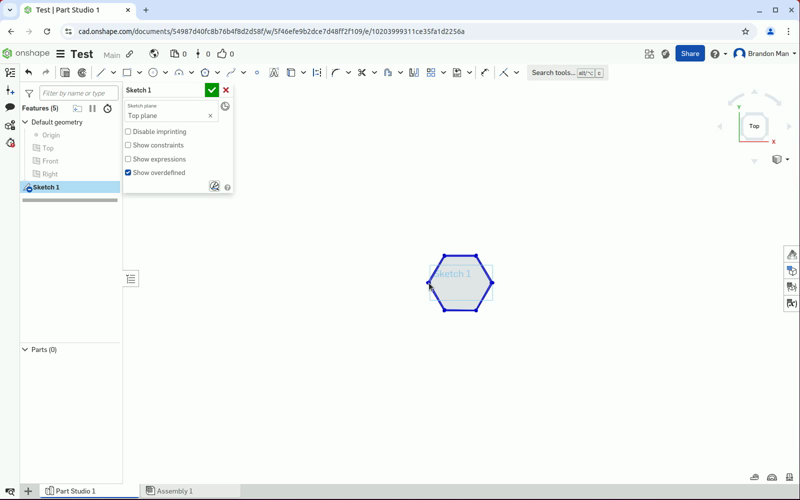
mouse_move(487, 290)
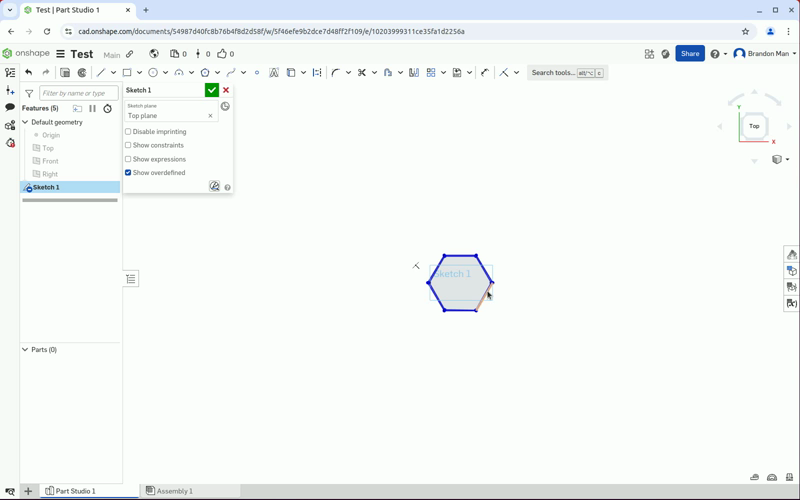
scroll(6)
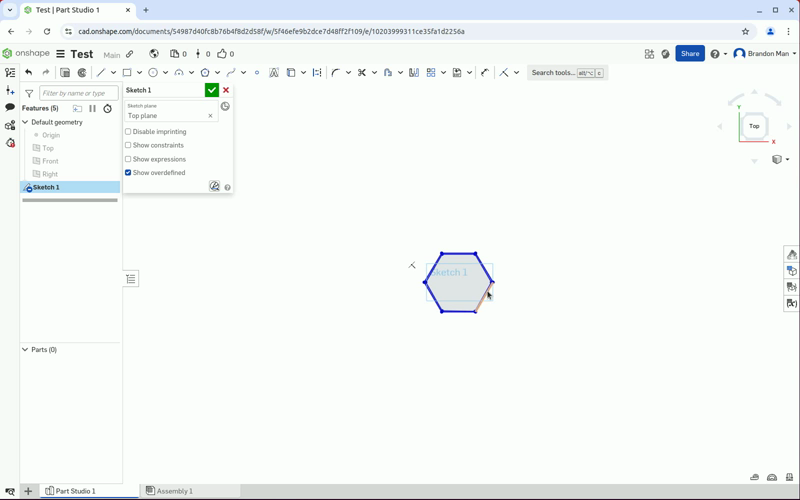
scroll(6)
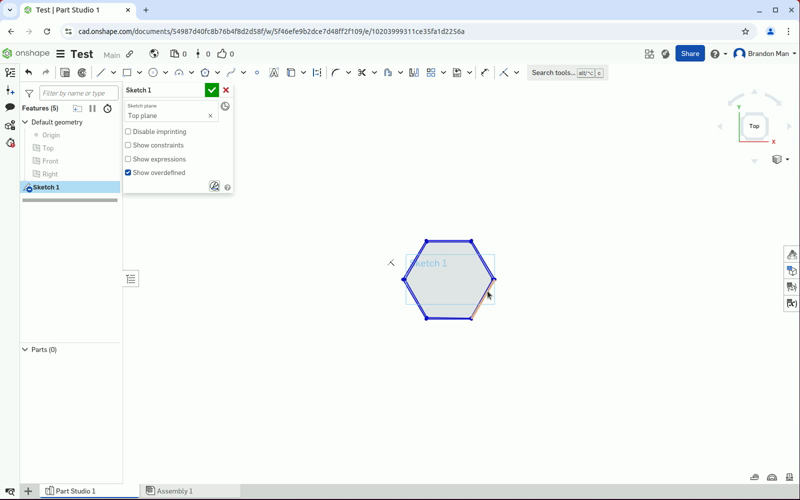
scroll(6)
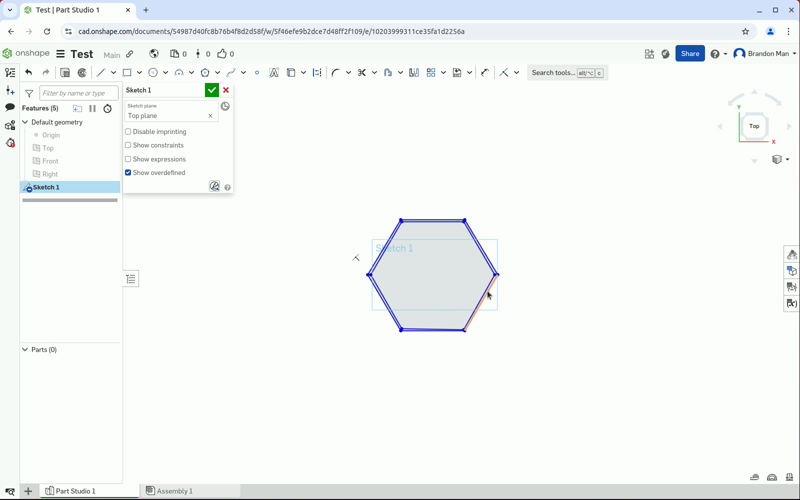
scroll(6)
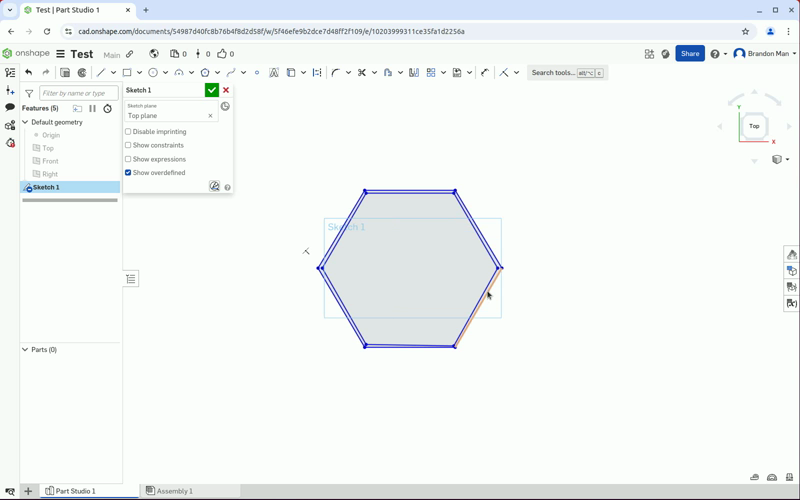
scroll(6)
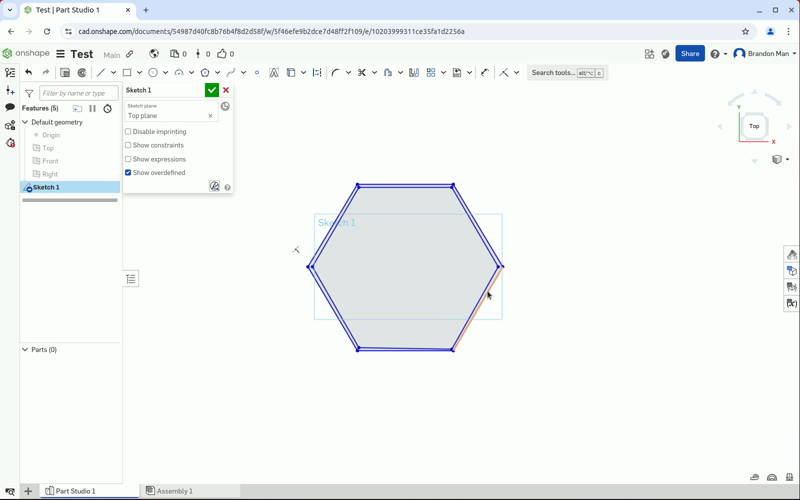
scroll(6)
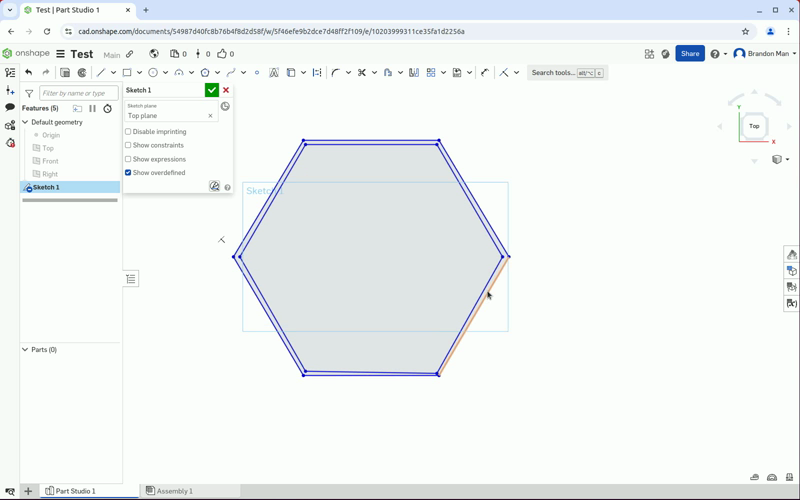
scroll(6)
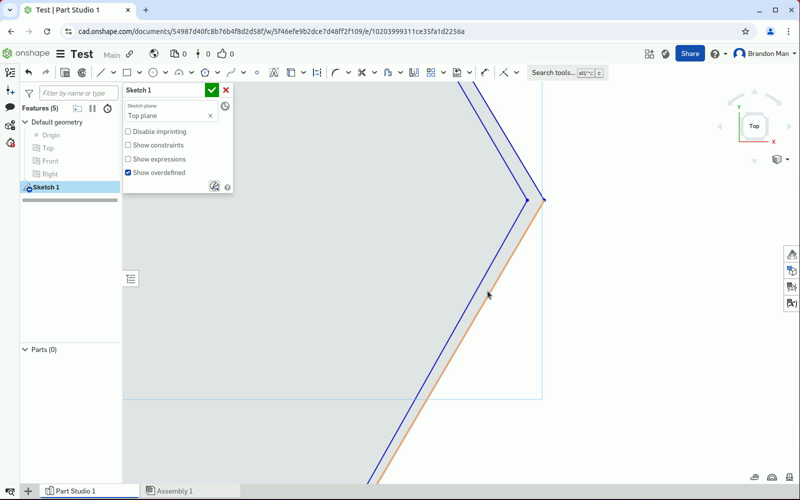
click(487, 290)
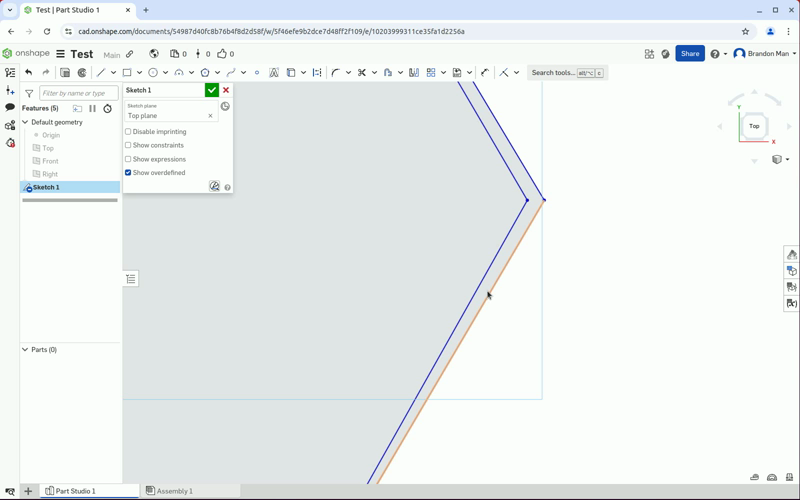
scroll(-6)
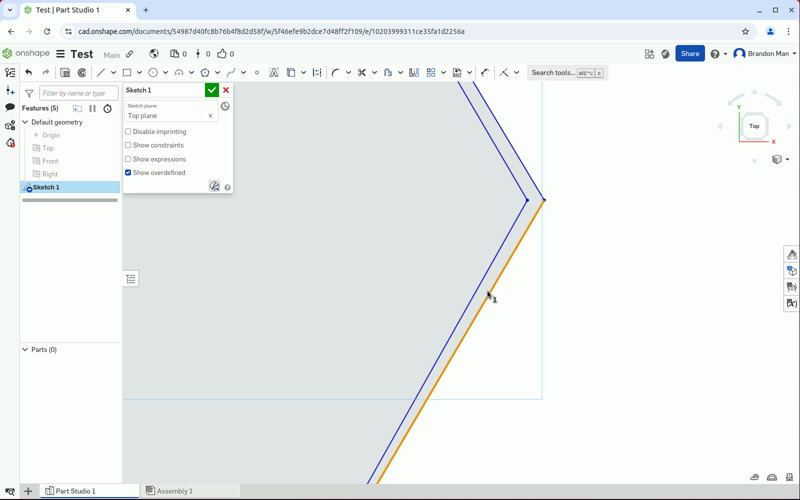
scroll(-6)
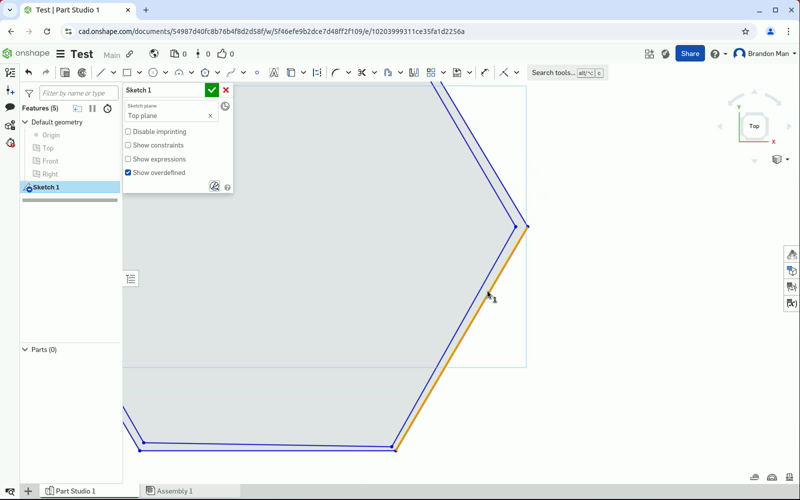
scroll(-6)
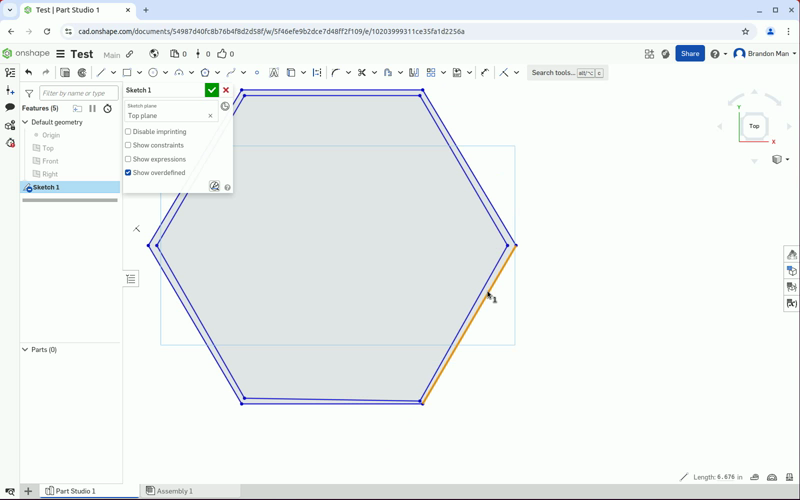
scroll(-6)
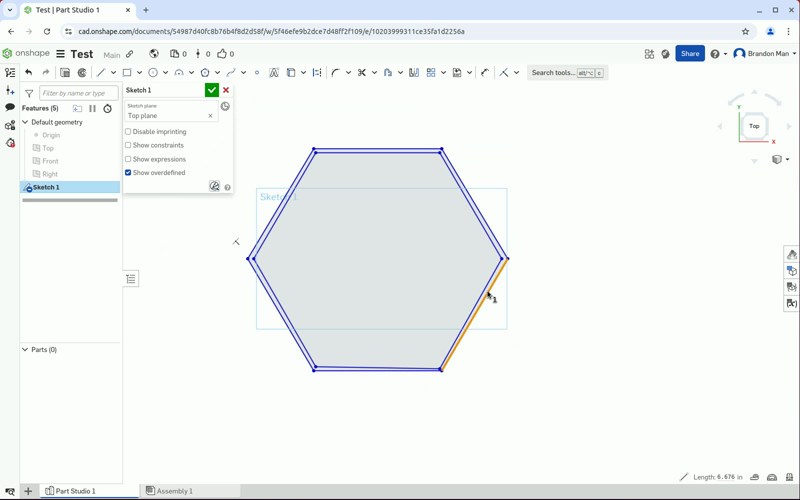
scroll(-6)
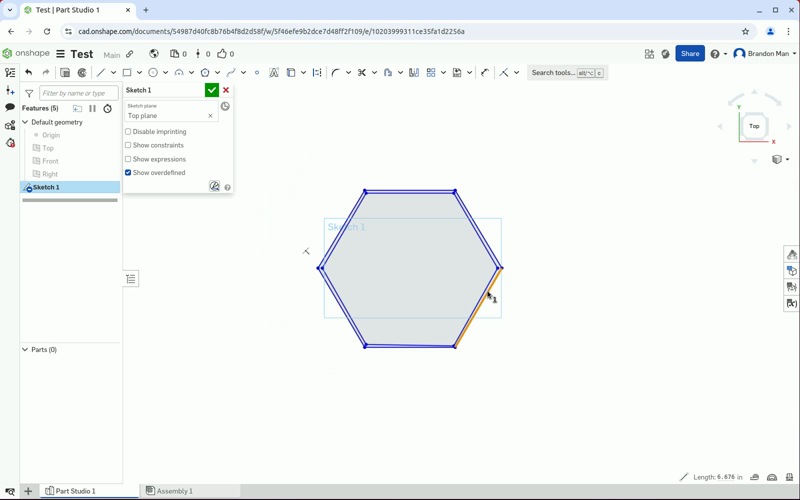
scroll(-6)
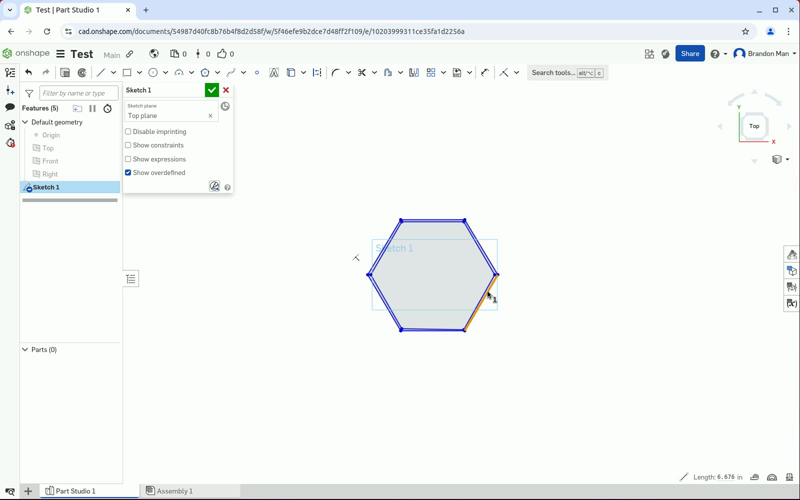
scroll(-6)
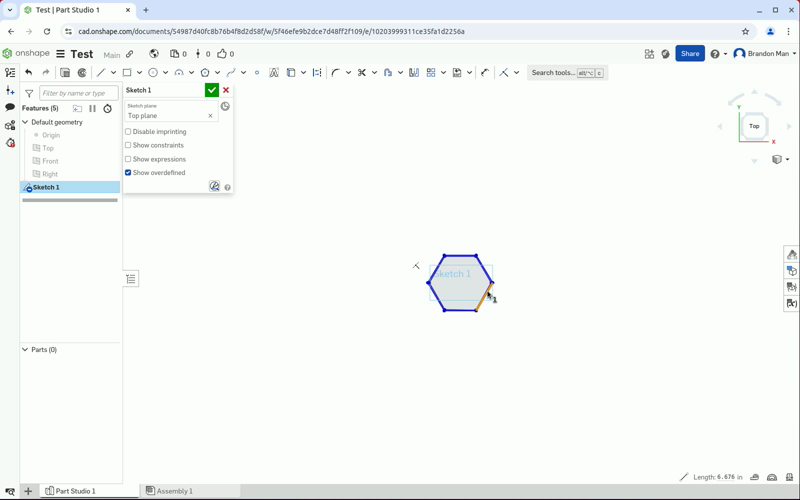
mouse_move(73, 352)
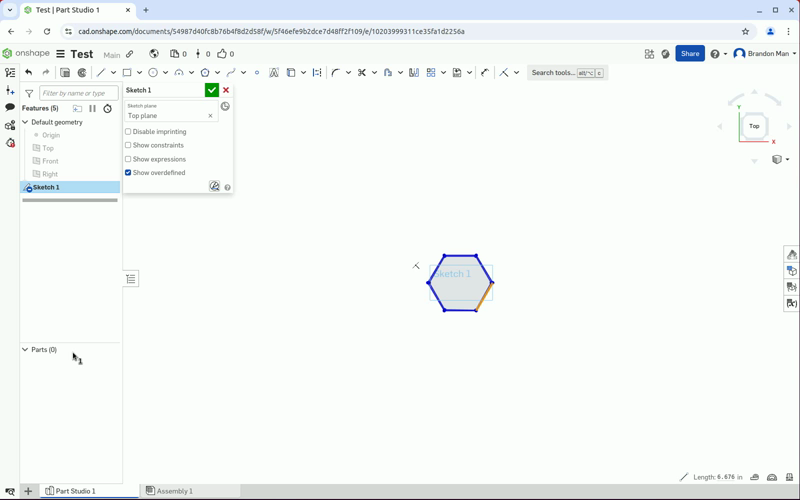
key(shift+y)
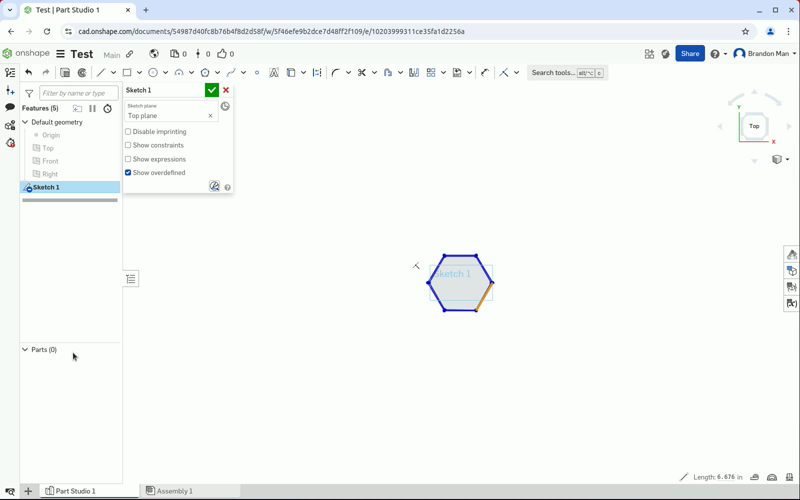
key(shift+e)
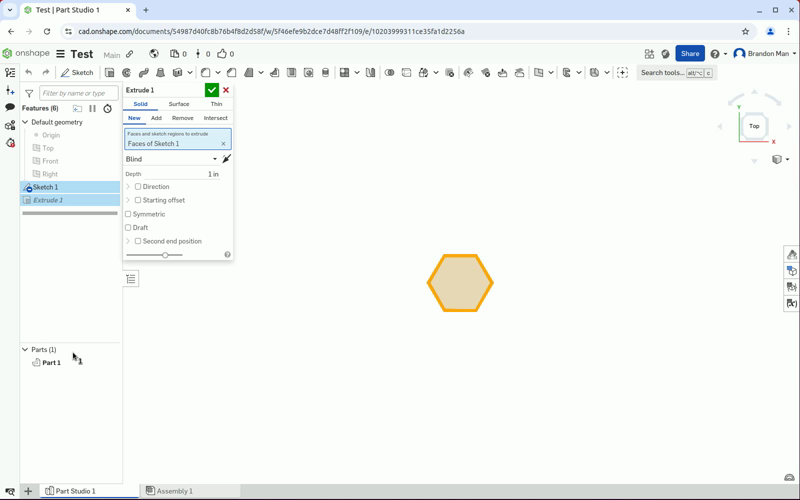
mouse_move(143, 106)
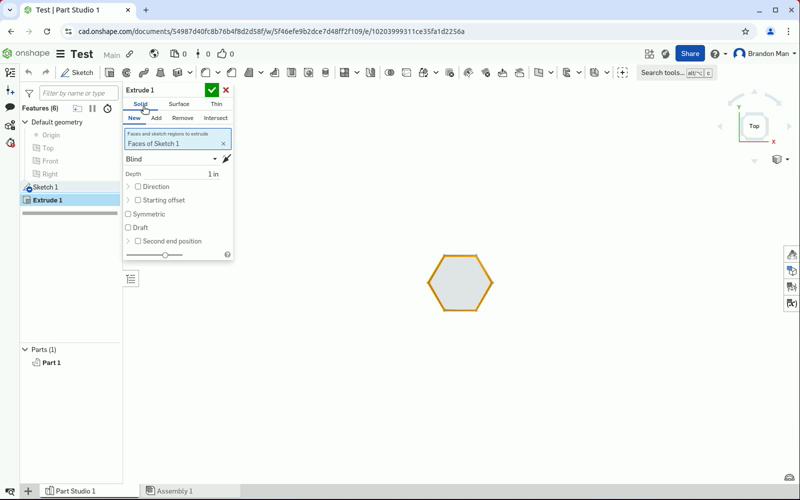
click(143, 106)
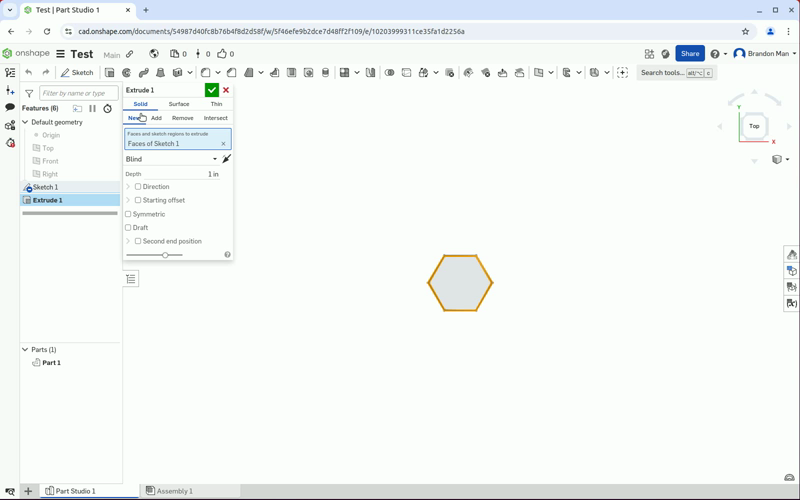
mouse_move(137, 120)
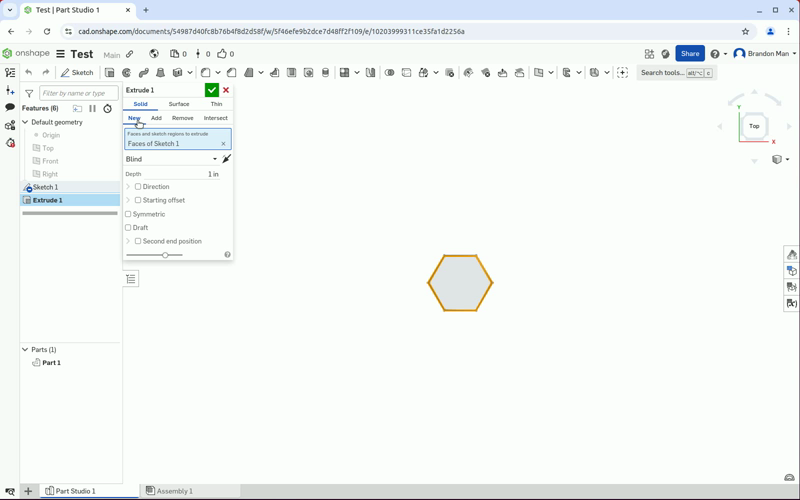
click(137, 120)
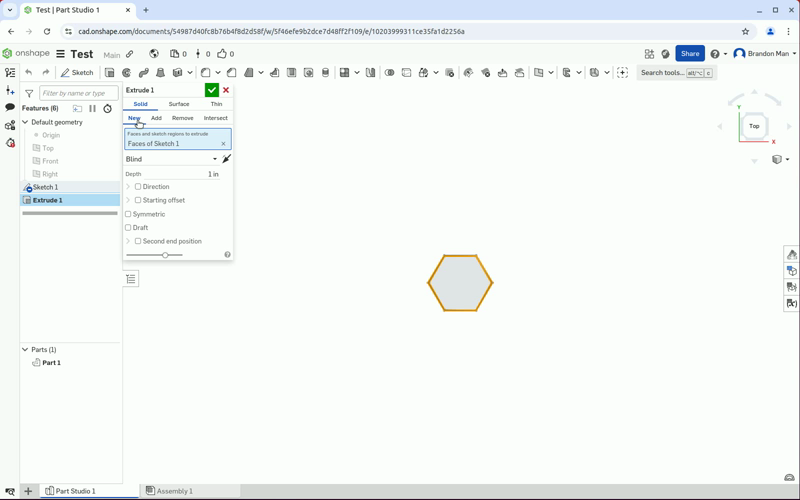
key(tab, 4)
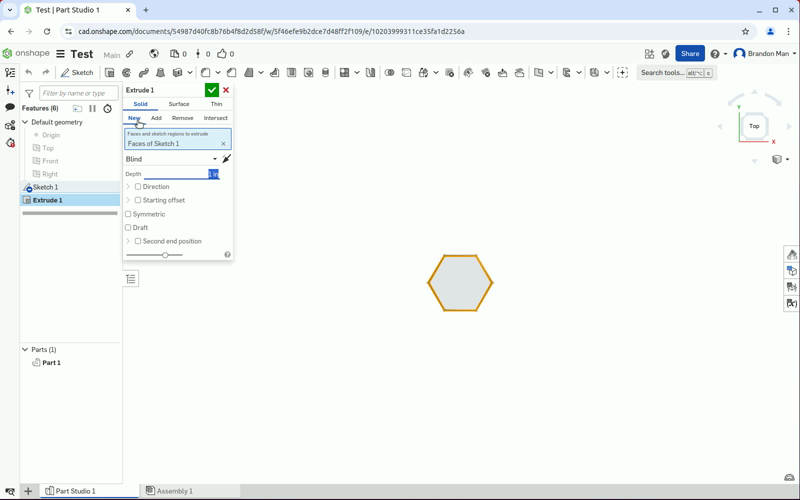
text(11.554)
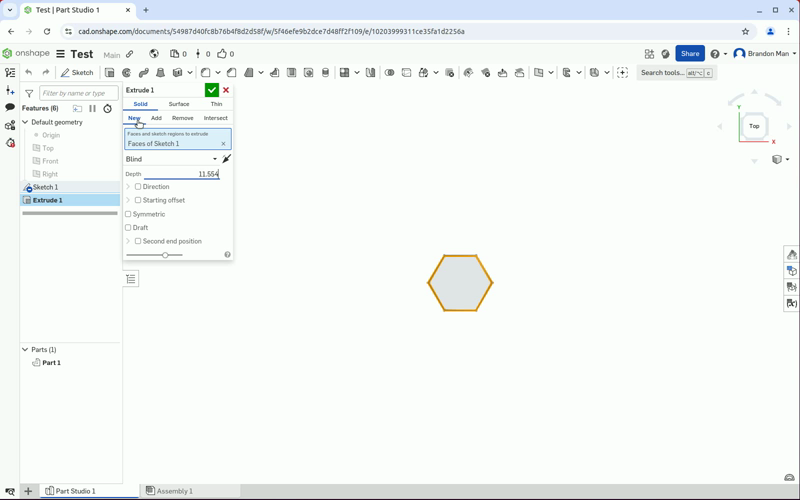
key(enter)
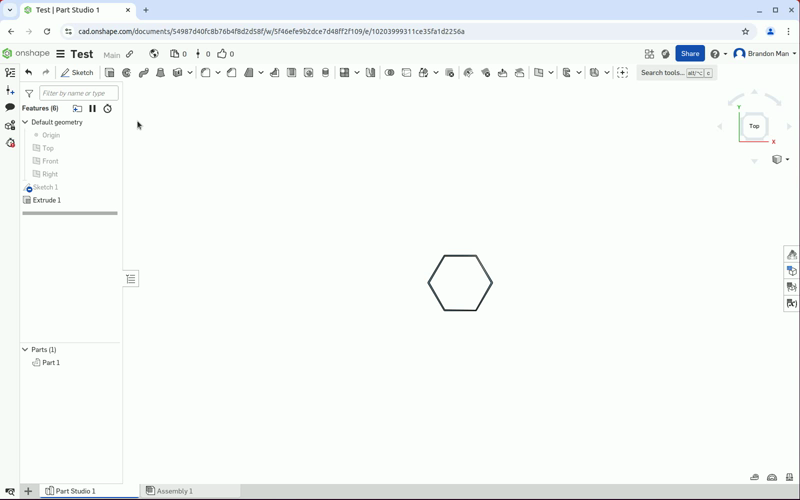
key(shift+h)
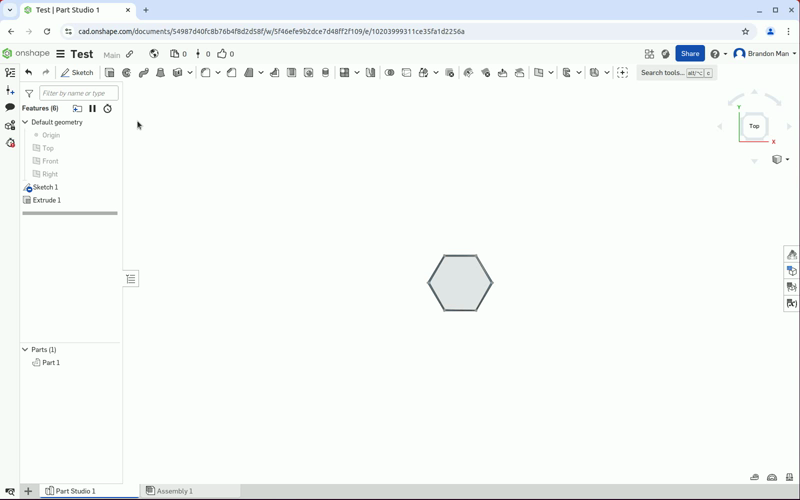
key(shift+h)
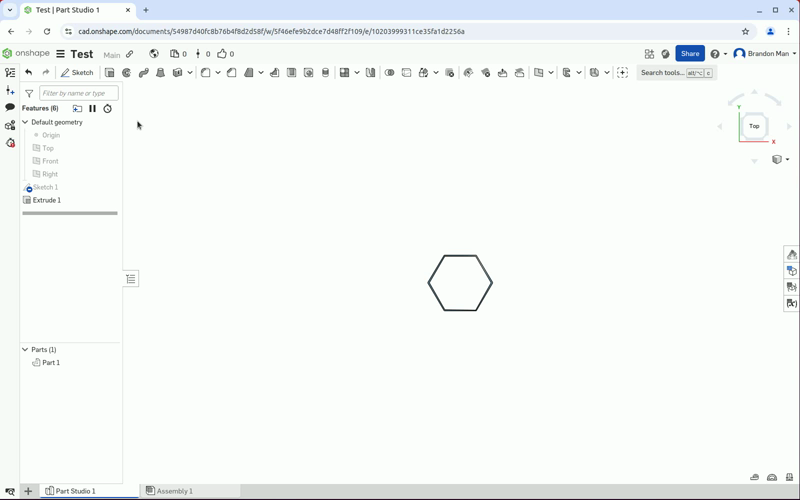
mouse_move(73, 189)
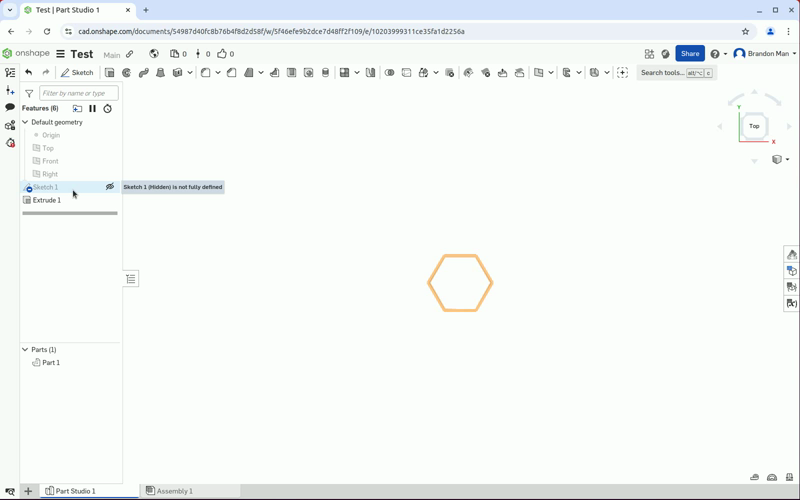
click(73, 189)
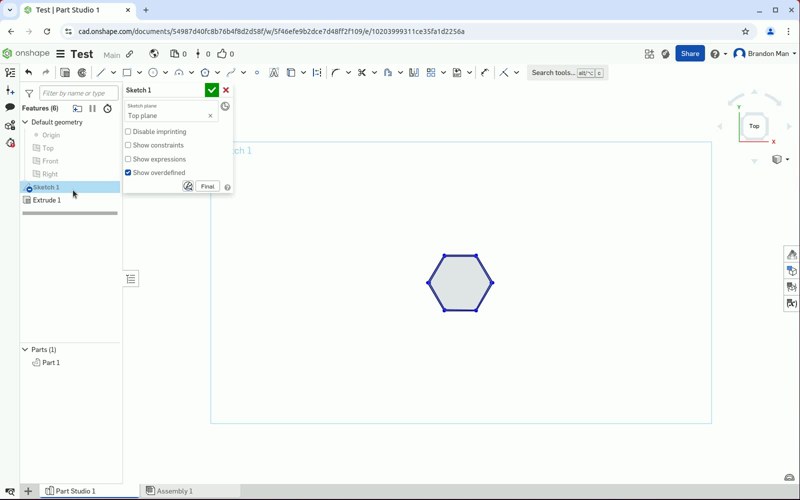
mouse_move(229, 92)
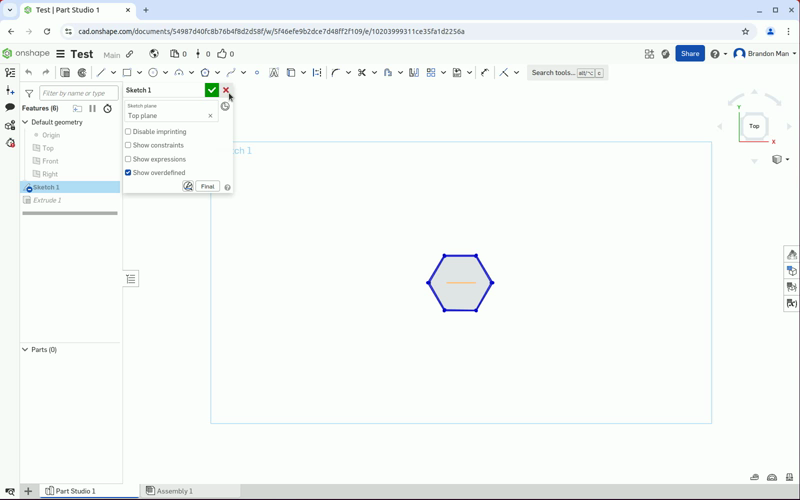
click(229, 92)
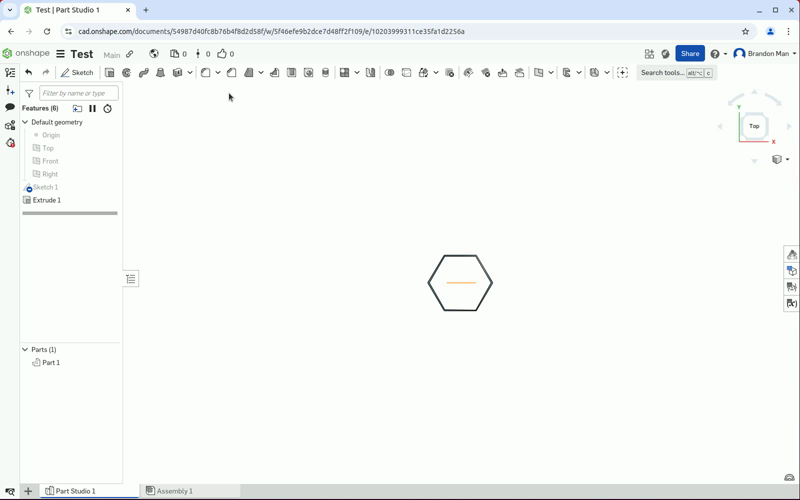
mouse_move(541, 75)
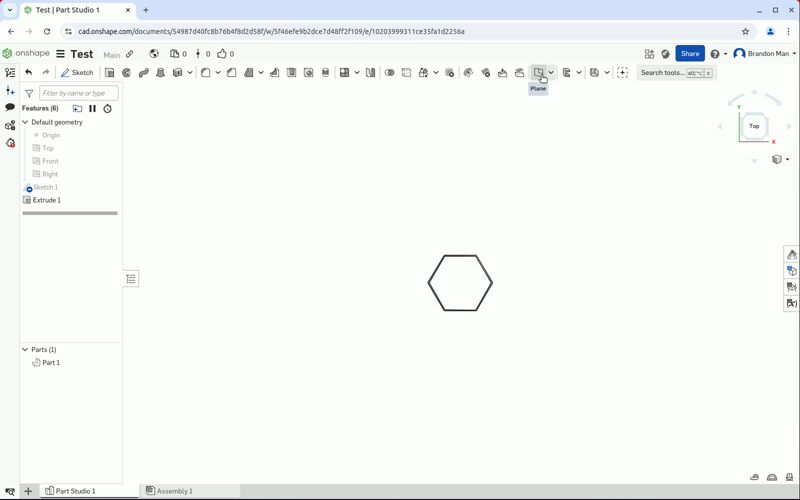
click(541, 75)
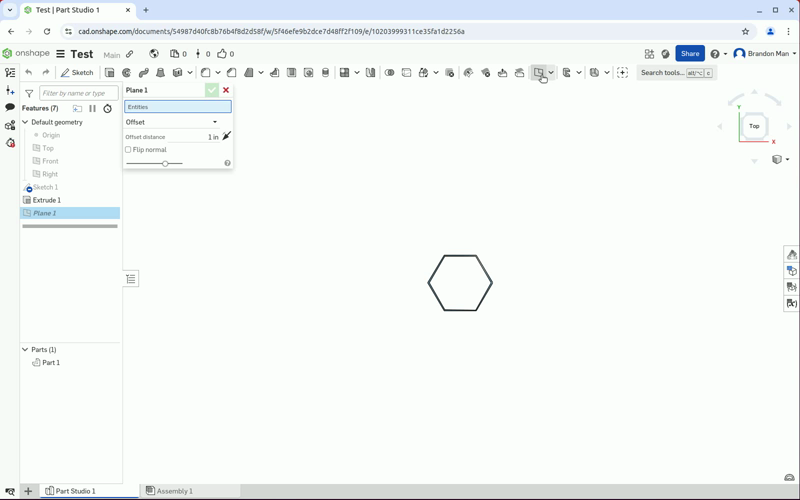
mouse_move(73, 150)
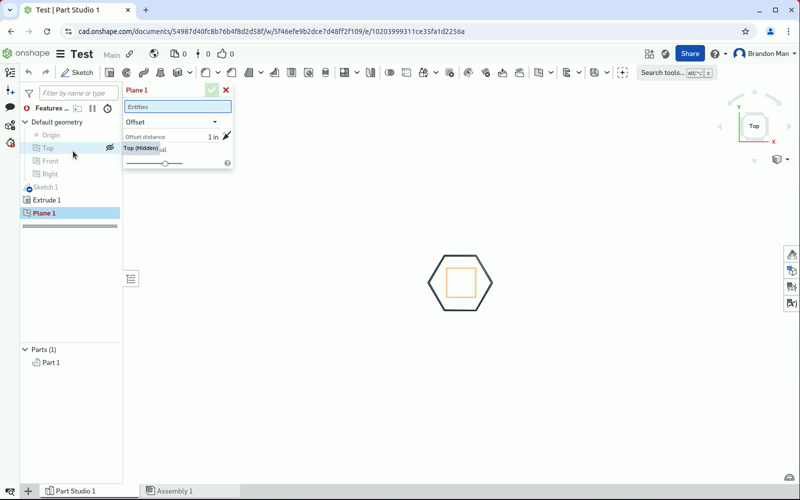
click(73, 150)
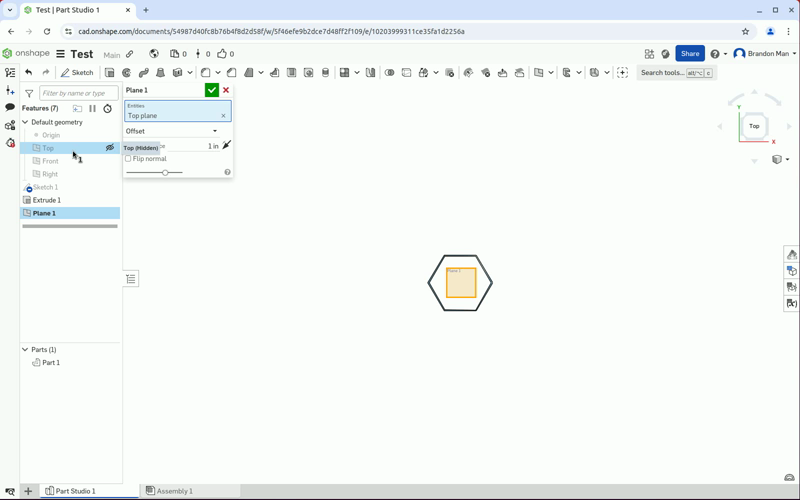
key(tab, 2)
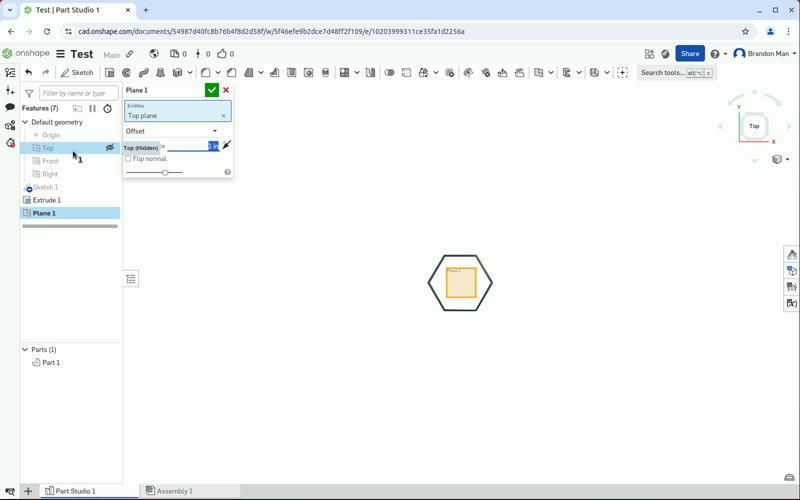
text(11.554)
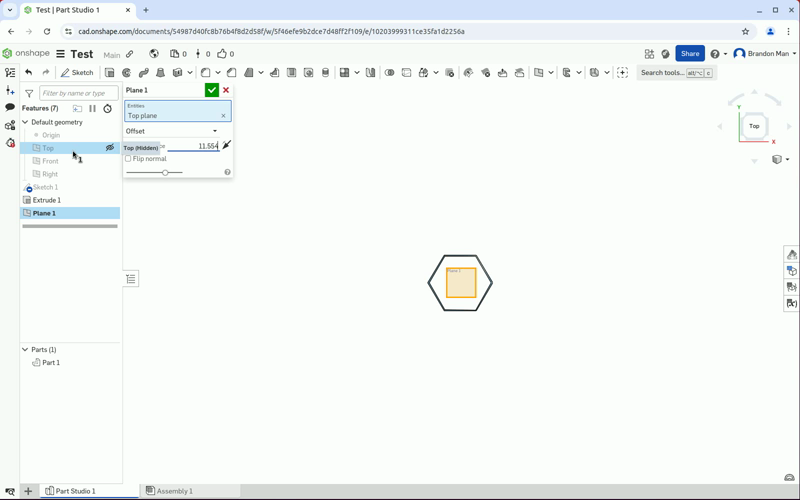
key(enter, 2)
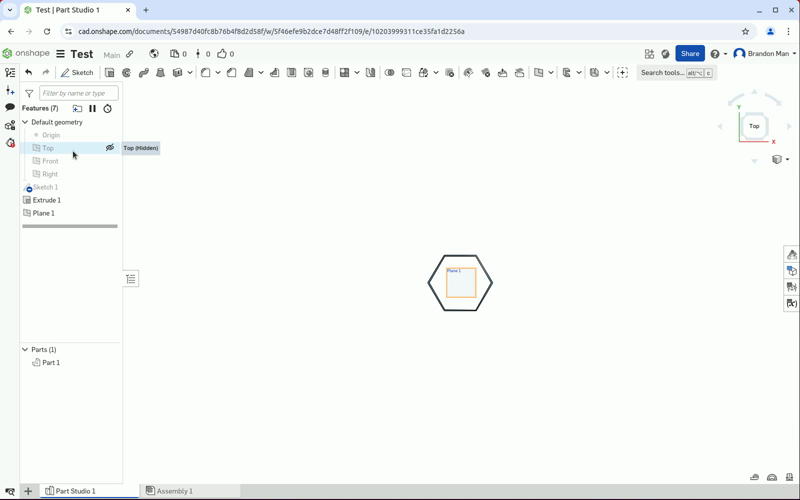
key(shift+s)
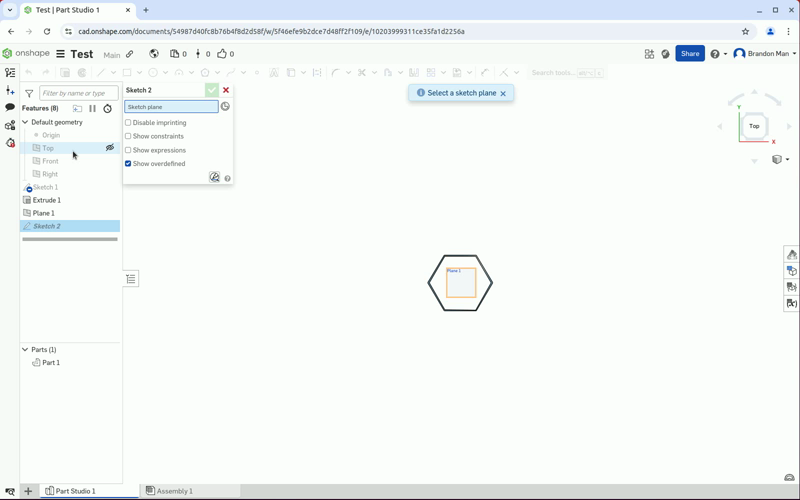
mouse_move(73, 215)
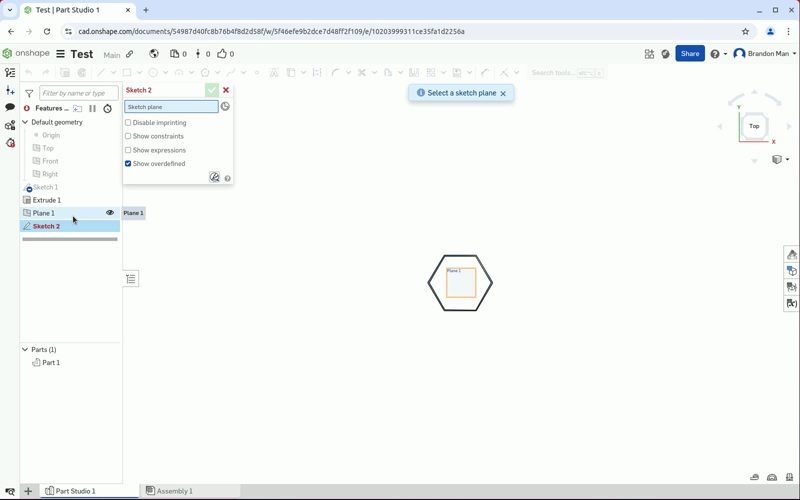
click(73, 215)
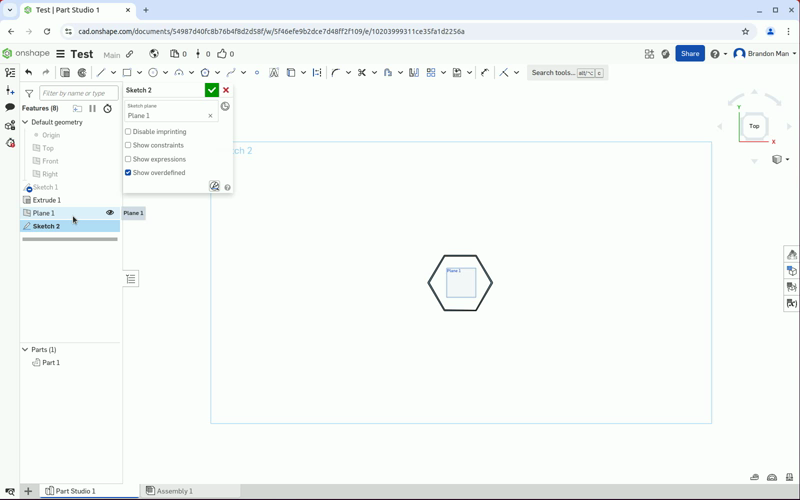
mouse_move(73, 352)
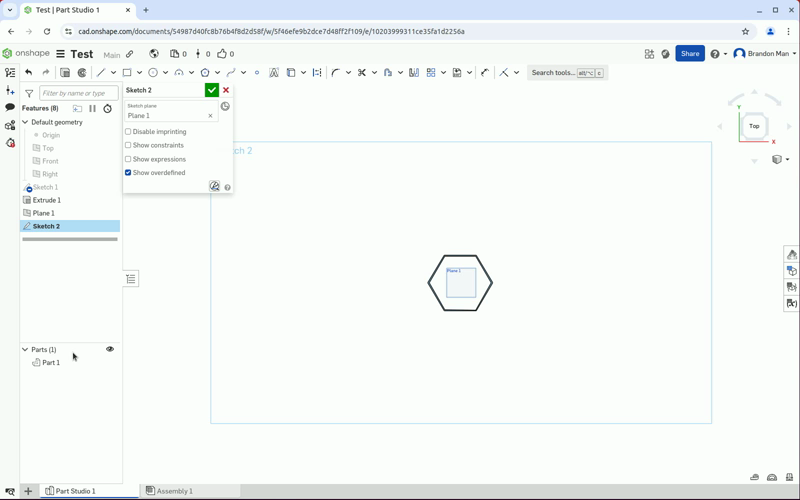
key(y)
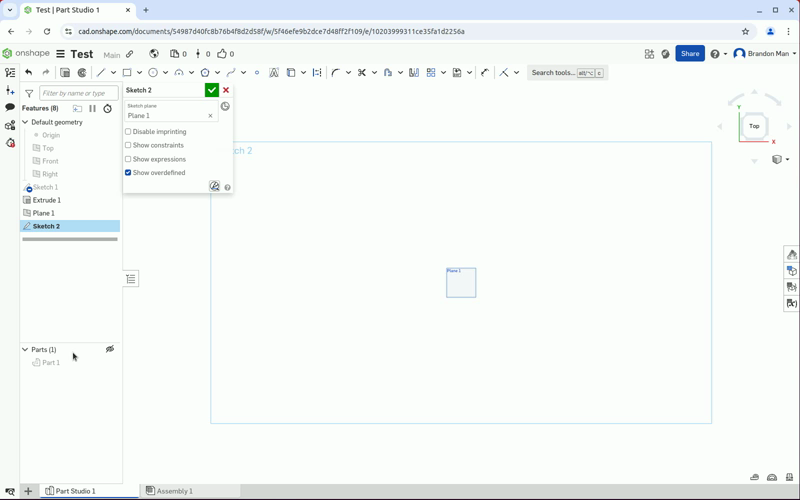
key(l)
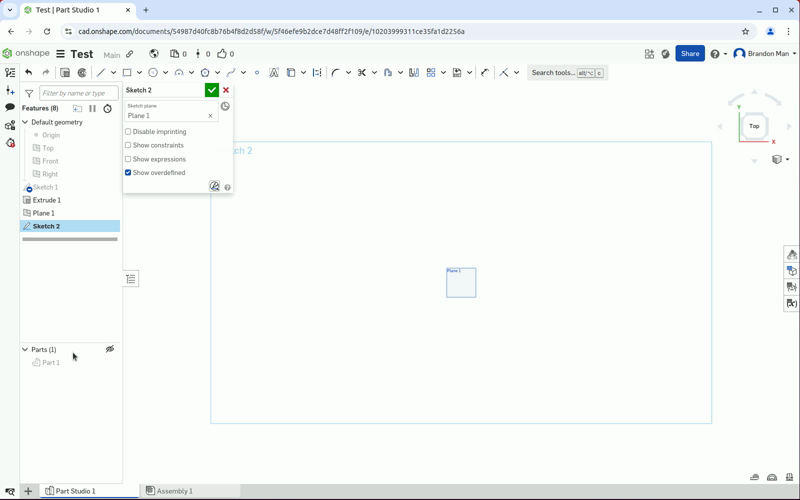
key_down(shift)
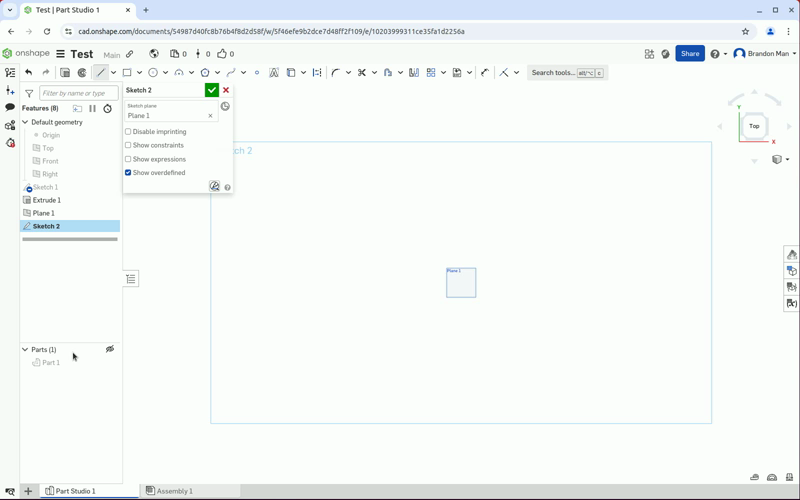
mouse_move(456, 255)
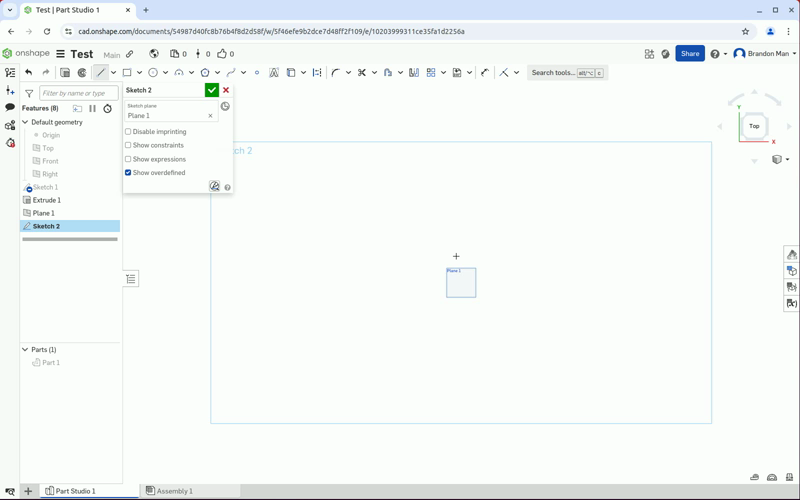
click(456, 255)
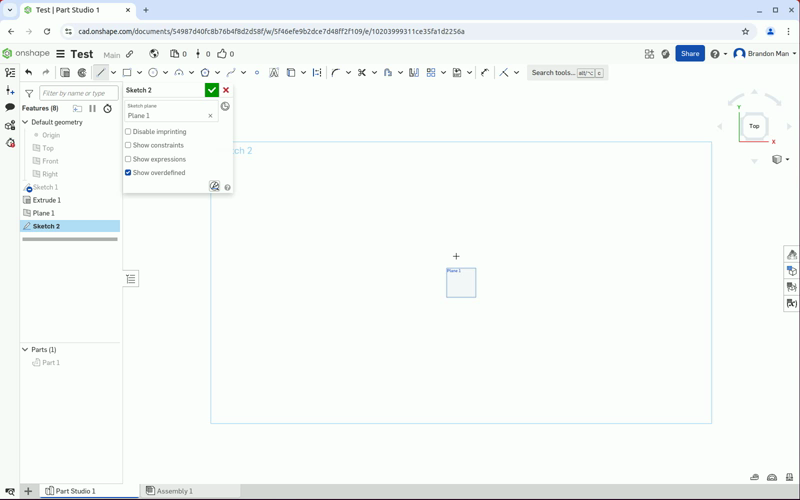
key_up(shift)
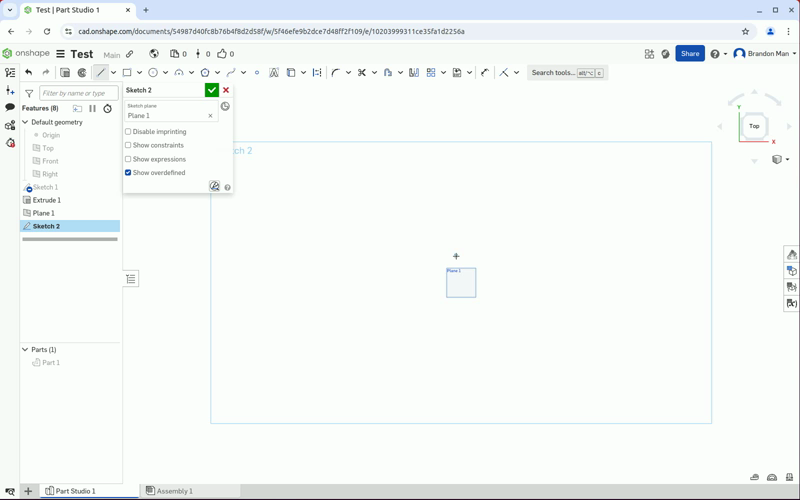
key_down(shift)
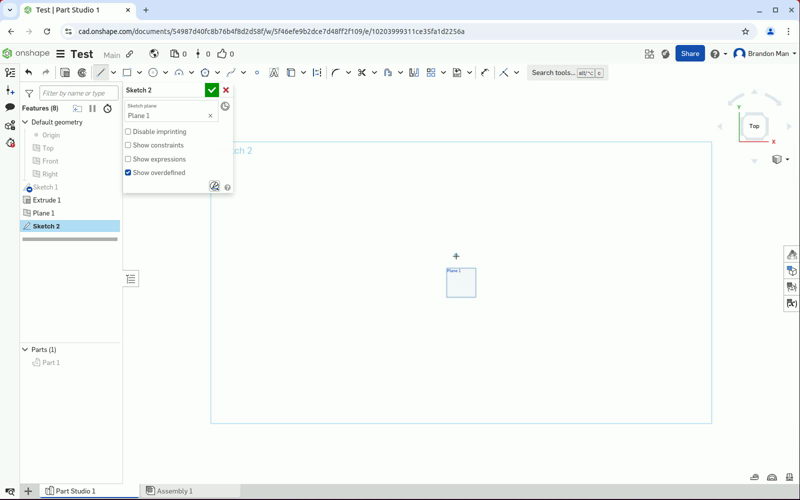
mouse_move(486, 255)
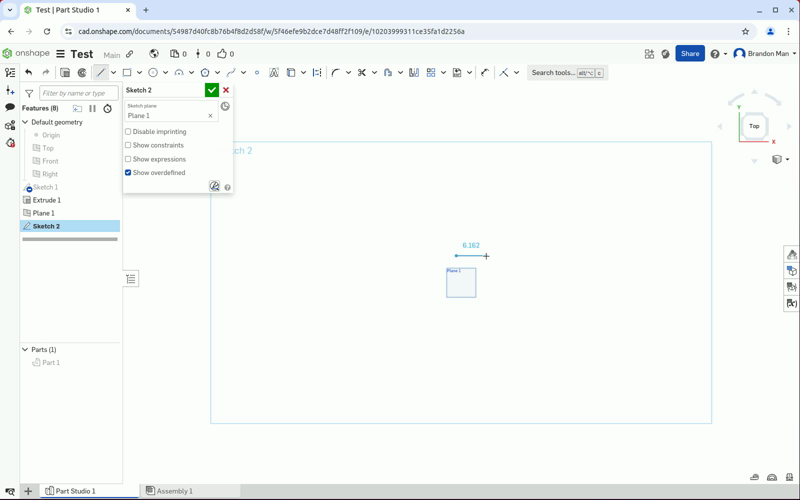
mouse_move(461, 255)
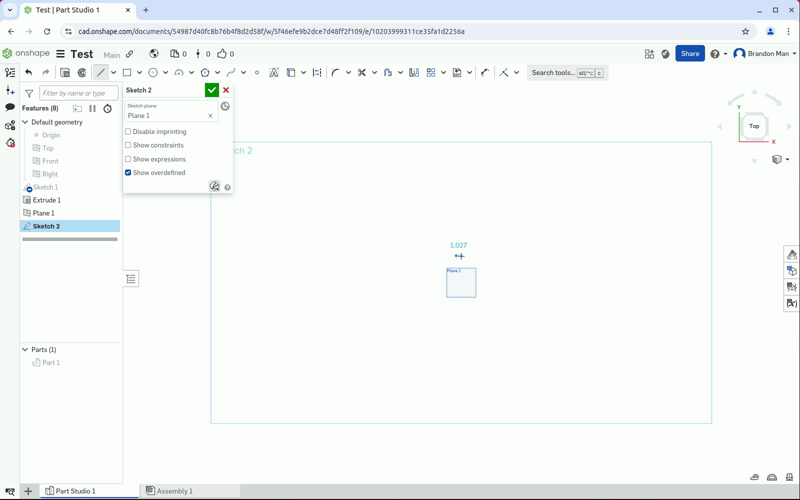
scroll(6)
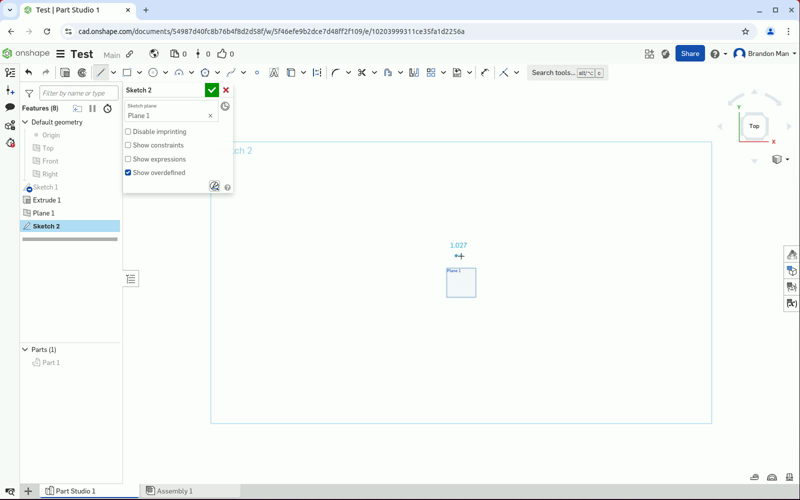
scroll(6)
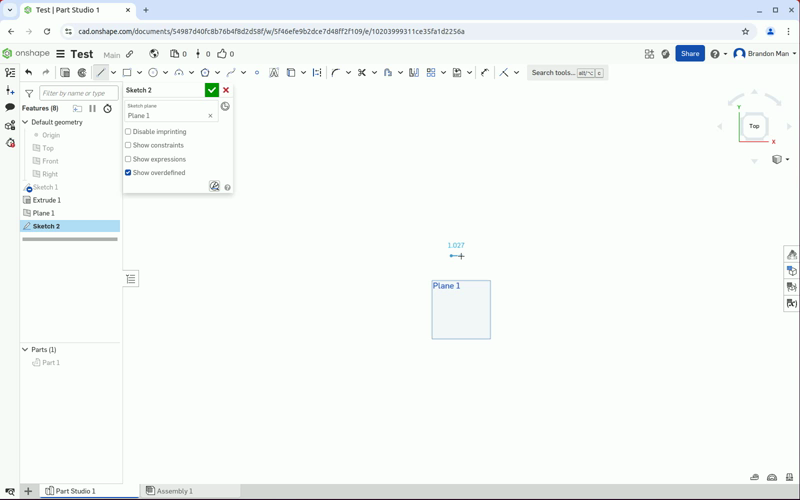
scroll(6)
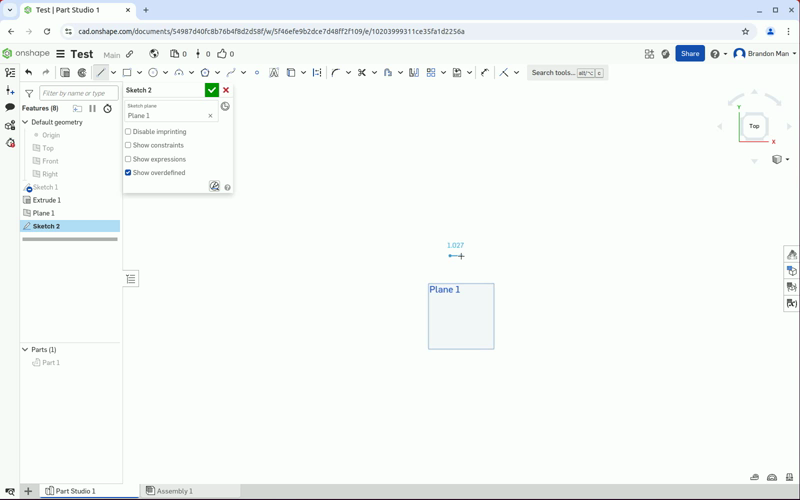
scroll(6)
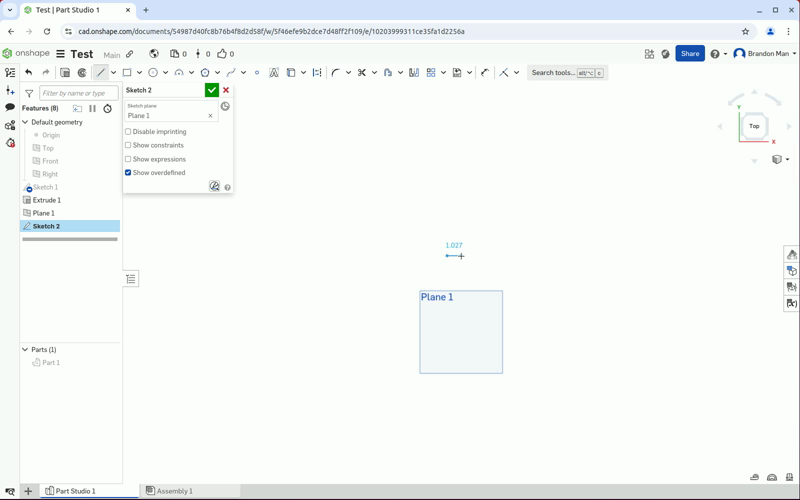
scroll(6)
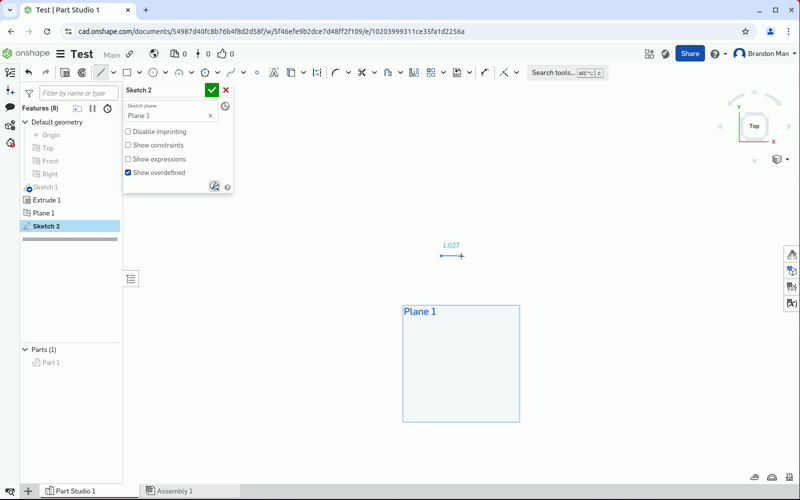
scroll(6)
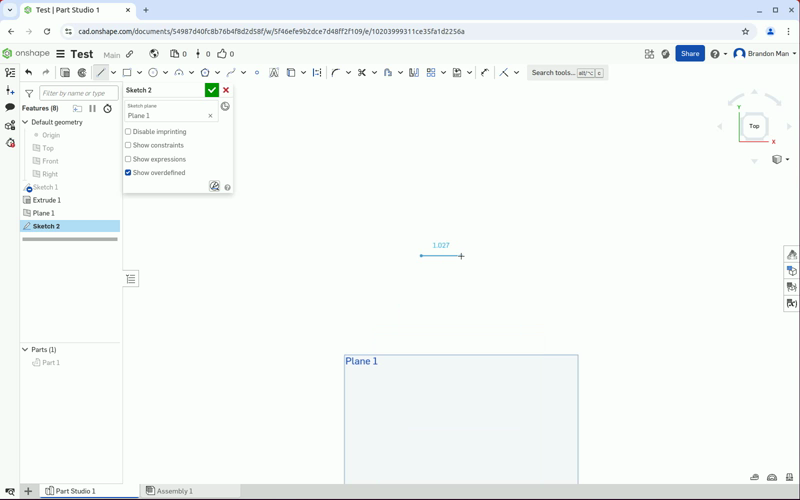
scroll(6)
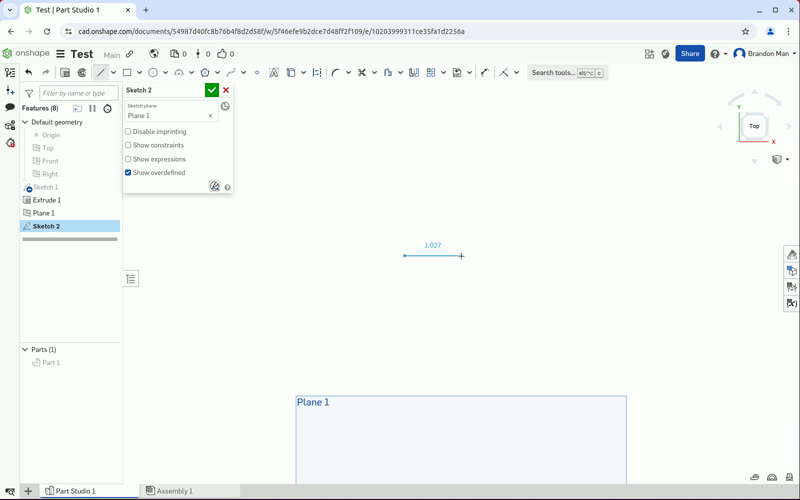
click(461, 255)
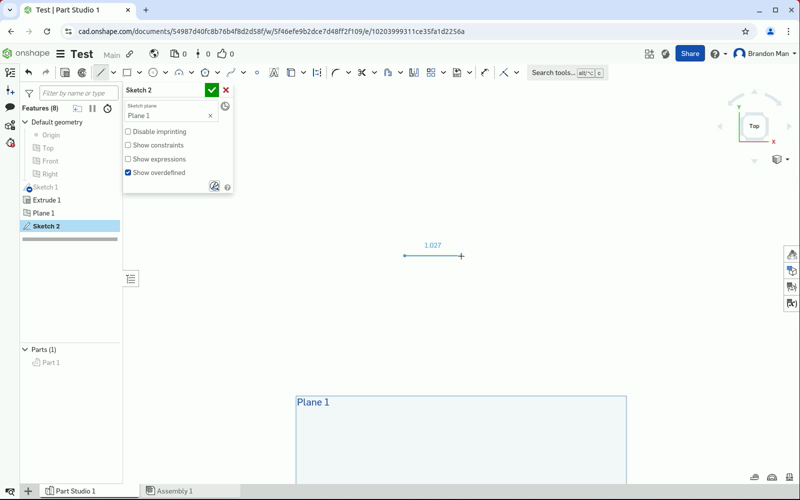
scroll(-6)
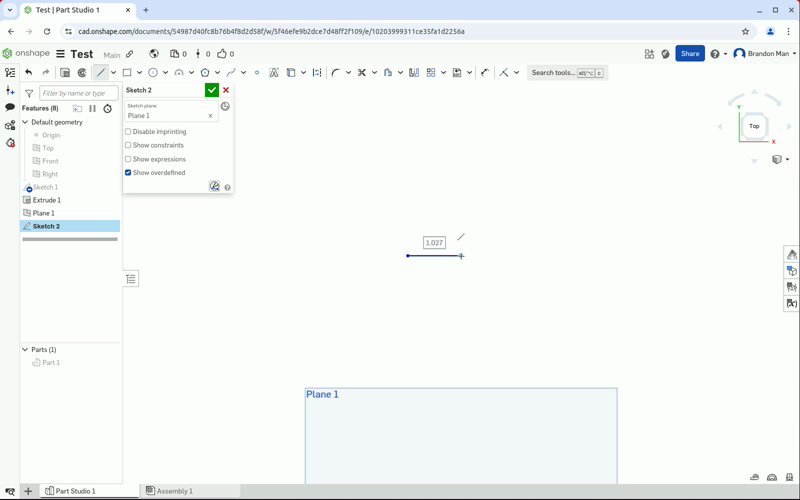
scroll(-6)
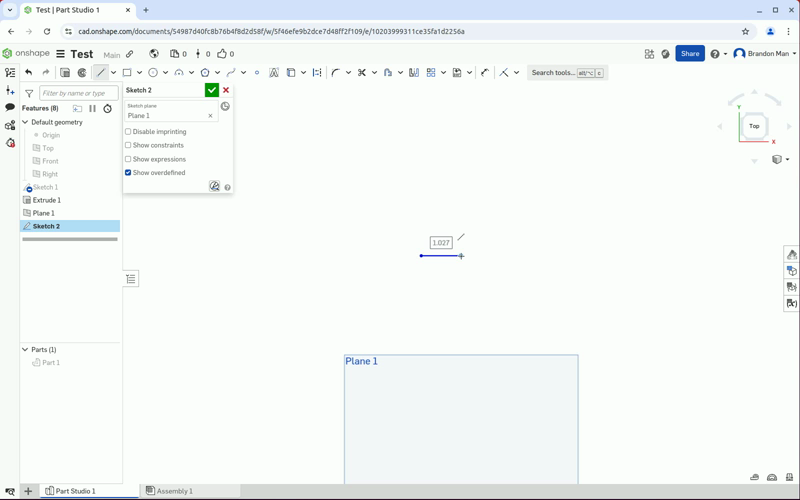
scroll(-6)
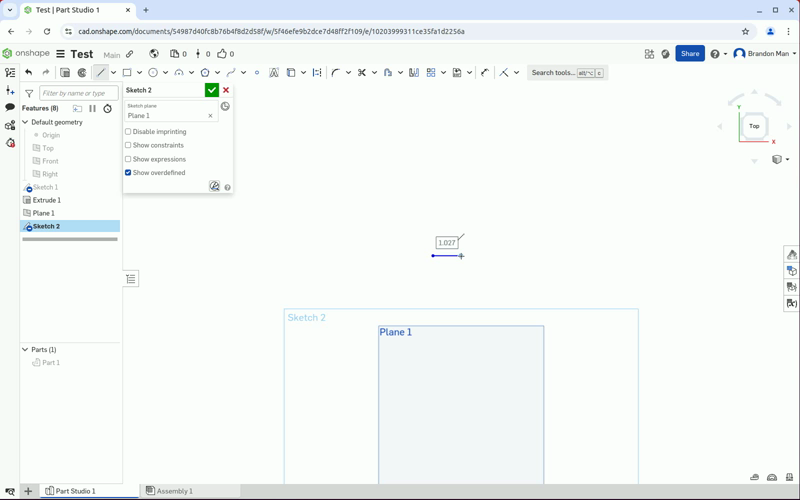
scroll(-6)
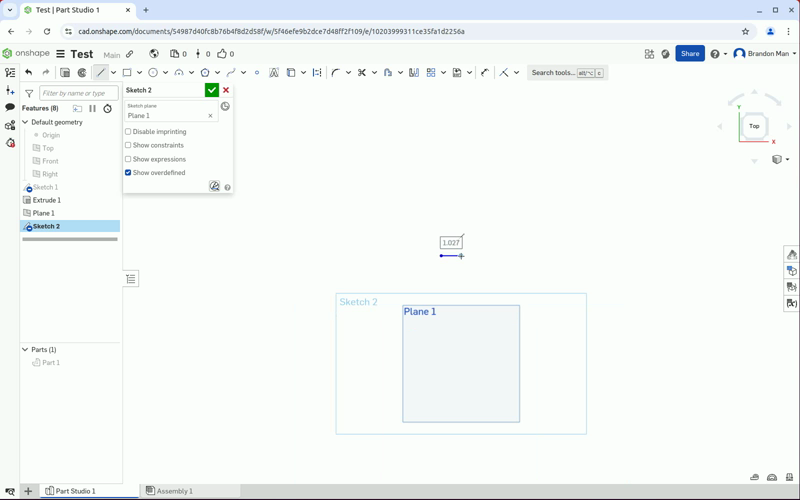
scroll(-6)
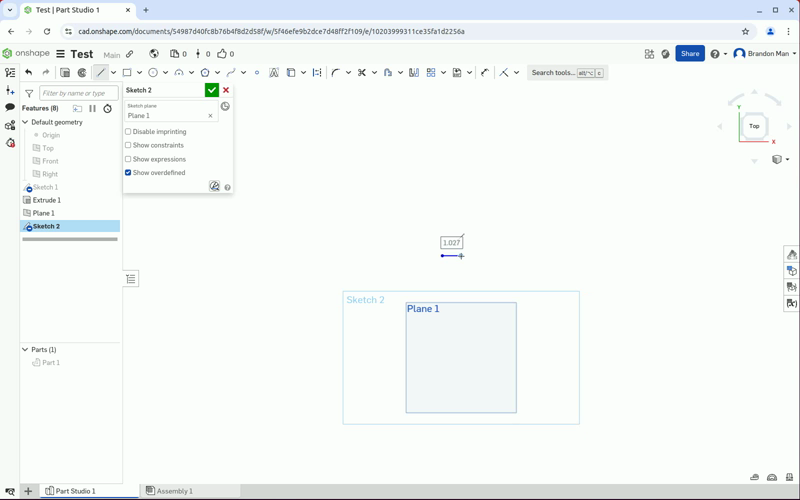
scroll(-6)
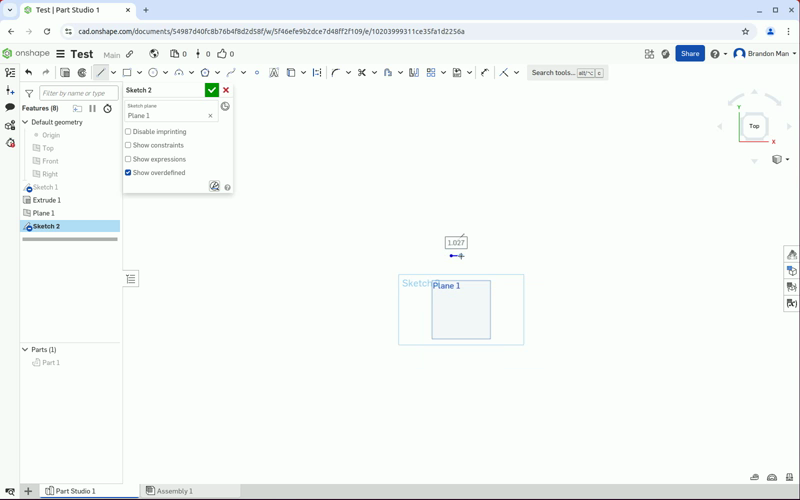
scroll(-6)
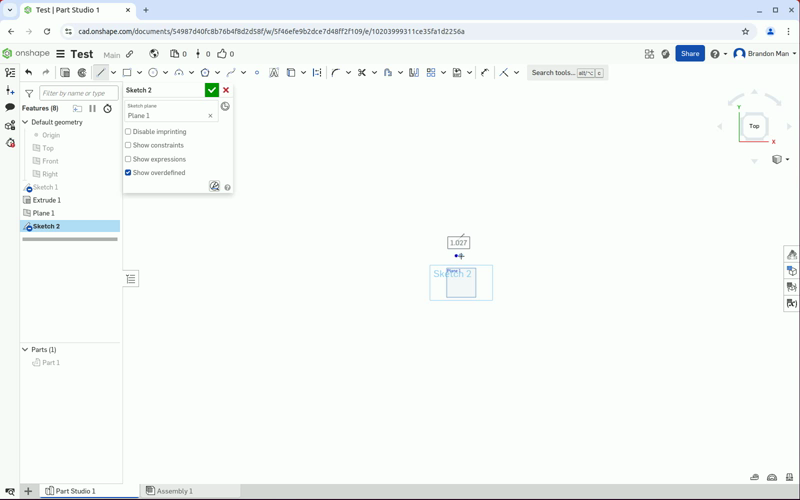
key_up(shift)
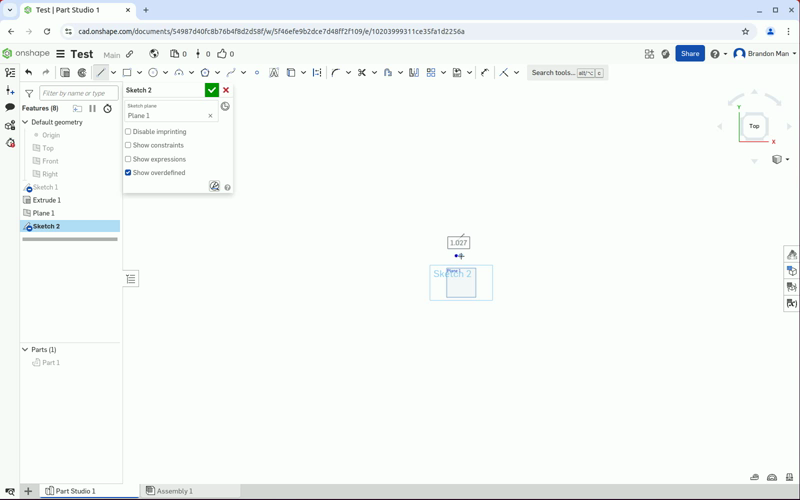
key_down(shift)
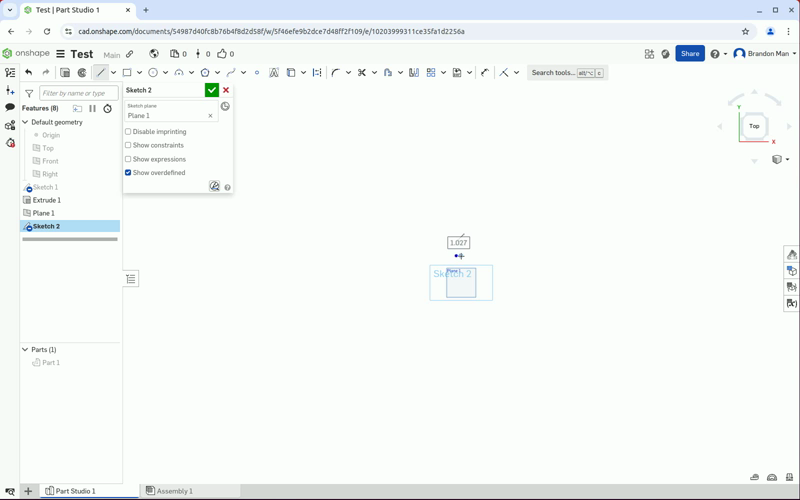
mouse_move(491, 255)
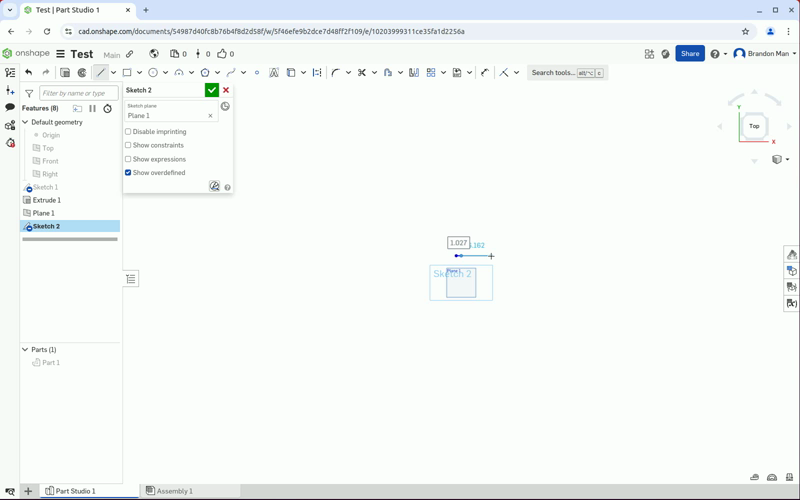
mouse_move(466, 255)
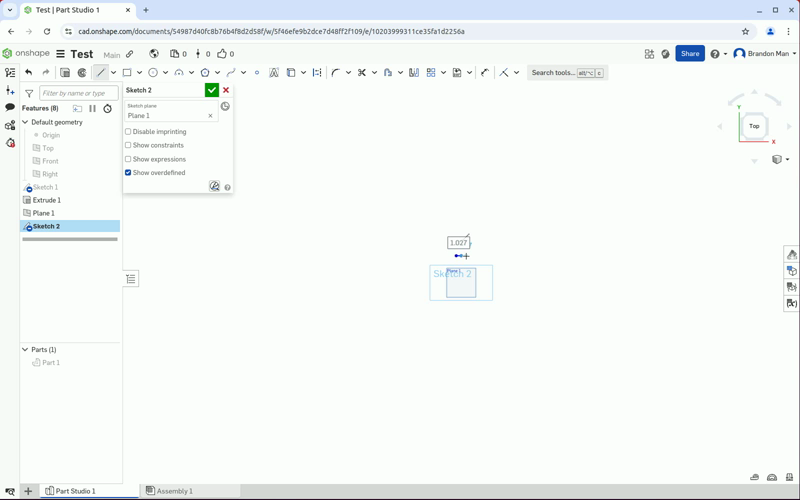
scroll(6)
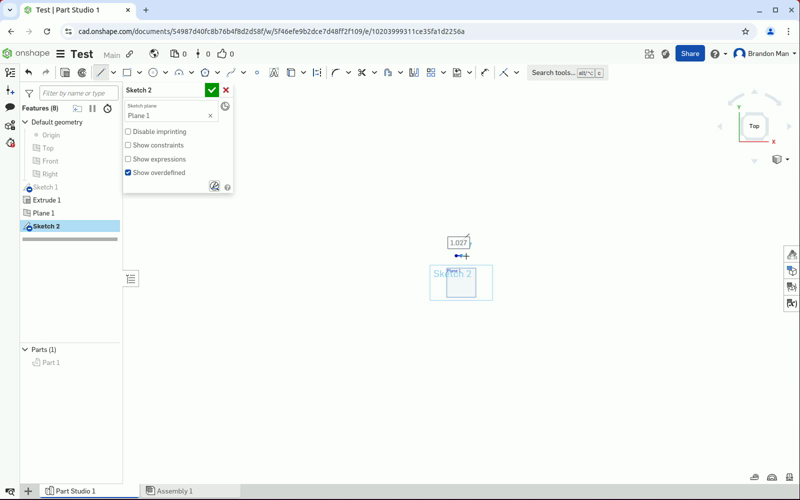
scroll(6)
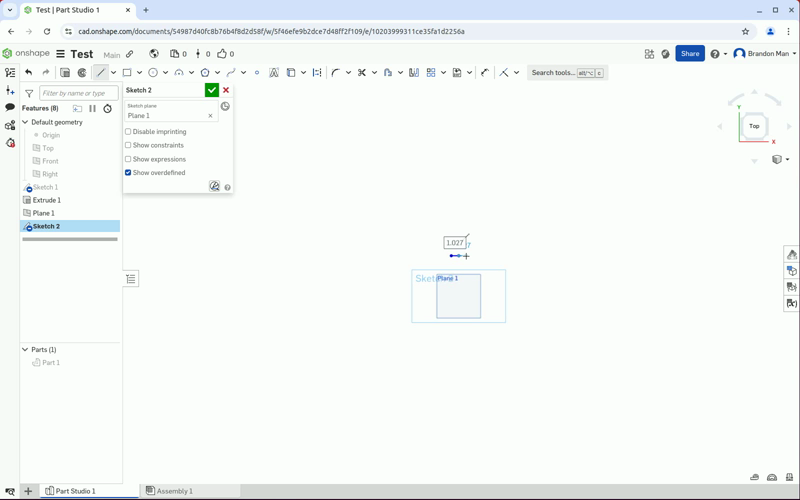
scroll(6)
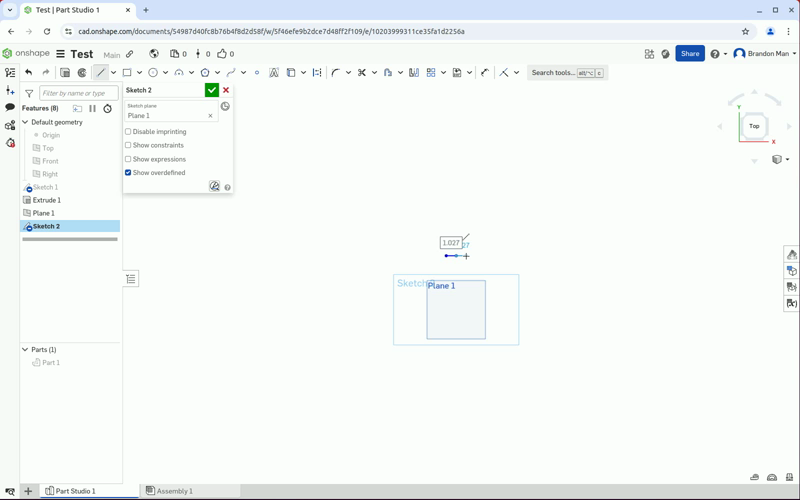
scroll(6)
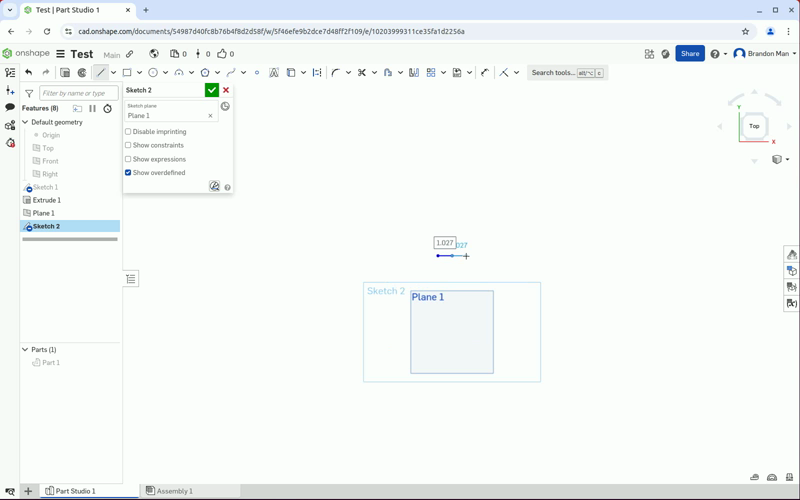
scroll(6)
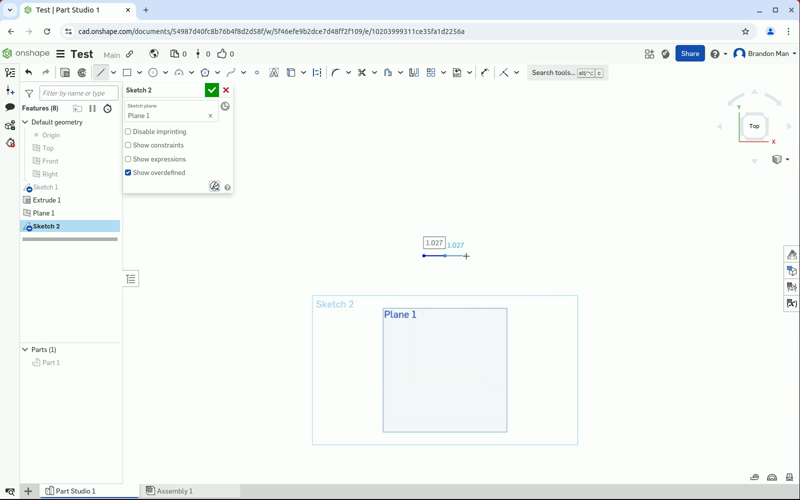
scroll(6)
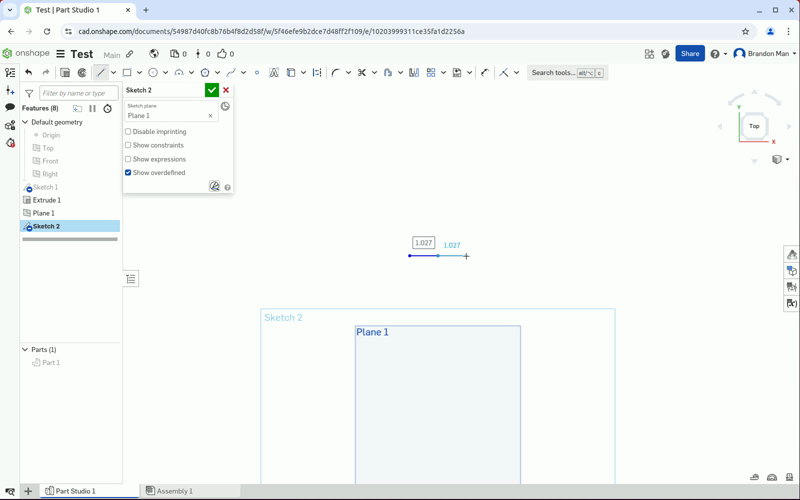
scroll(6)
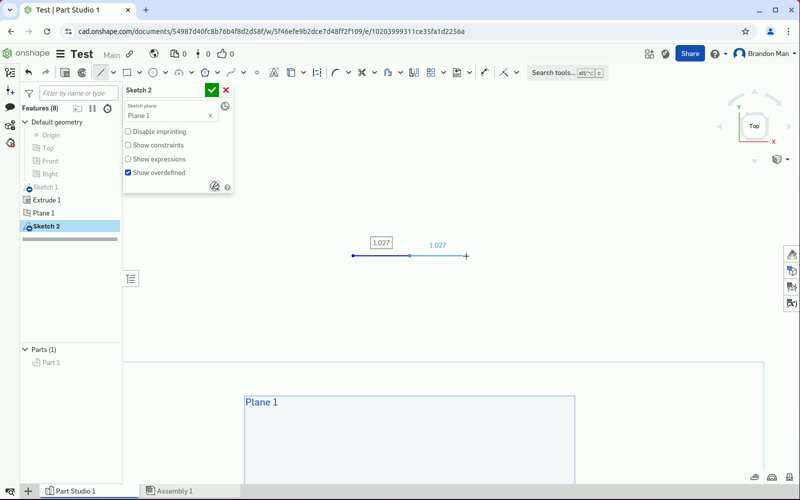
click(466, 255)
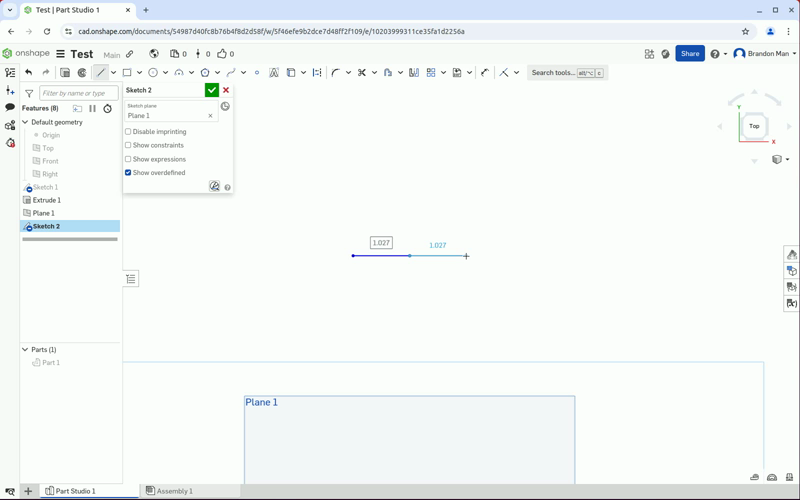
scroll(-6)
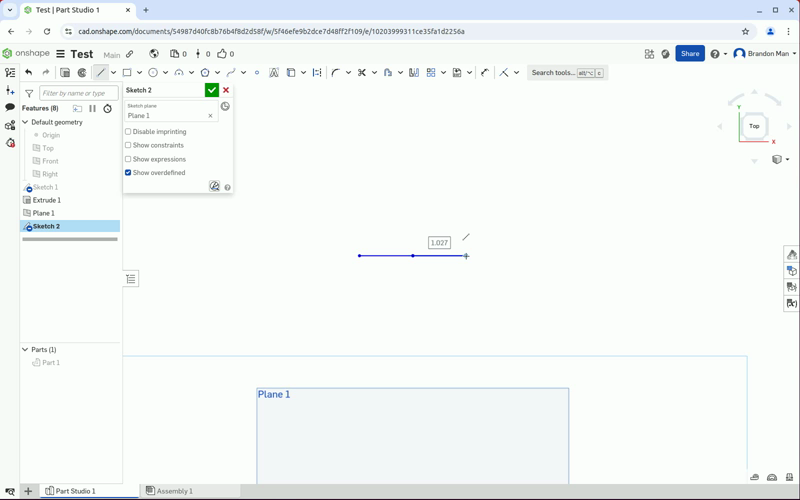
scroll(-6)
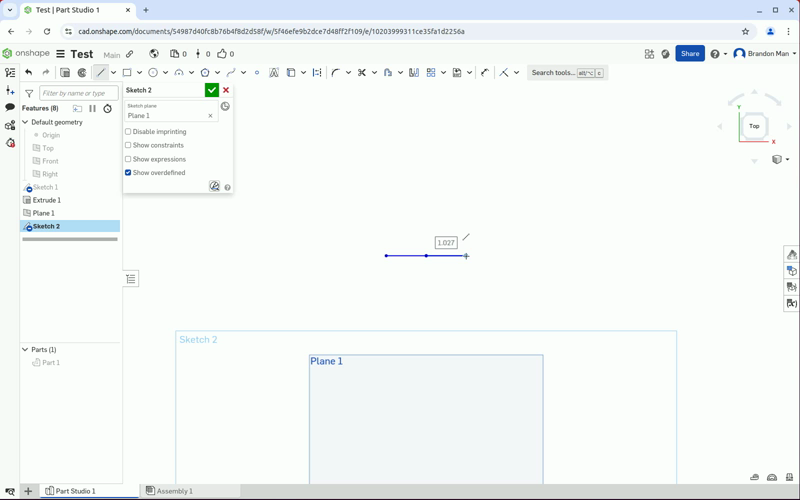
scroll(-6)
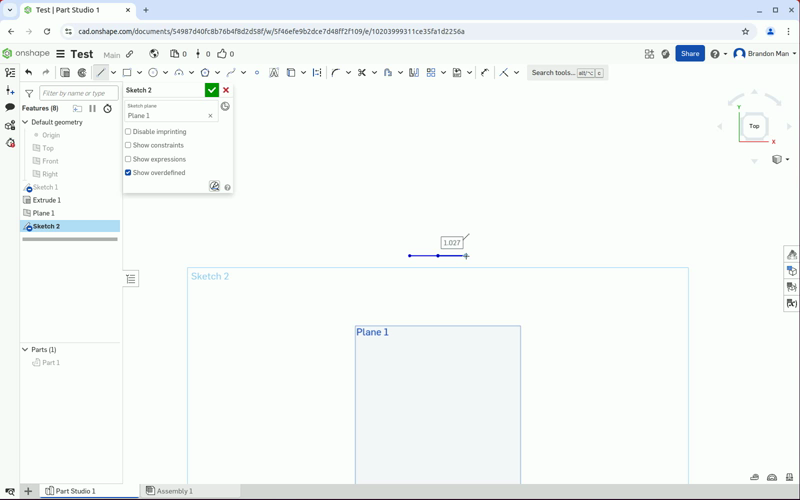
scroll(-6)
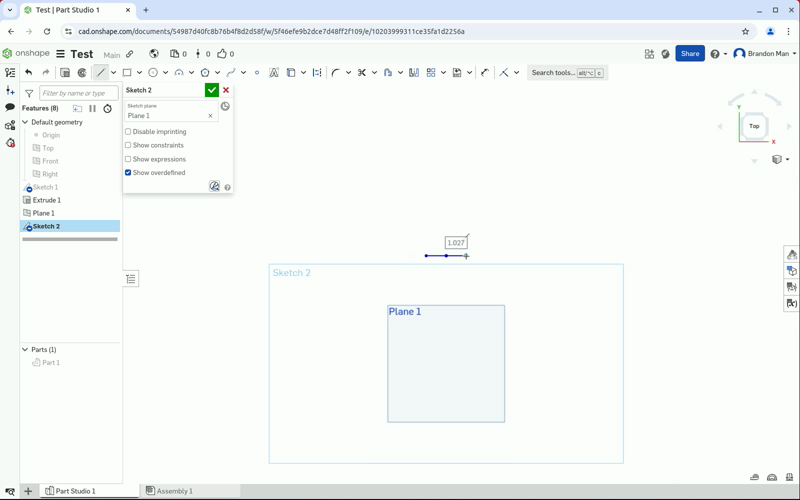
scroll(-6)
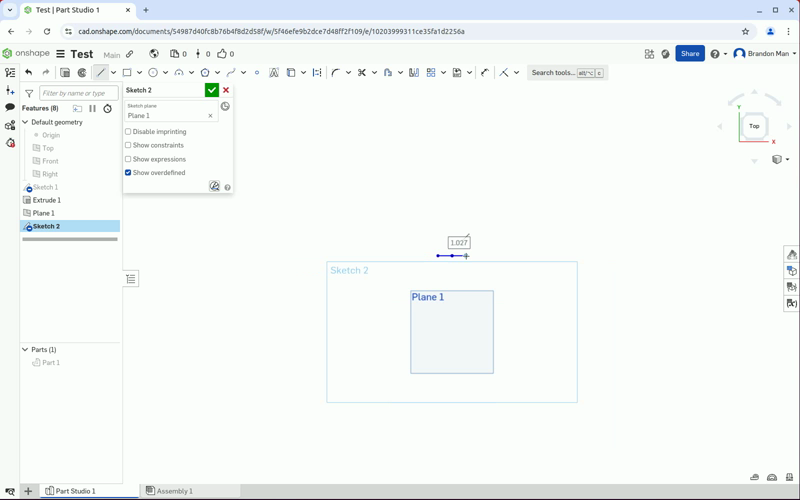
scroll(-6)
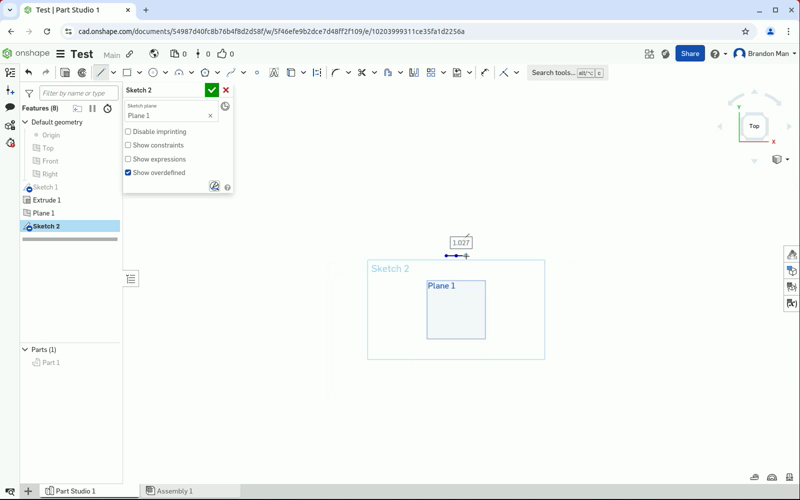
scroll(-6)
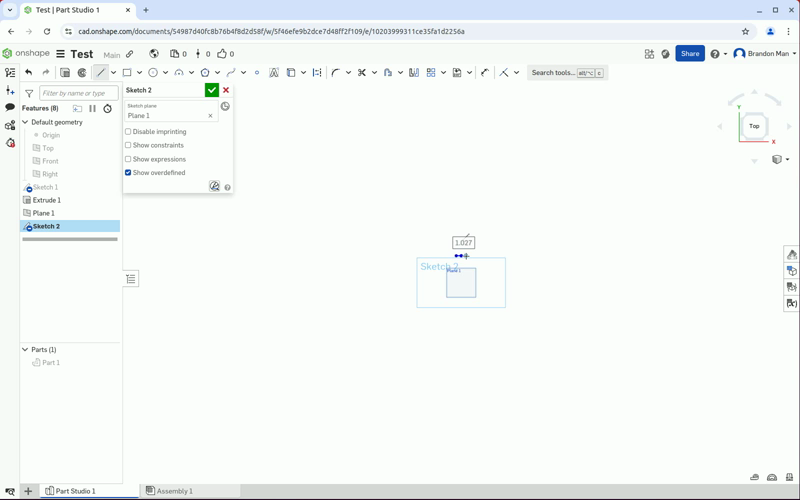
key_up(shift)
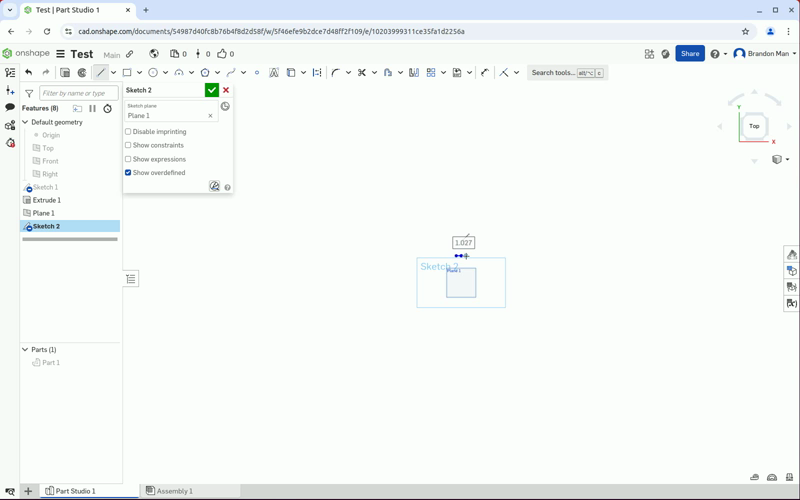
key_down(shift)
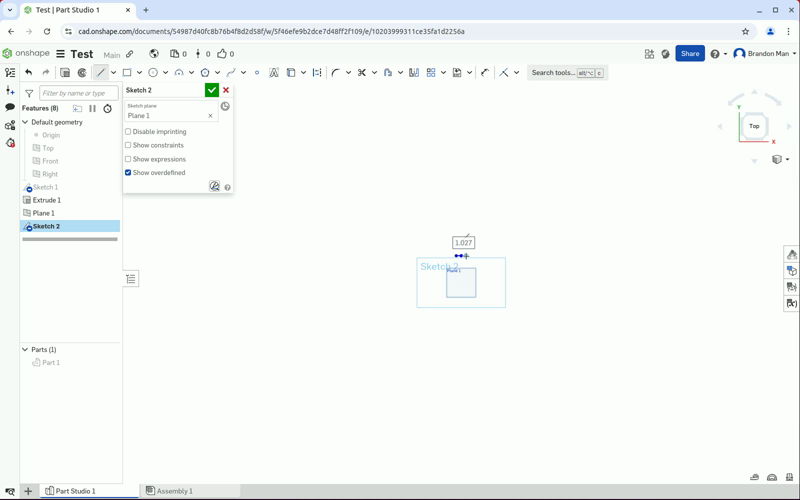
mouse_move(496, 255)
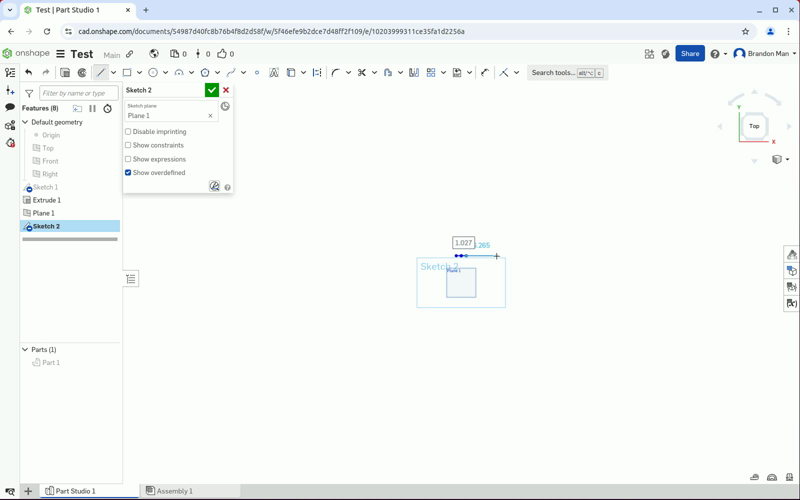
mouse_move(466, 254)
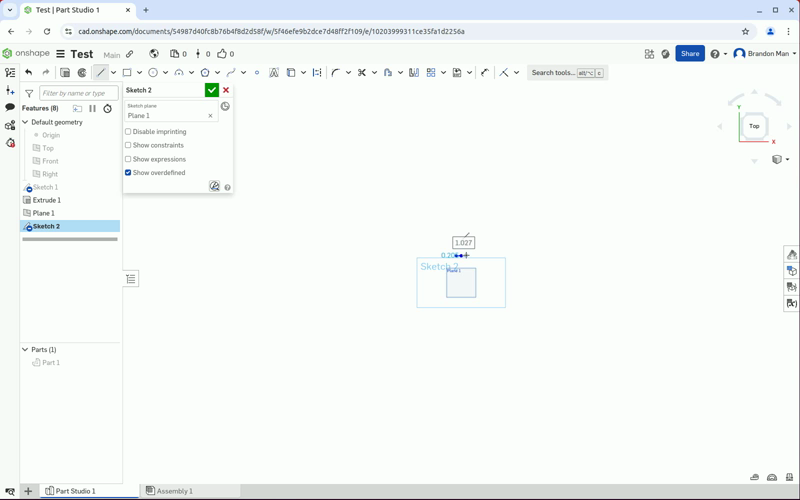
scroll(6)
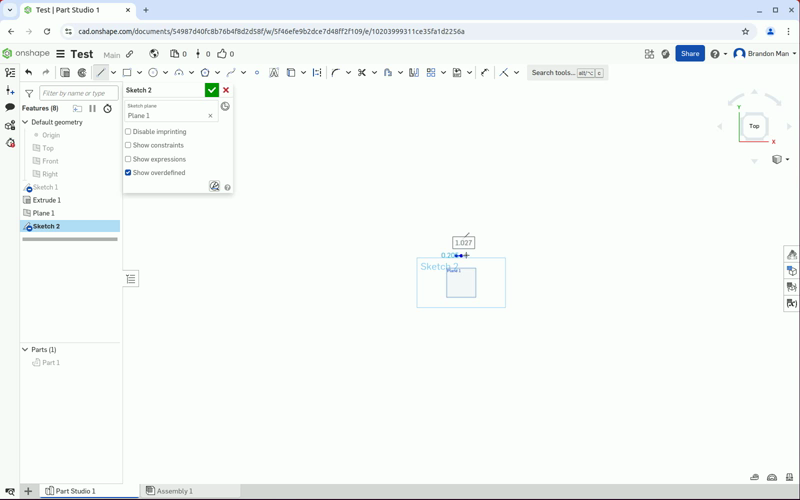
scroll(6)
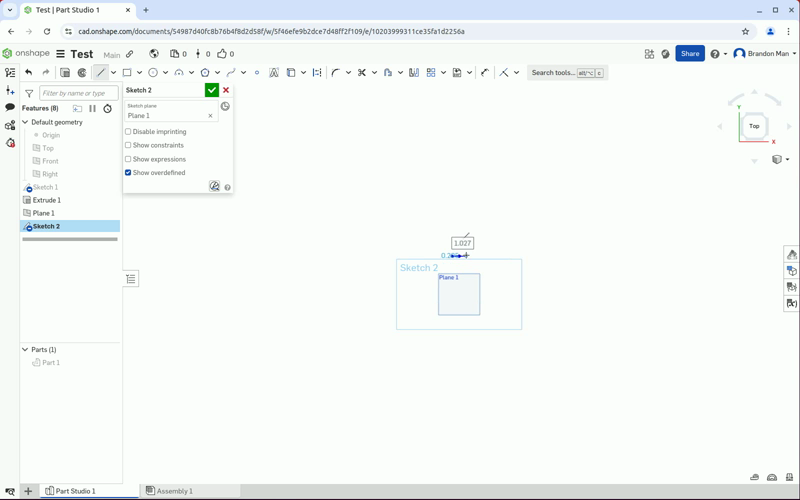
scroll(6)
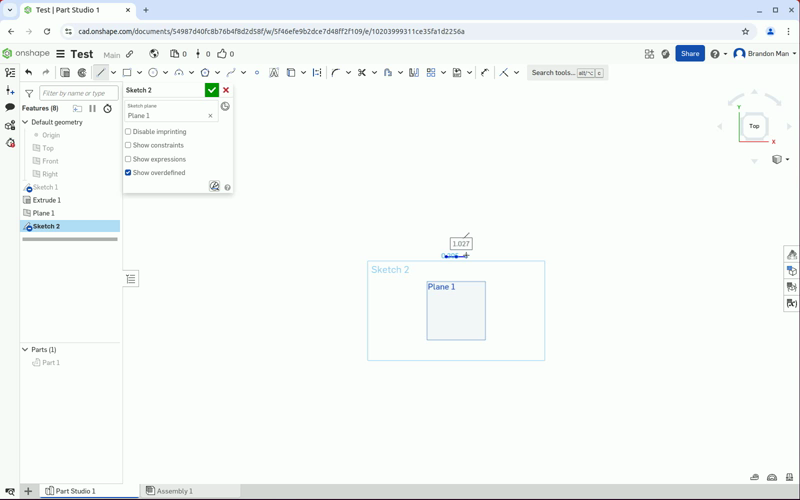
scroll(6)
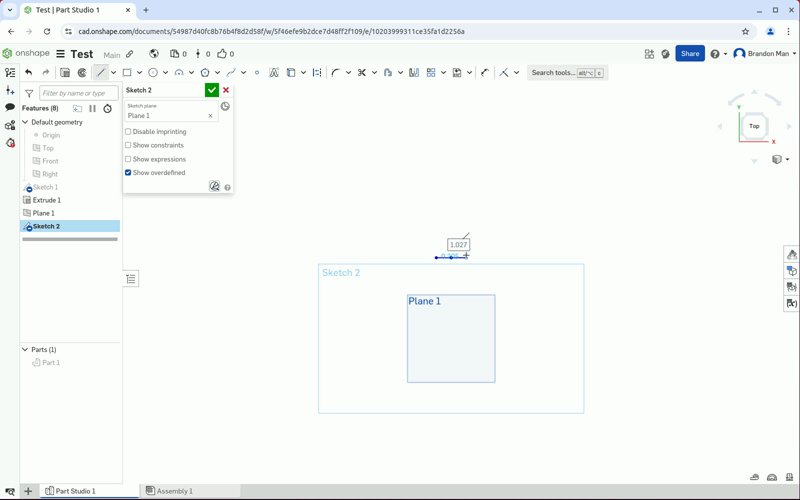
scroll(6)
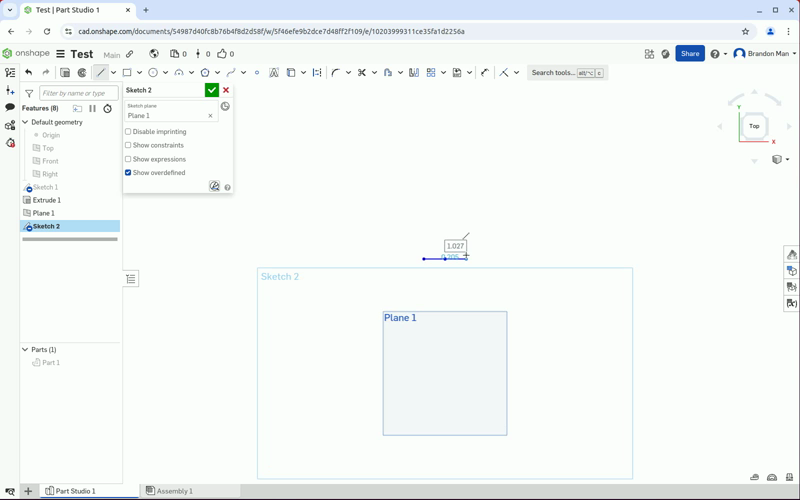
scroll(6)
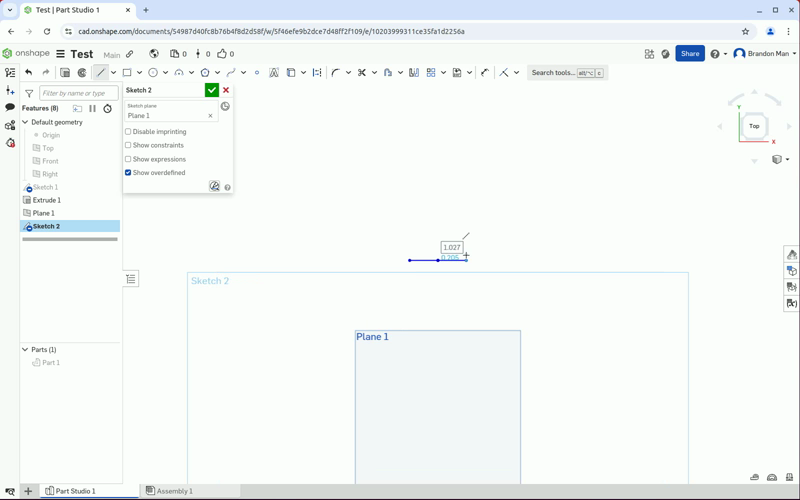
scroll(6)
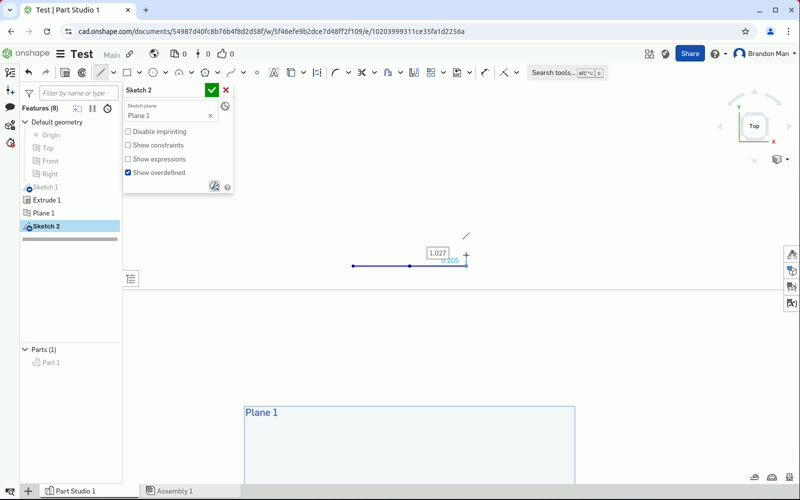
click(466, 254)
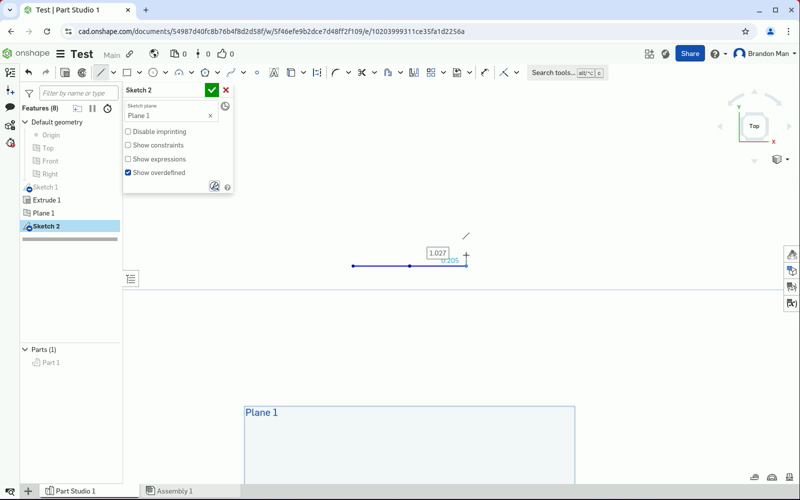
scroll(-6)
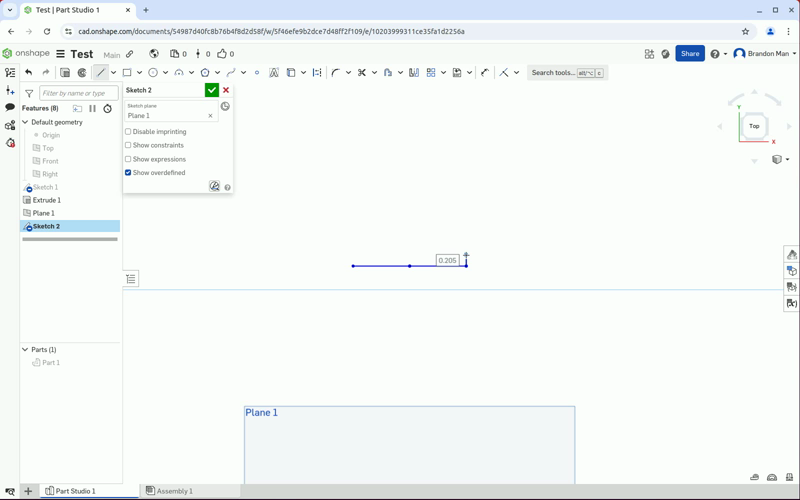
scroll(-6)
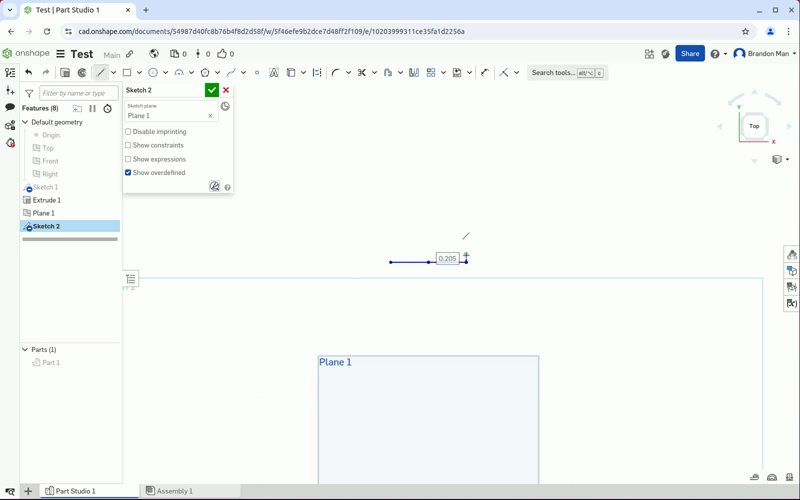
scroll(-6)
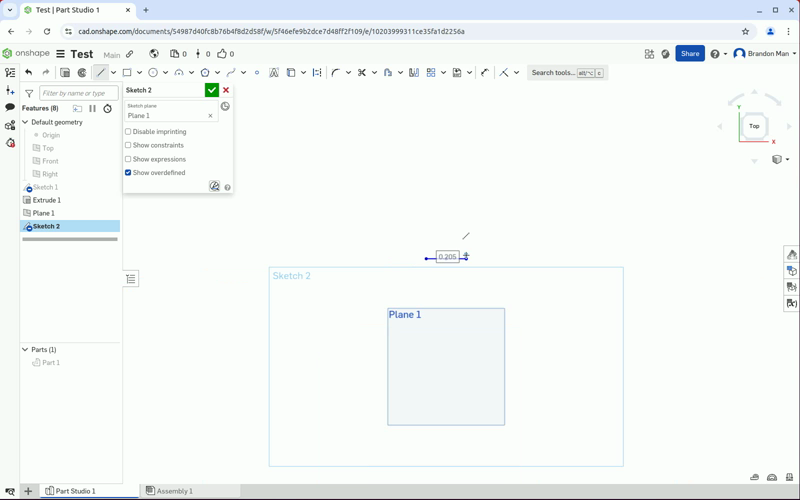
scroll(-6)
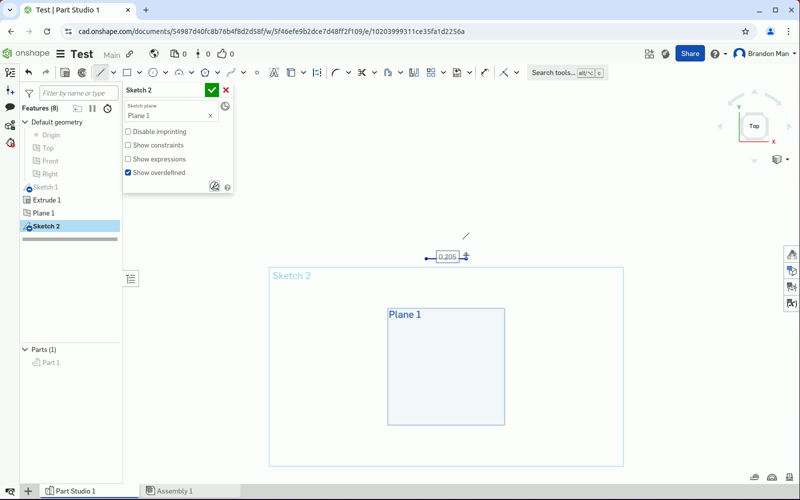
scroll(-6)
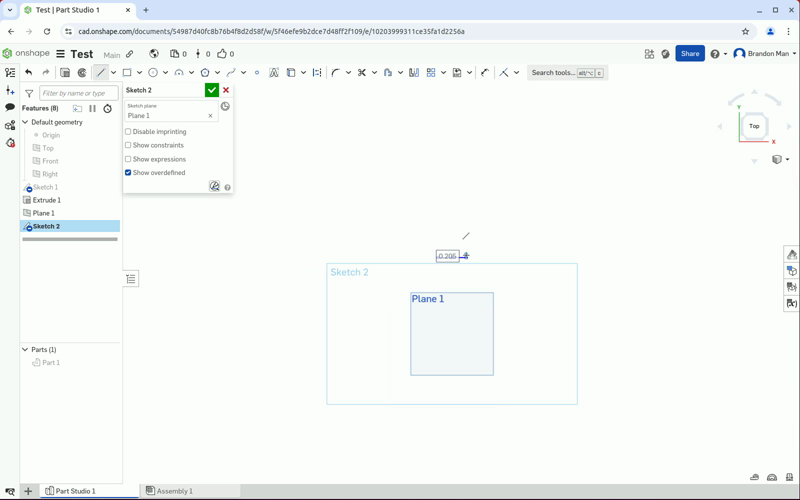
scroll(-6)
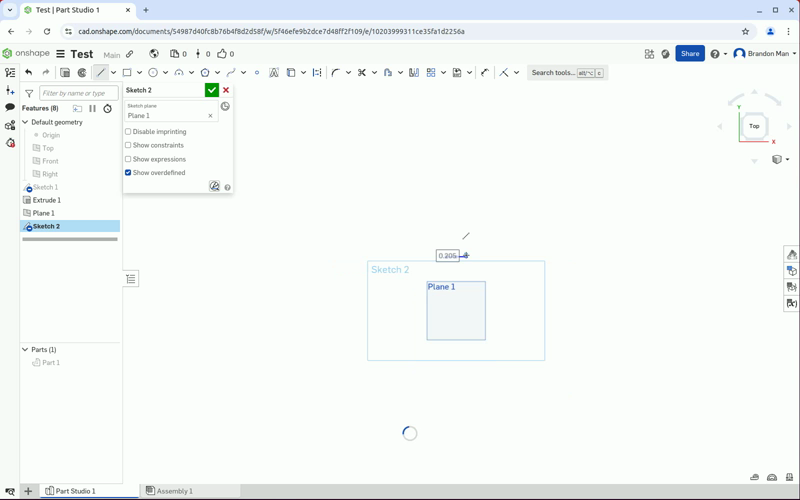
scroll(-6)
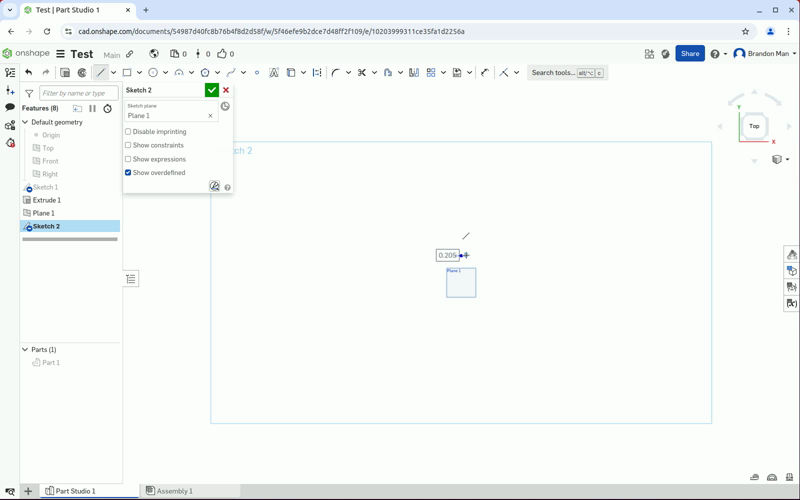
key_up(shift)
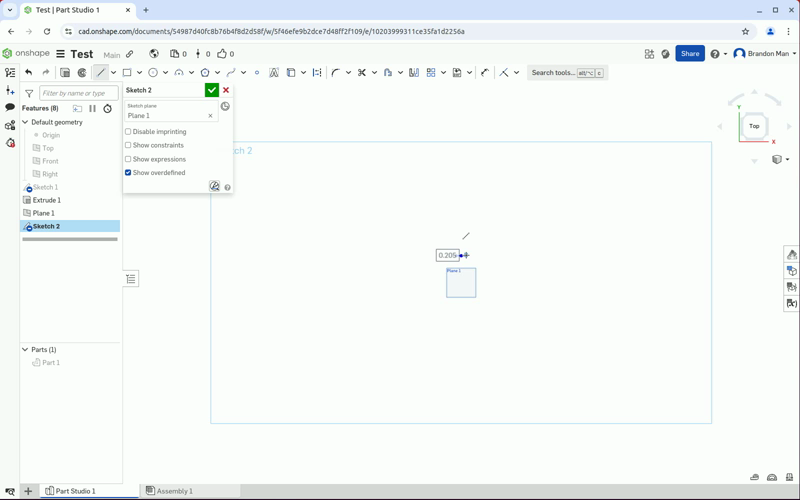
key_down(shift)
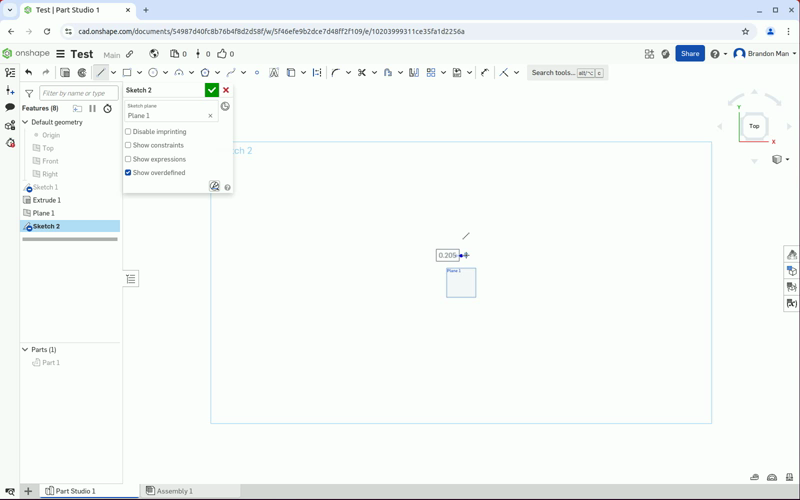
mouse_move(496, 254)
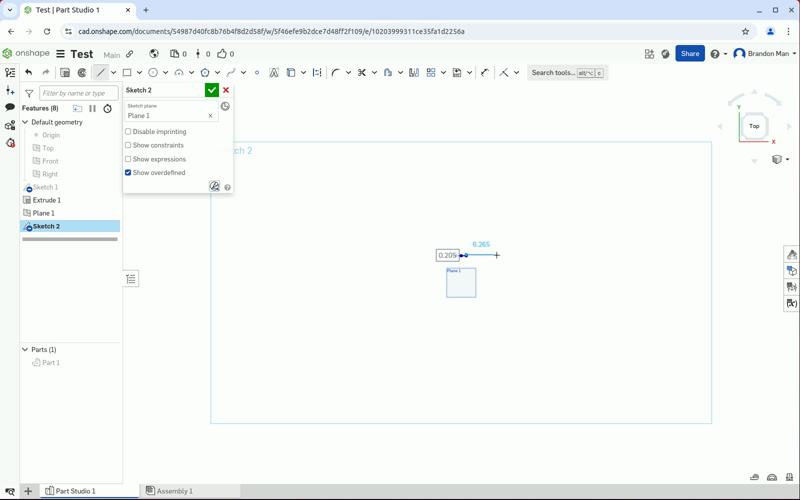
mouse_move(456, 254)
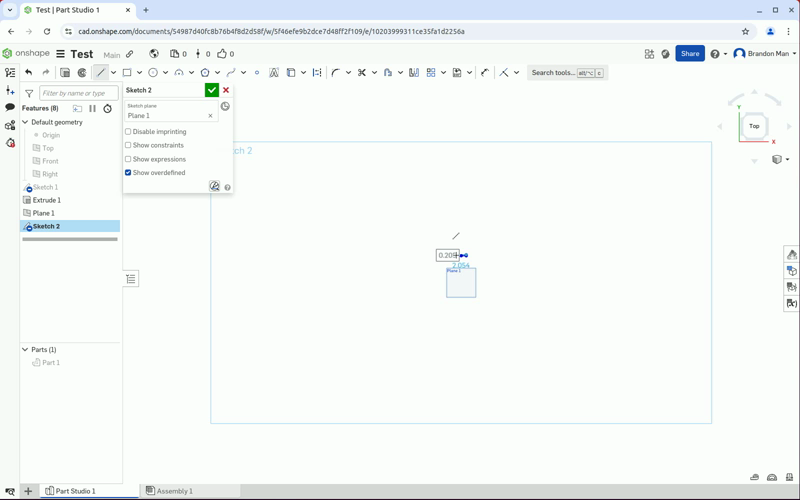
scroll(6)
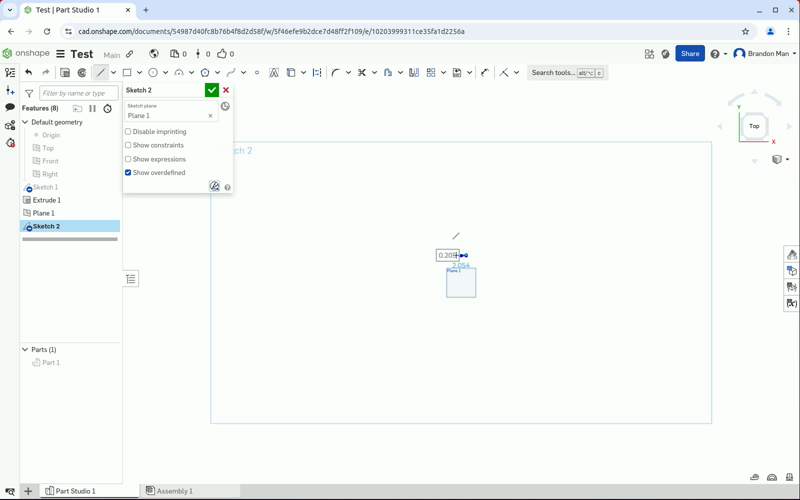
scroll(6)
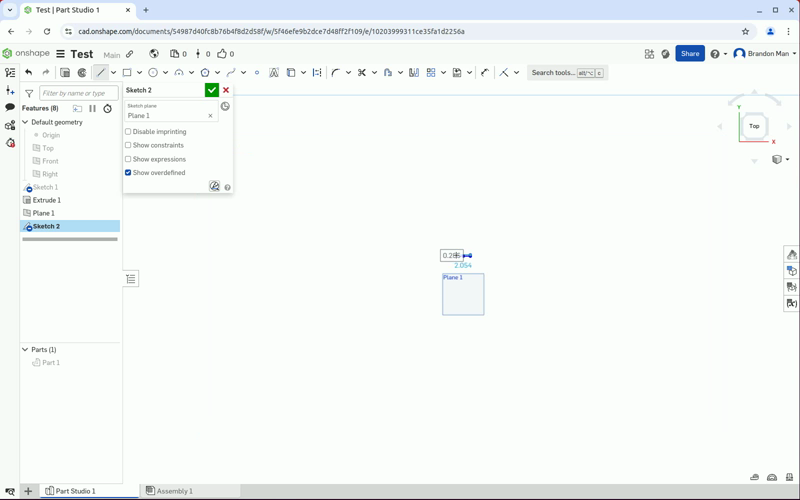
scroll(6)
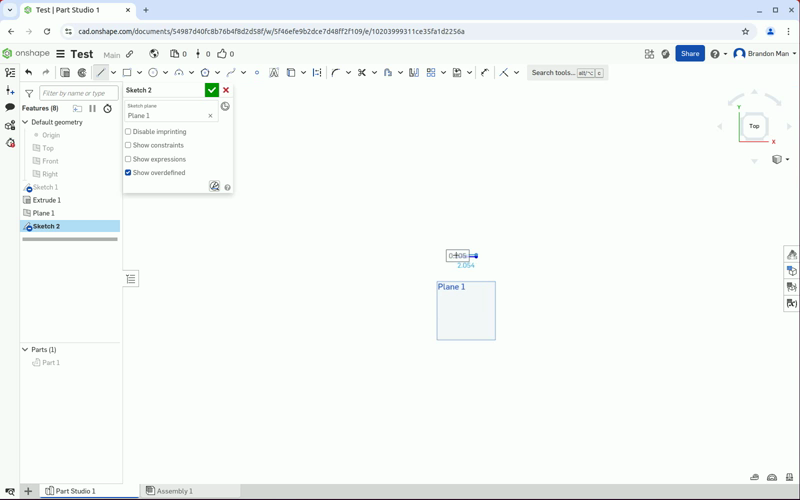
scroll(6)
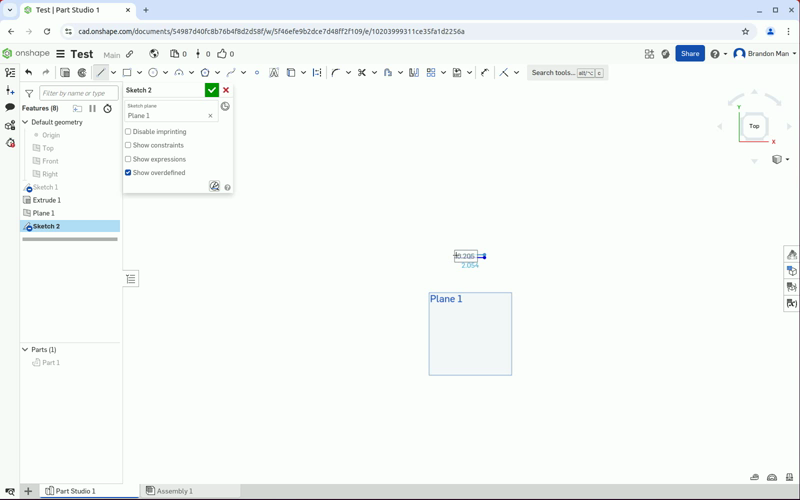
scroll(6)
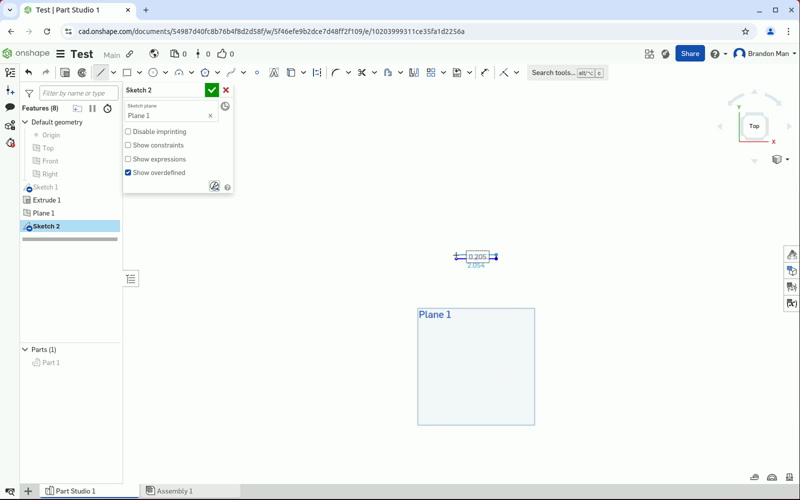
scroll(6)
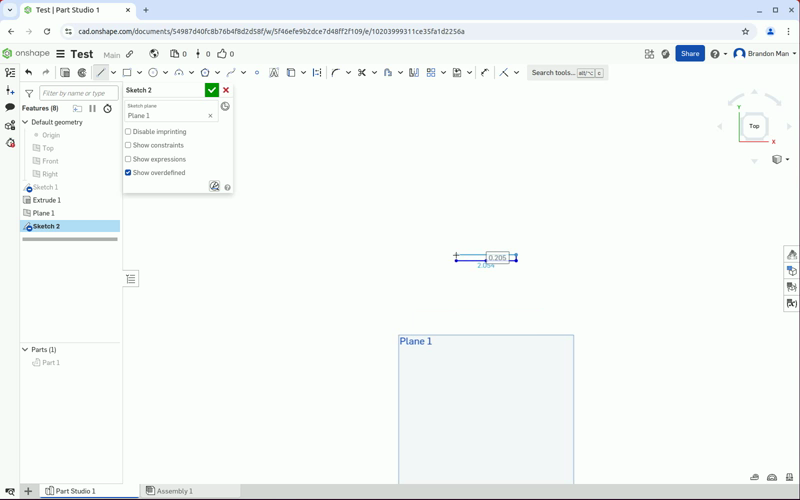
scroll(6)
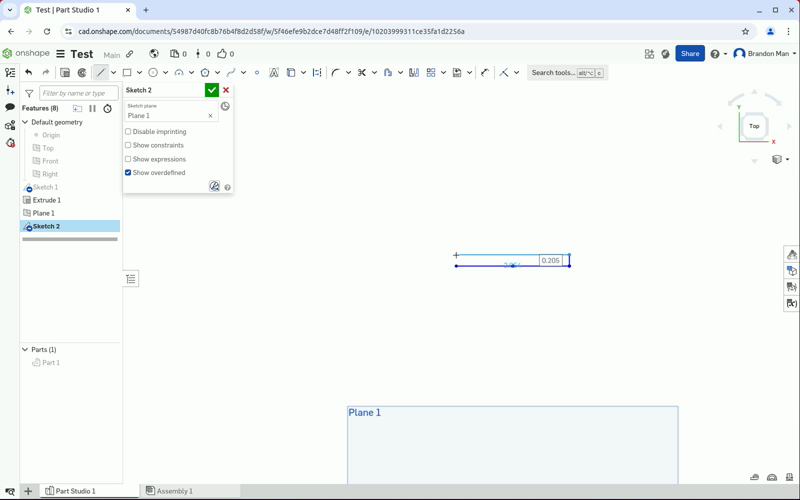
click(456, 254)
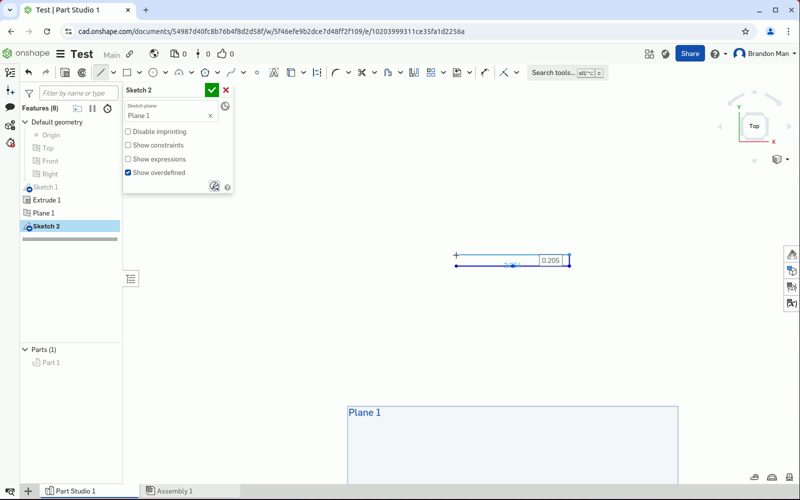
scroll(-6)
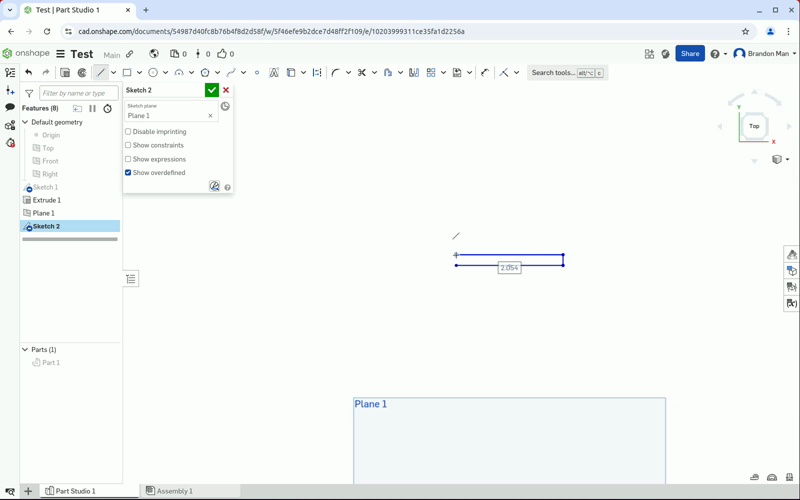
scroll(-6)
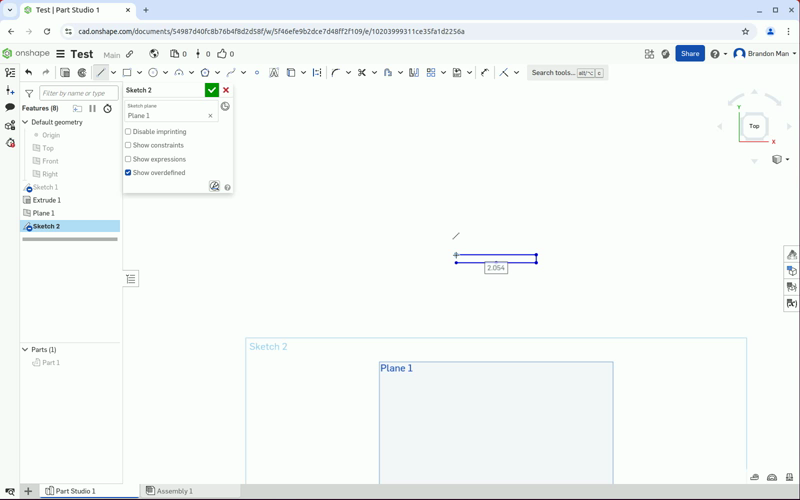
scroll(-6)
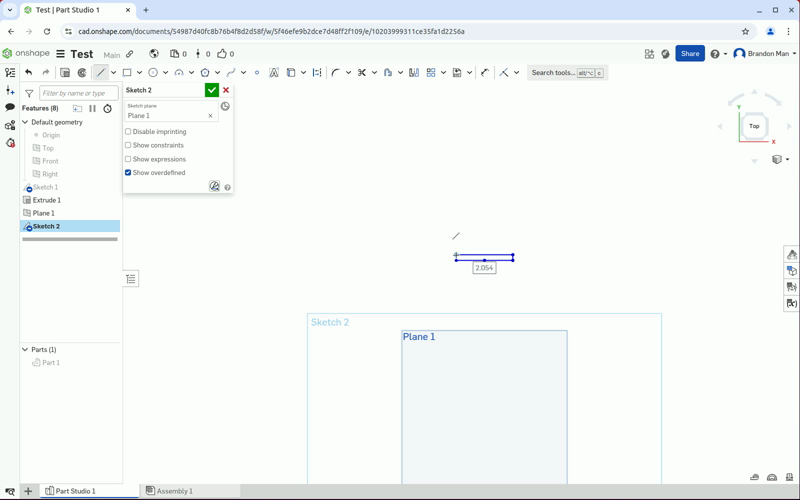
scroll(-6)
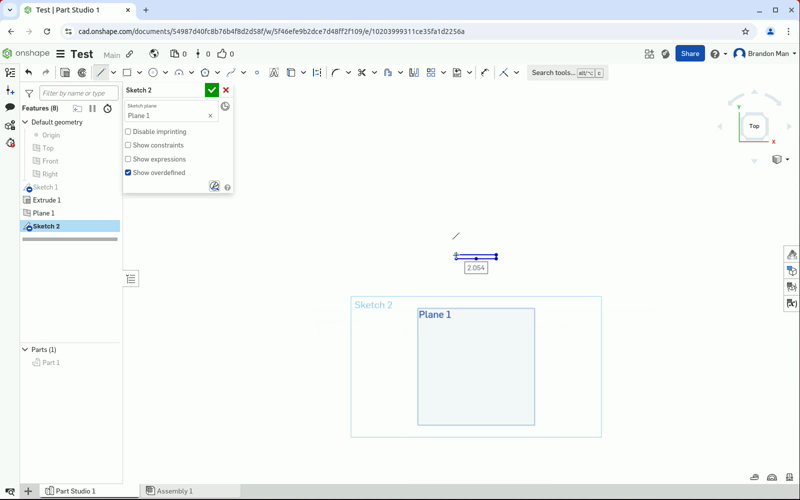
scroll(-6)
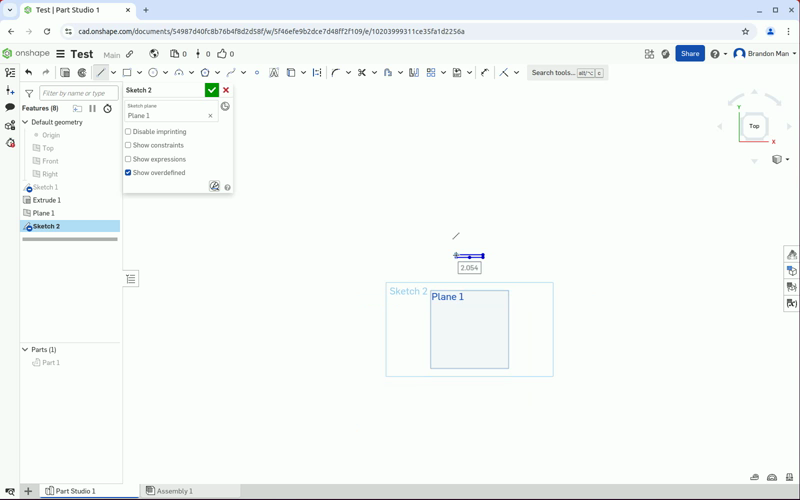
scroll(-6)
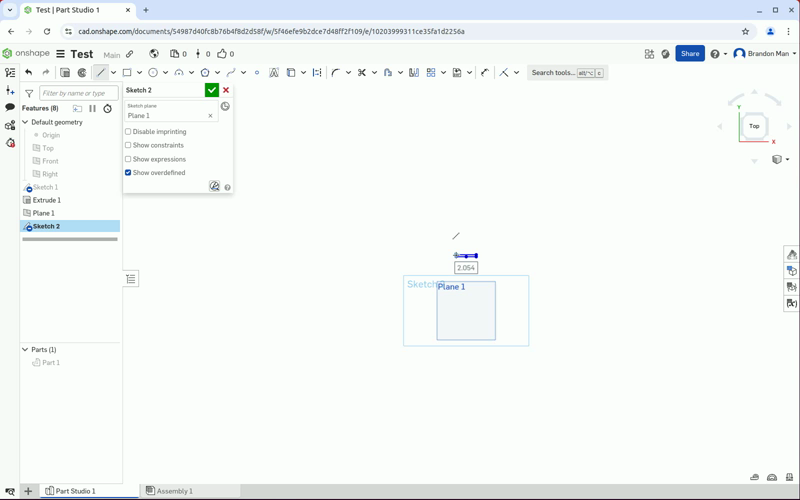
scroll(-6)
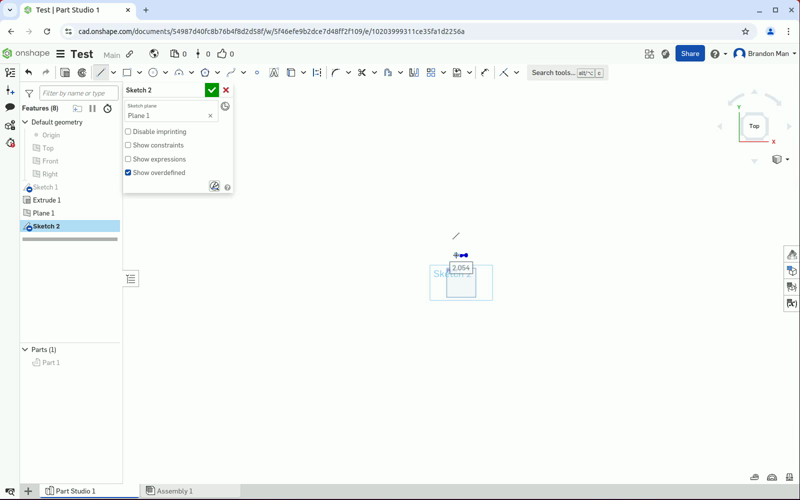
key_up(shift)
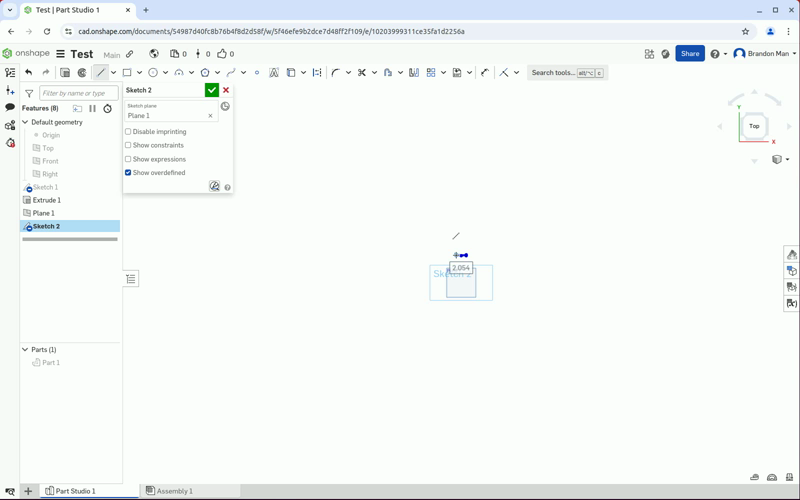
mouse_move(486, 254)
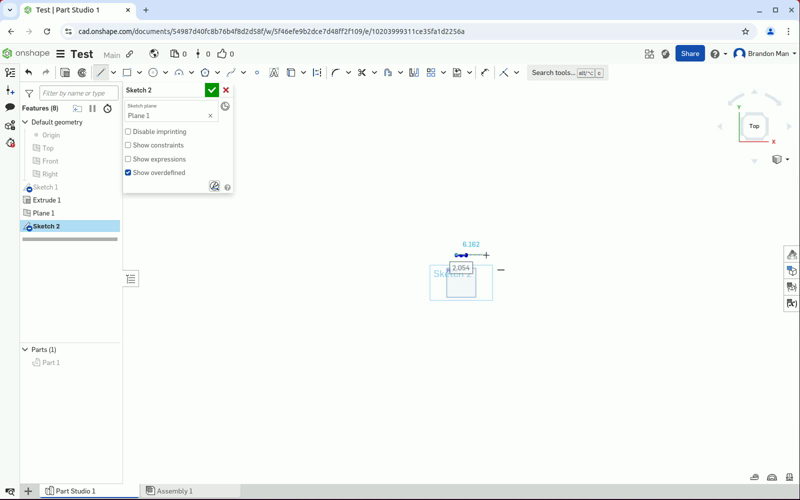
key_down(shift)
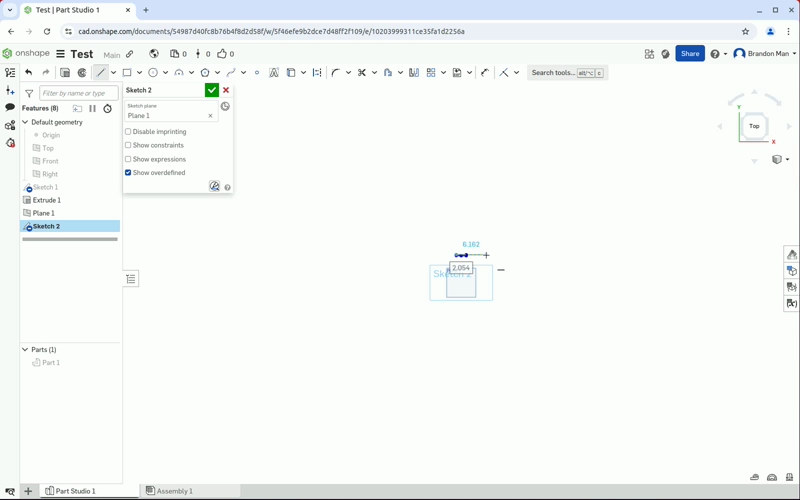
mouse_move(456, 255)
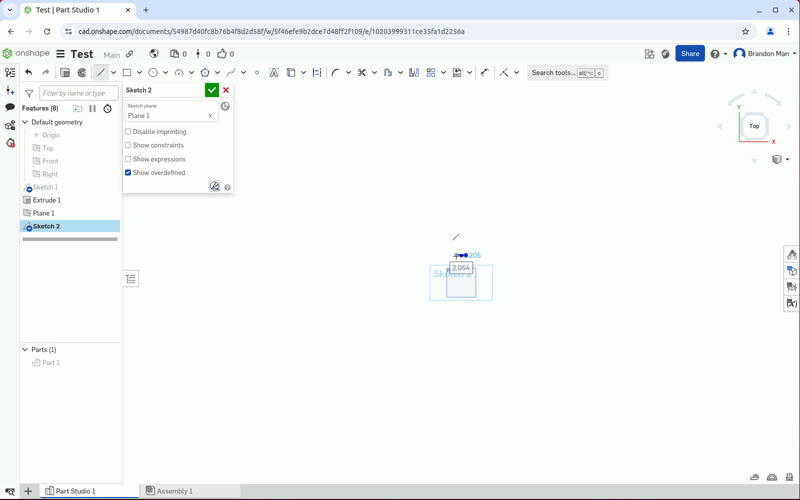
scroll(6)
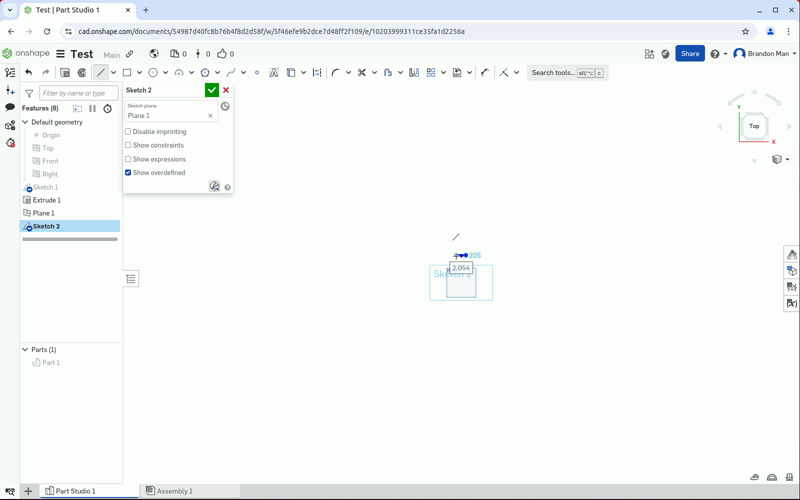
scroll(6)
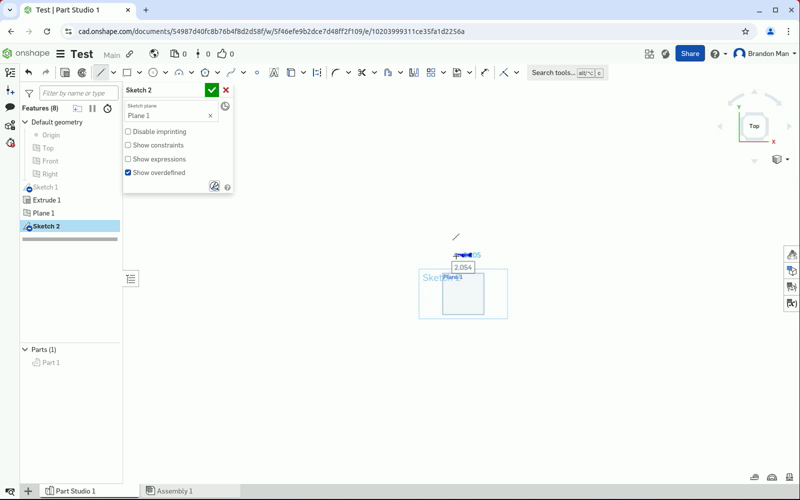
scroll(6)
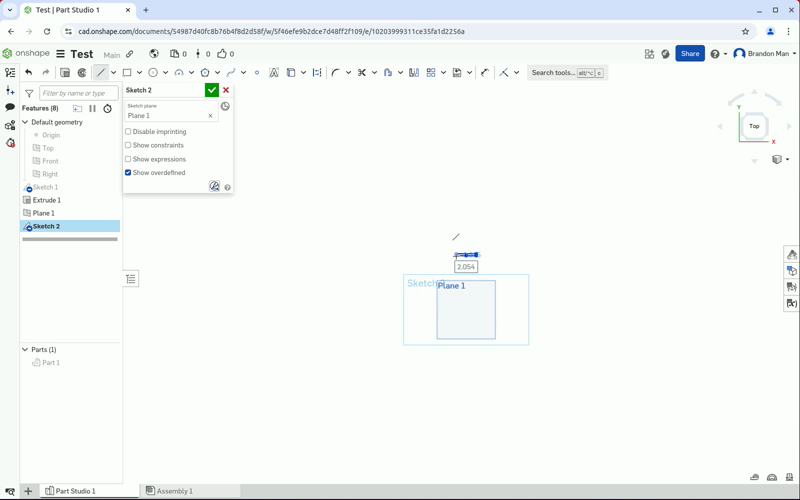
scroll(6)
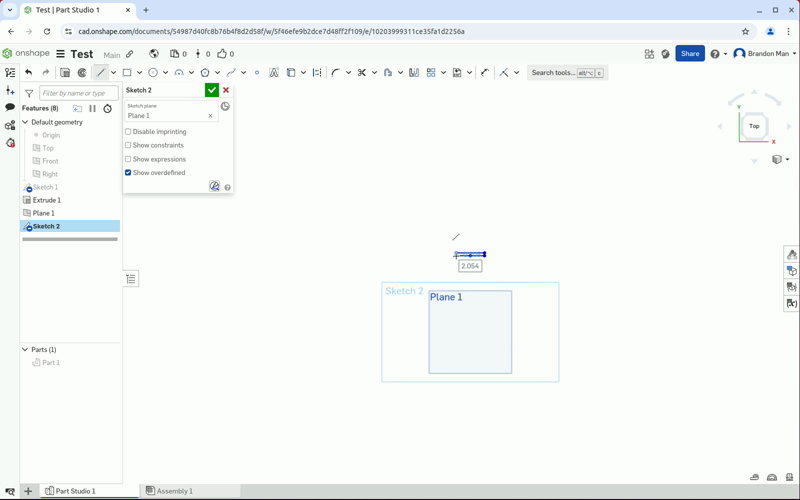
scroll(6)
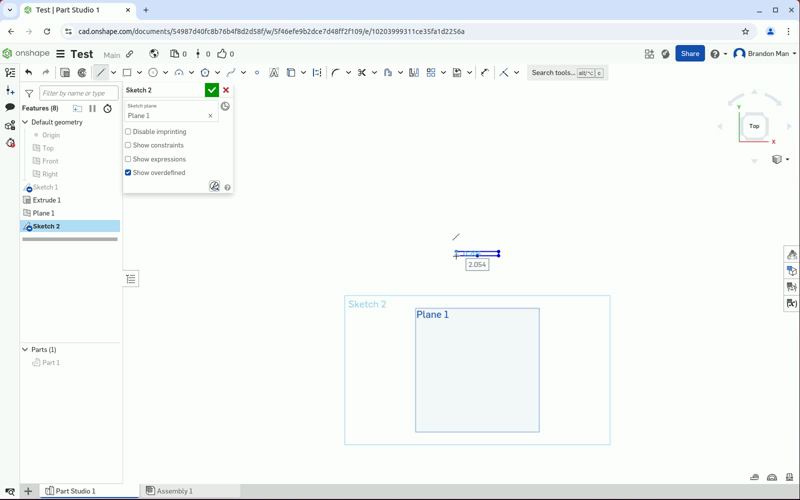
scroll(6)
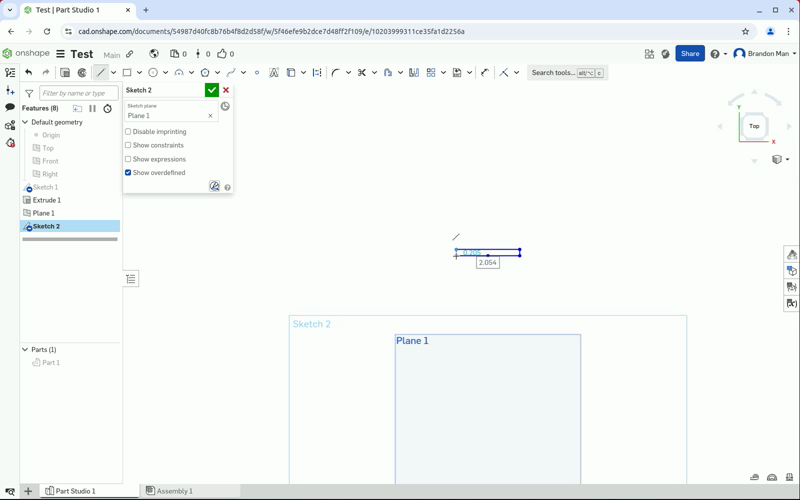
scroll(6)
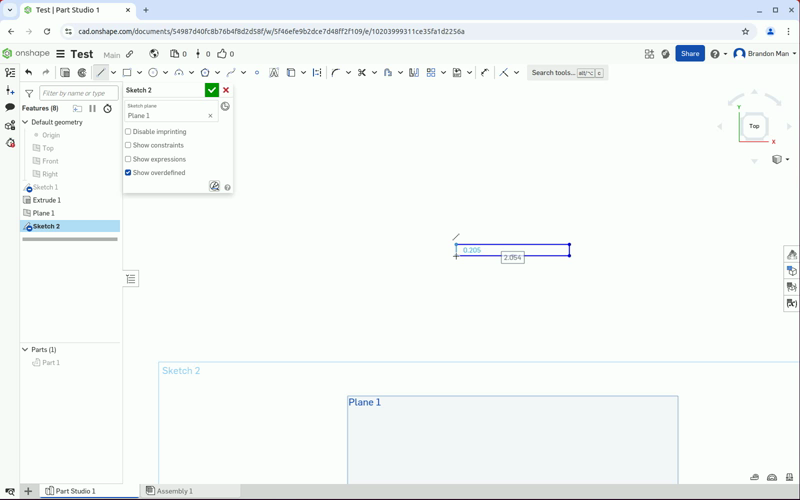
key_up(shift)
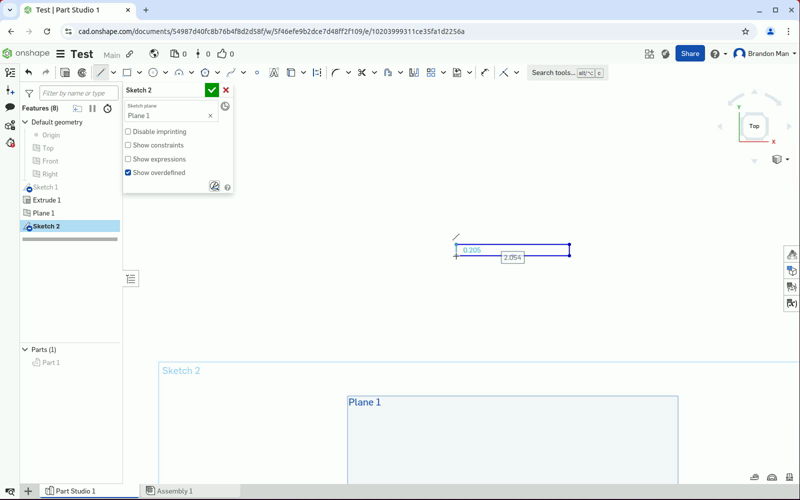
click(456, 255)
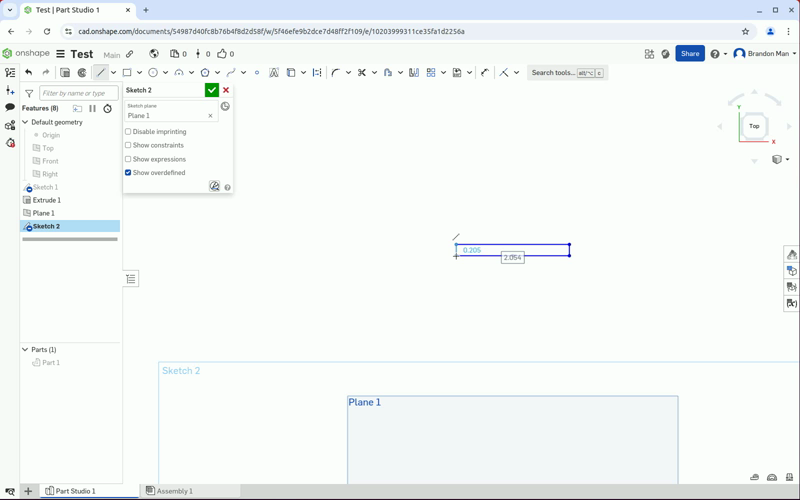
scroll(-6)
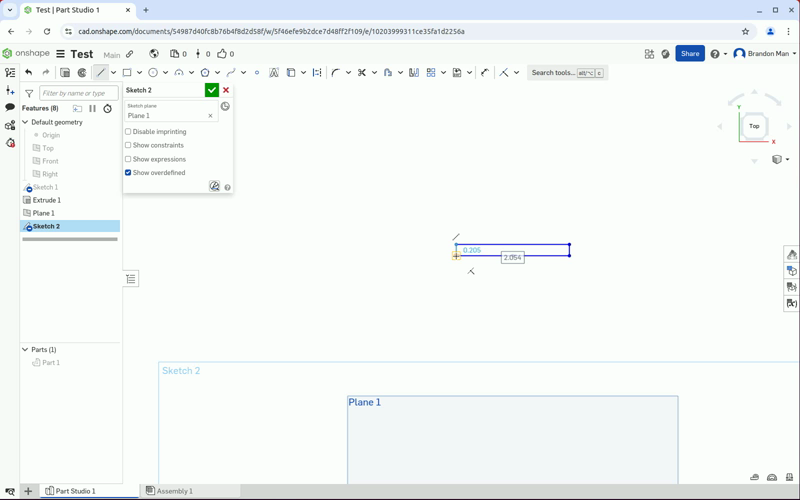
scroll(-6)
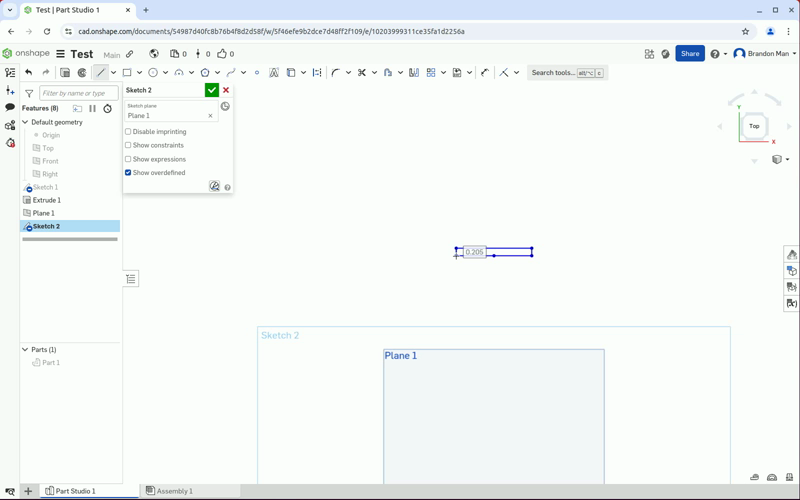
scroll(-6)
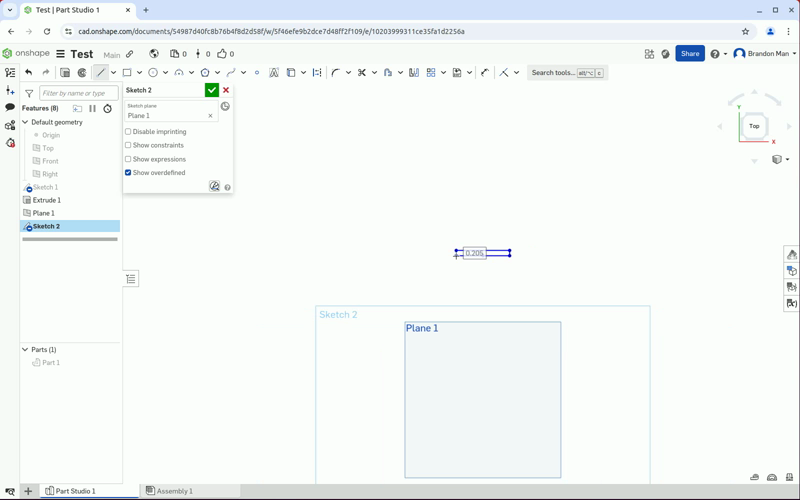
scroll(-6)
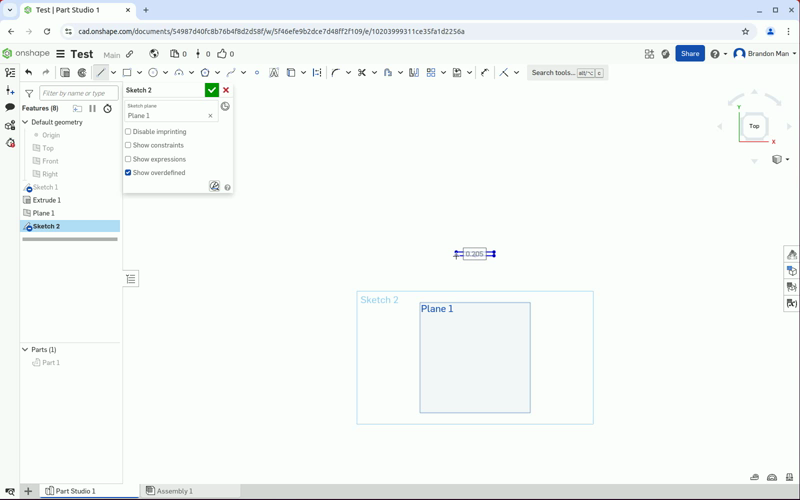
scroll(-6)
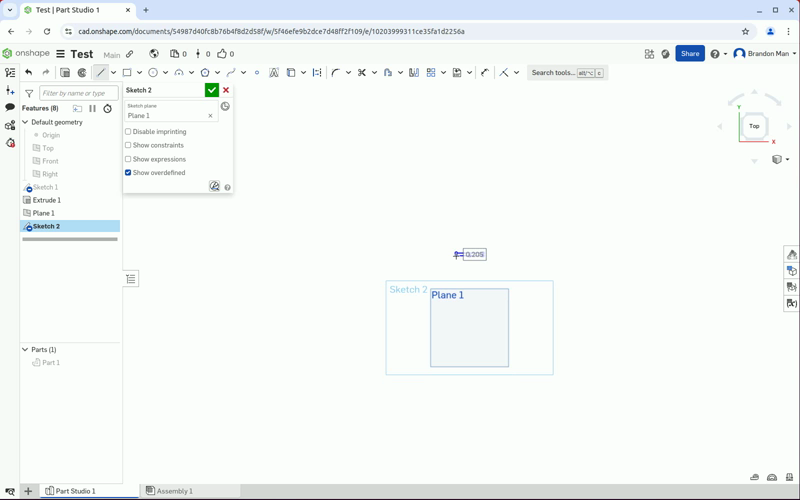
scroll(-6)
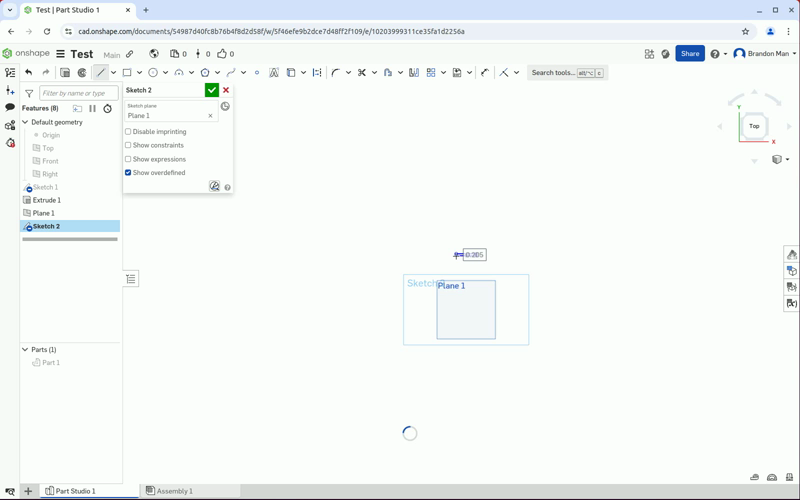
scroll(-6)
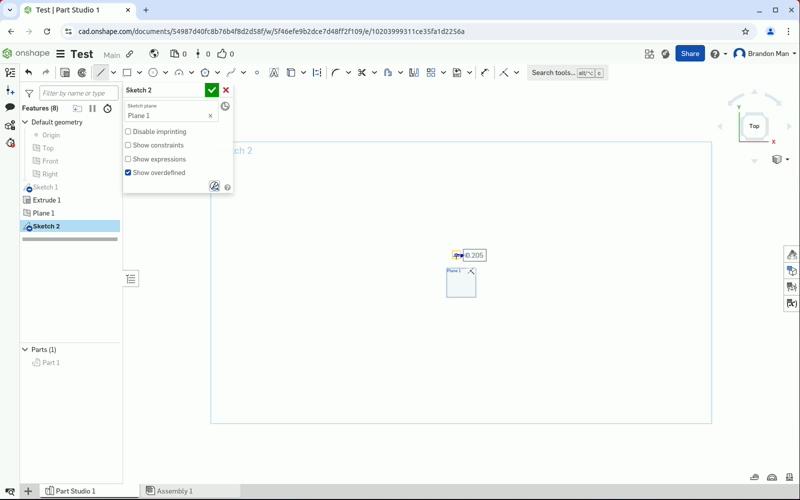
key(esc)
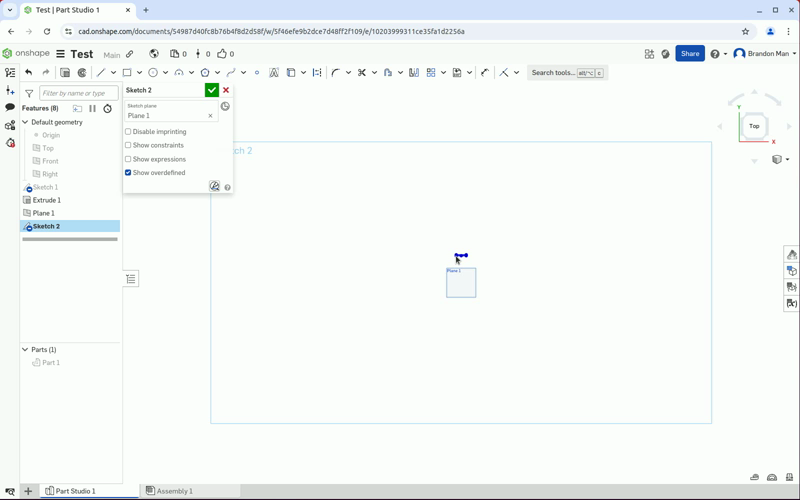
mouse_move(456, 255)
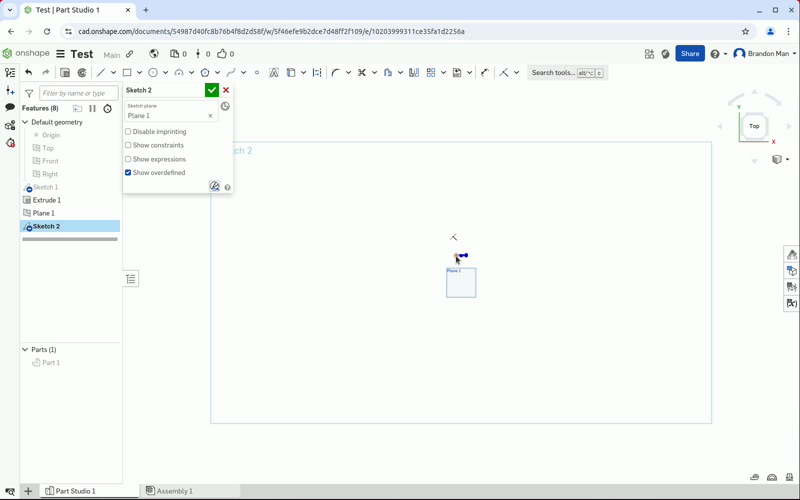
scroll(6)
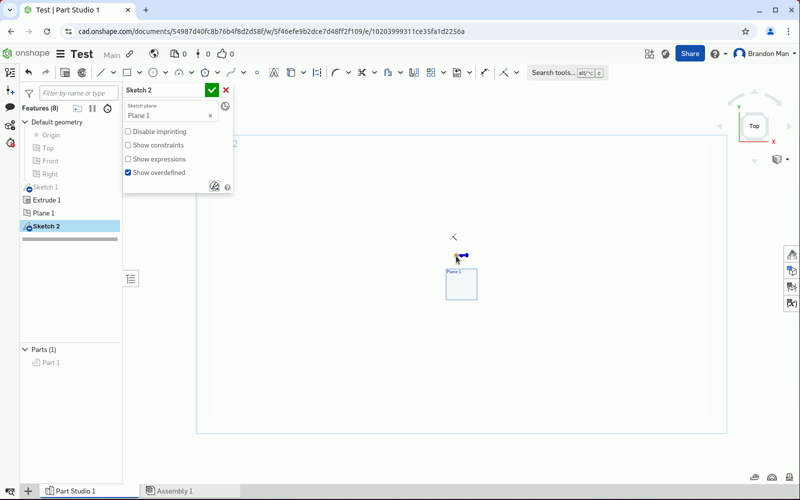
scroll(6)
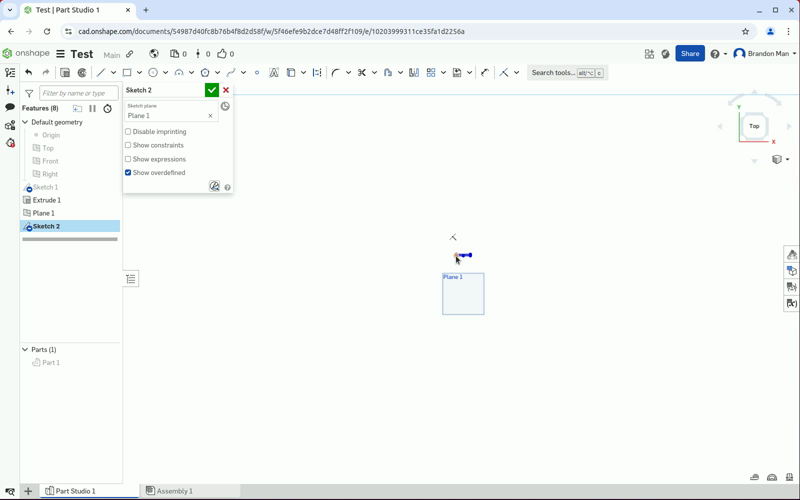
scroll(6)
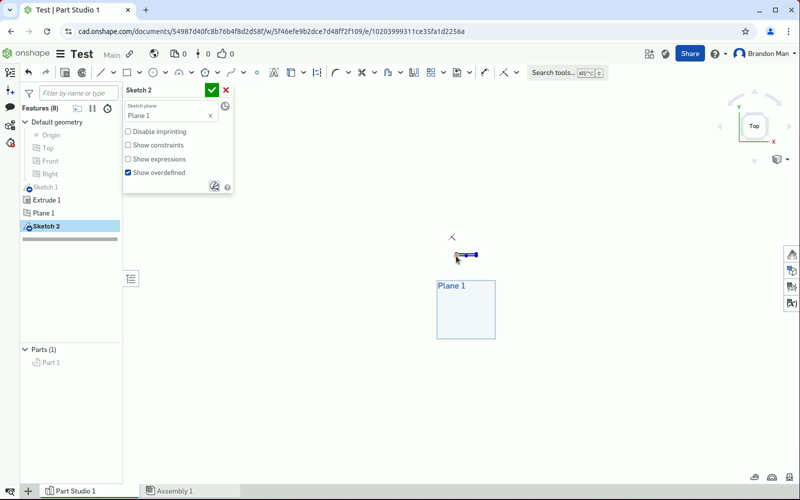
scroll(6)
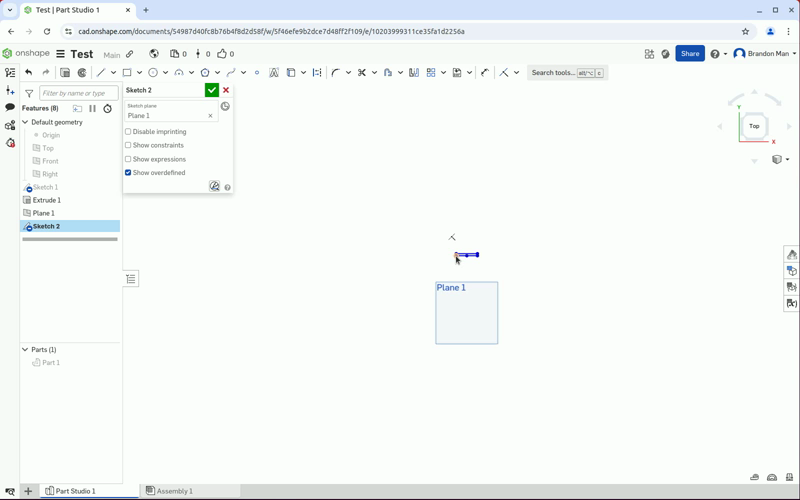
scroll(6)
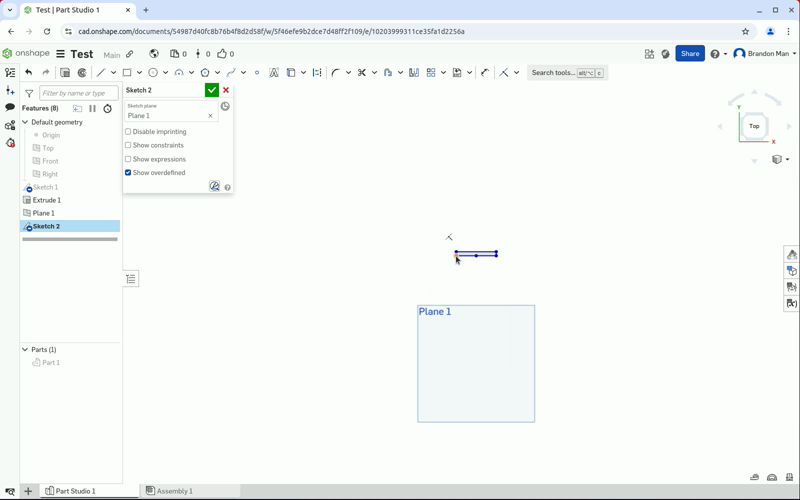
scroll(6)
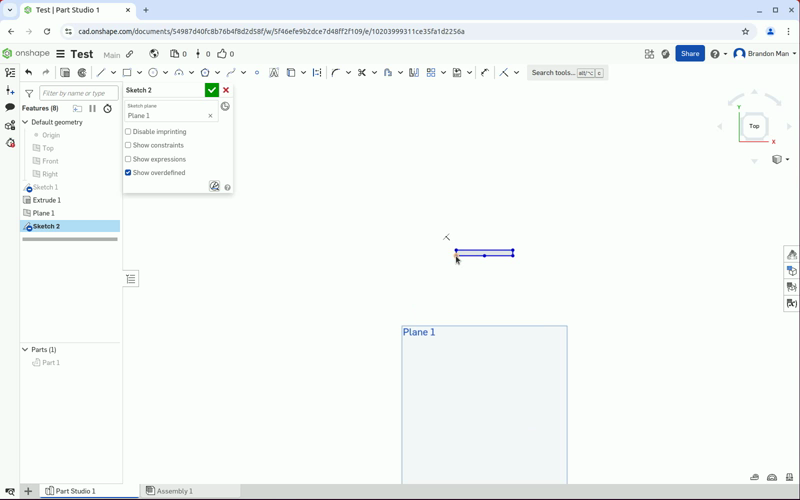
scroll(6)
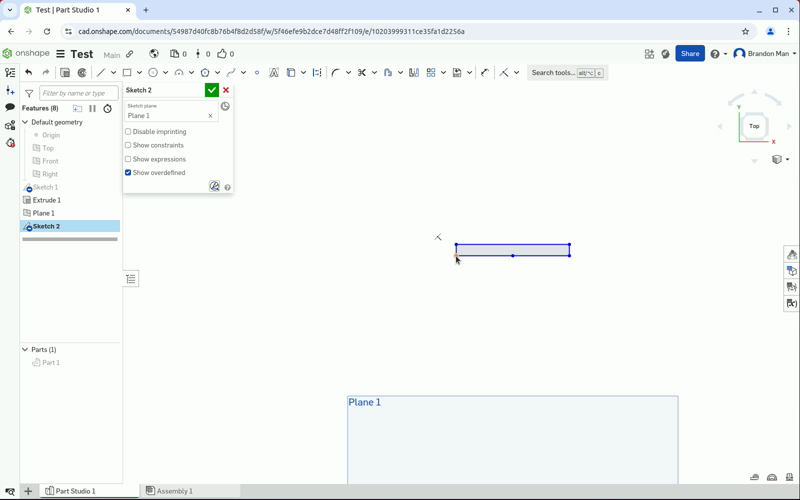
click(456, 255)
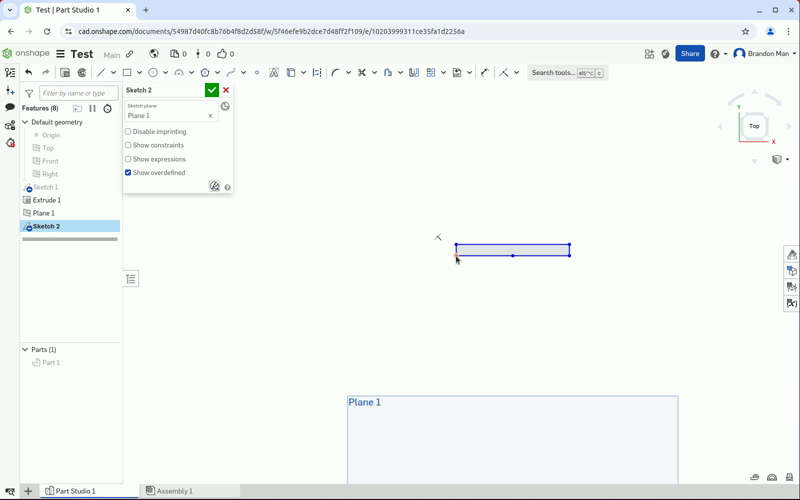
scroll(-6)
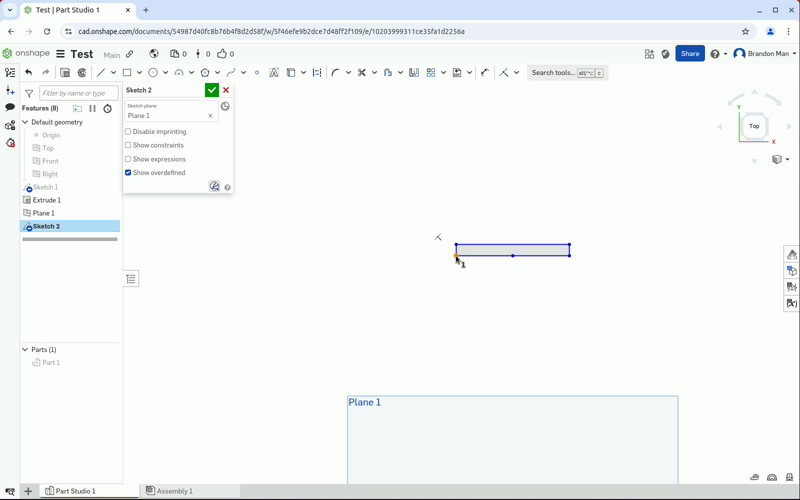
scroll(-6)
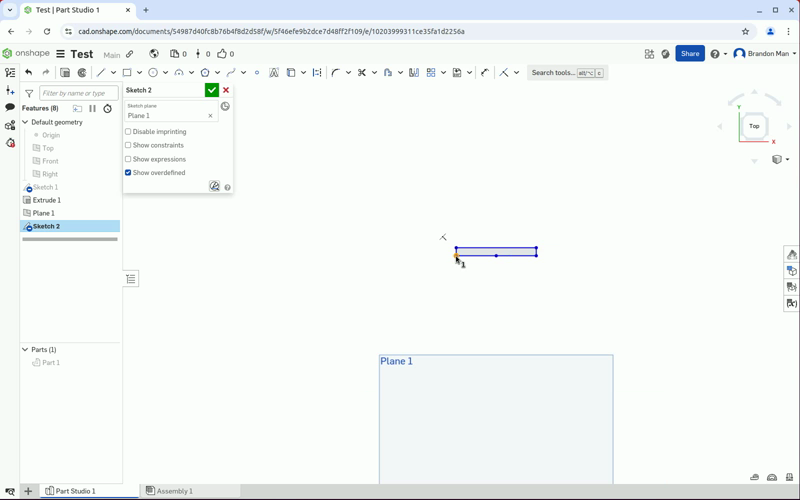
scroll(-6)
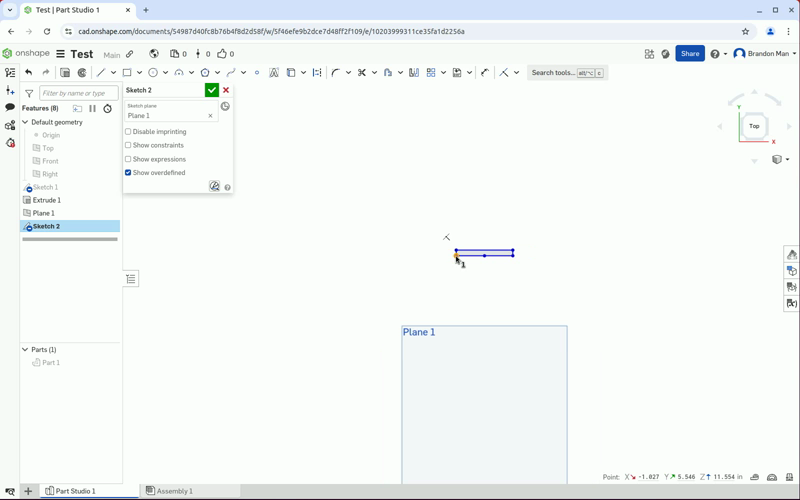
scroll(-6)
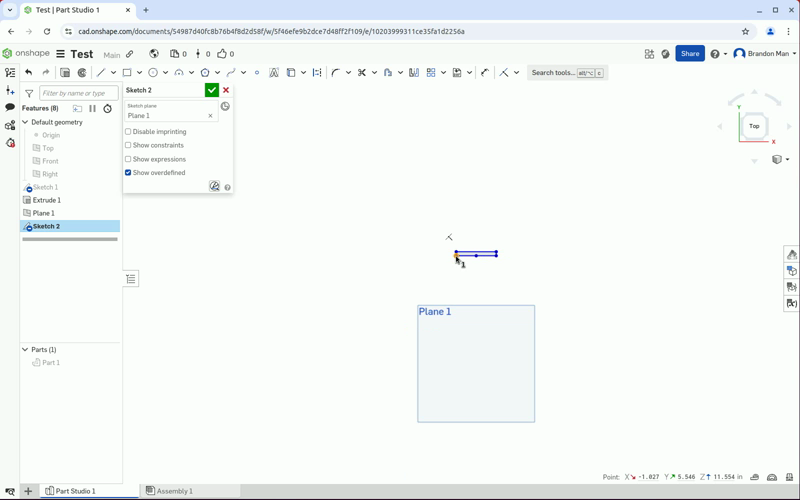
scroll(-6)
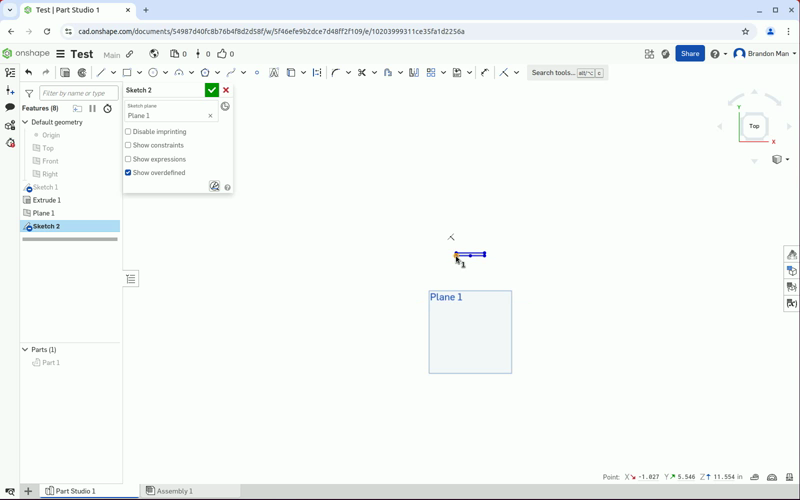
scroll(-6)
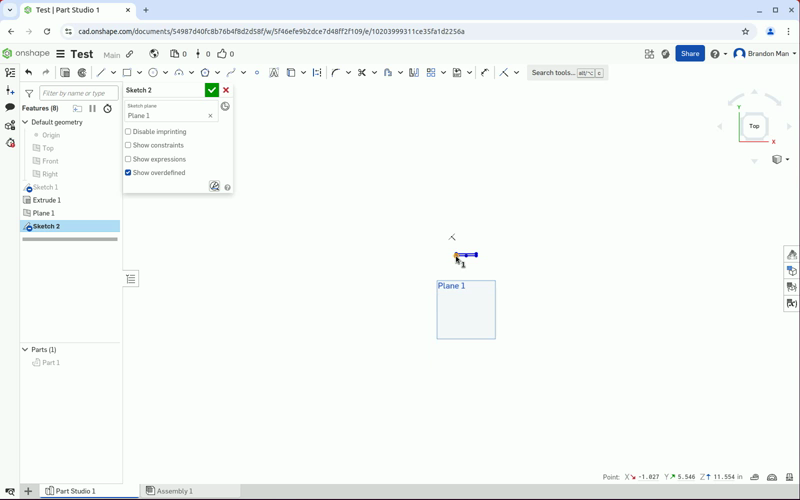
scroll(-6)
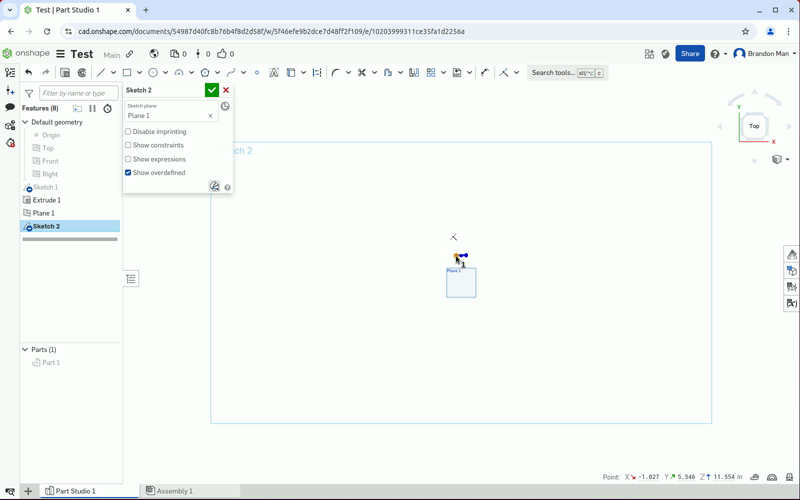
mouse_move(73, 352)
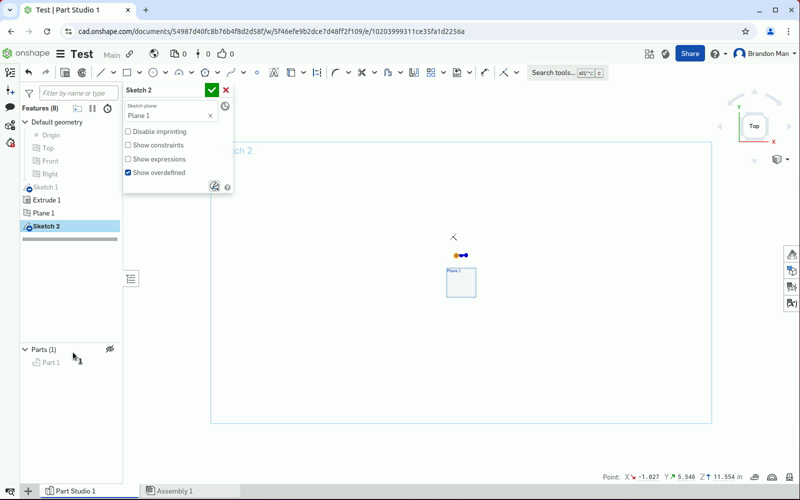
key(shift+y)
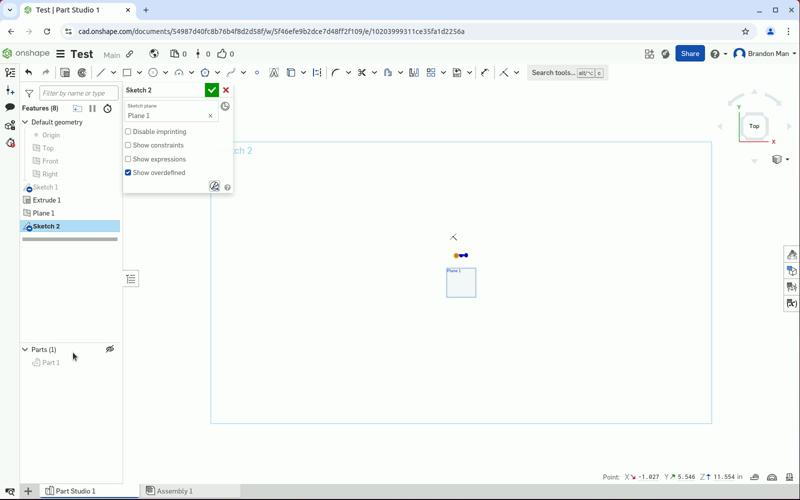
key(shift+e)
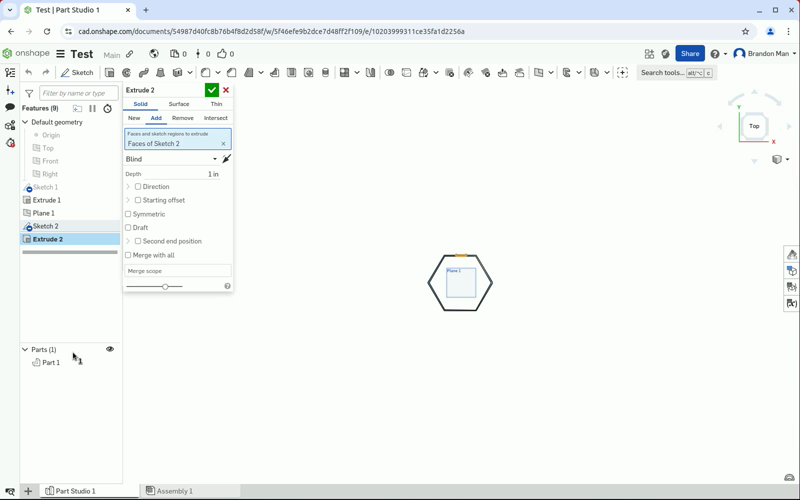
mouse_move(143, 106)
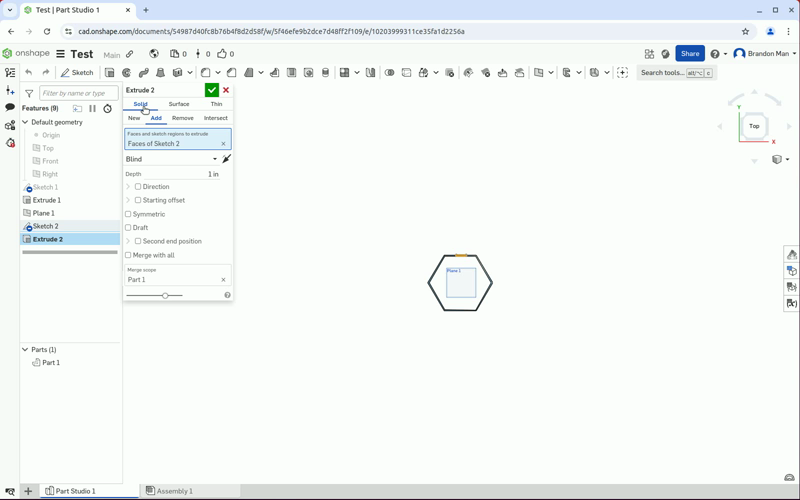
click(143, 106)
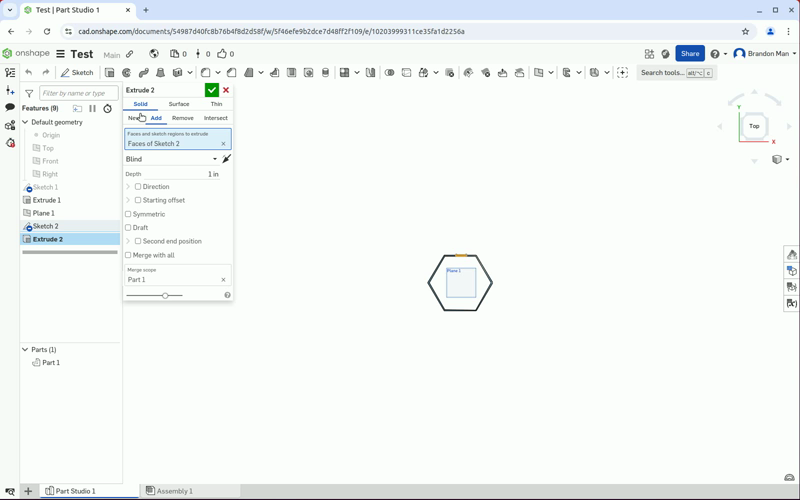
mouse_move(137, 120)
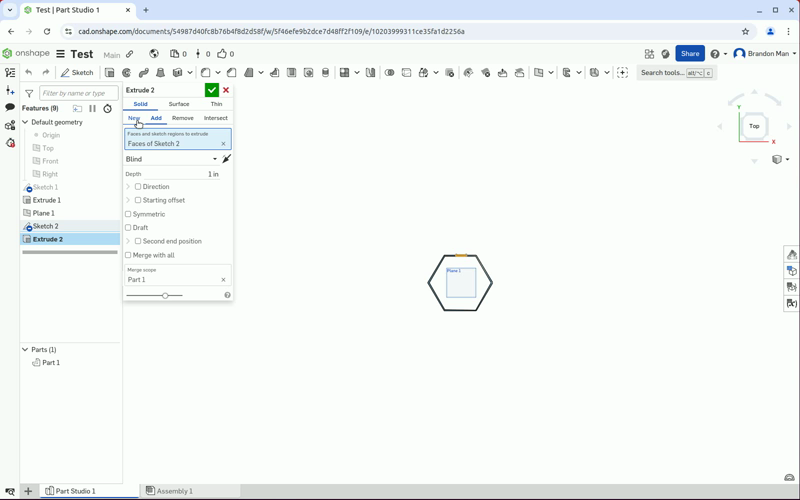
click(137, 120)
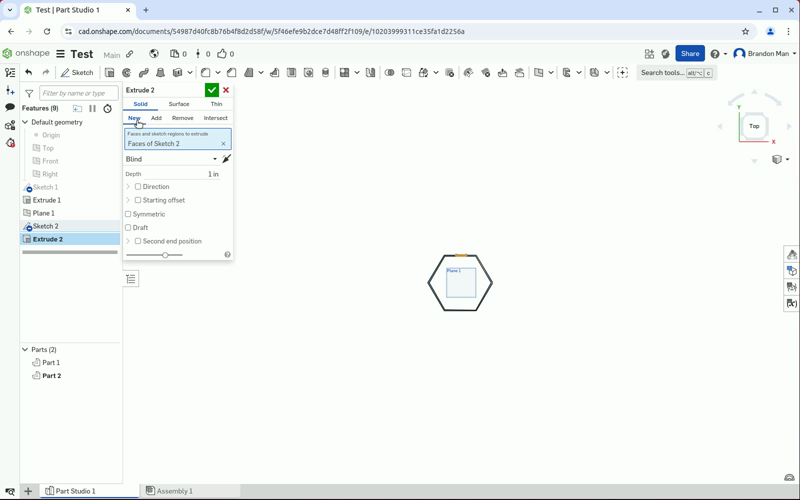
key(tab, 4)
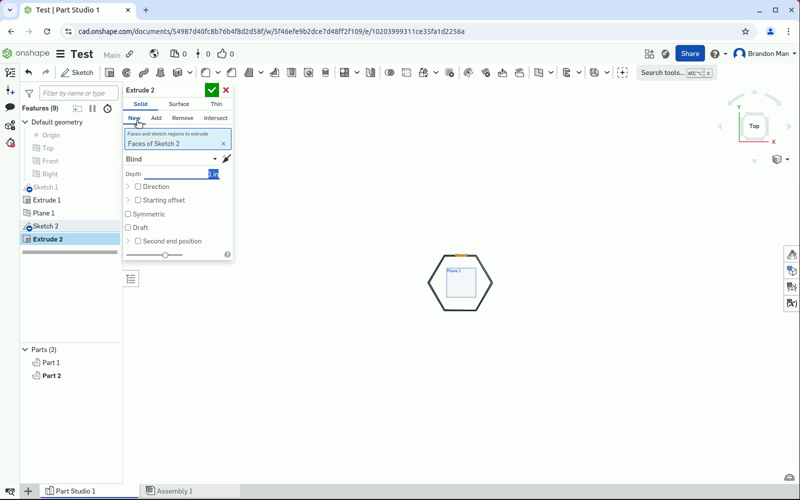
text(11.554)
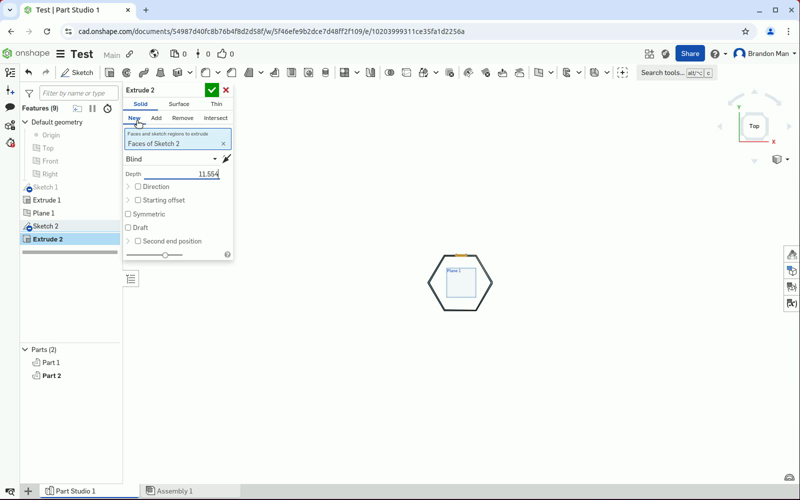
key(enter)
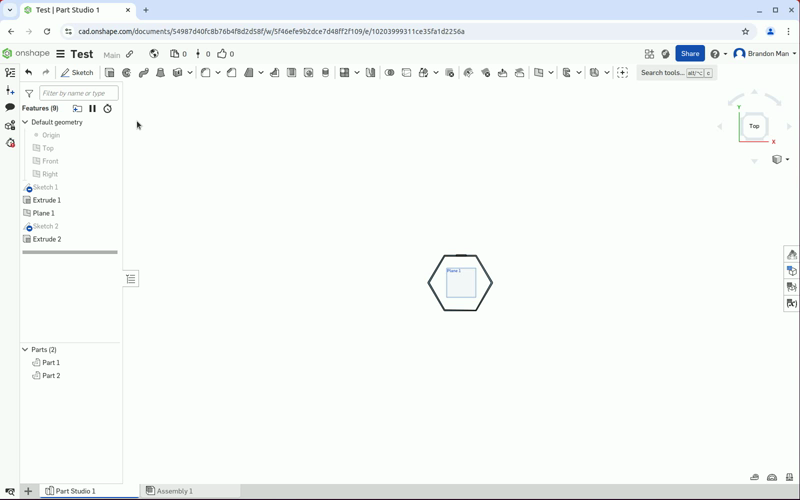
key(shift+h)
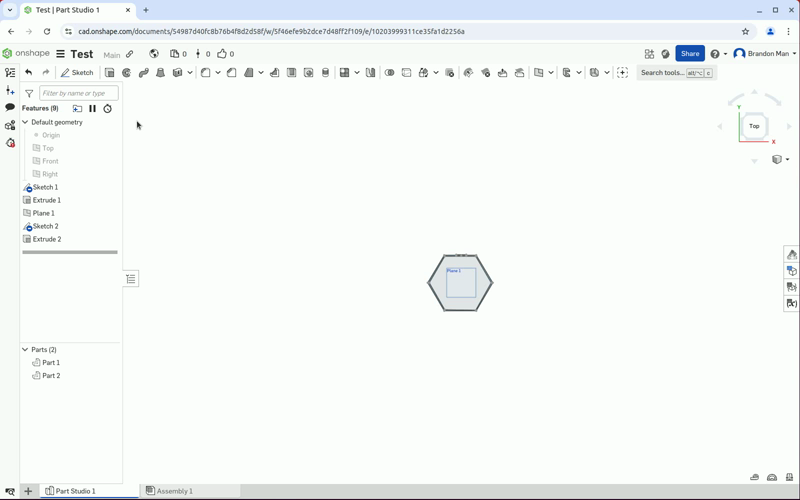
key(shift+h)
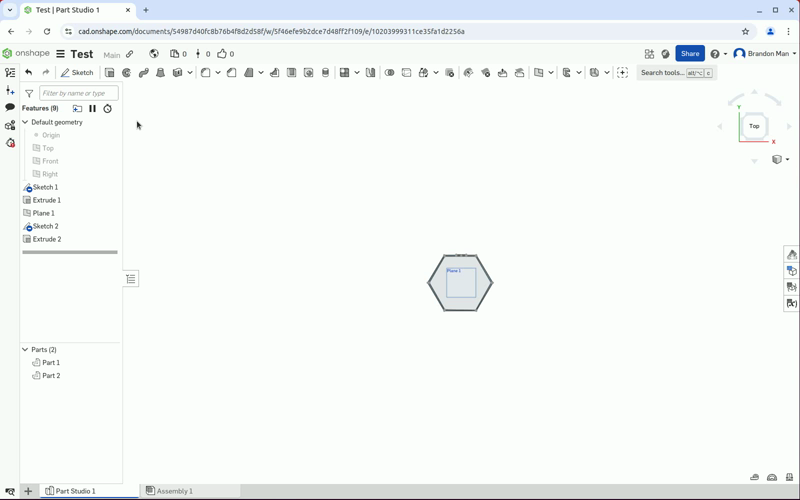
key(shift+7)
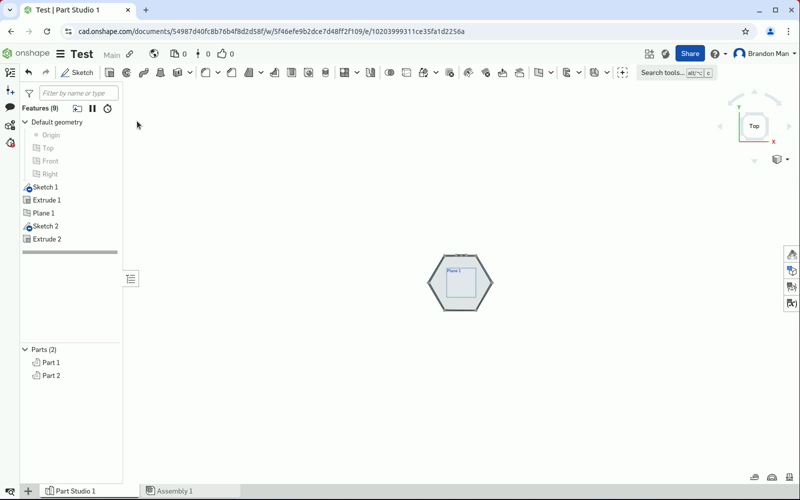
key(up, 3)
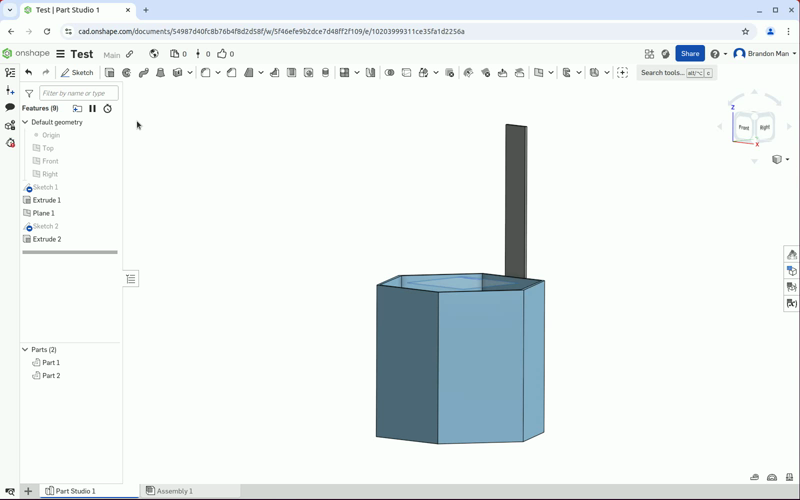
key(left, 3)
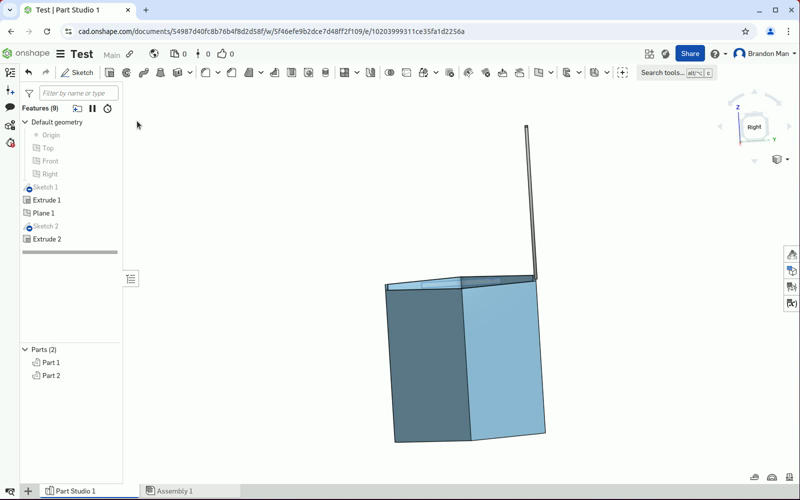
key(right, 3)
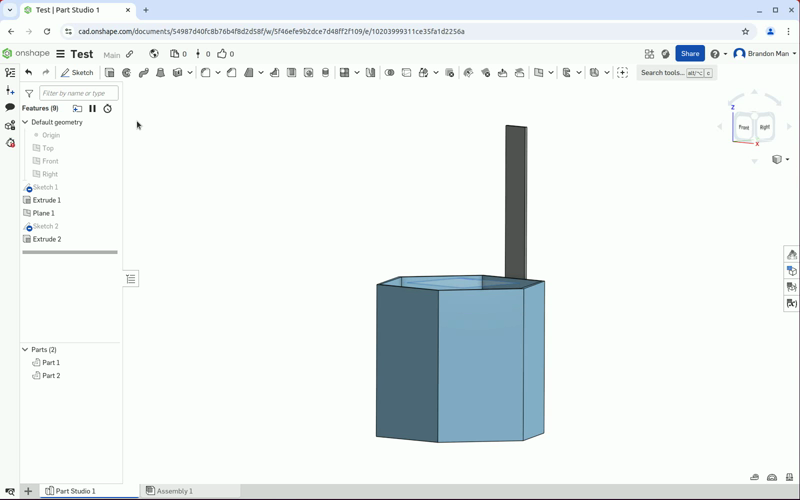
key(down, 3)
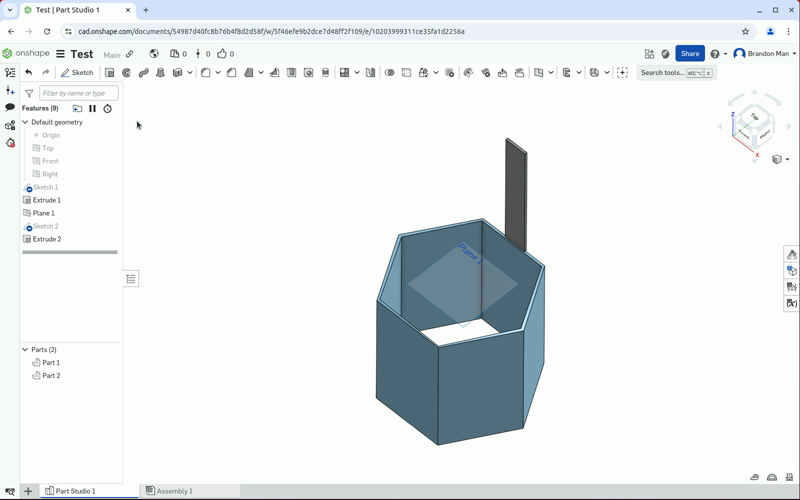
mouse_move(73, 189)
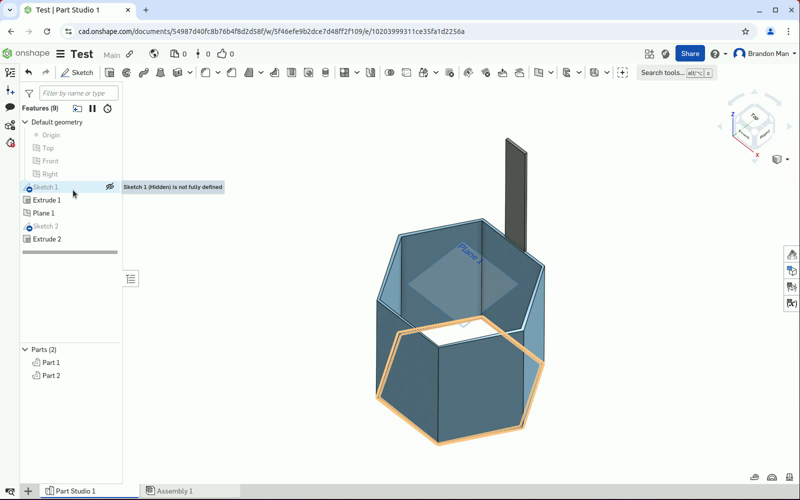
click(73, 189)